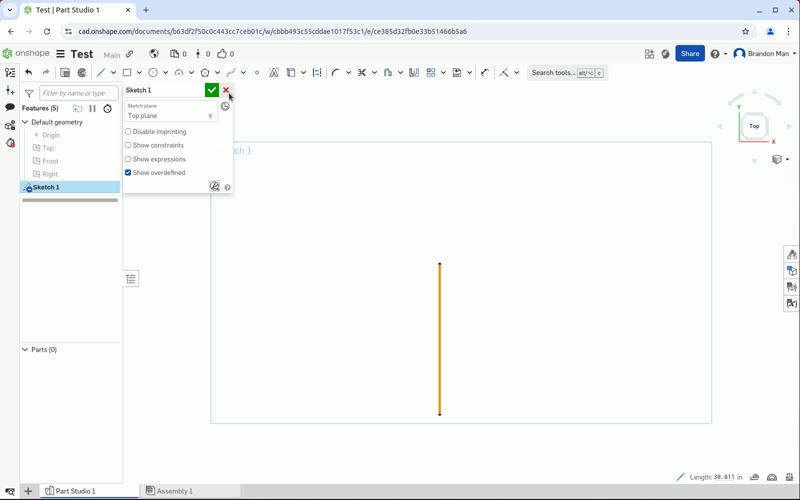
key(shift+h)
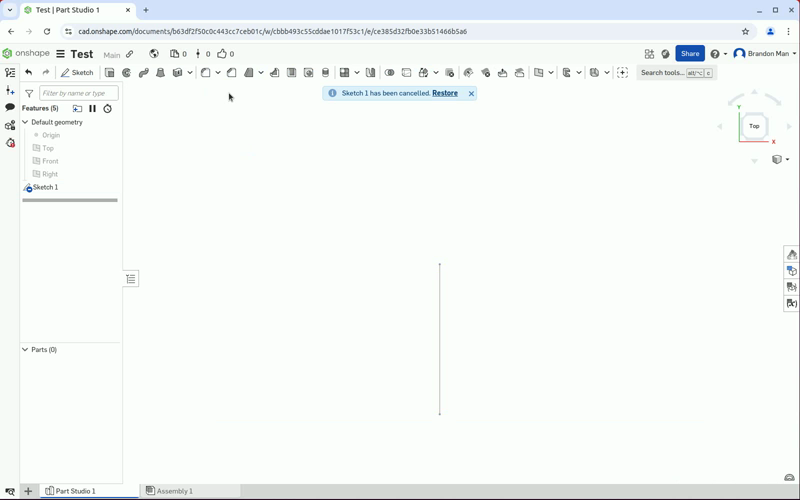
key(shift+s)
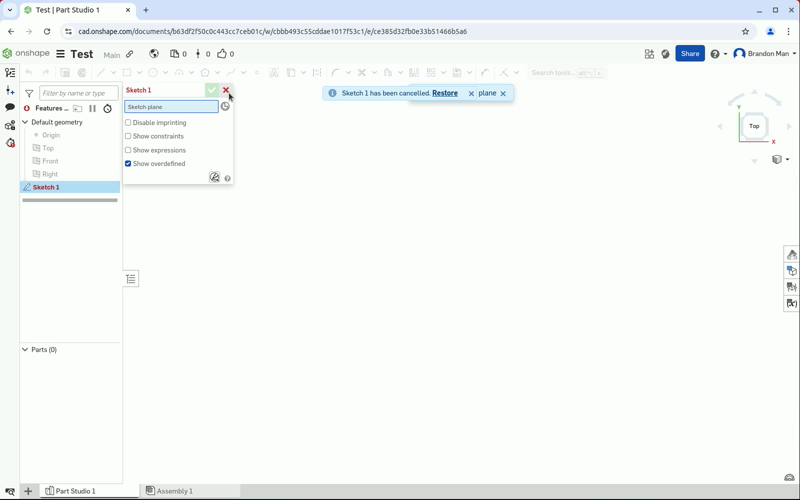
mouse_move(73, 150)
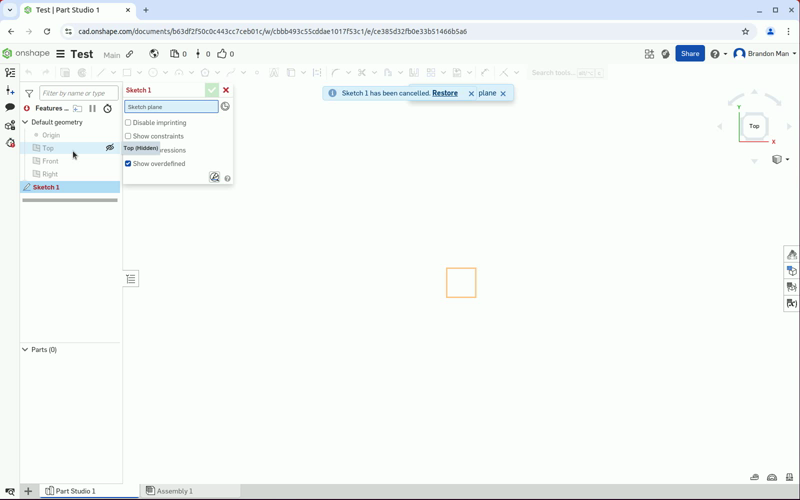
click(73, 150)
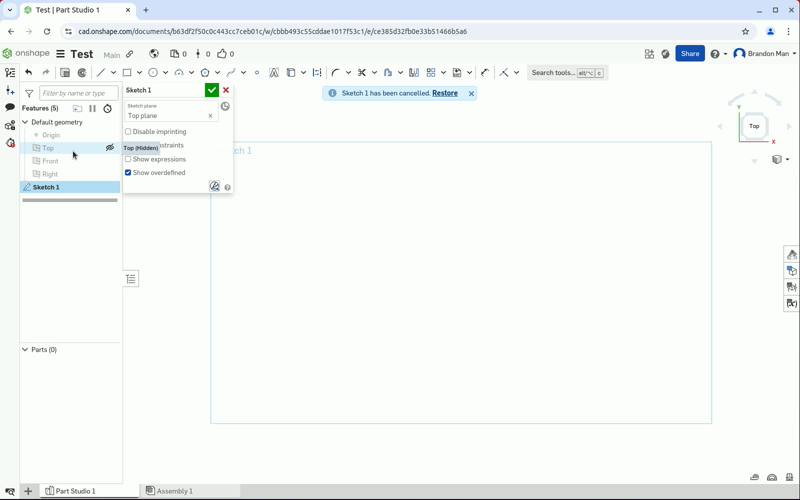
mouse_move(73, 352)
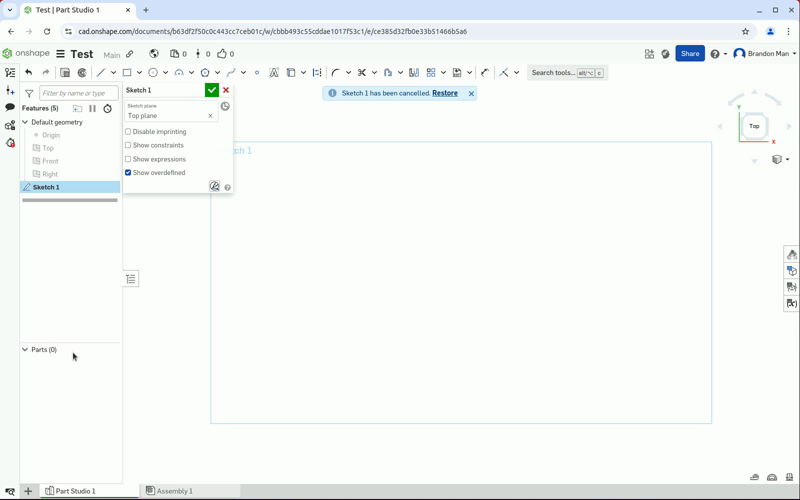
key(y)
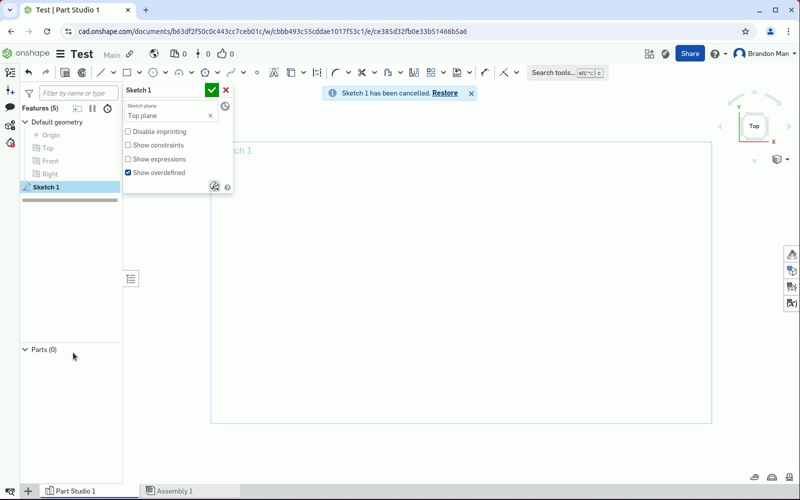
key(l)
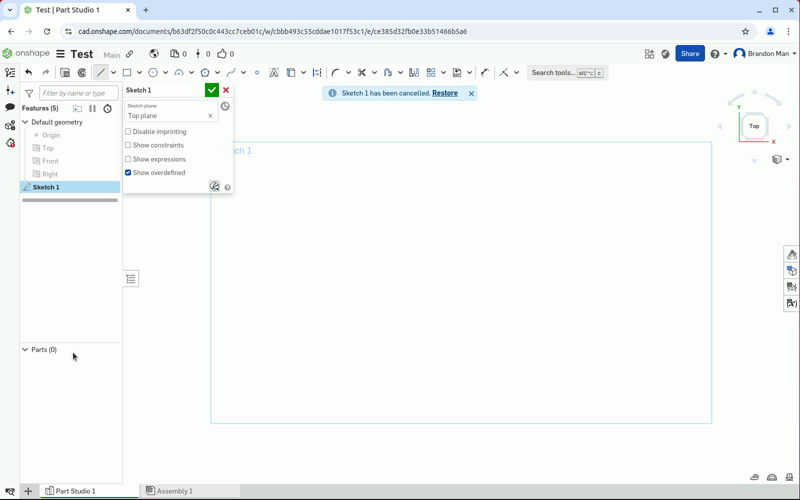
key_down(shift)
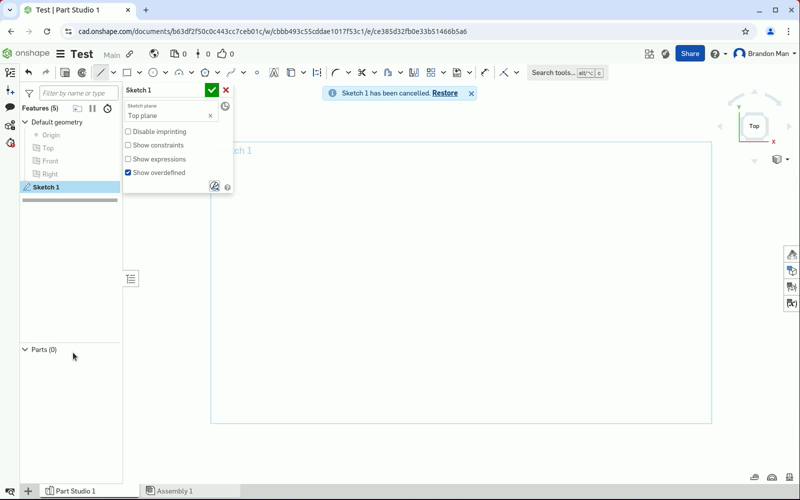
mouse_move(376, 282)
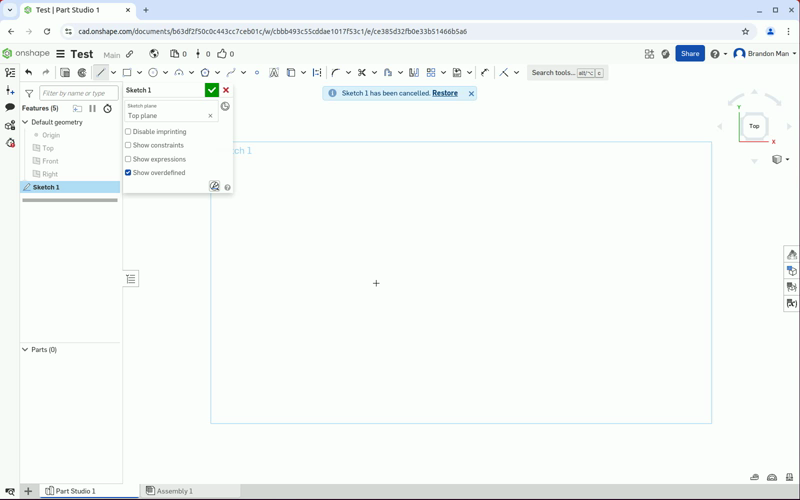
click(376, 282)
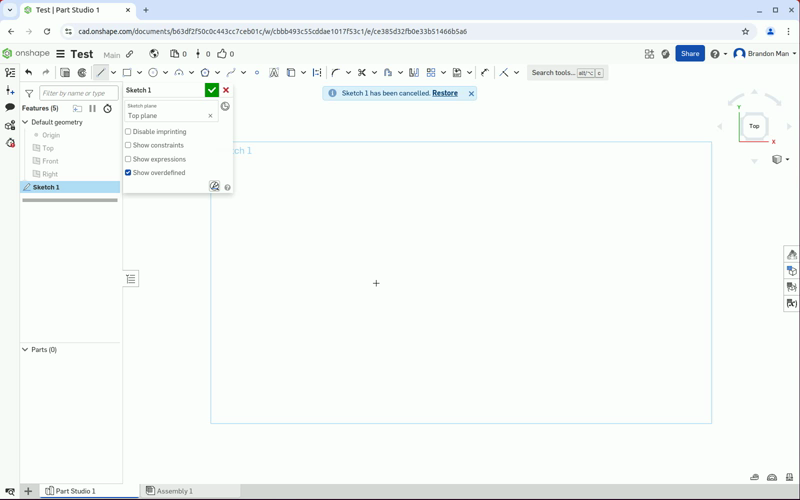
key_up(shift)
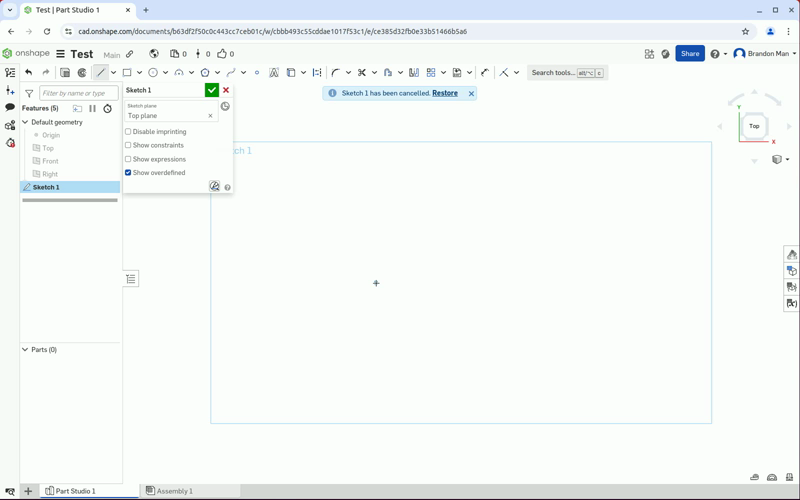
key_down(shift)
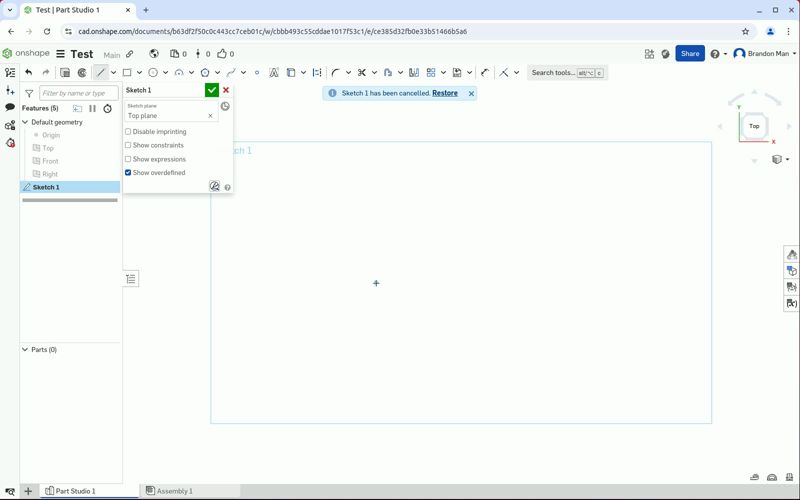
mouse_move(406, 282)
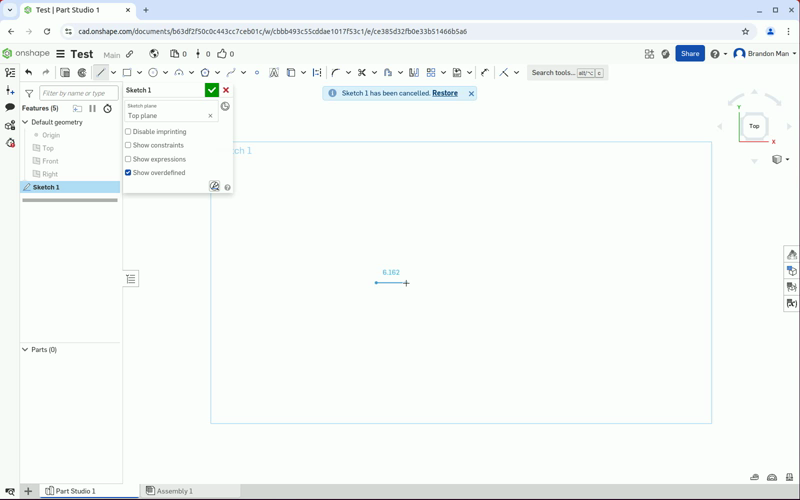
mouse_move(382, 282)
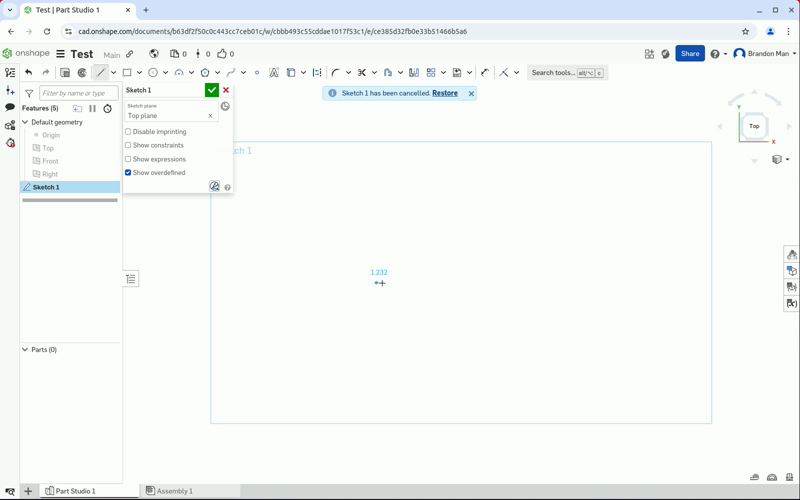
scroll(6)
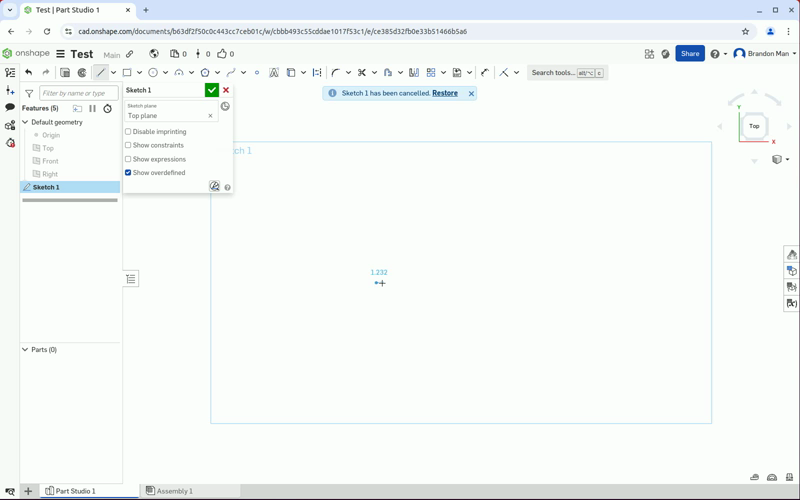
scroll(6)
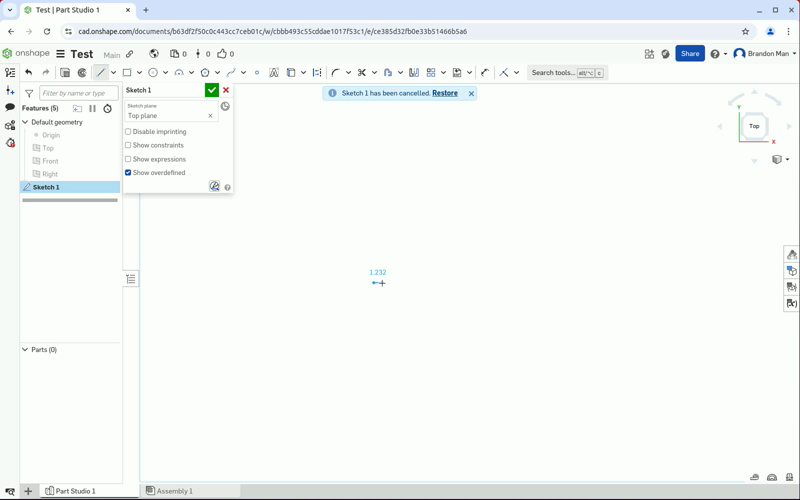
scroll(6)
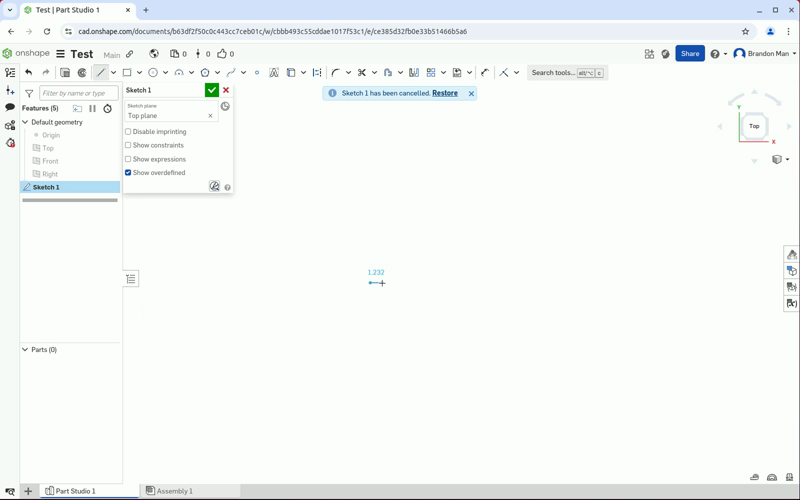
scroll(6)
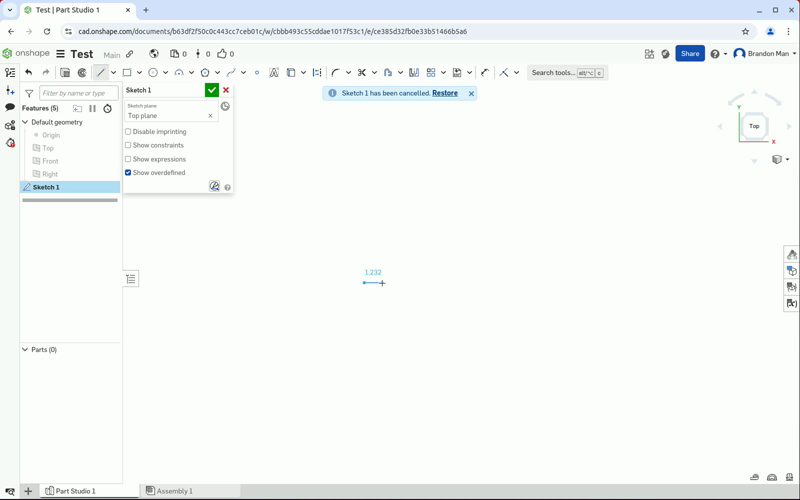
scroll(6)
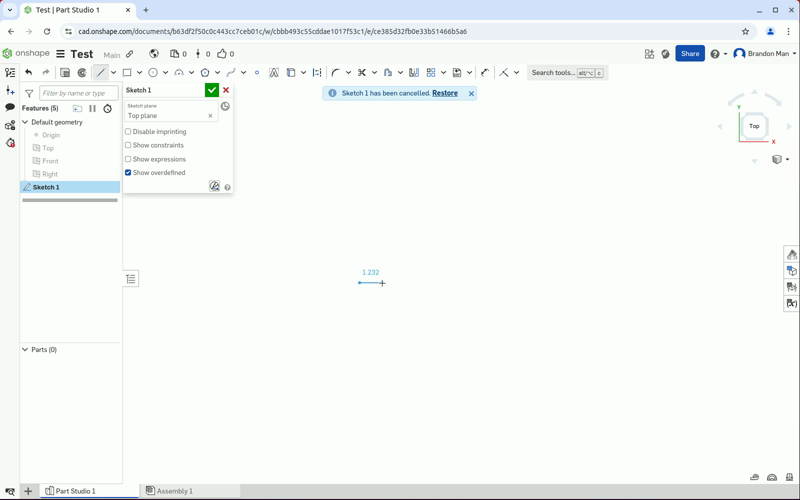
scroll(6)
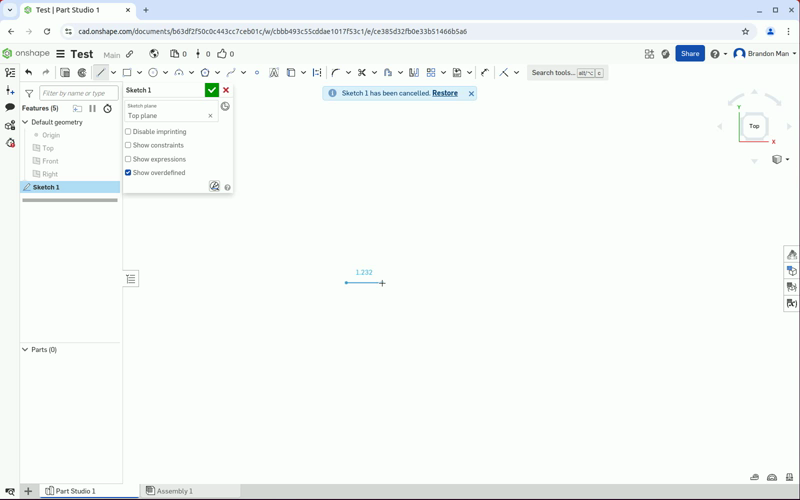
scroll(6)
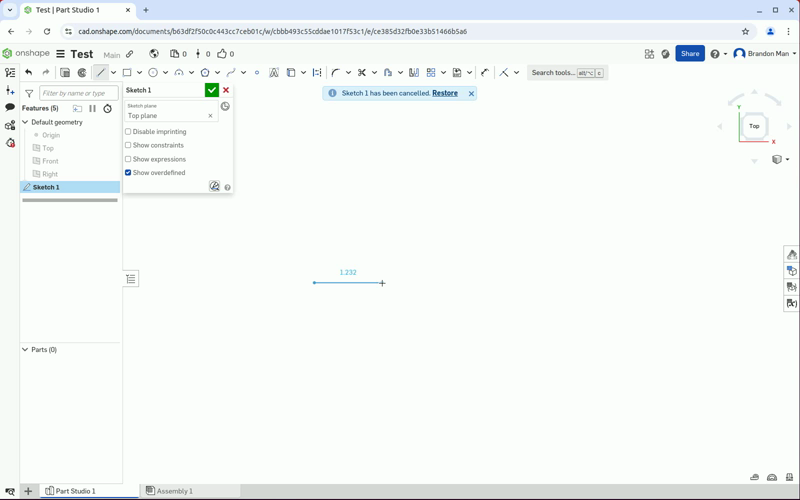
click(382, 282)
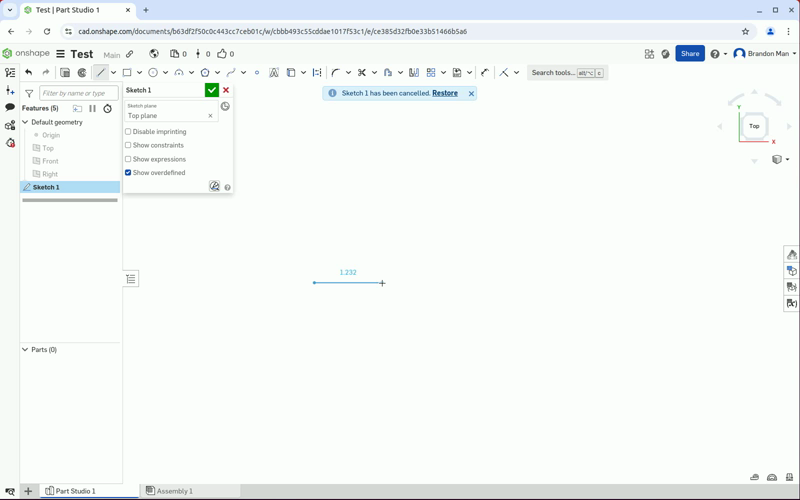
scroll(-6)
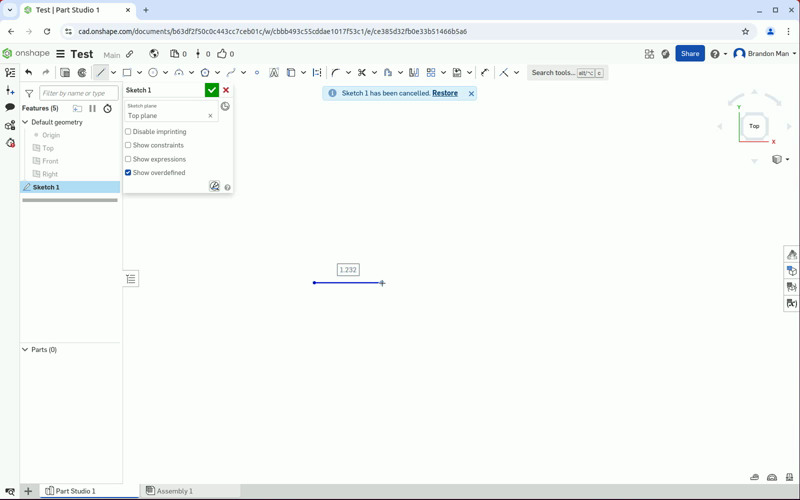
scroll(-6)
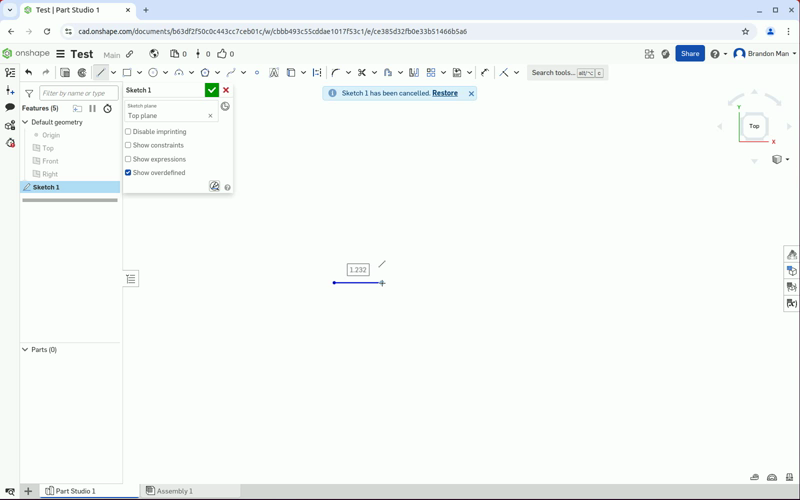
scroll(-6)
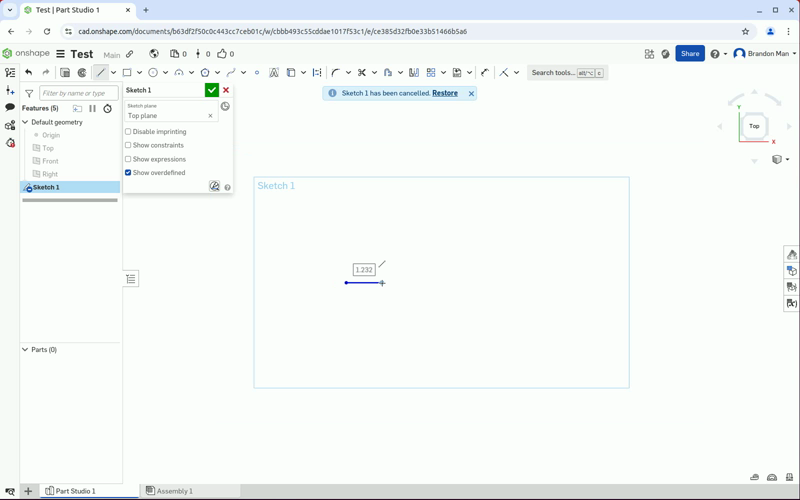
scroll(-6)
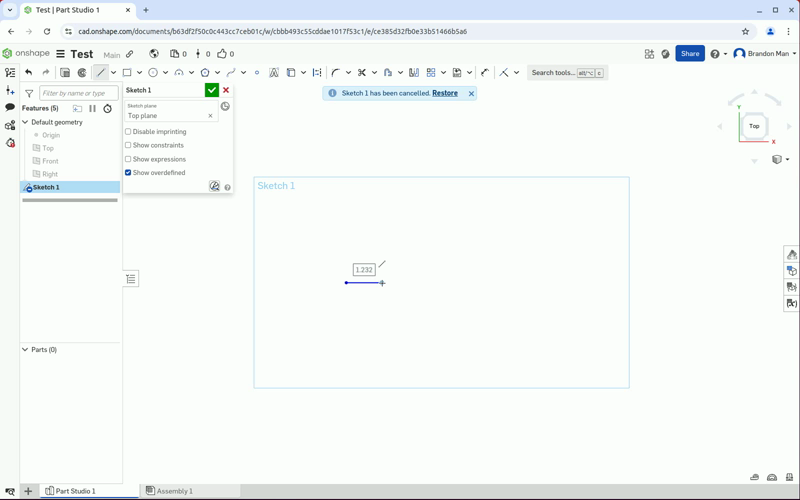
scroll(-6)
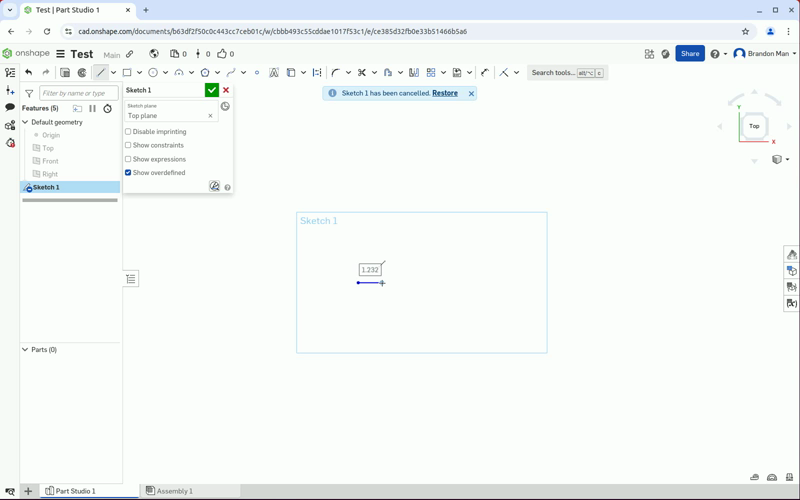
scroll(-6)
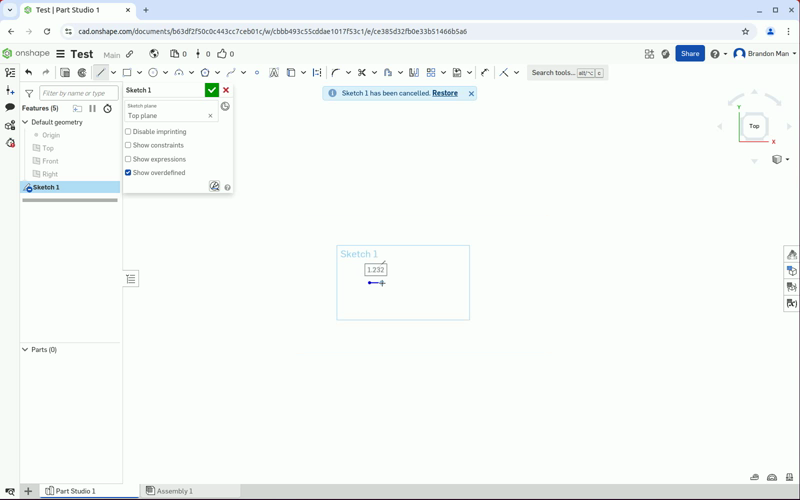
scroll(-6)
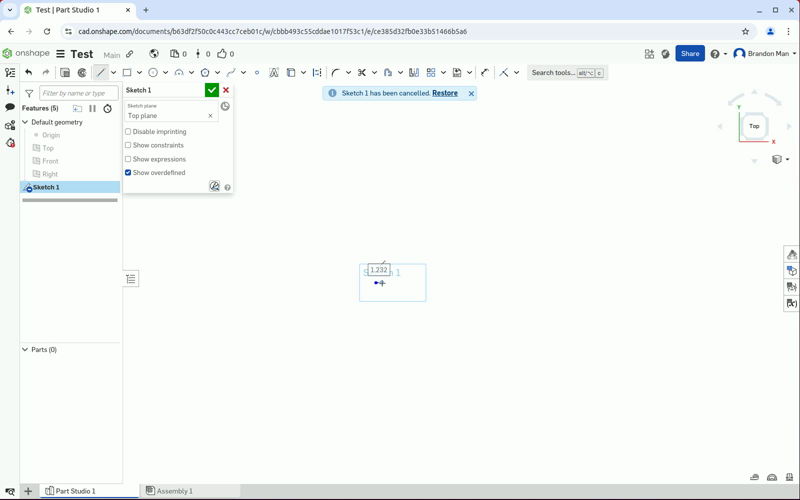
key_up(shift)
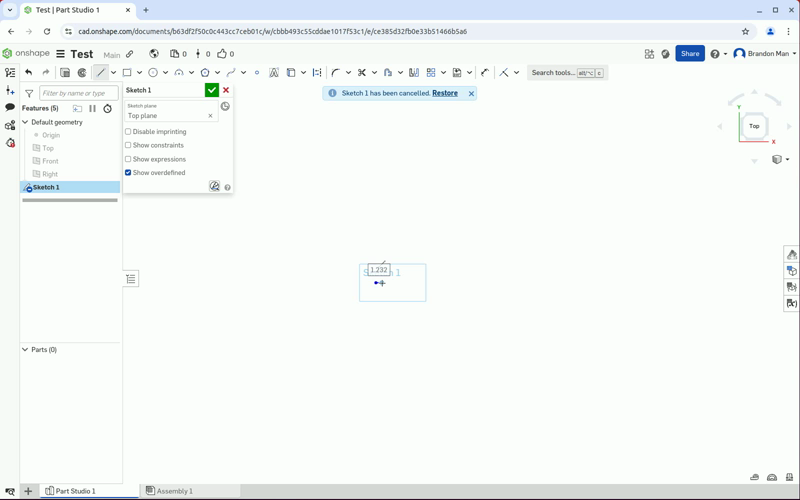
key_down(shift)
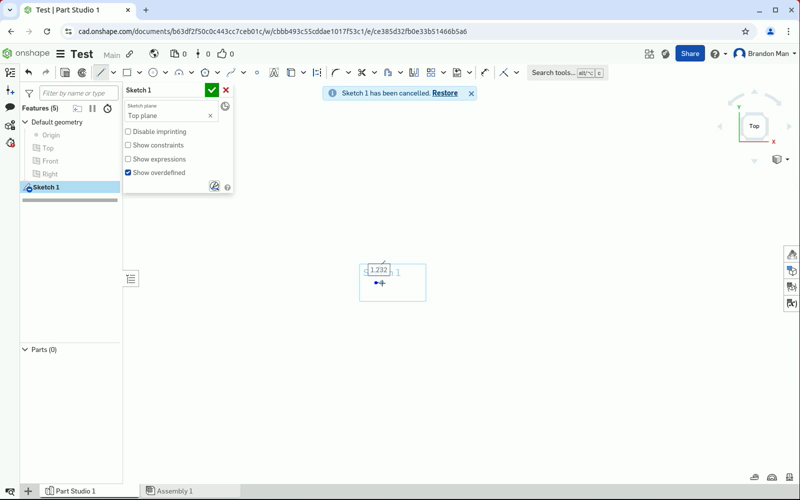
mouse_move(412, 282)
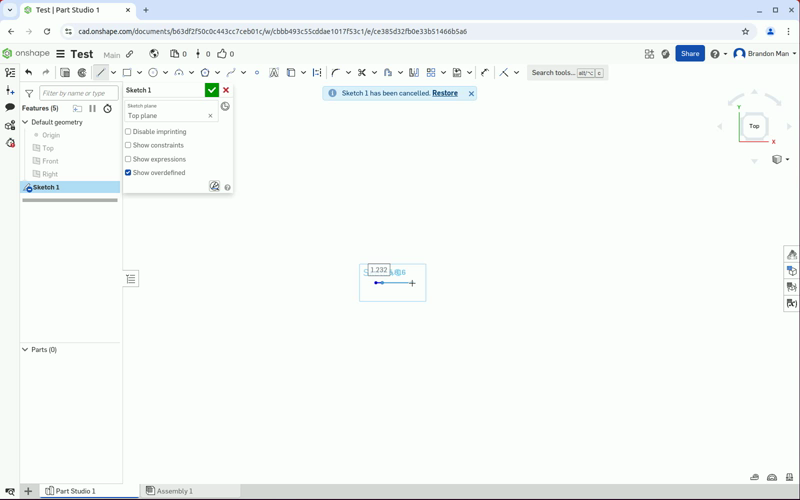
mouse_move(382, 276)
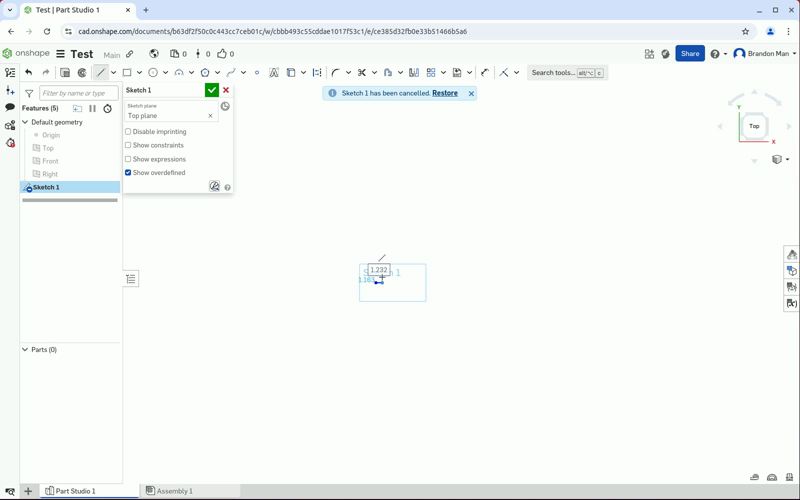
scroll(6)
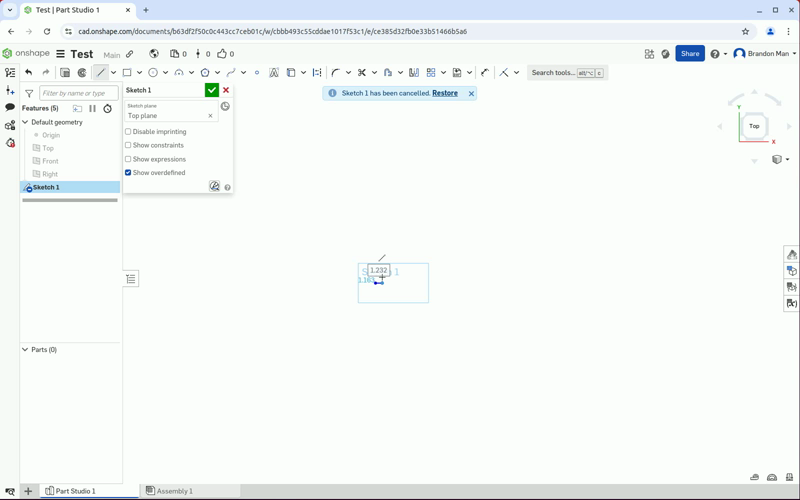
scroll(6)
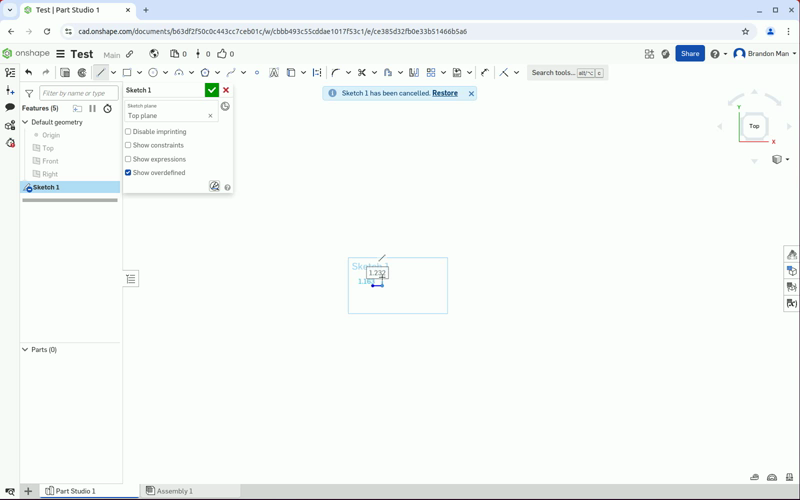
scroll(6)
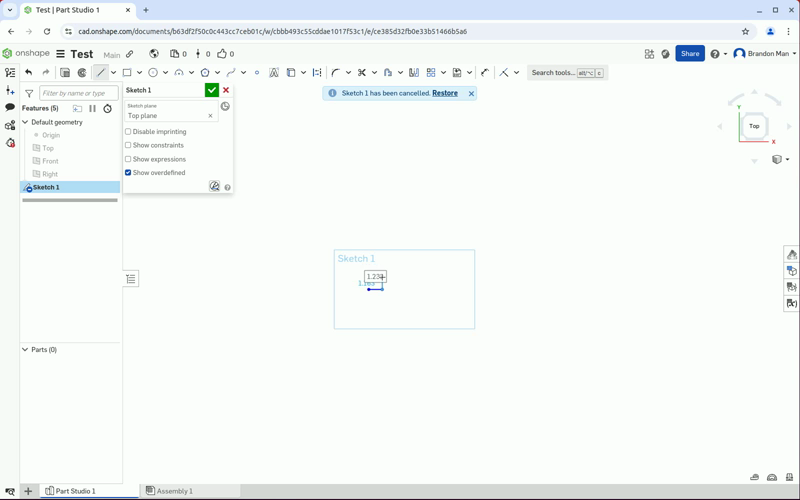
scroll(6)
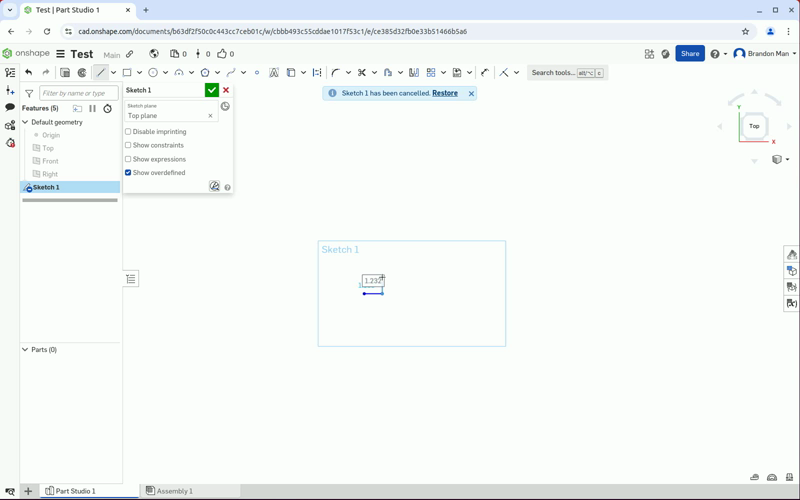
scroll(6)
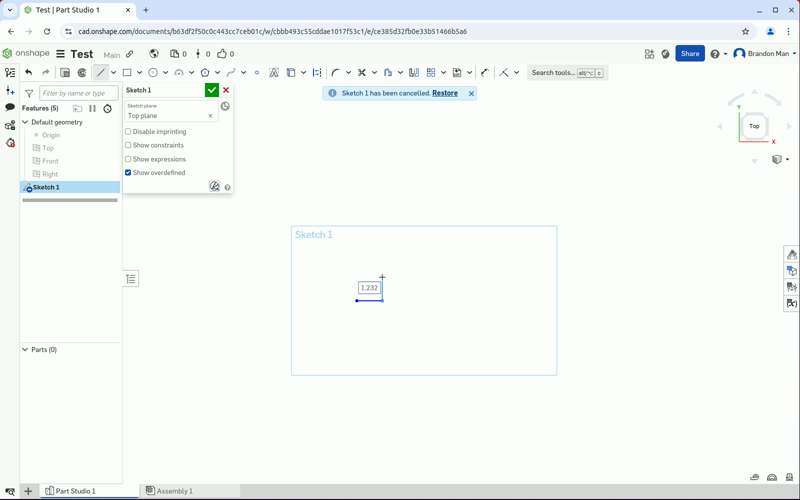
scroll(6)
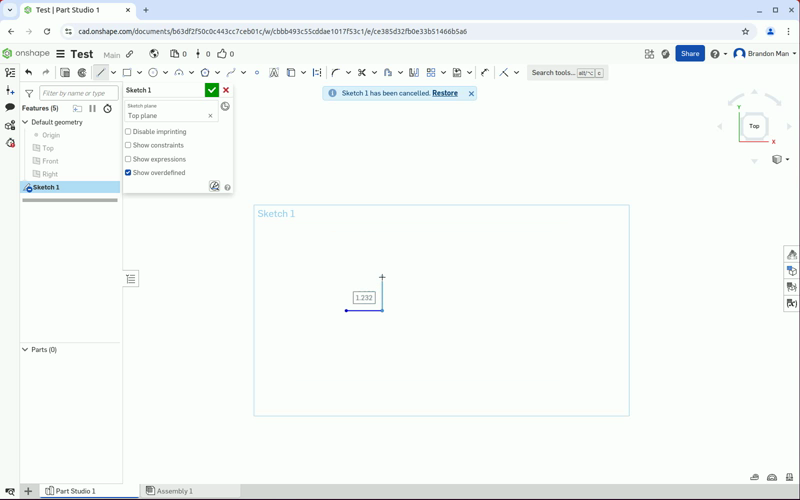
scroll(6)
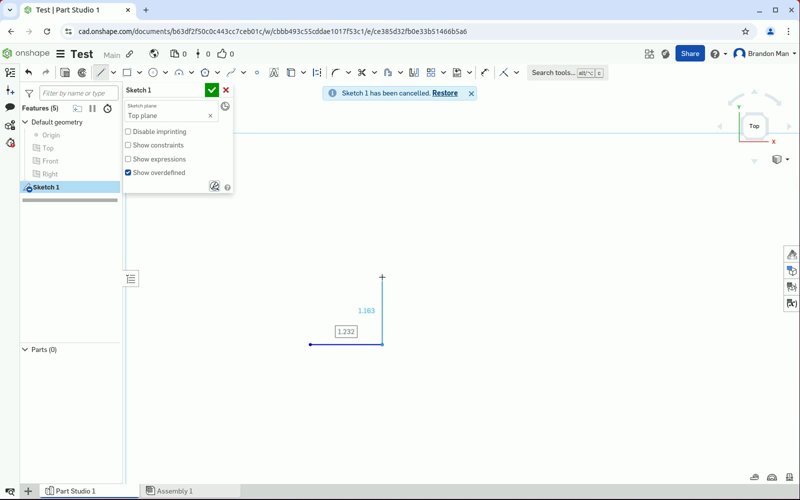
click(382, 276)
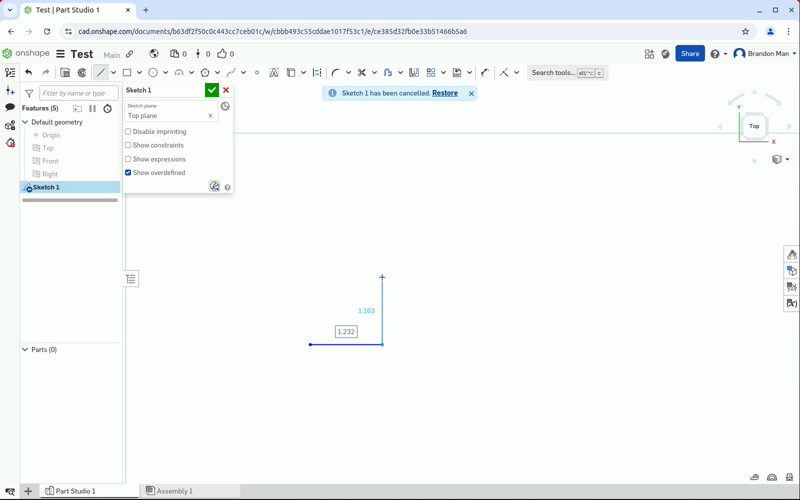
scroll(-6)
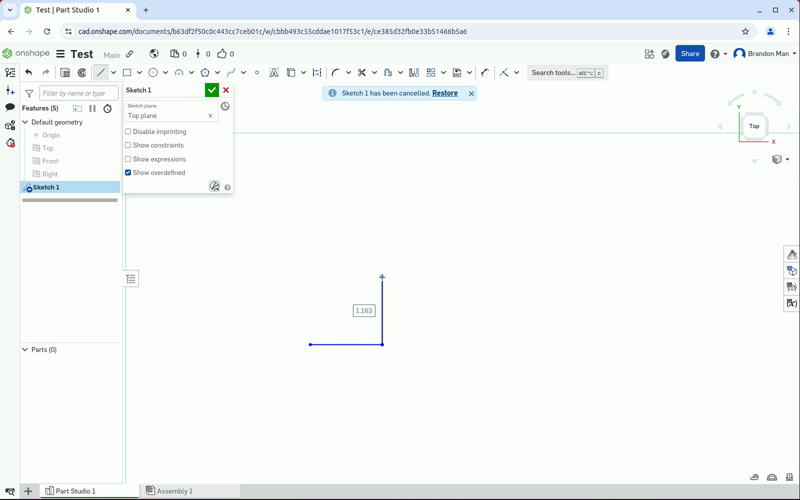
scroll(-6)
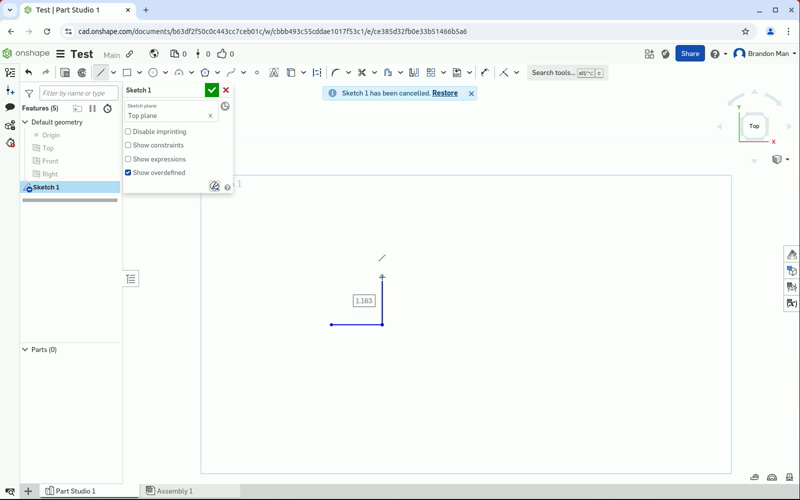
scroll(-6)
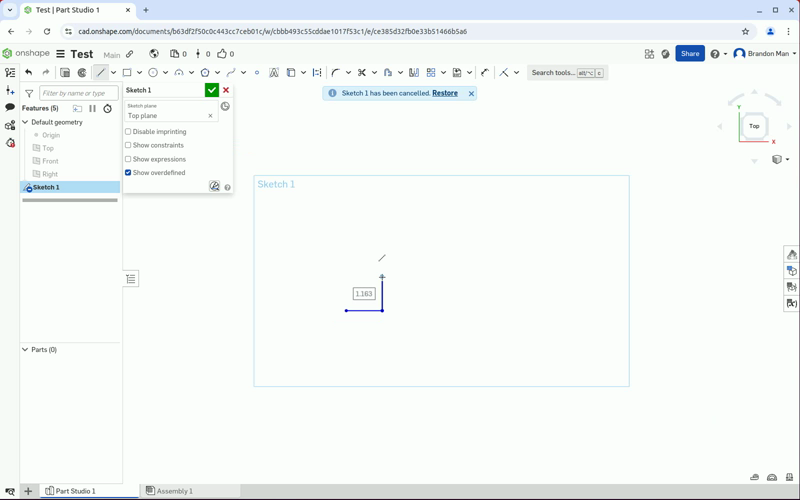
scroll(-6)
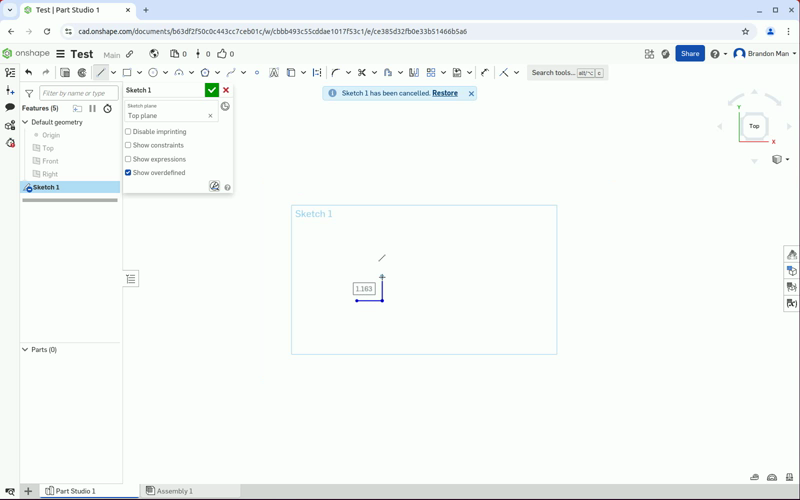
scroll(-6)
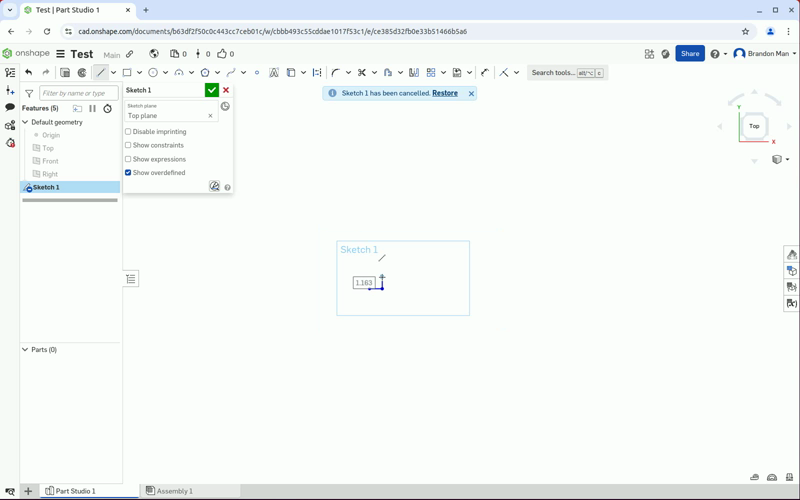
scroll(-6)
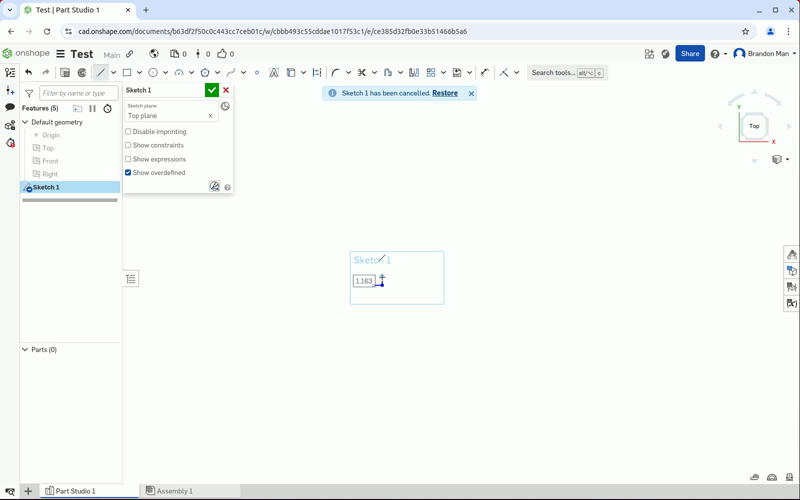
scroll(-6)
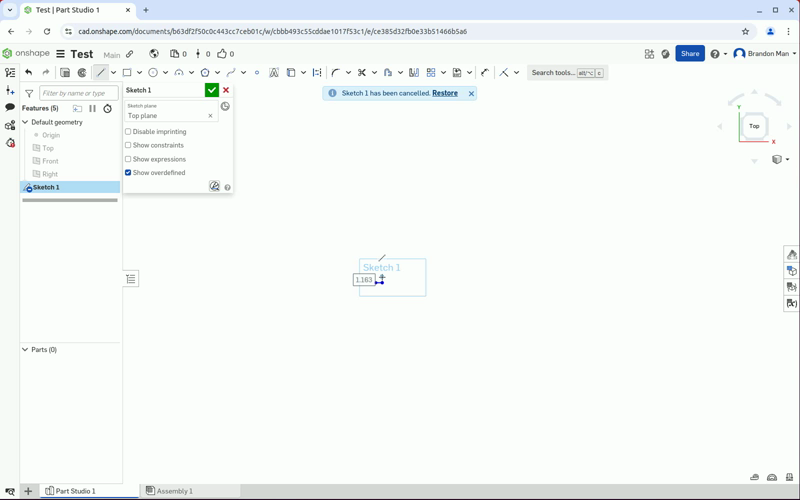
key_up(shift)
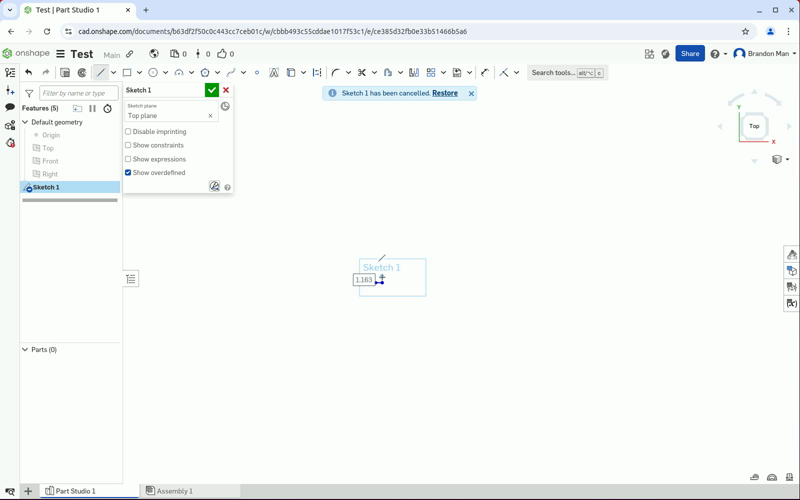
key_down(shift)
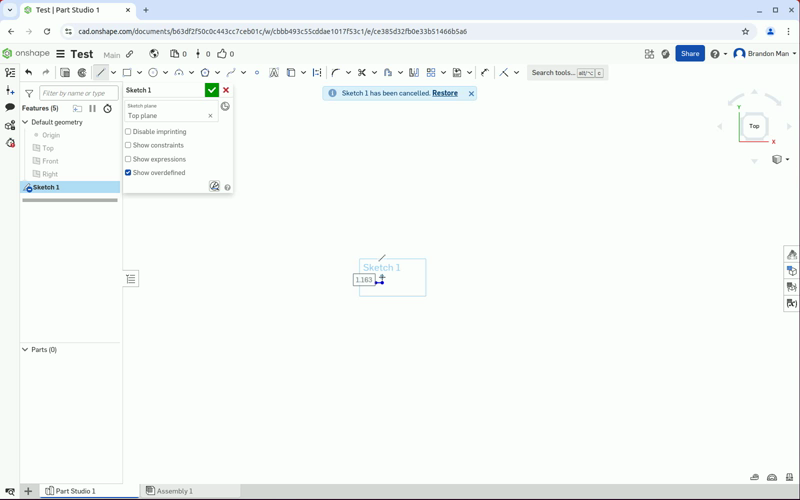
mouse_move(382, 176)
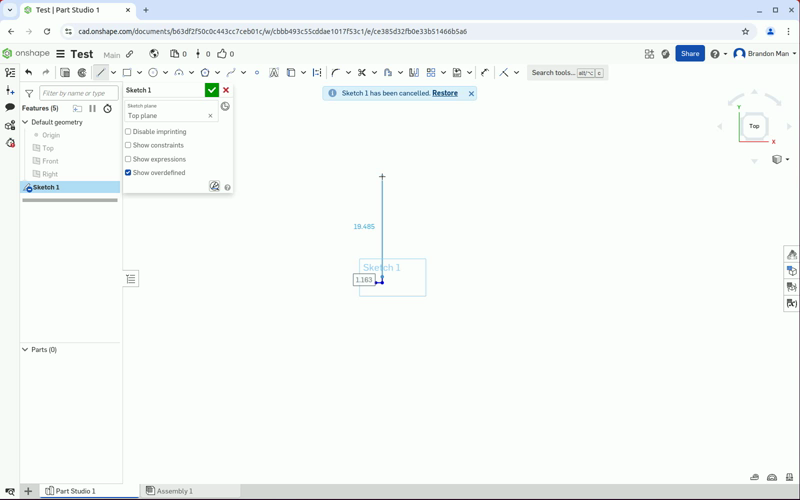
click(382, 176)
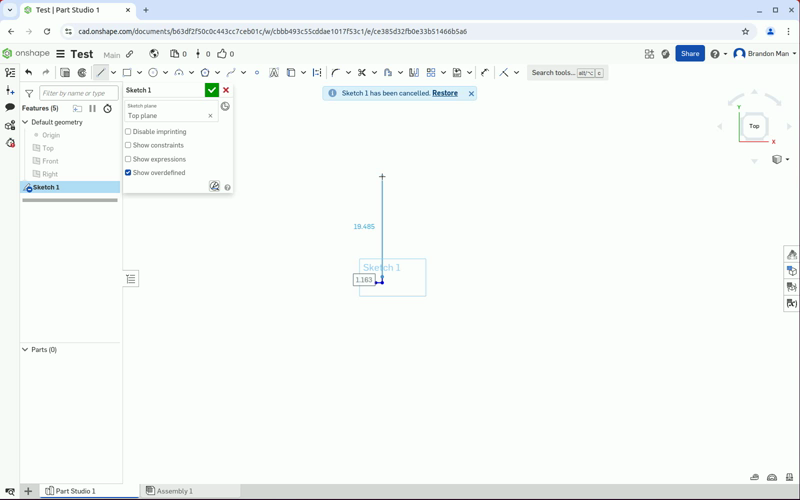
key_up(shift)
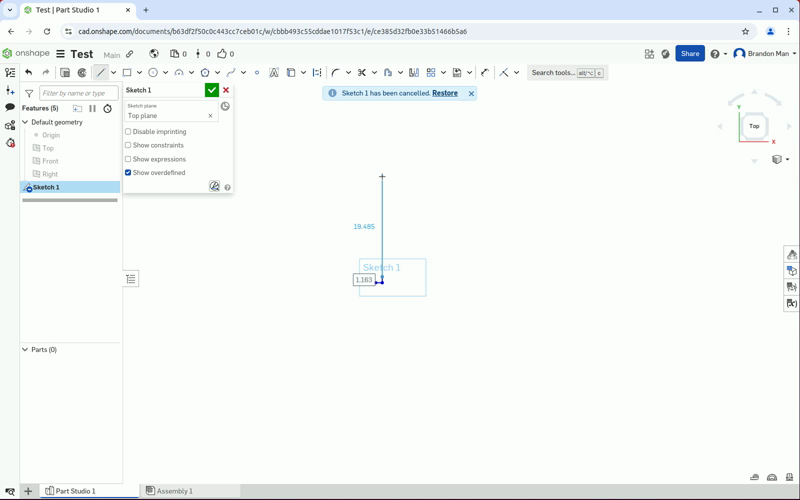
key_down(shift)
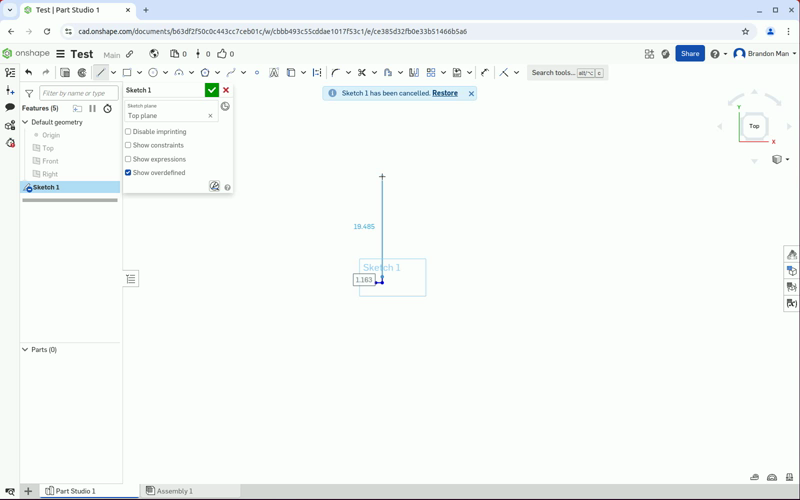
mouse_move(450, 176)
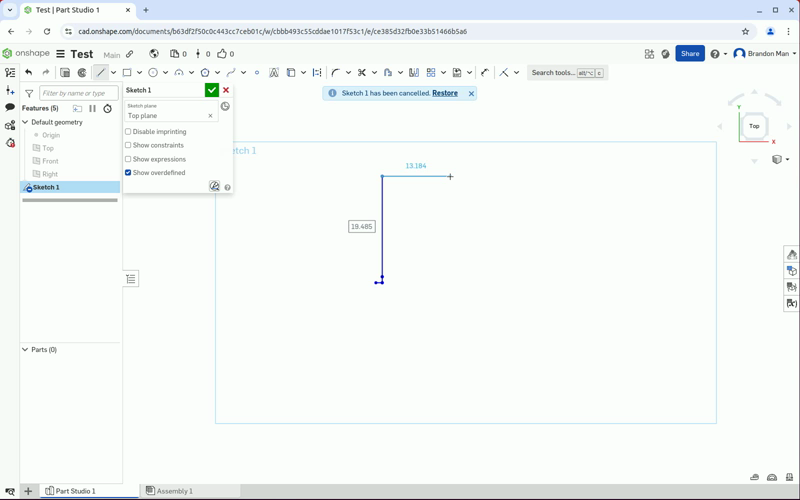
click(450, 176)
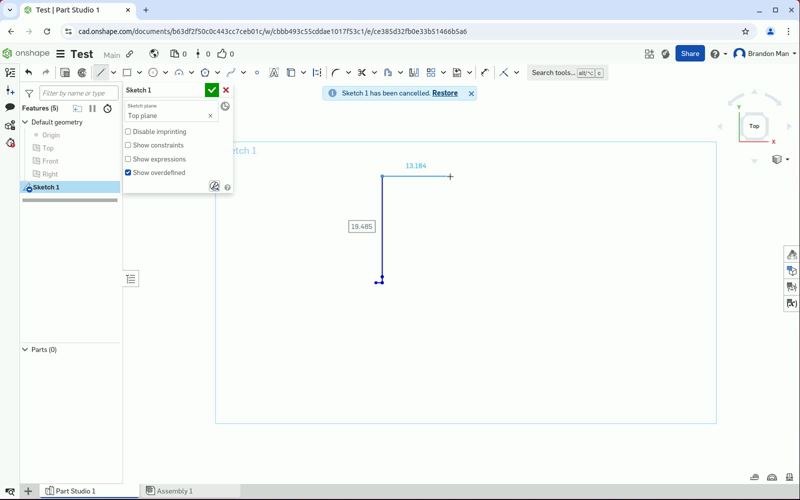
key_up(shift)
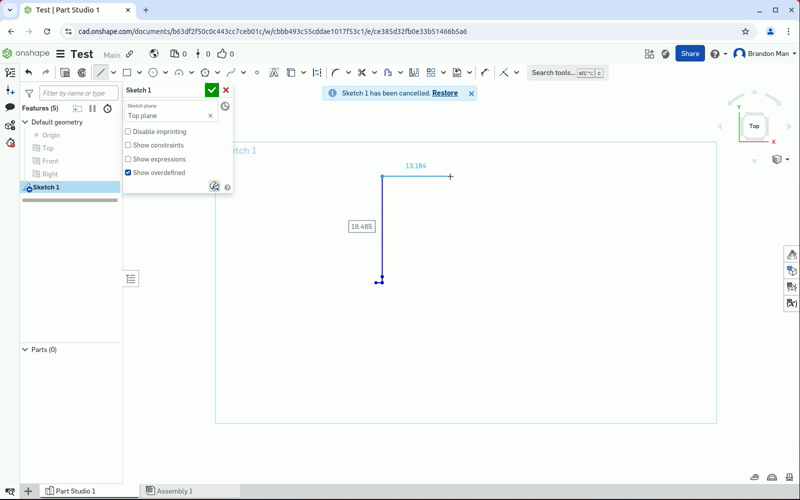
key_down(shift)
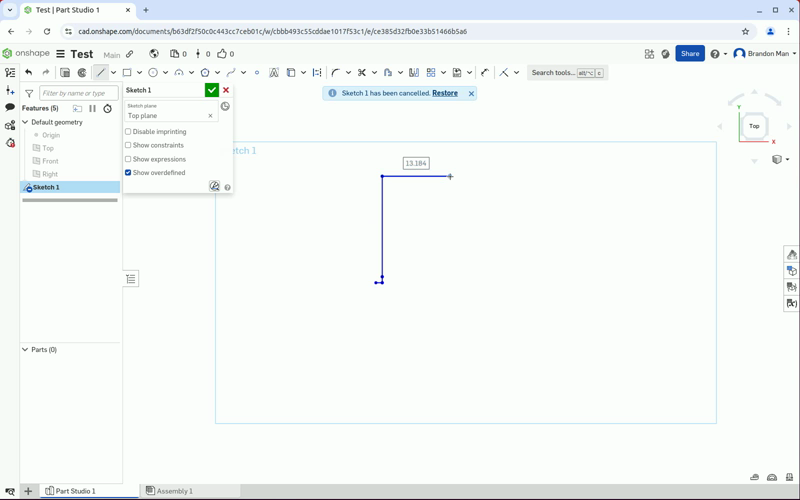
mouse_move(480, 176)
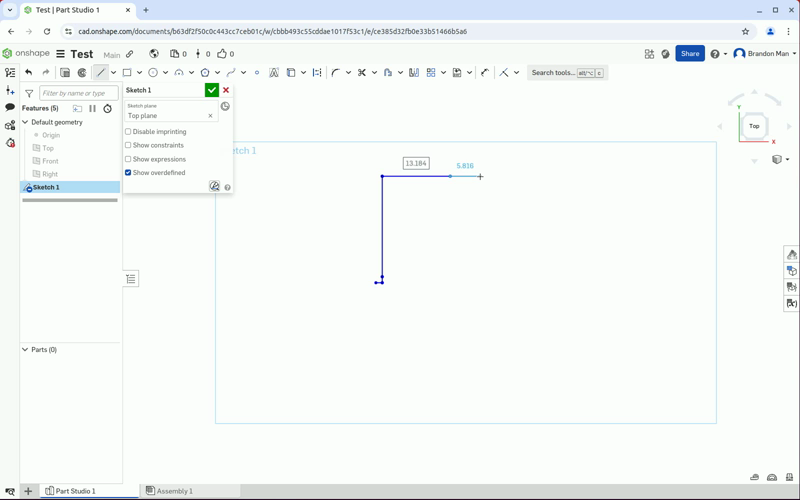
mouse_move(450, 204)
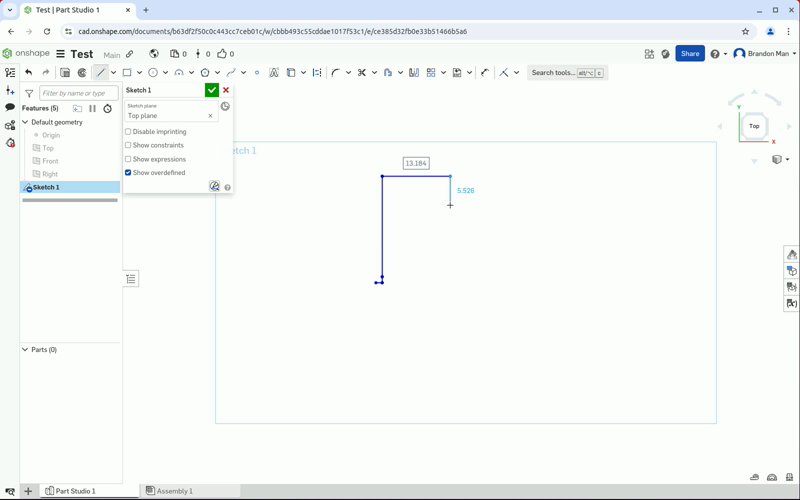
click(450, 204)
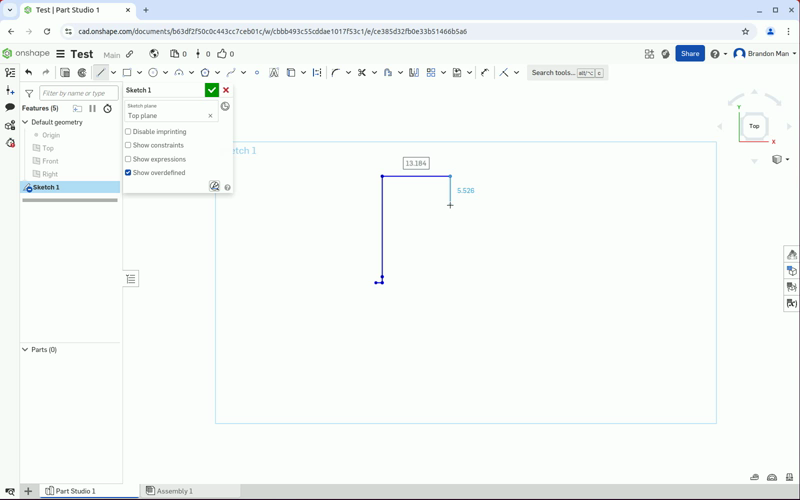
key_up(shift)
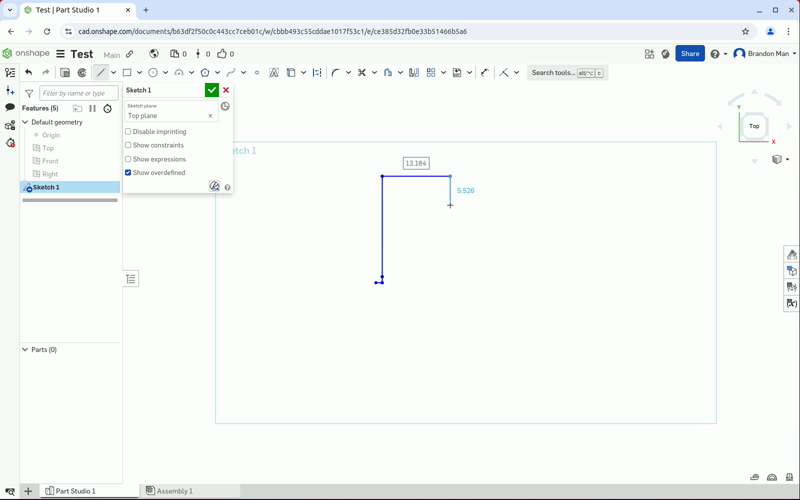
key_down(shift)
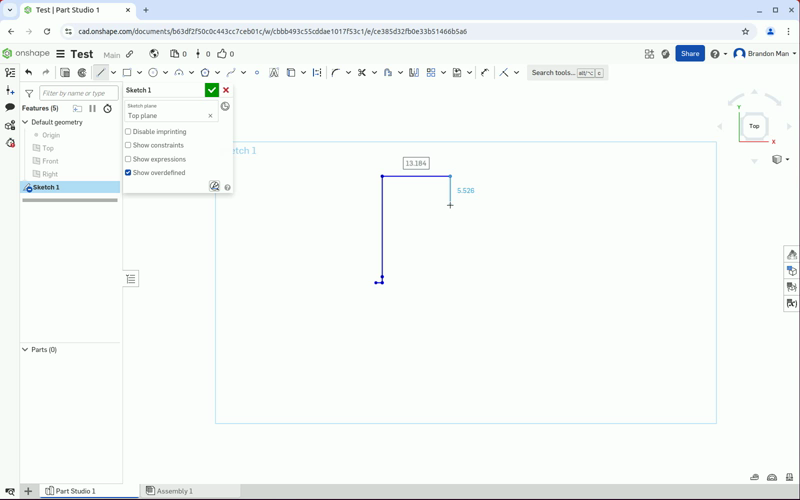
mouse_move(480, 204)
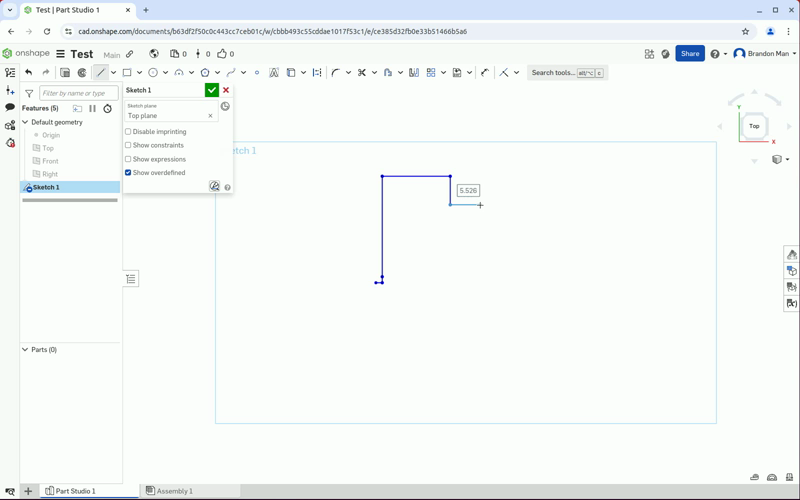
mouse_move(455, 204)
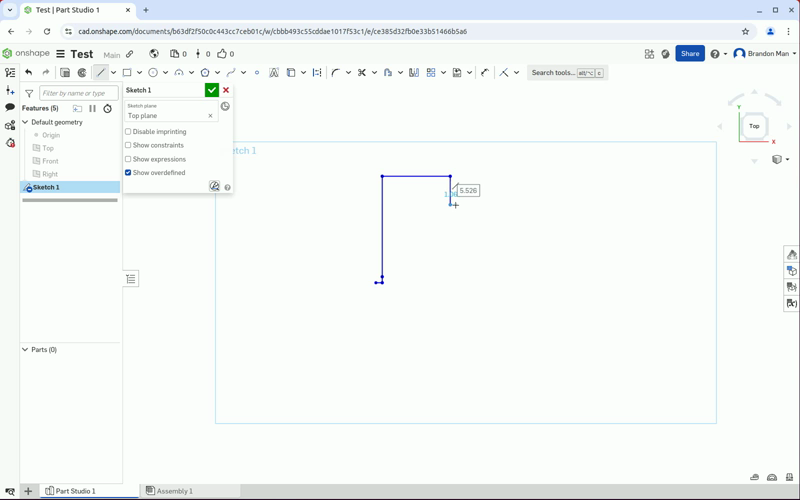
scroll(6)
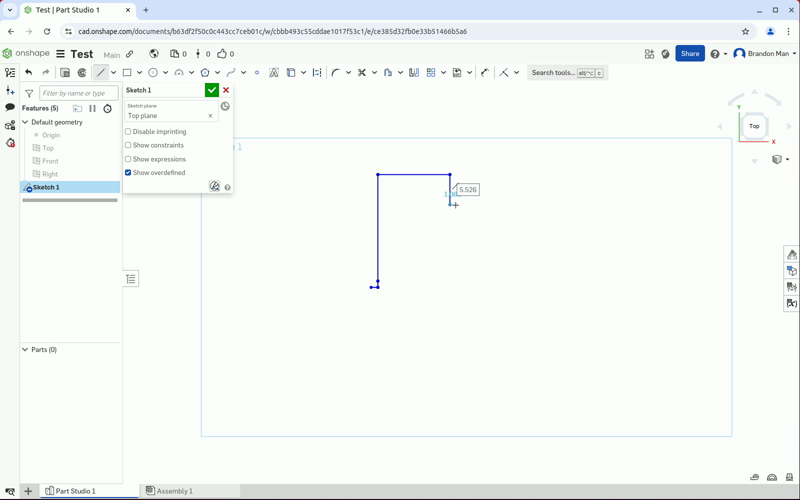
scroll(6)
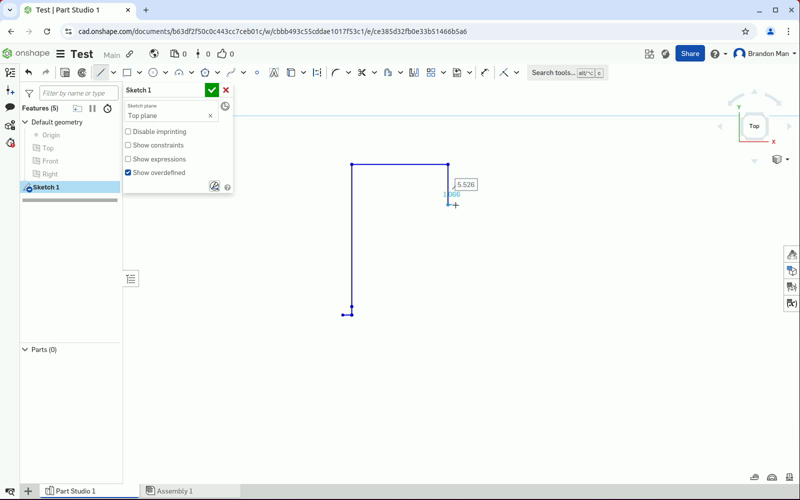
scroll(6)
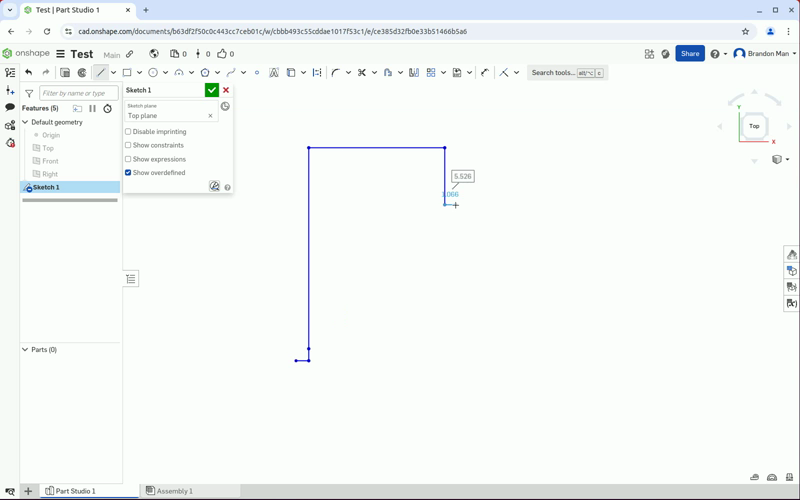
scroll(6)
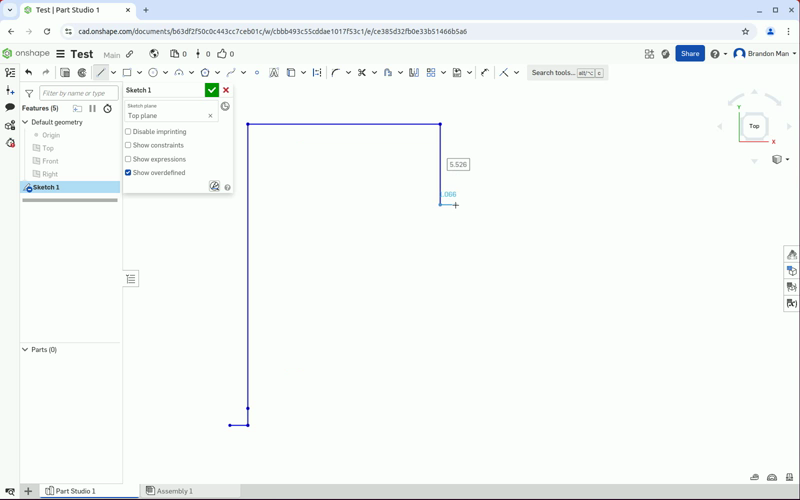
scroll(6)
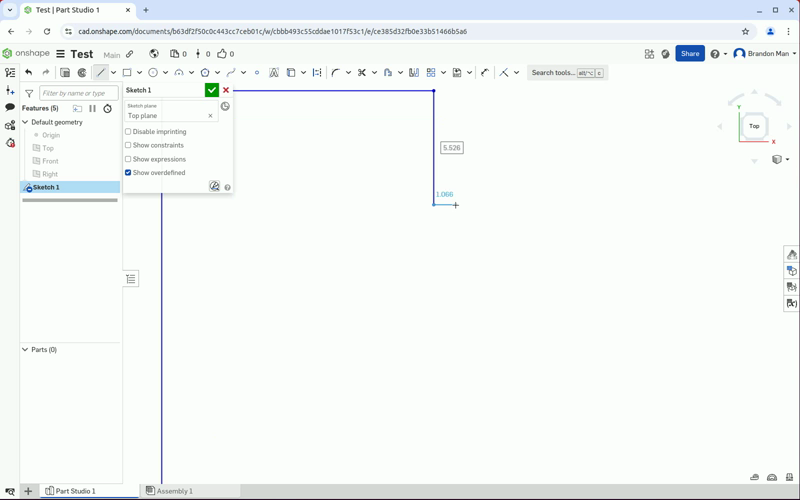
scroll(6)
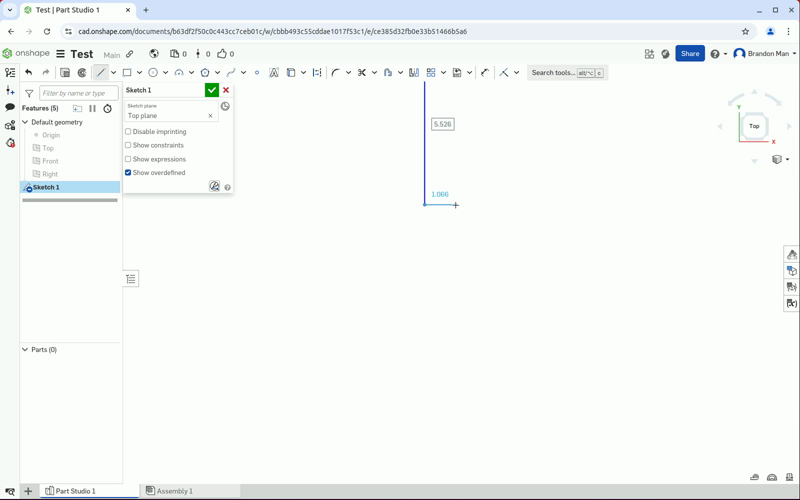
scroll(6)
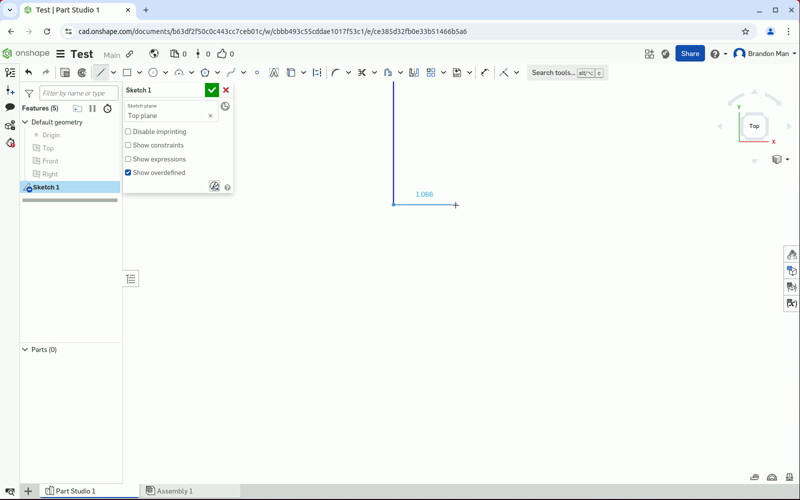
click(455, 204)
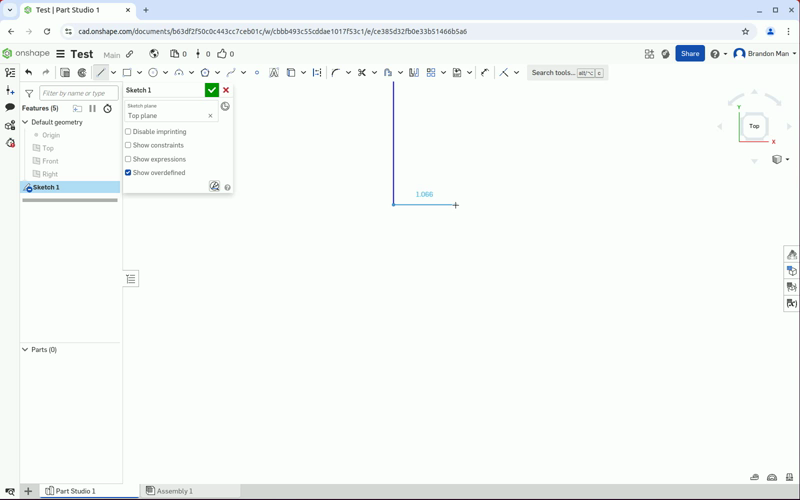
scroll(-6)
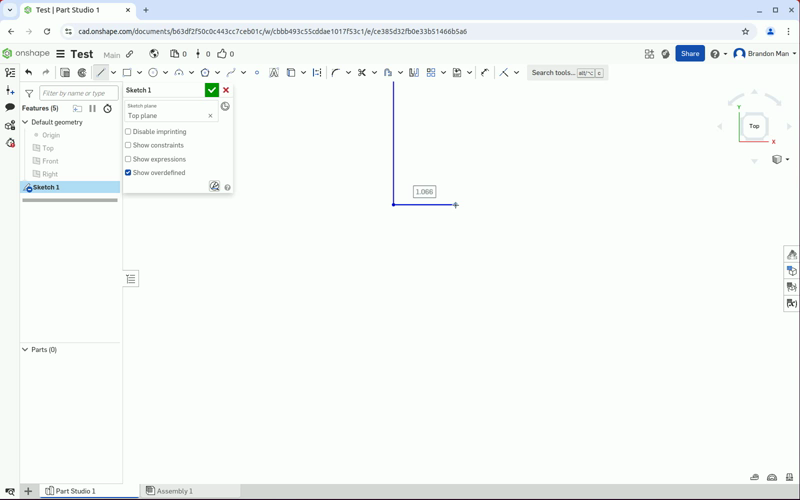
scroll(-6)
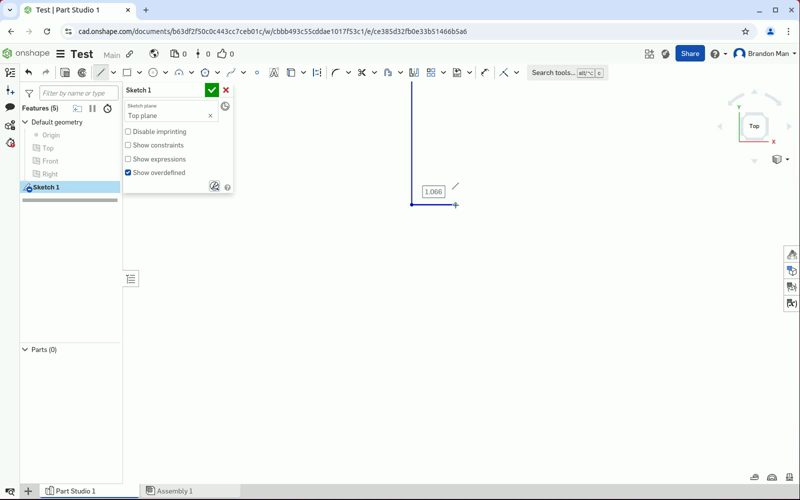
scroll(-6)
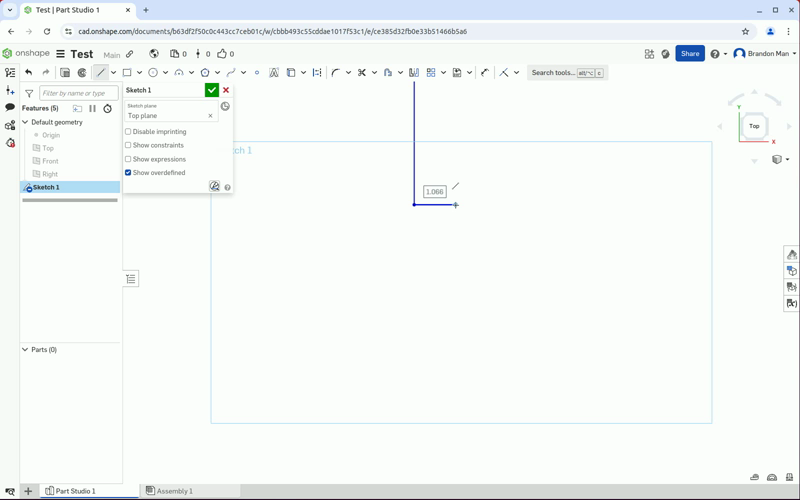
scroll(-6)
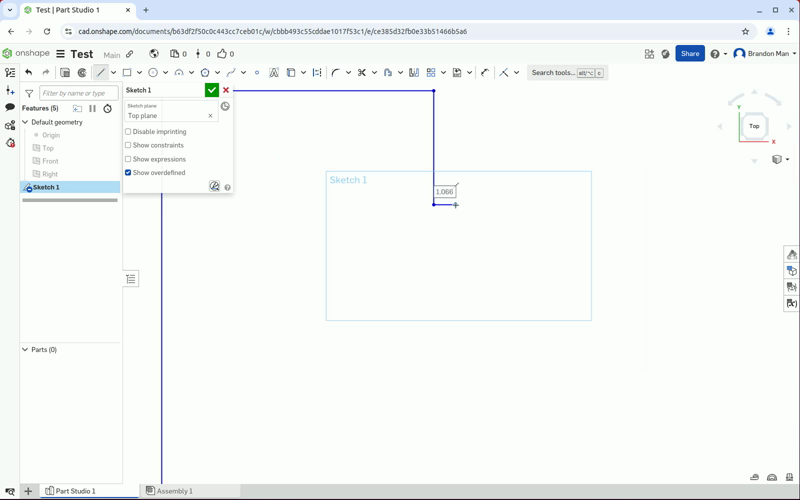
scroll(-6)
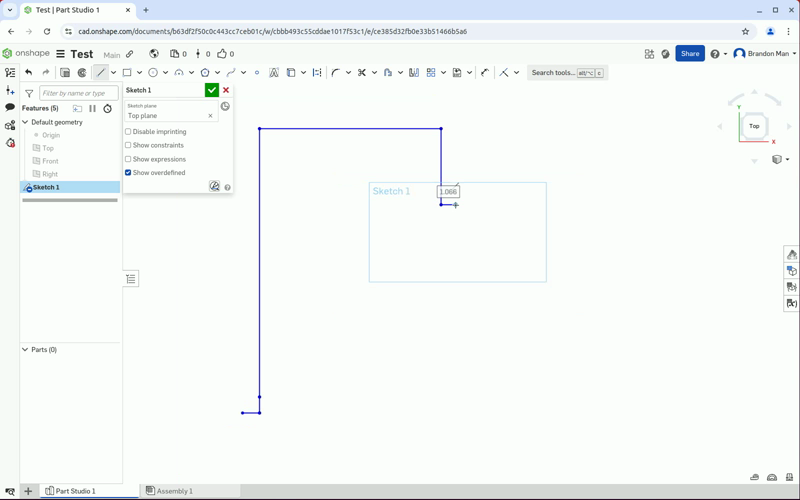
scroll(-6)
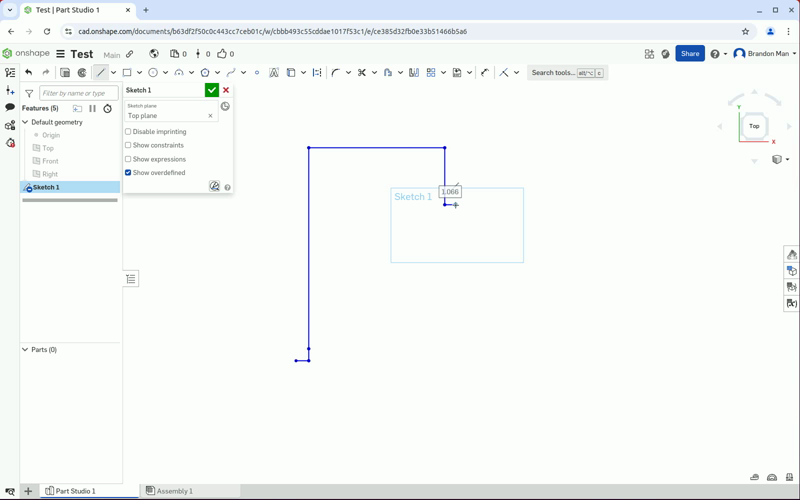
scroll(-6)
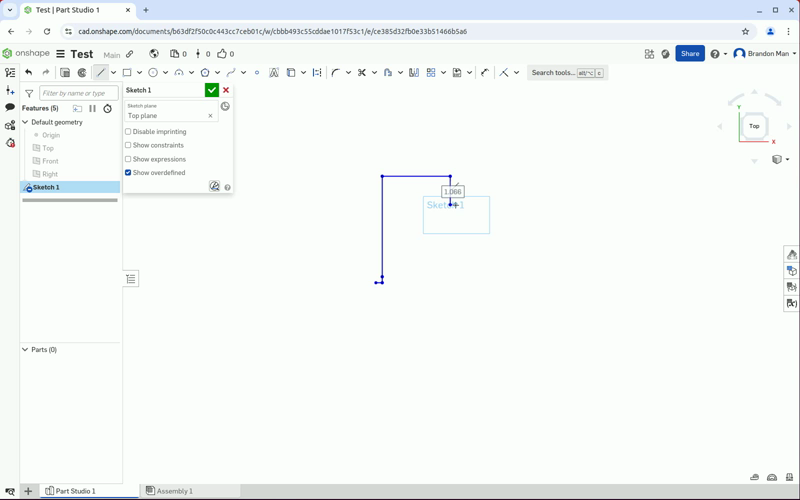
key_up(shift)
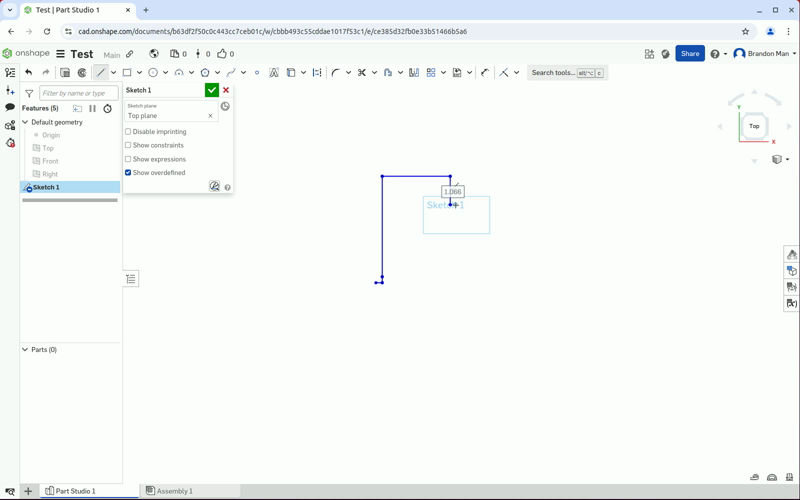
key_down(shift)
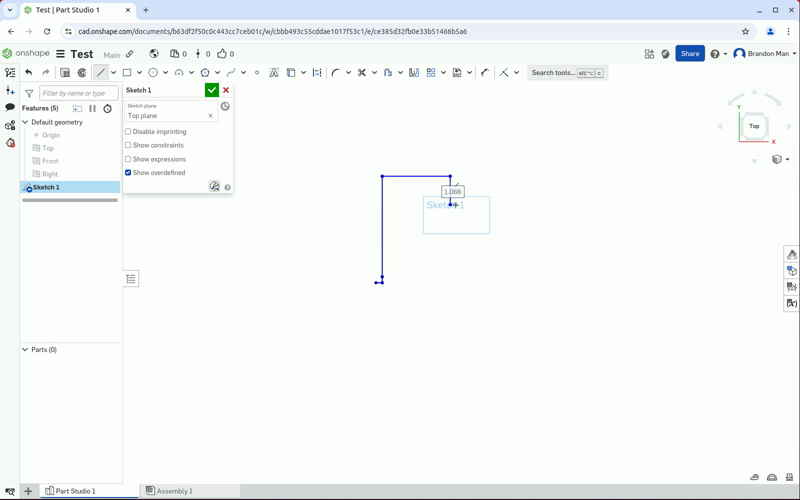
mouse_move(455, 276)
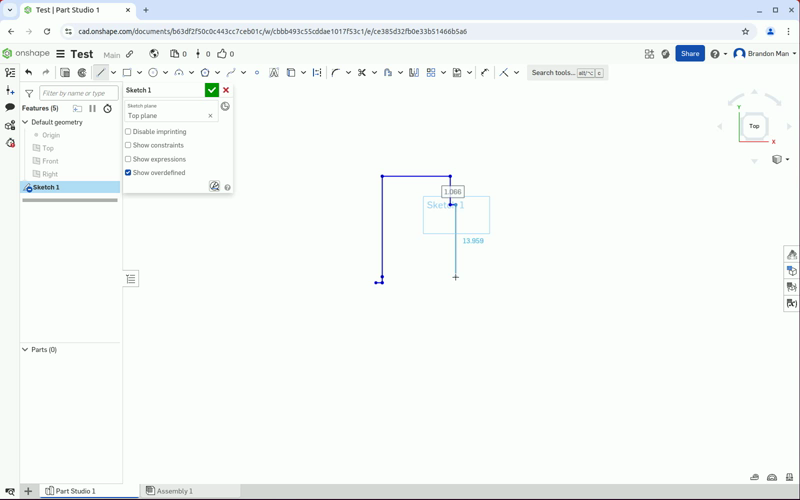
click(455, 276)
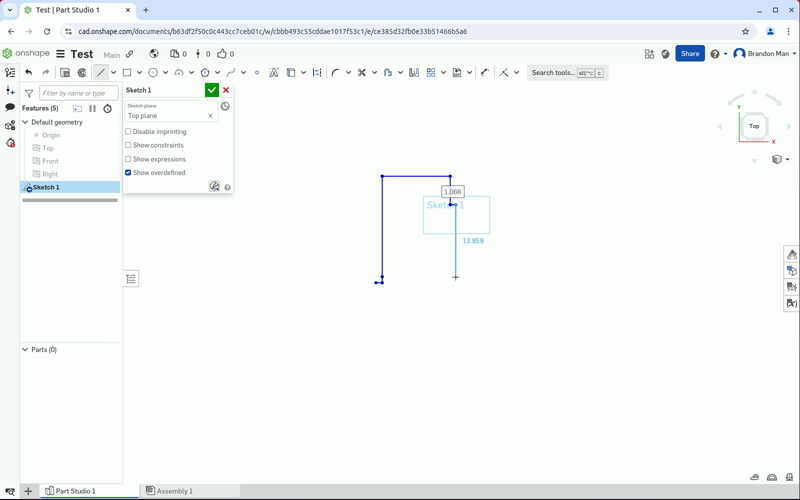
key_up(shift)
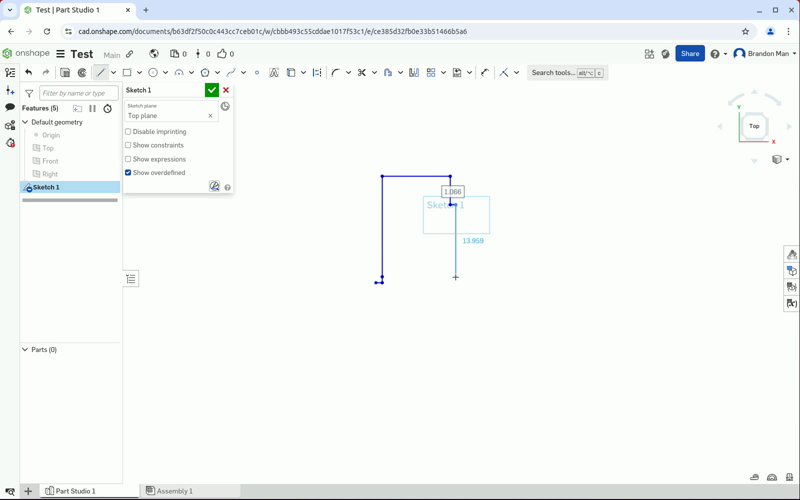
key_down(shift)
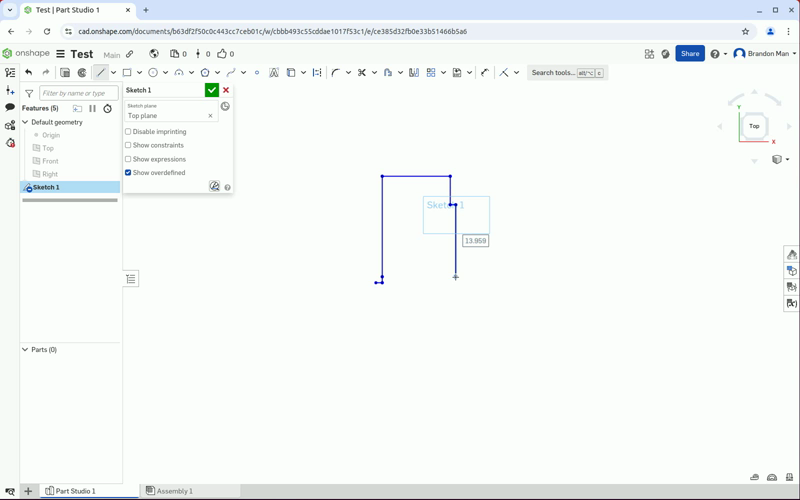
mouse_move(485, 276)
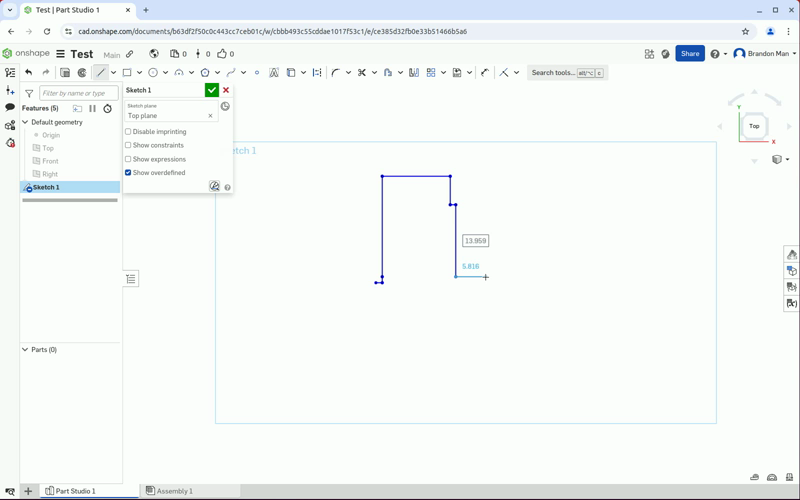
mouse_move(455, 282)
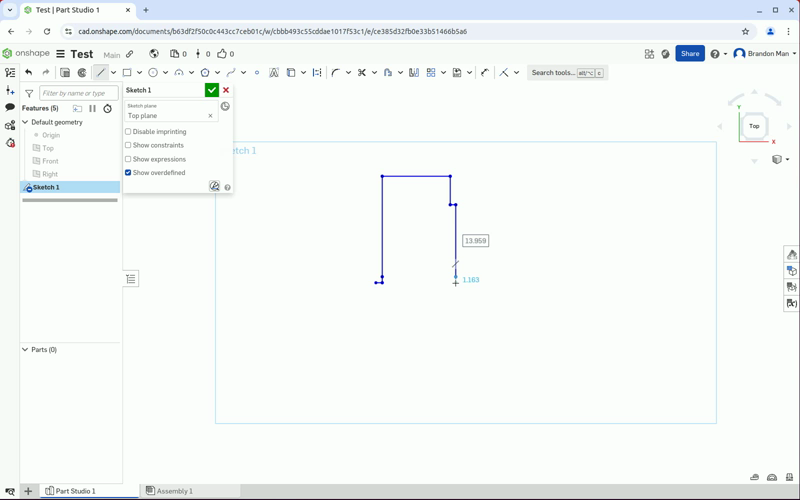
scroll(6)
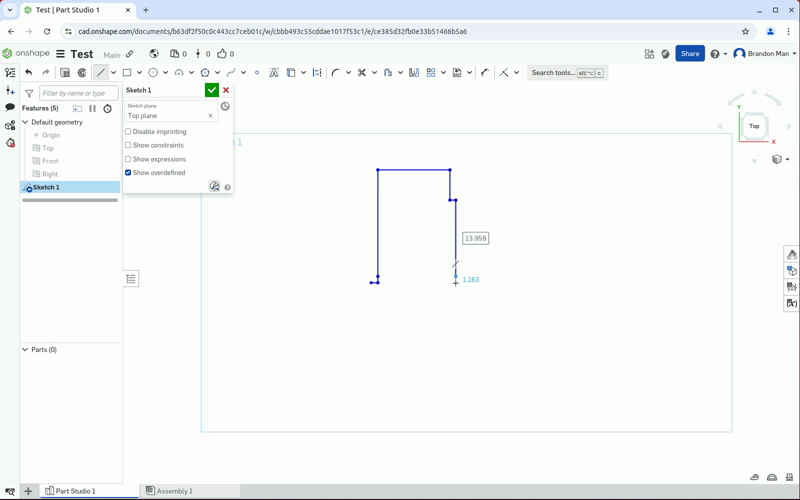
scroll(6)
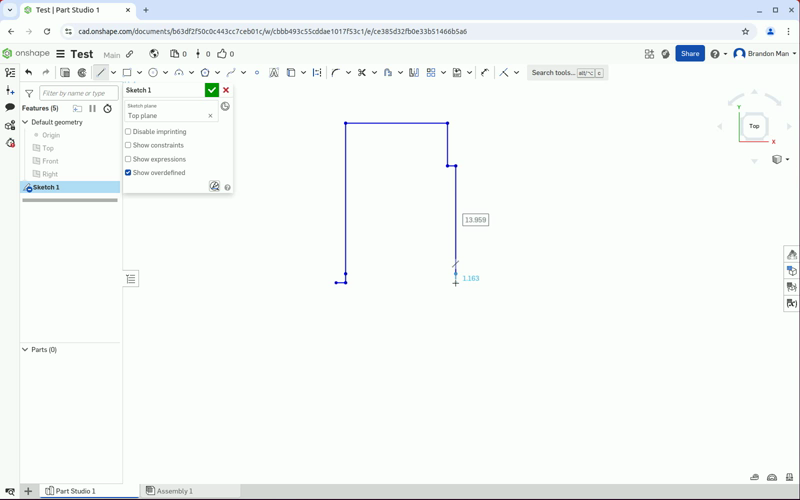
scroll(6)
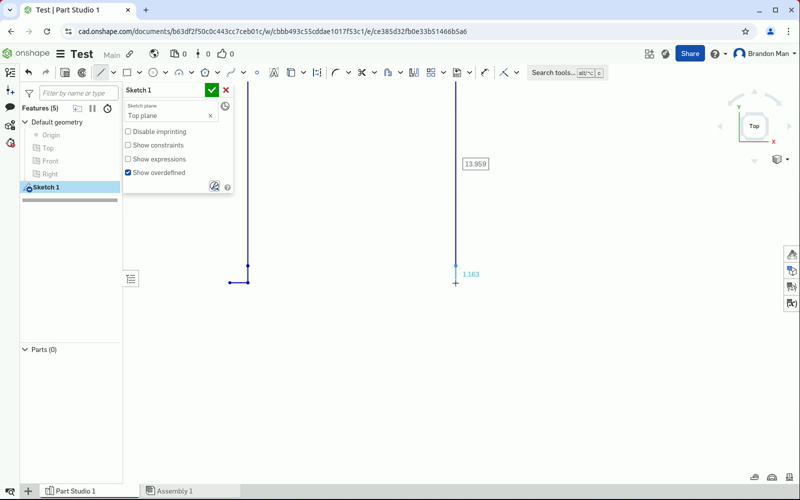
scroll(6)
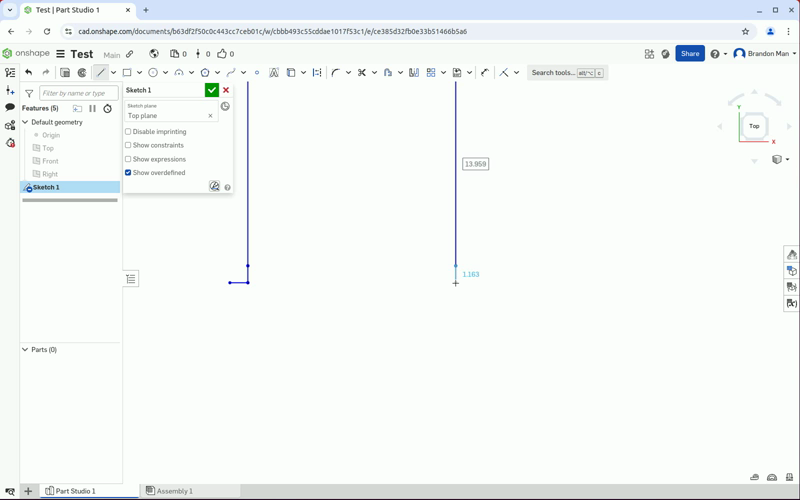
scroll(6)
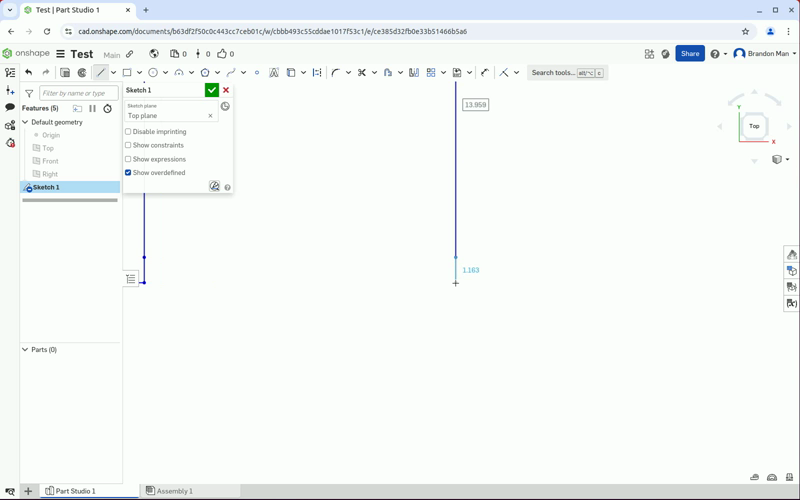
scroll(6)
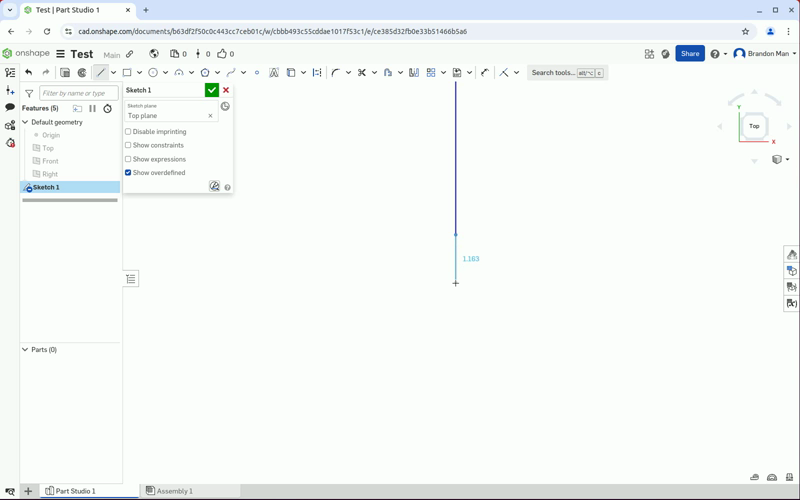
scroll(6)
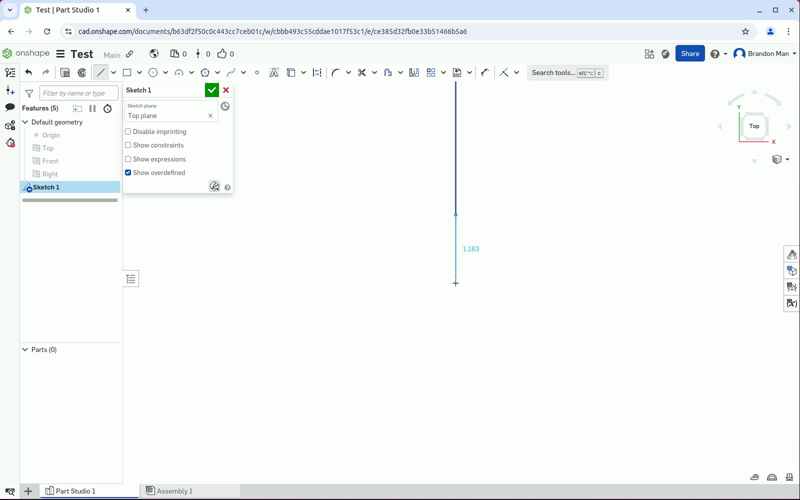
click(455, 282)
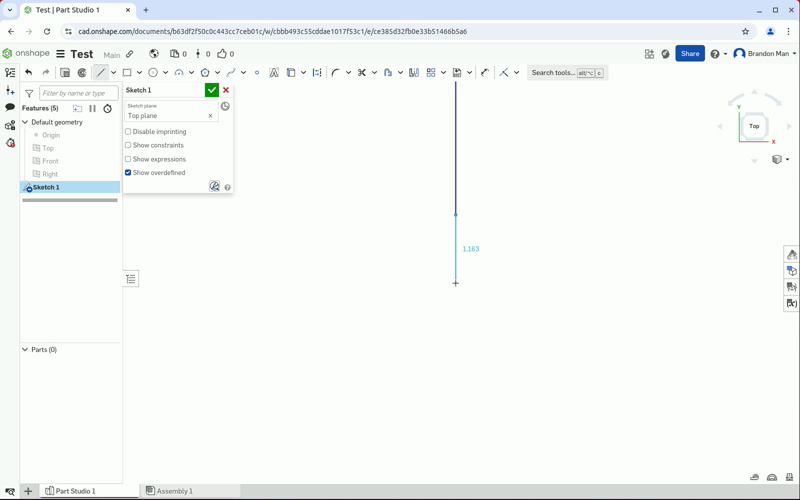
scroll(-6)
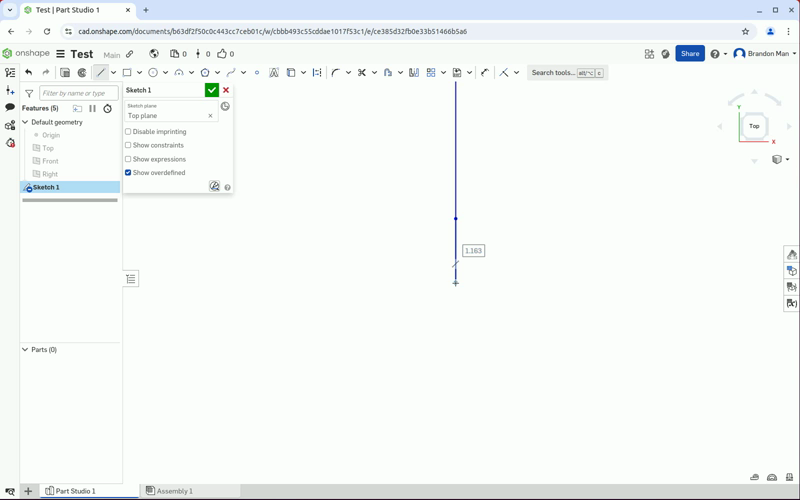
scroll(-6)
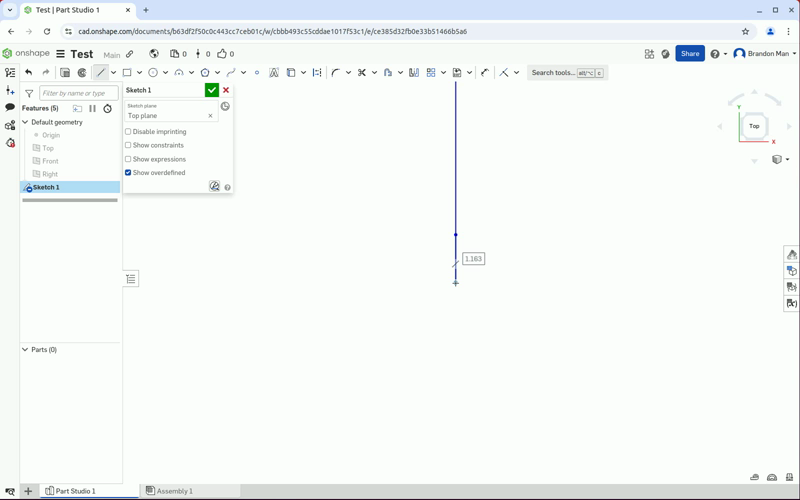
scroll(-6)
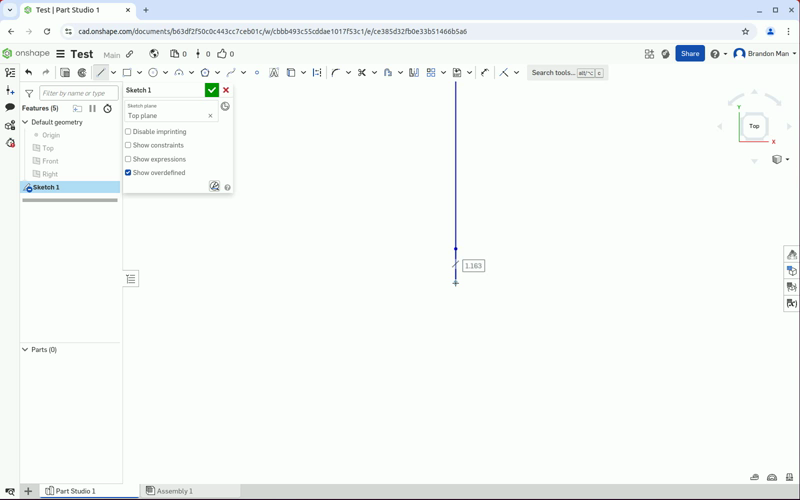
scroll(-6)
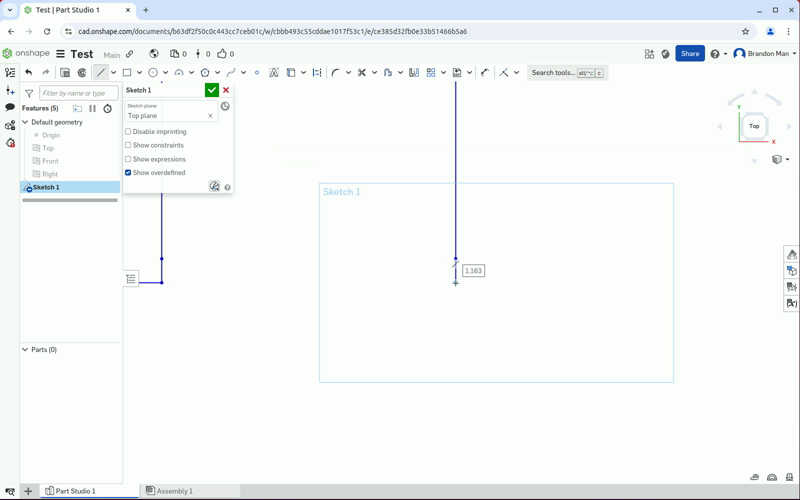
scroll(-6)
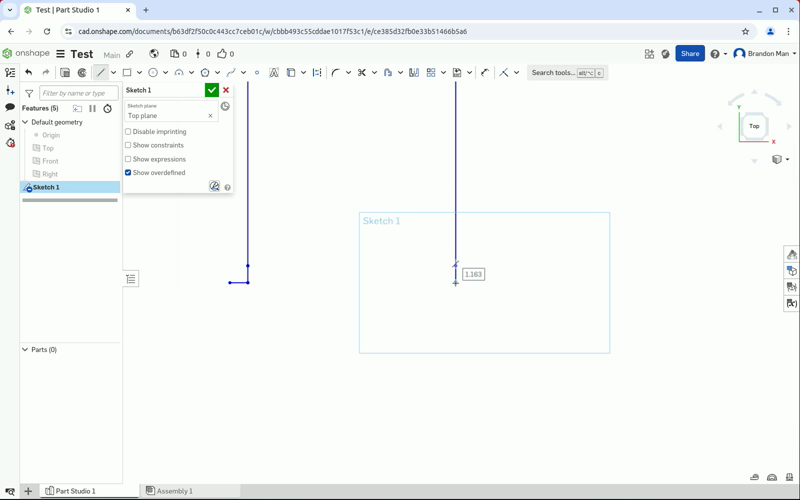
scroll(-6)
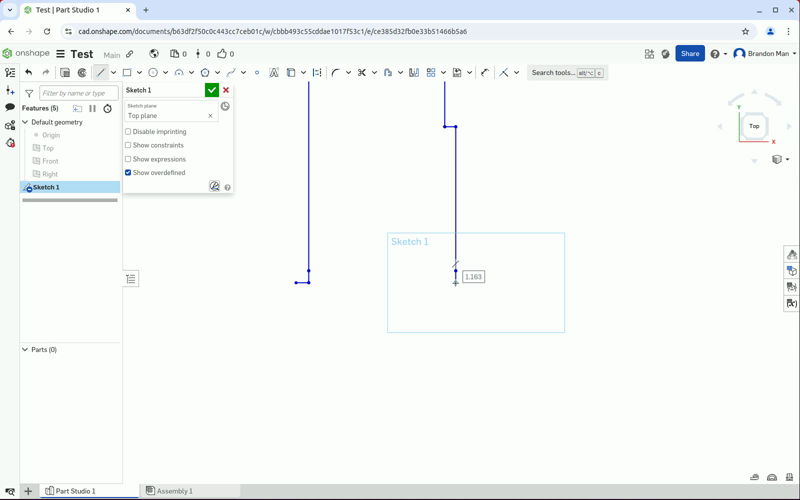
scroll(-6)
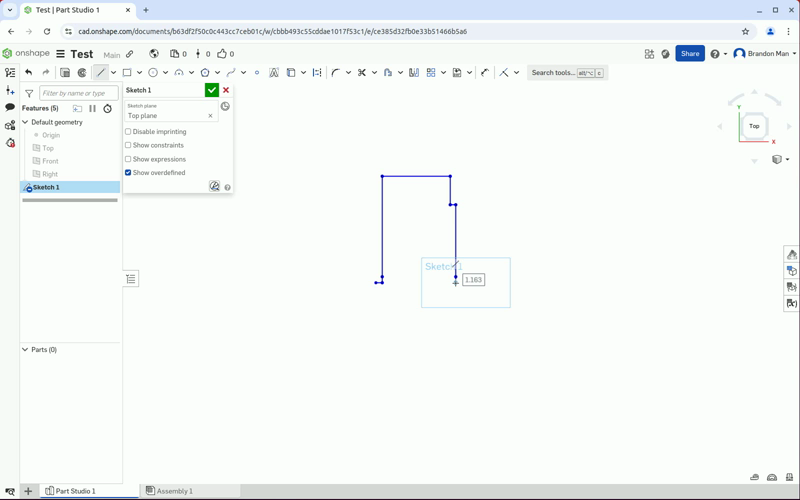
key_up(shift)
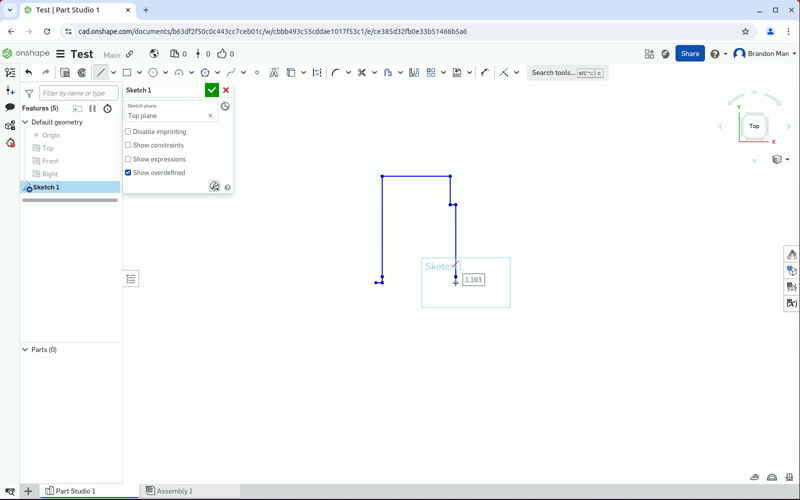
key_down(shift)
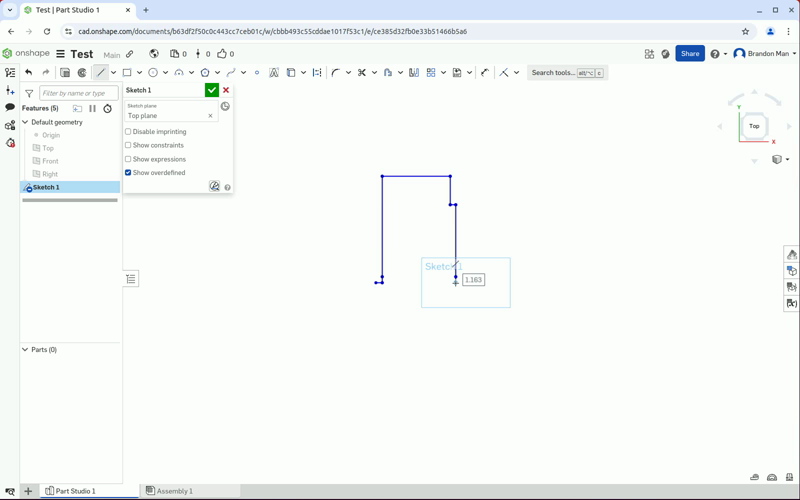
mouse_move(485, 282)
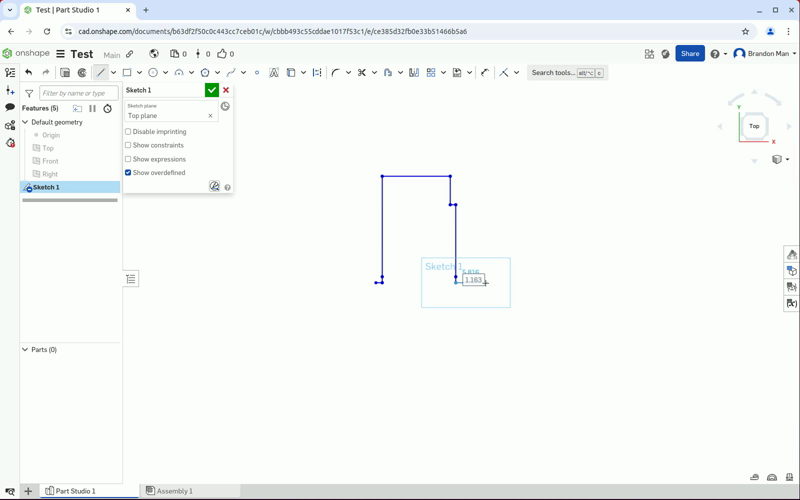
mouse_move(461, 282)
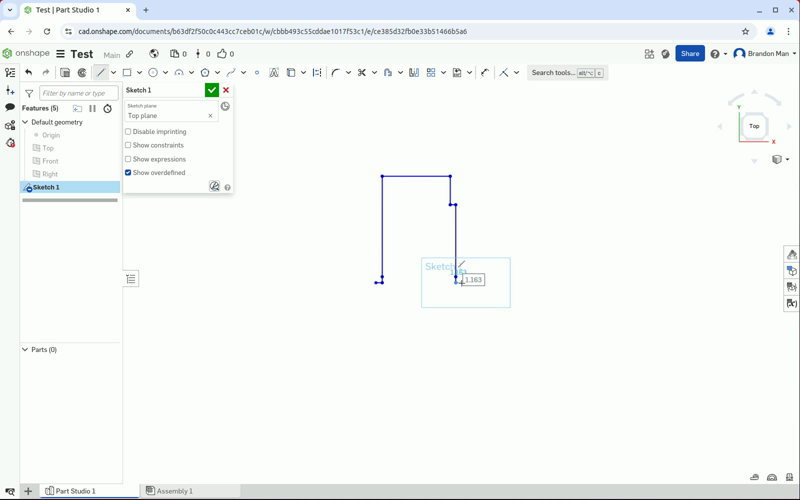
scroll(6)
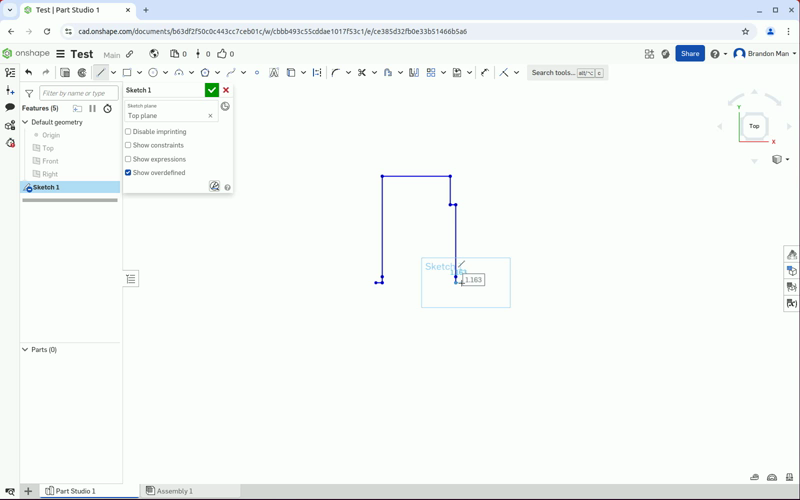
scroll(6)
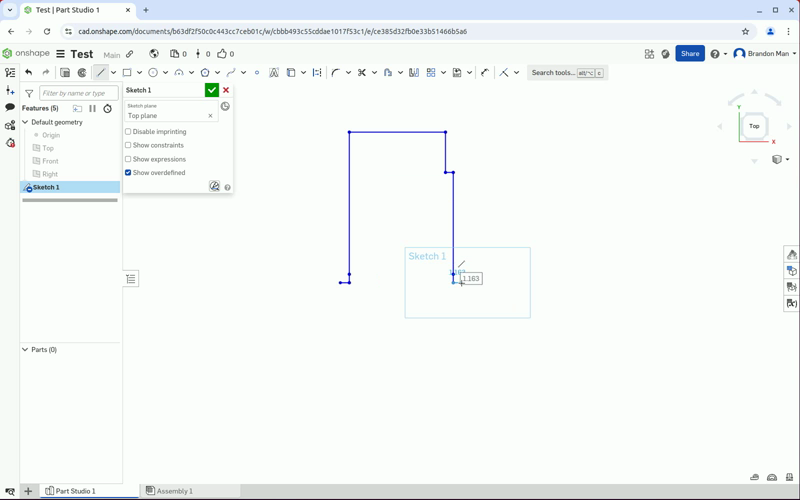
scroll(6)
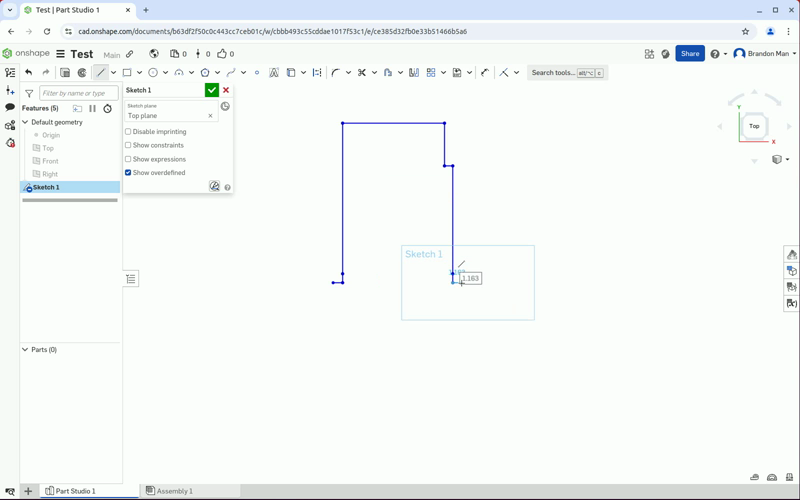
scroll(6)
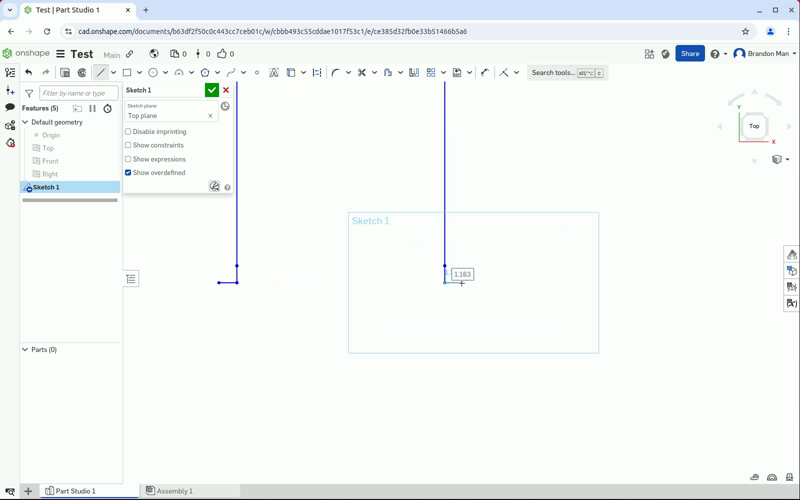
scroll(6)
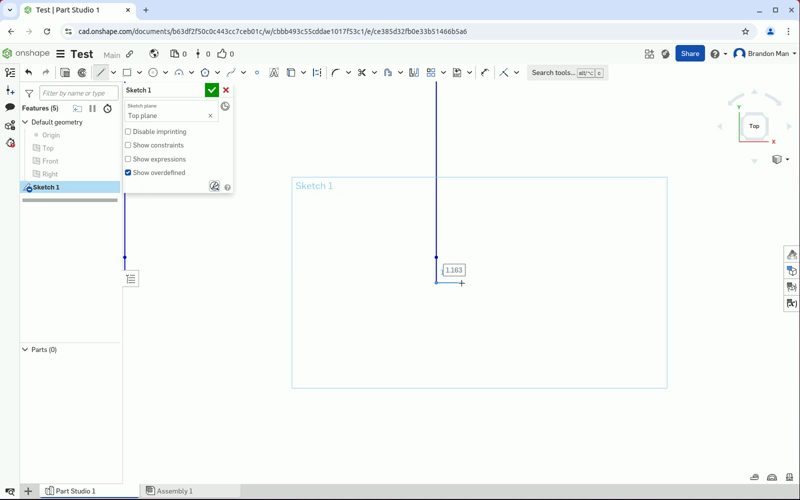
scroll(6)
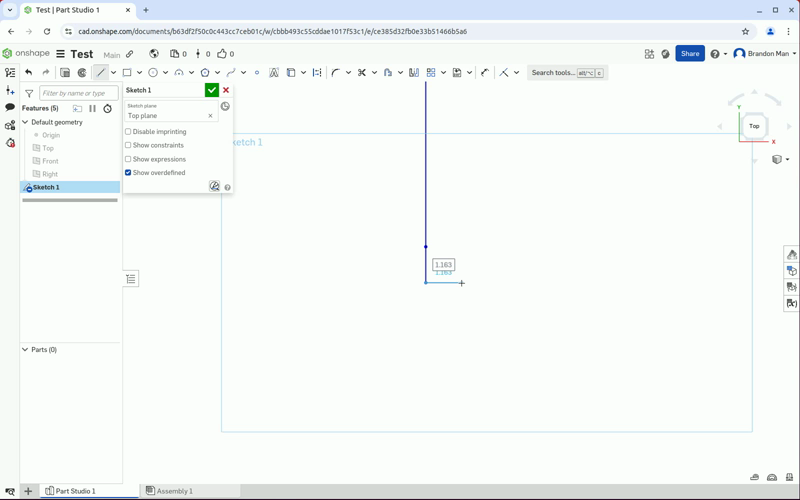
scroll(6)
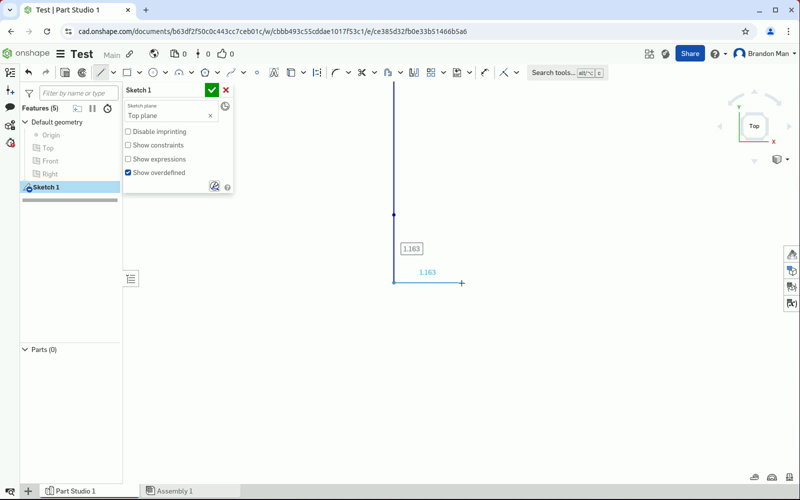
click(461, 282)
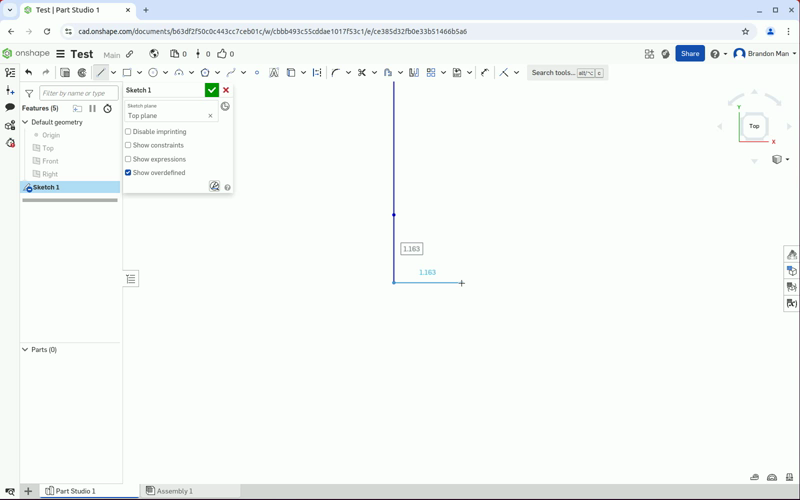
scroll(-6)
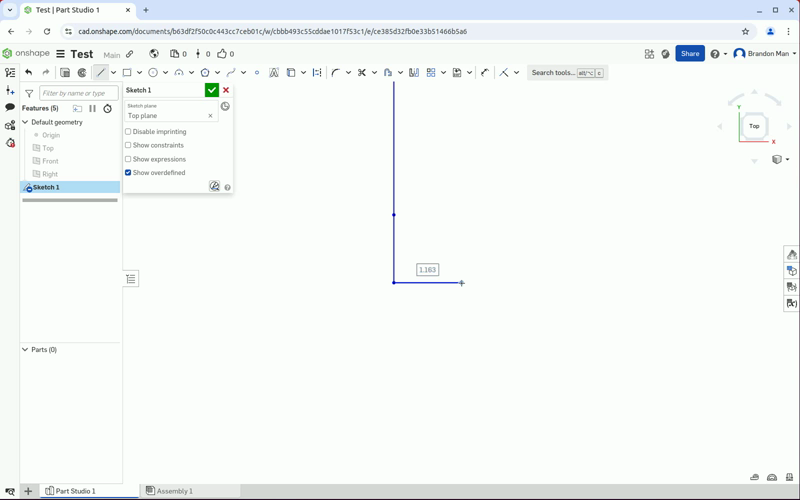
scroll(-6)
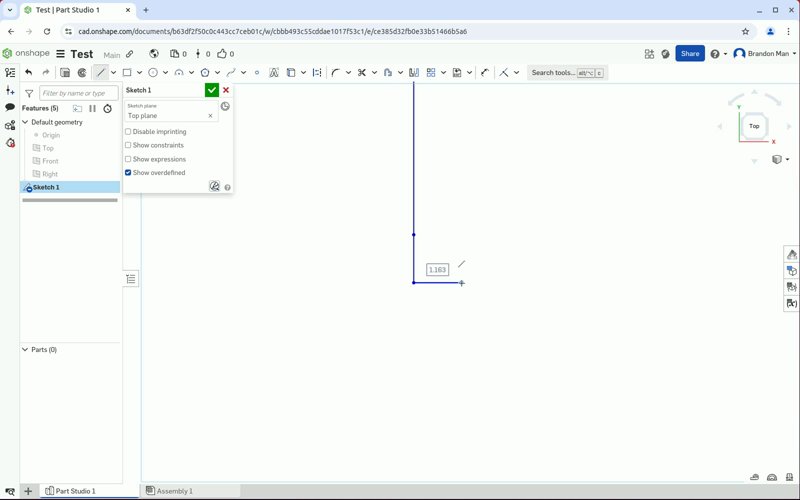
scroll(-6)
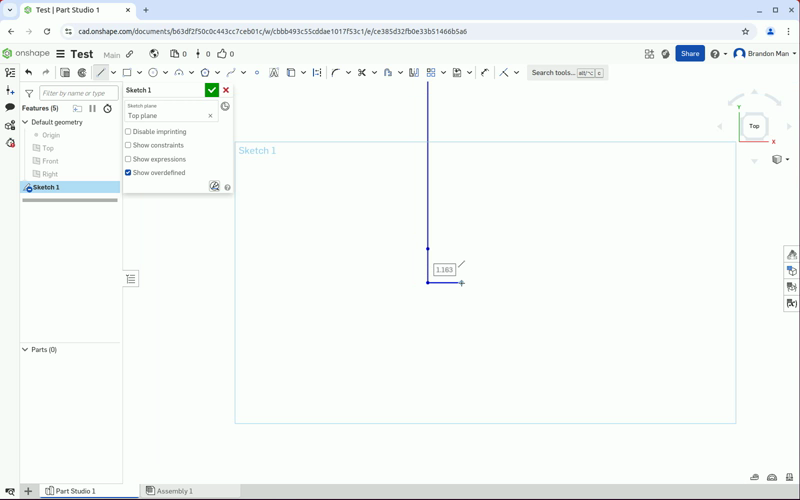
scroll(-6)
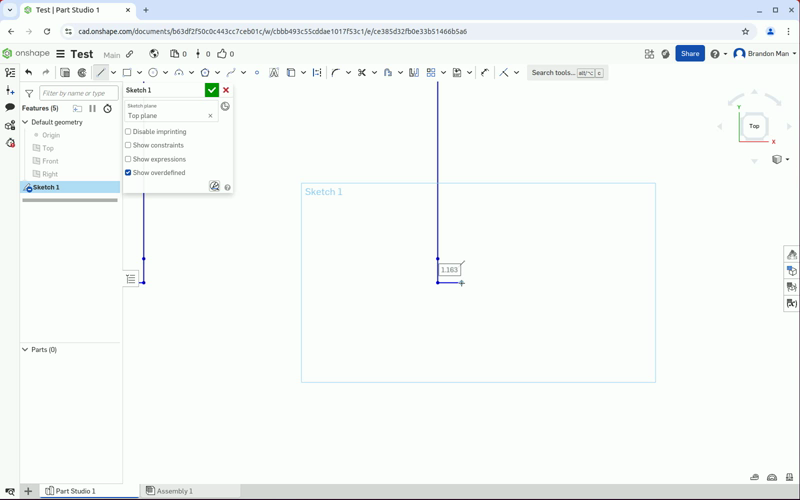
scroll(-6)
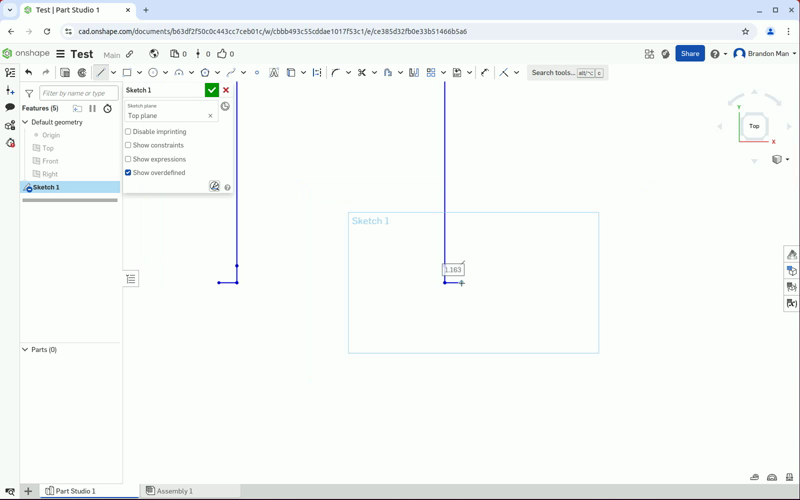
scroll(-6)
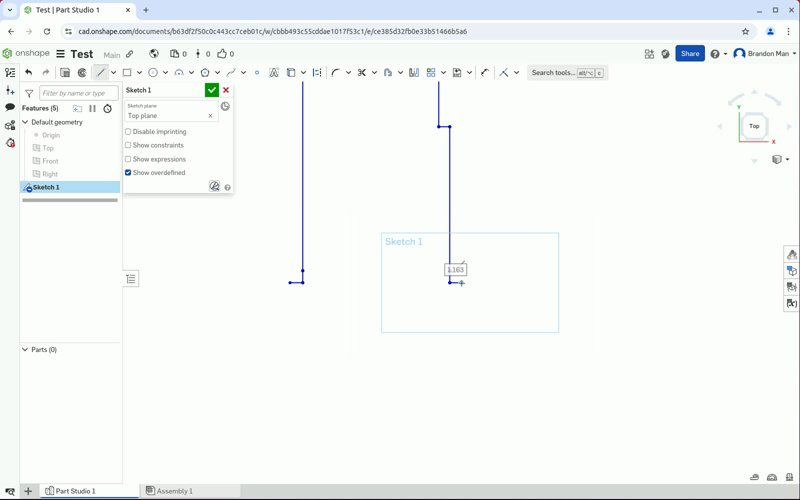
scroll(-6)
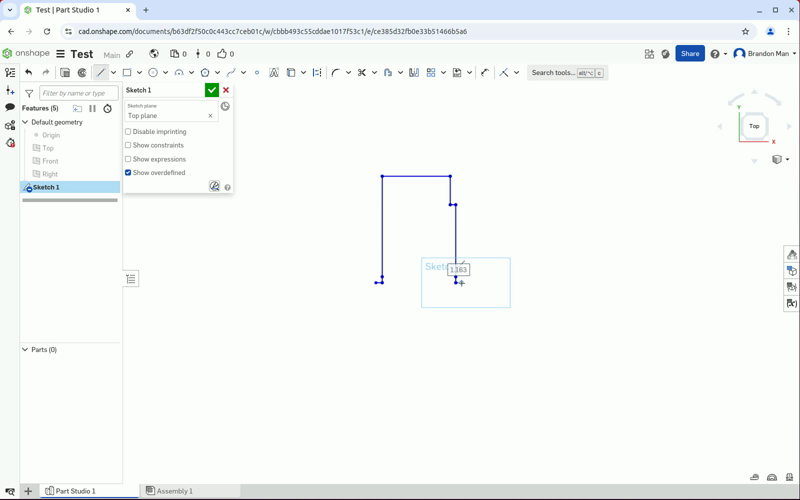
key_up(shift)
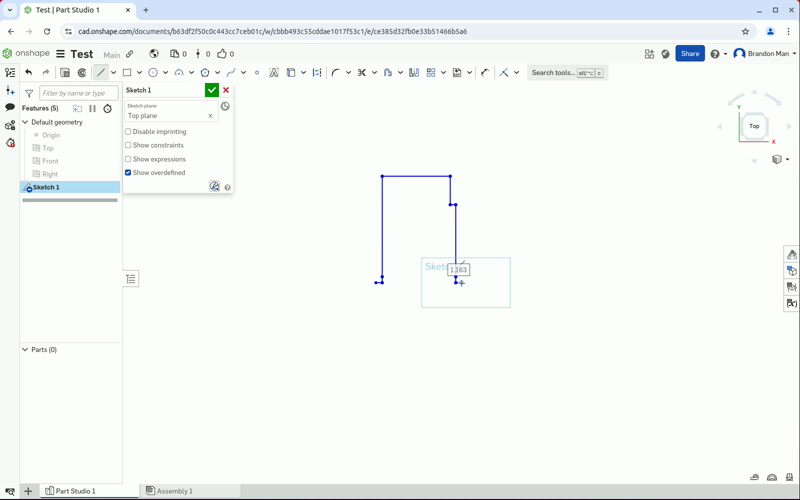
key_down(shift)
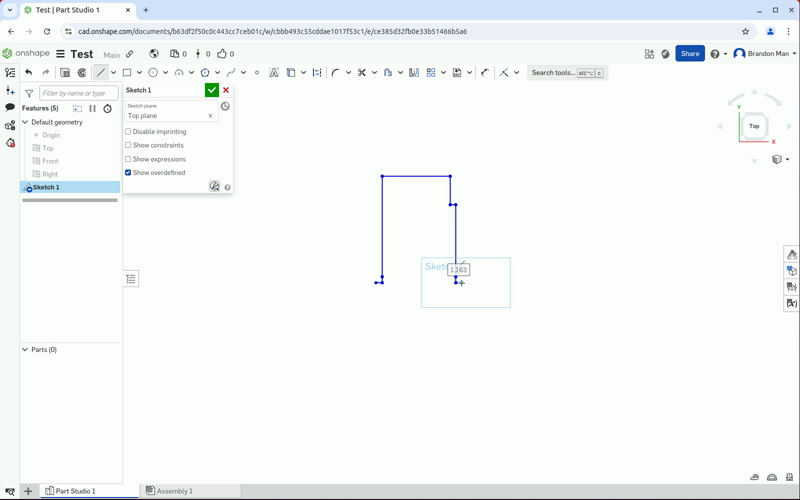
mouse_move(461, 198)
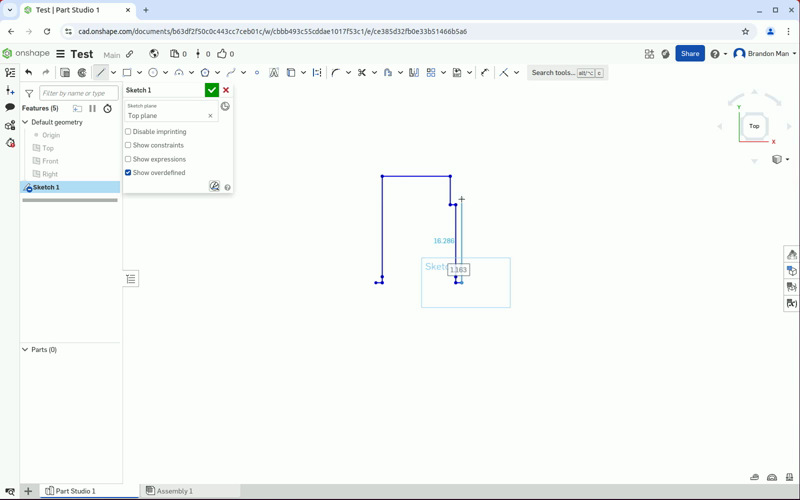
click(461, 198)
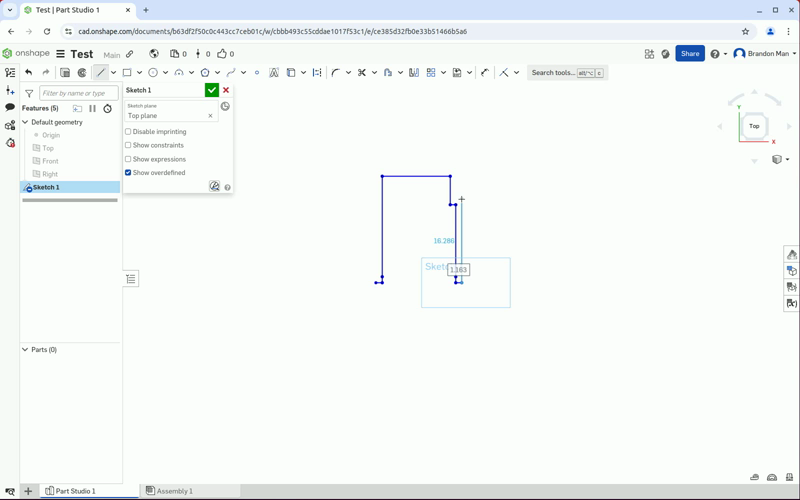
key_up(shift)
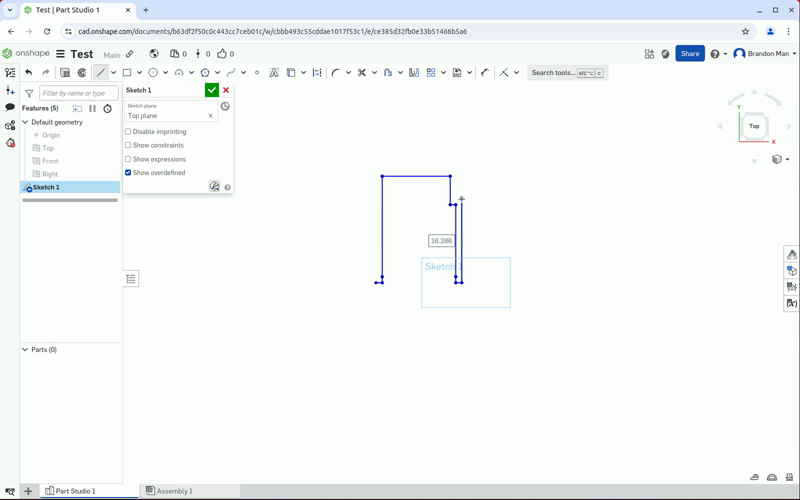
key_down(shift)
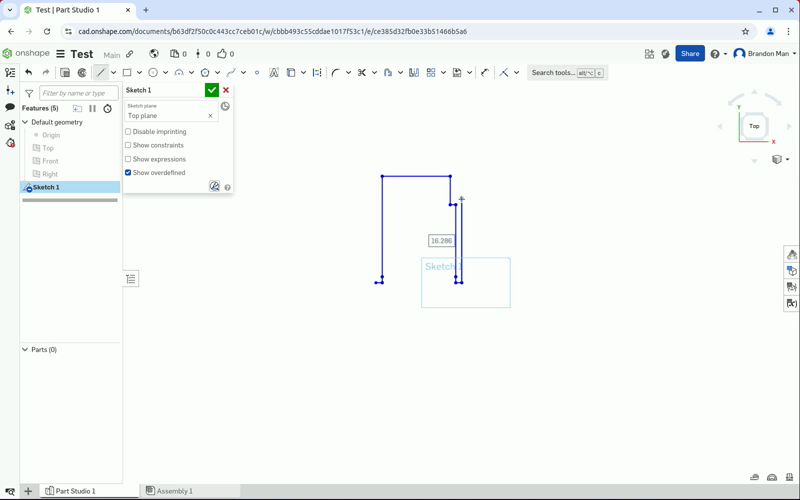
mouse_move(491, 198)
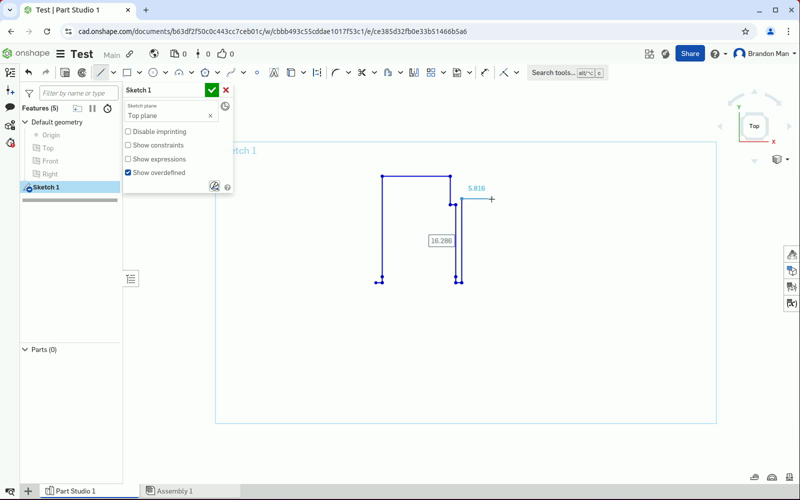
mouse_move(455, 198)
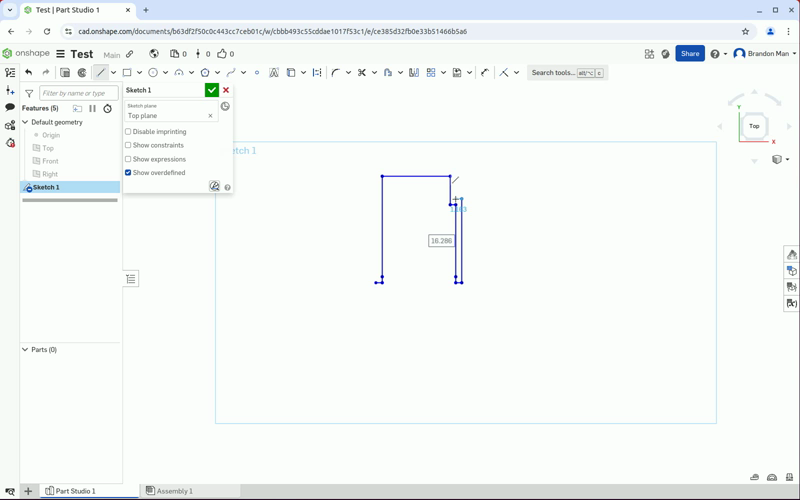
scroll(6)
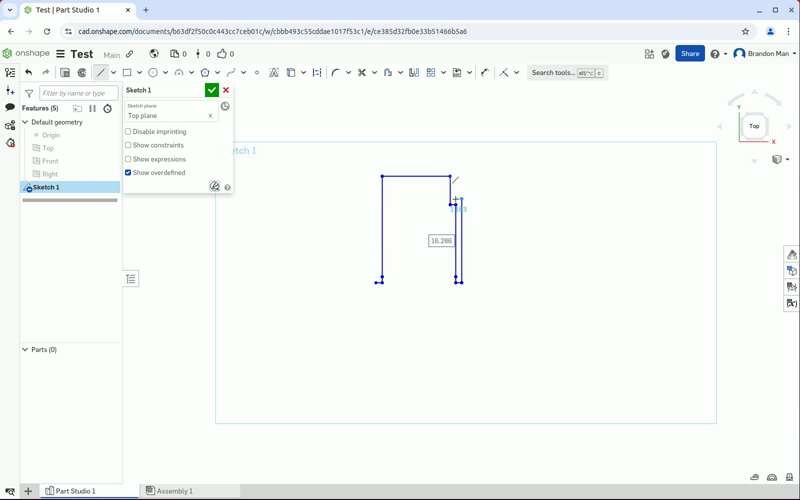
scroll(6)
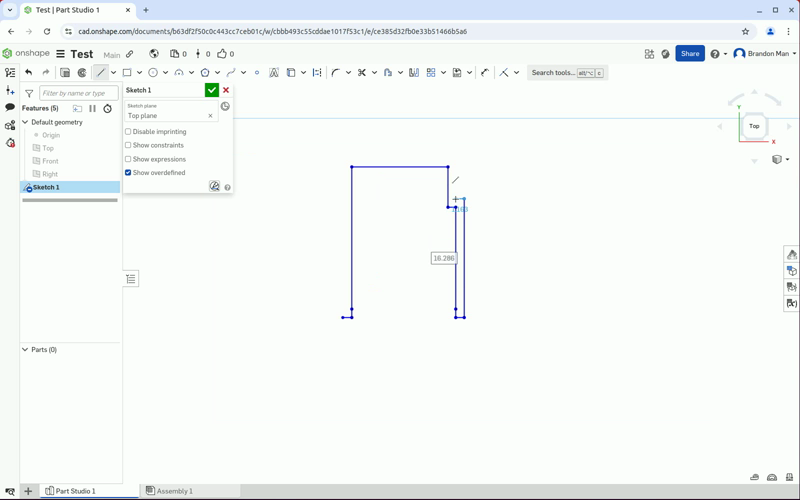
scroll(6)
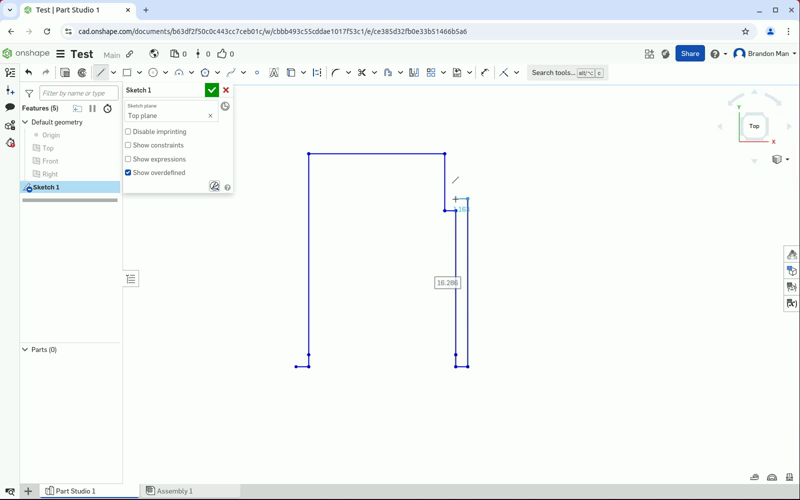
scroll(6)
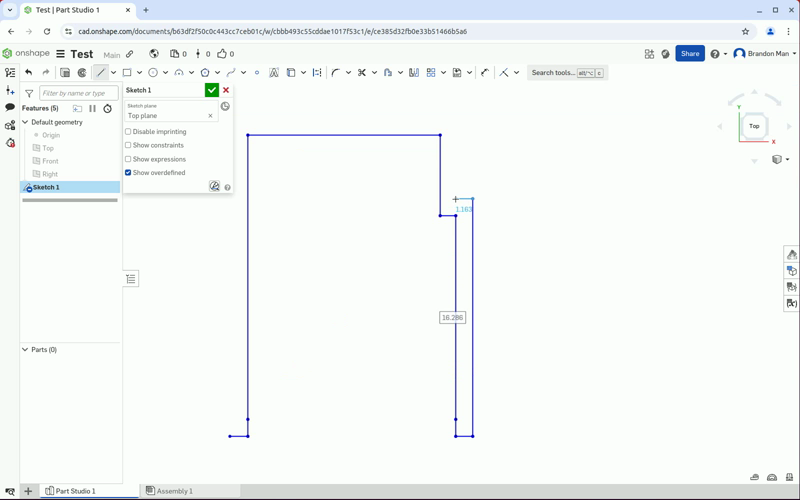
scroll(6)
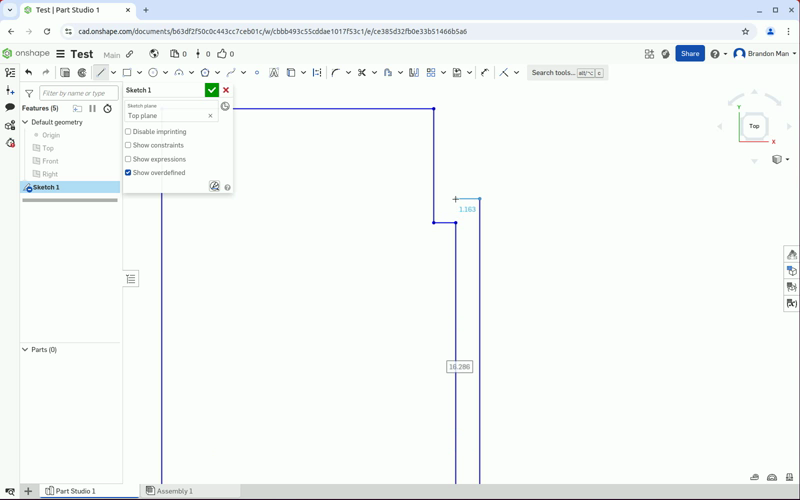
scroll(6)
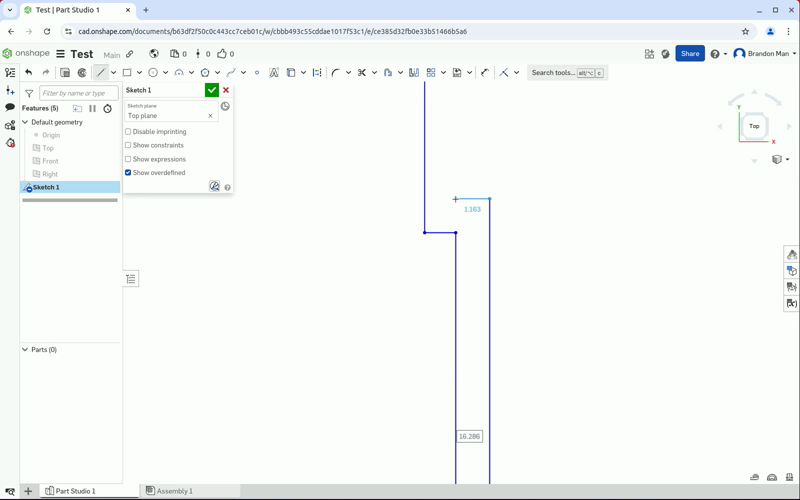
scroll(6)
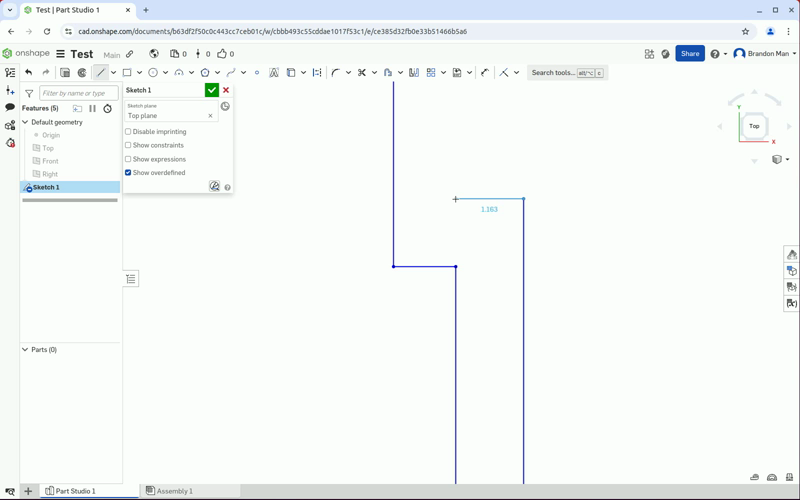
click(455, 198)
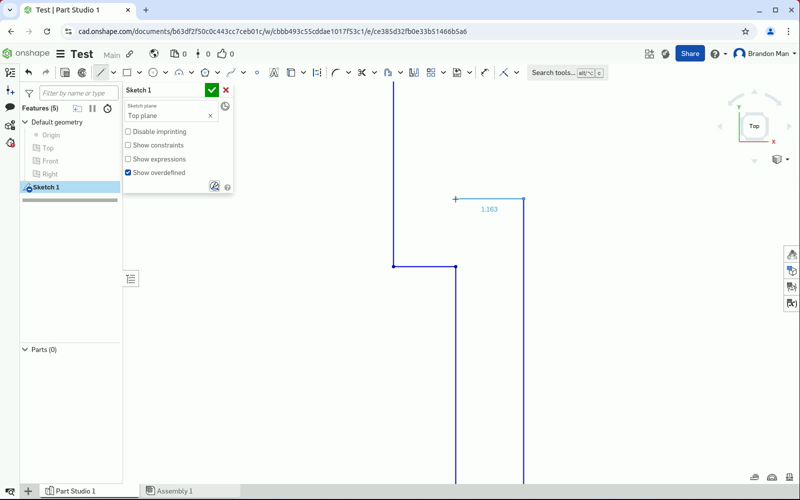
scroll(-6)
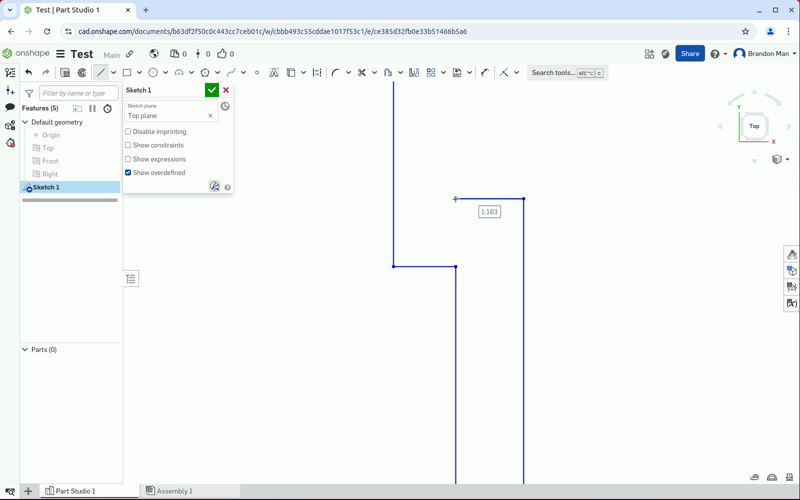
scroll(-6)
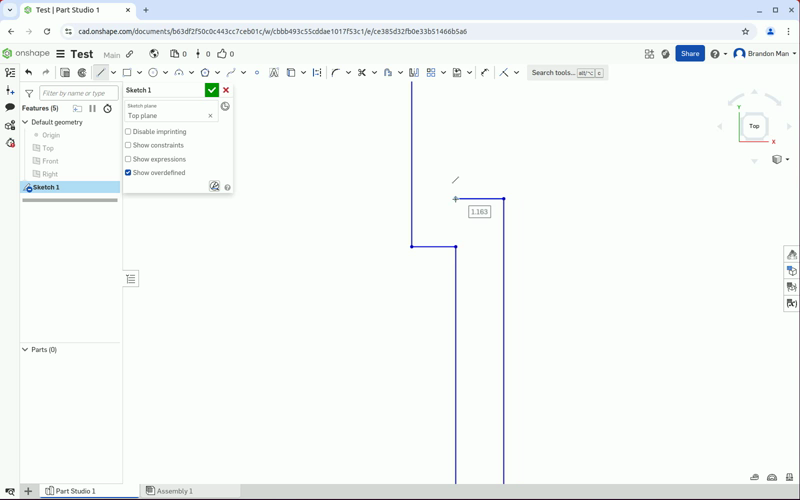
scroll(-6)
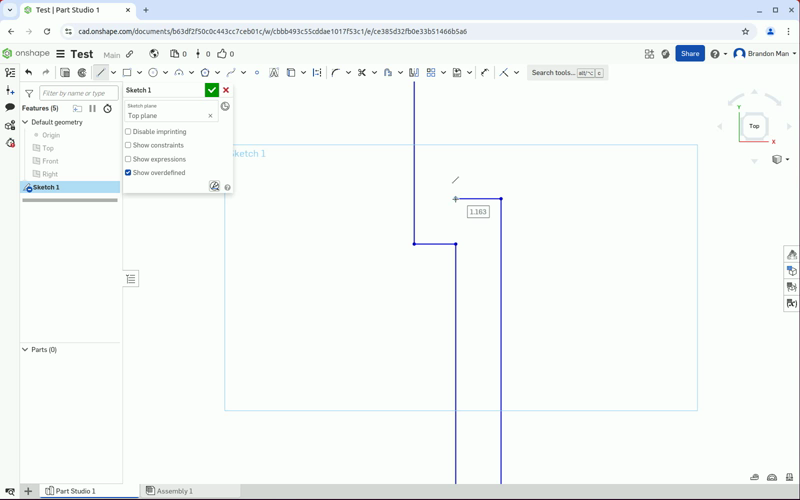
scroll(-6)
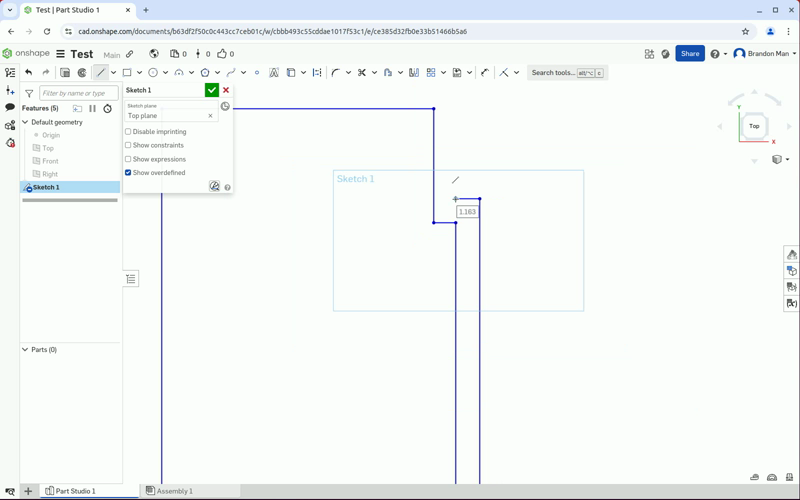
scroll(-6)
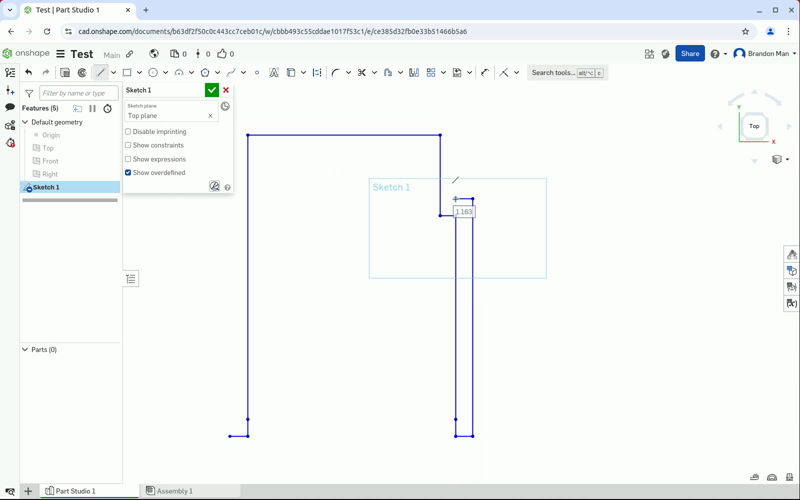
scroll(-6)
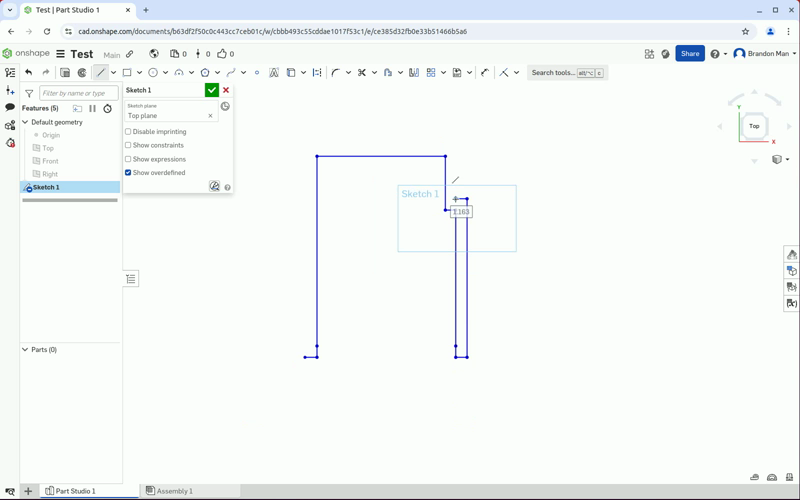
scroll(-6)
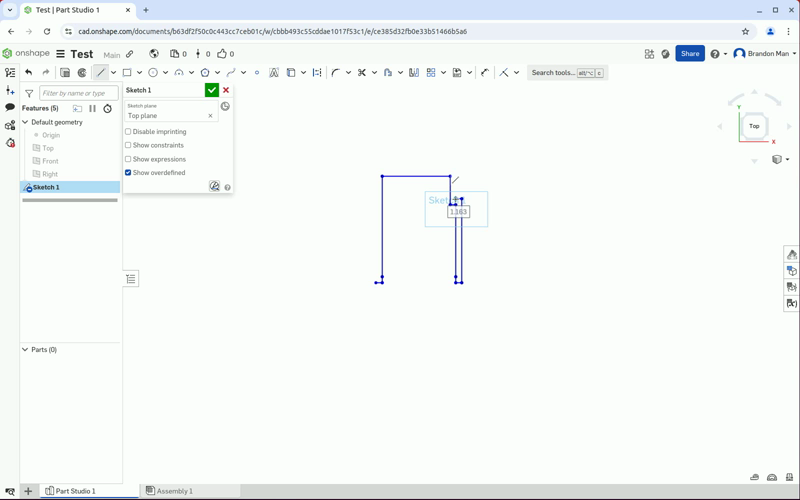
key_up(shift)
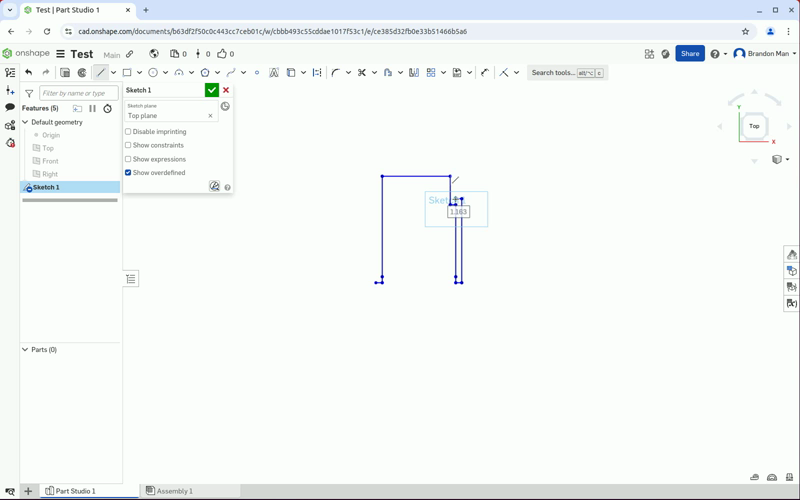
key_down(shift)
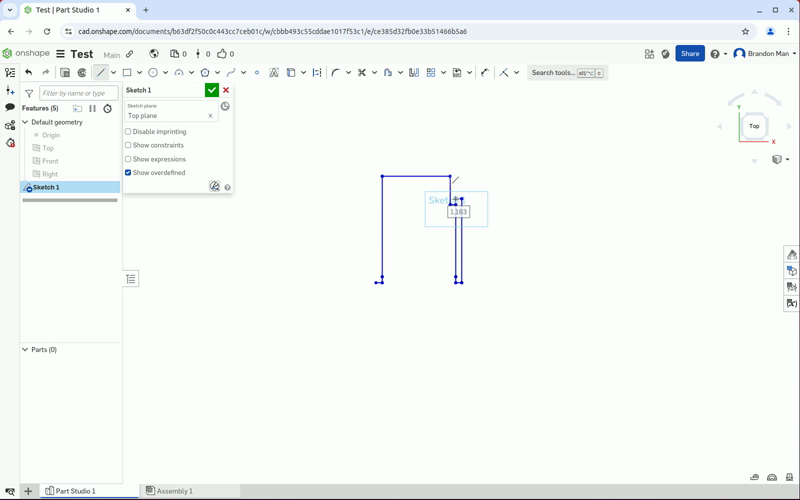
mouse_move(485, 198)
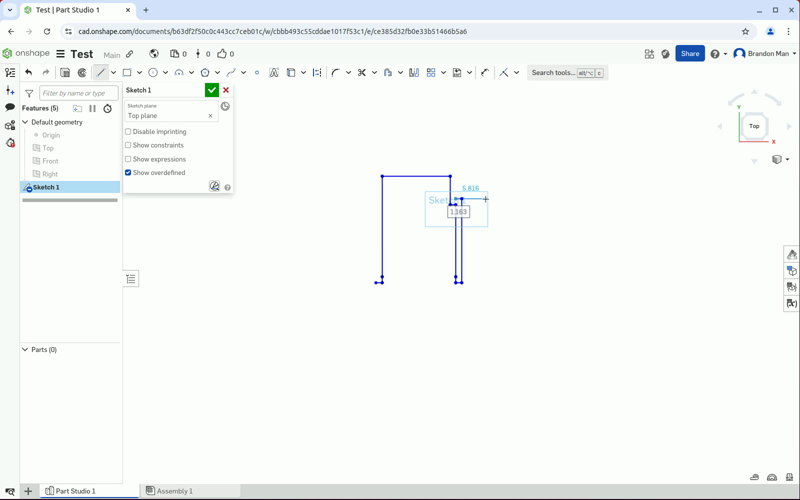
mouse_move(455, 170)
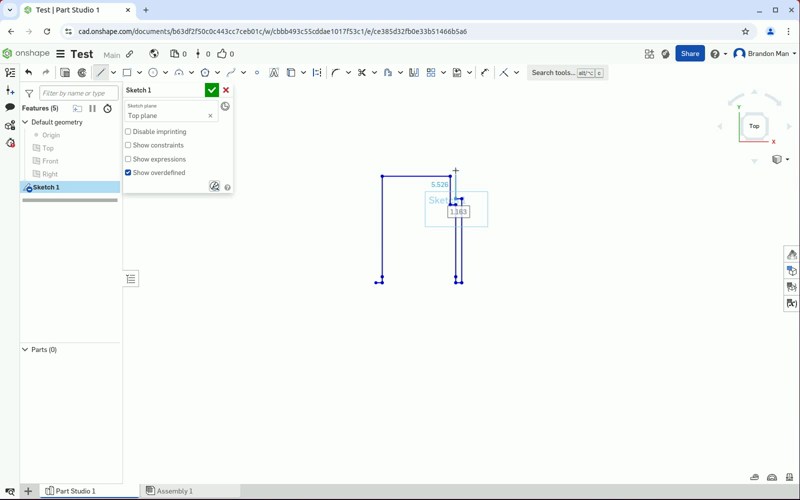
click(455, 170)
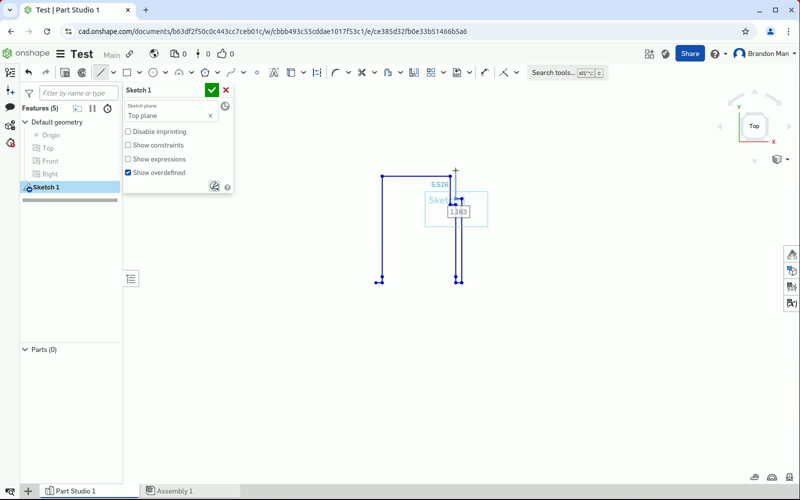
key_up(shift)
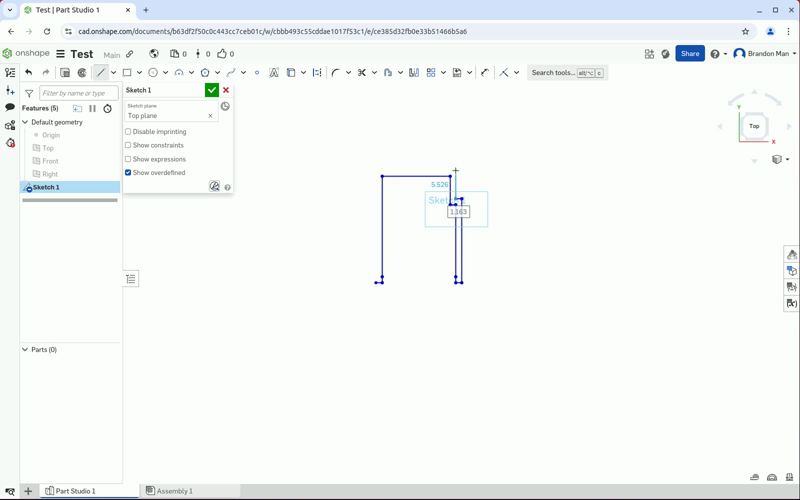
key_down(shift)
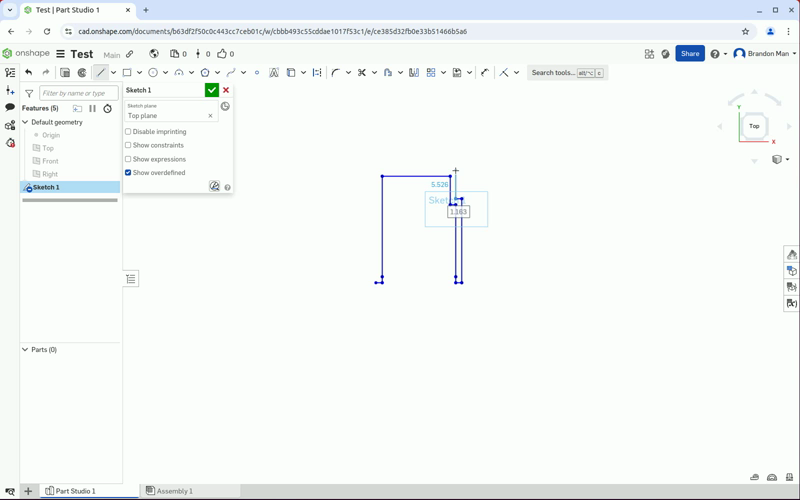
mouse_move(376, 170)
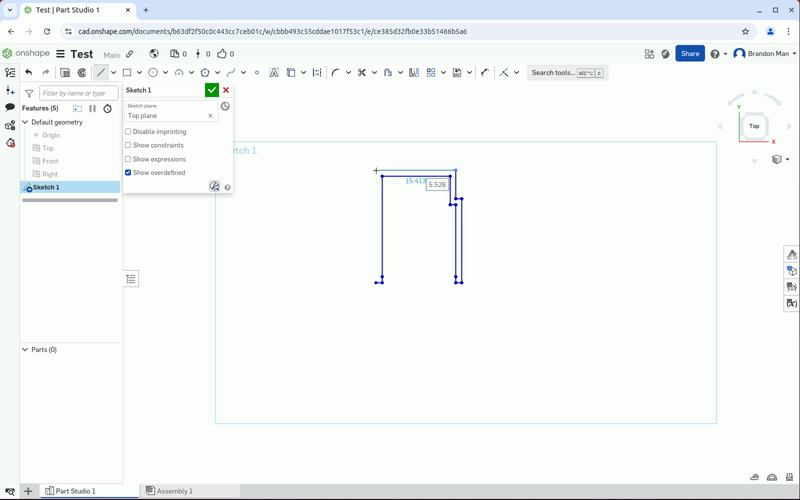
click(376, 170)
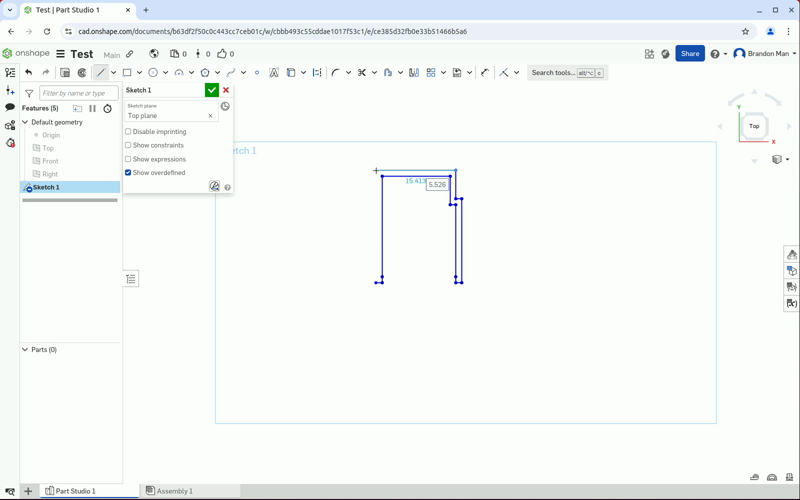
key_up(shift)
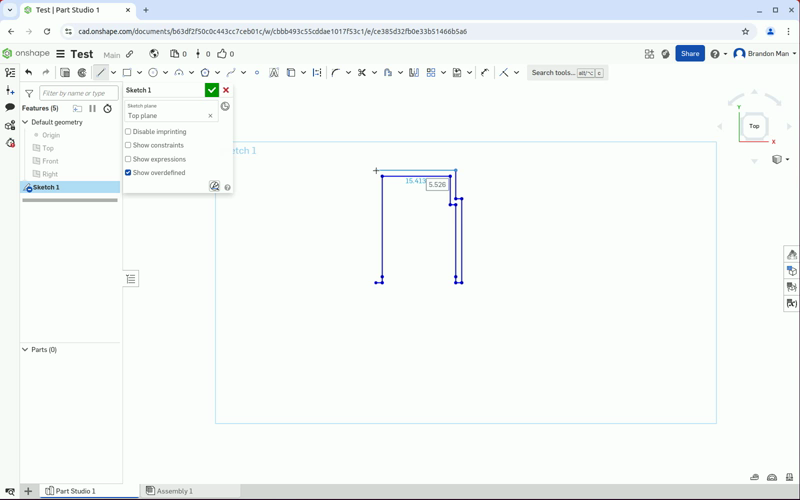
key_down(shift)
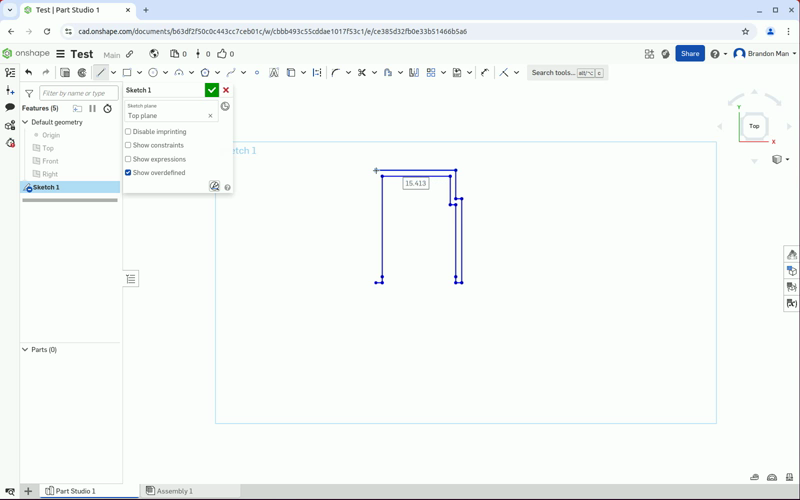
mouse_move(376, 282)
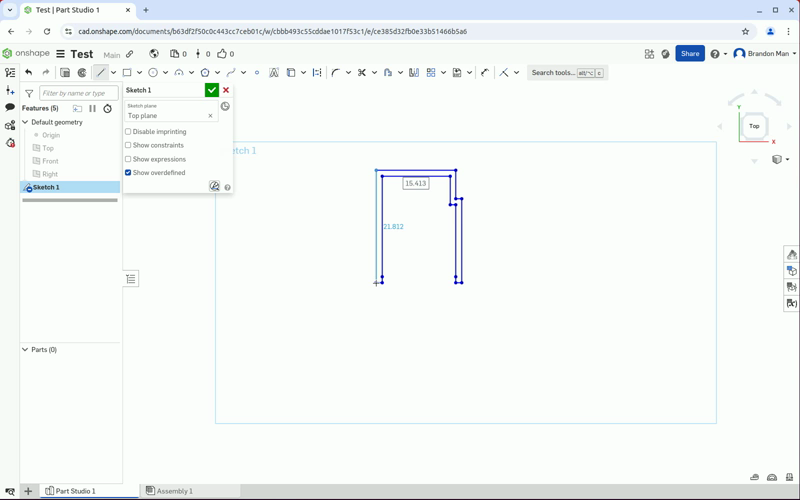
key_up(shift)
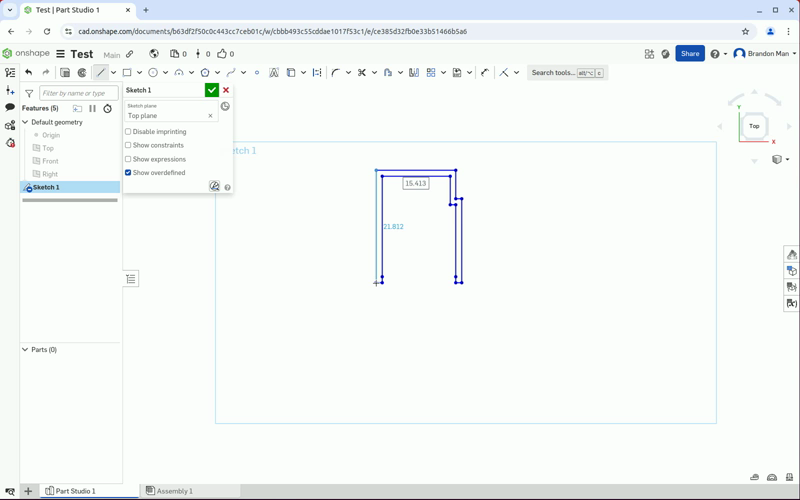
click(376, 282)
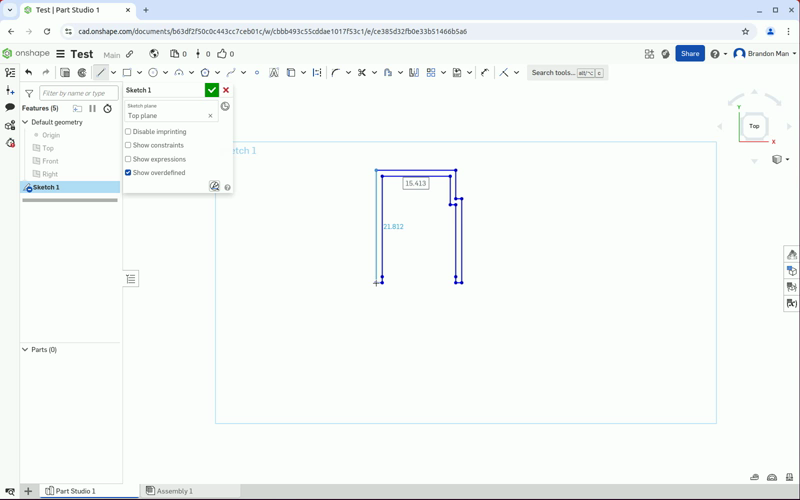
key(esc)
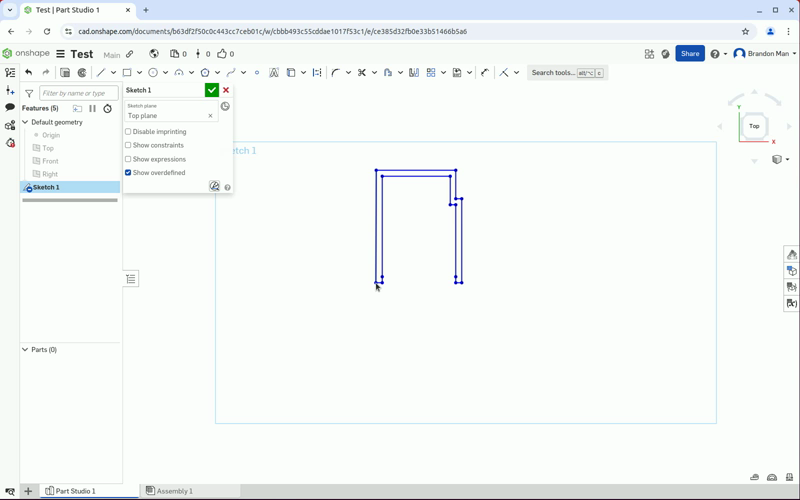
mouse_move(380, 246)
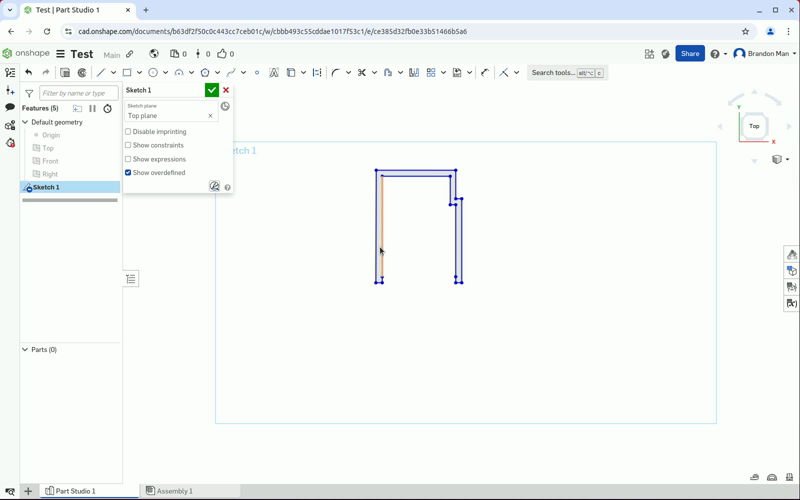
scroll(6)
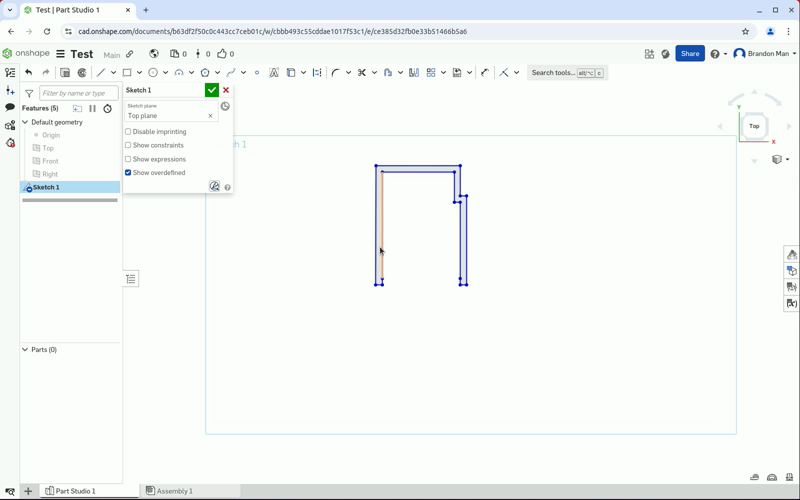
scroll(6)
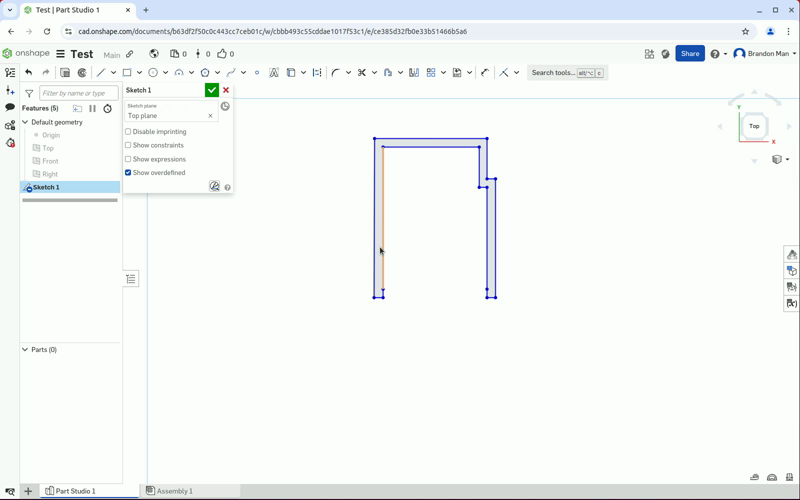
scroll(6)
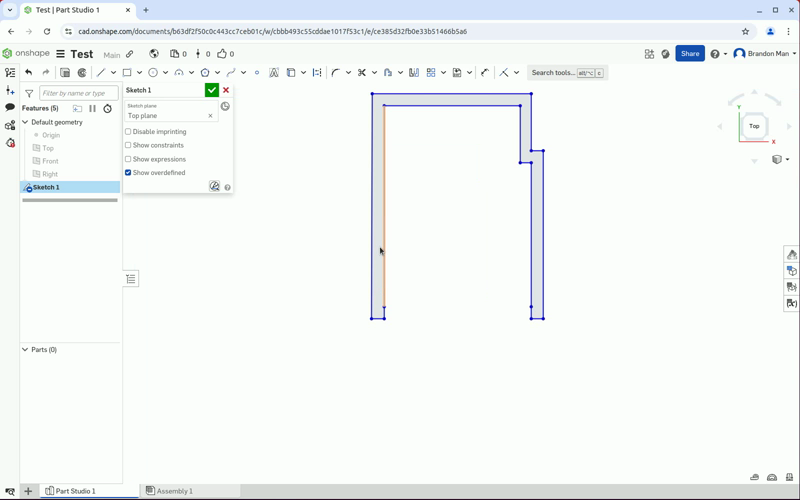
scroll(6)
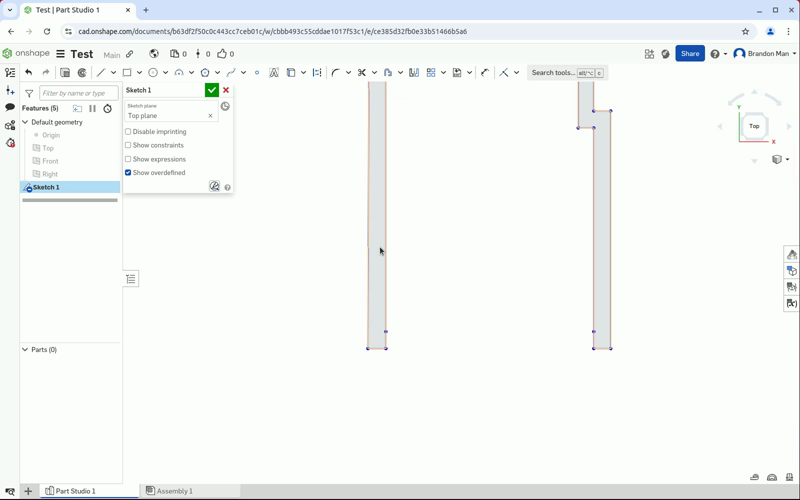
scroll(6)
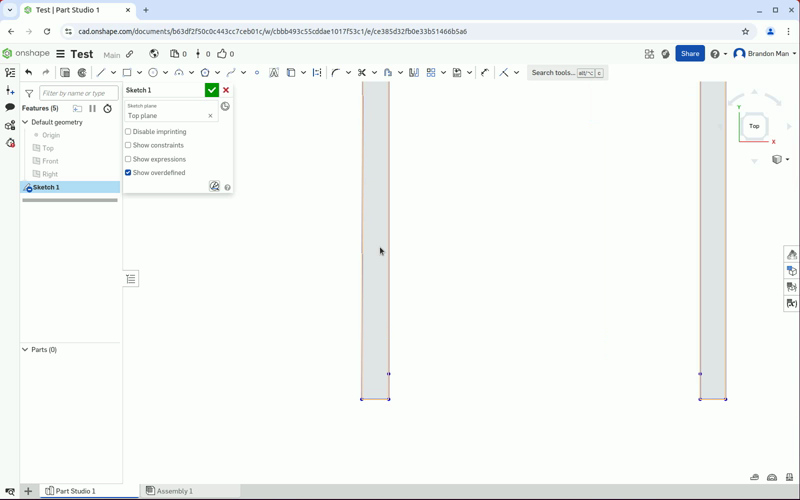
scroll(6)
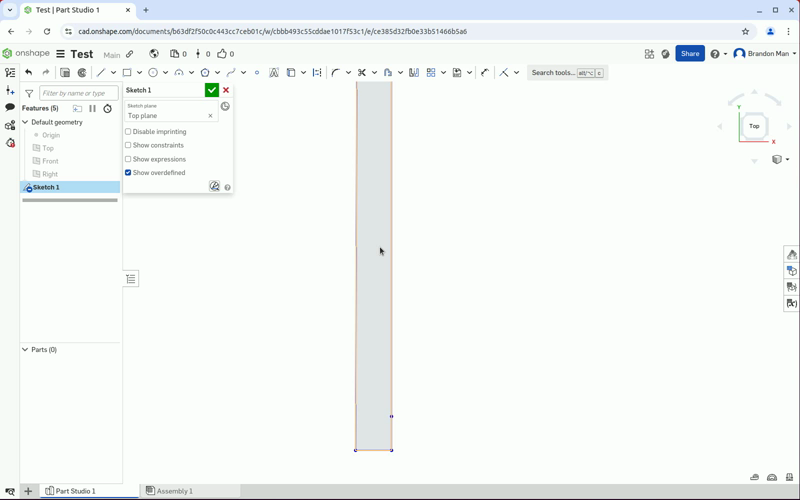
scroll(6)
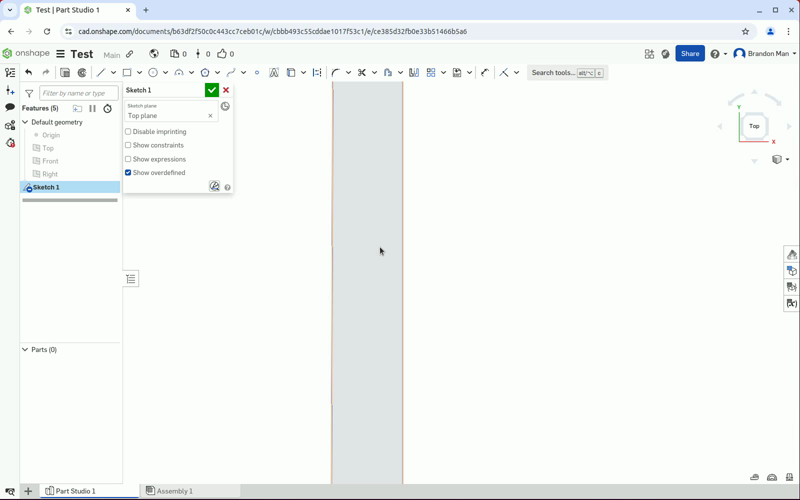
click(380, 246)
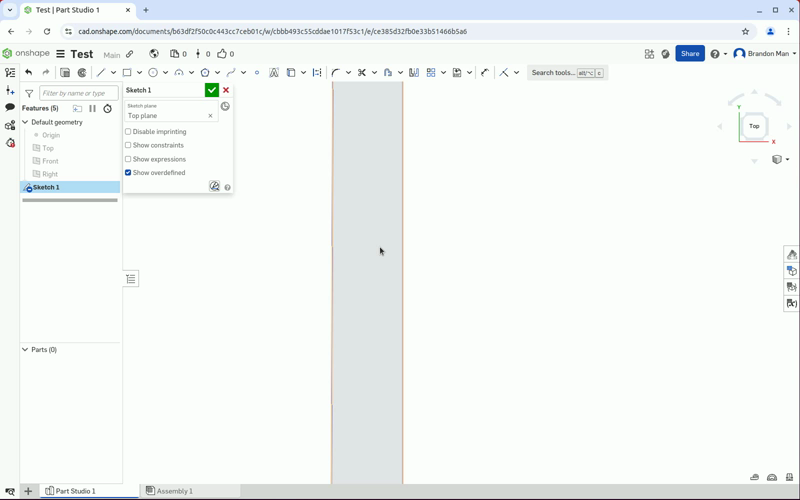
scroll(-6)
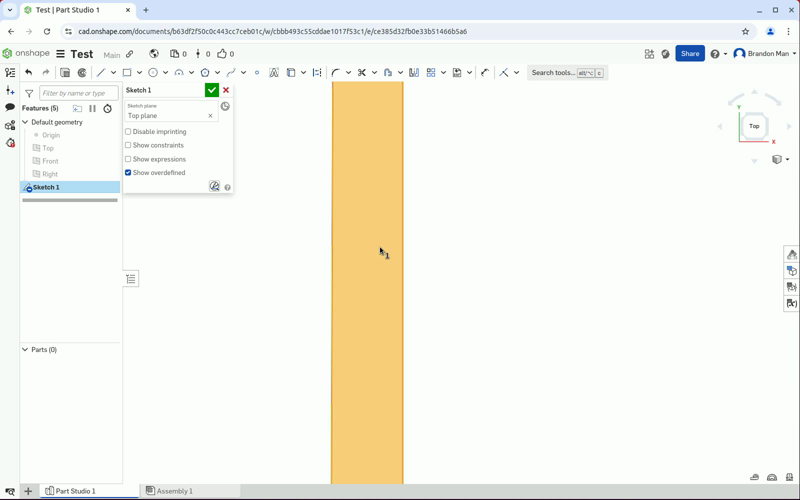
scroll(-6)
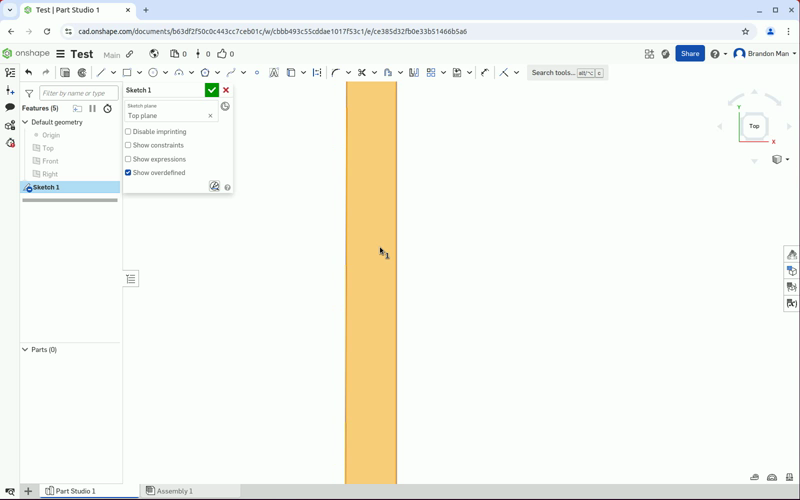
scroll(-6)
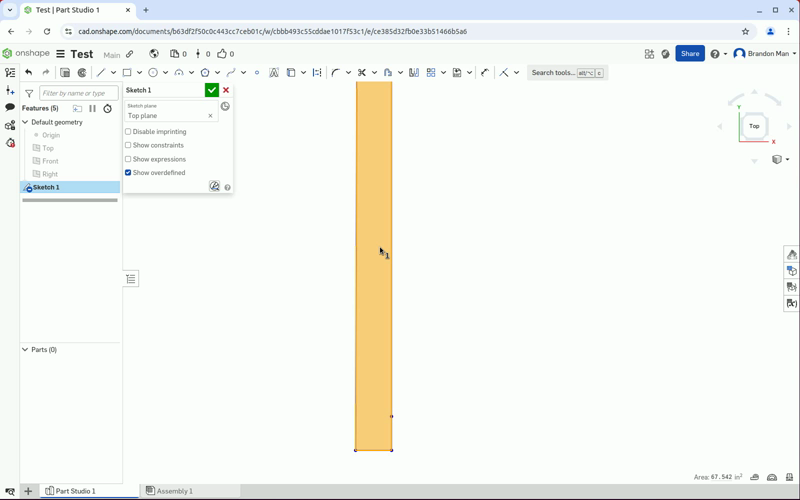
scroll(-6)
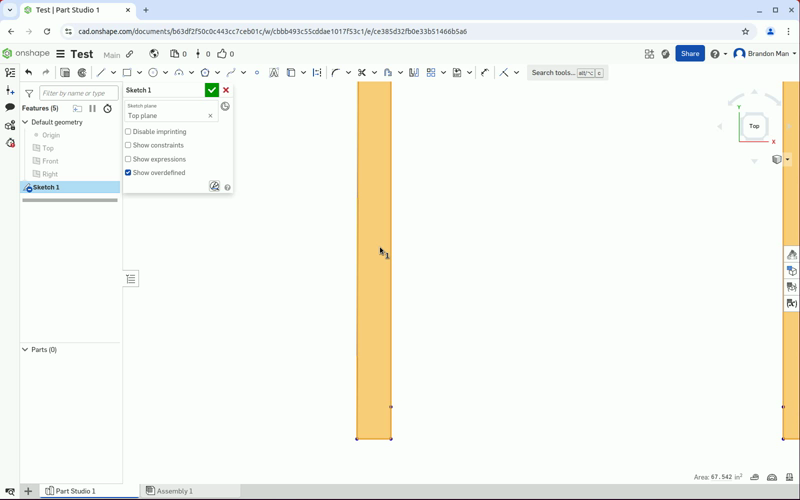
scroll(-6)
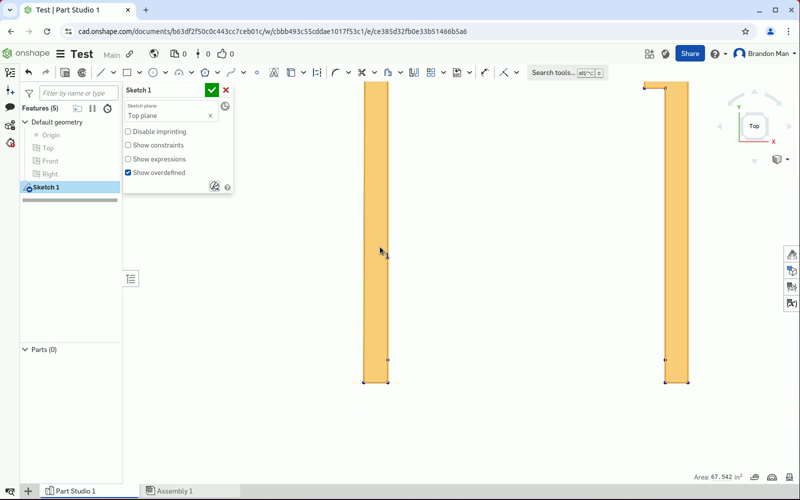
scroll(-6)
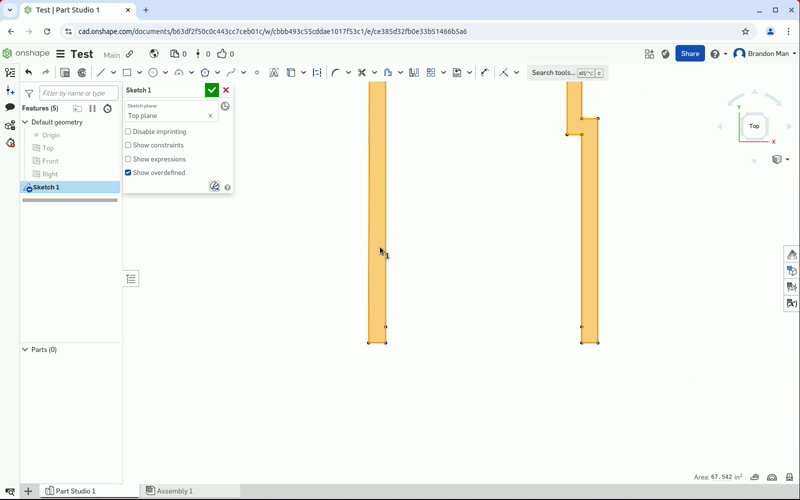
scroll(-6)
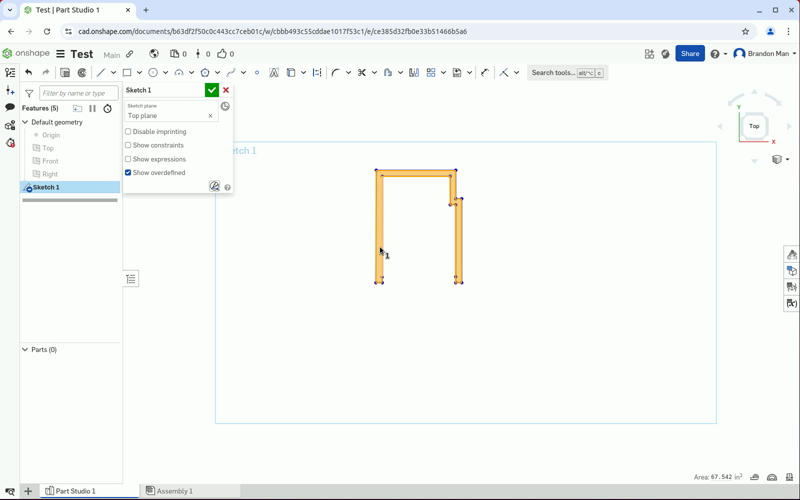
mouse_move(73, 352)
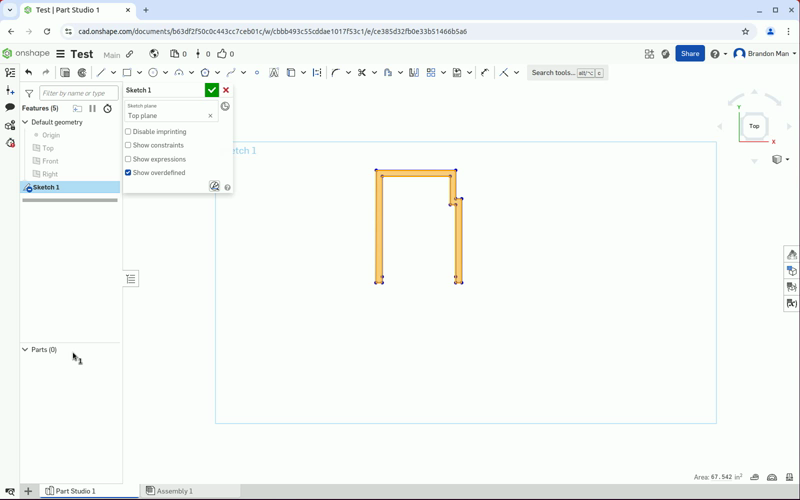
key(shift+y)
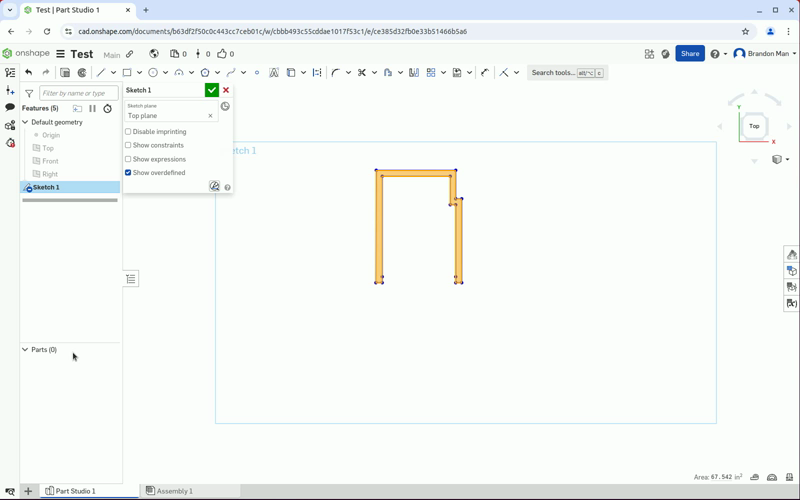
key(shift+e)
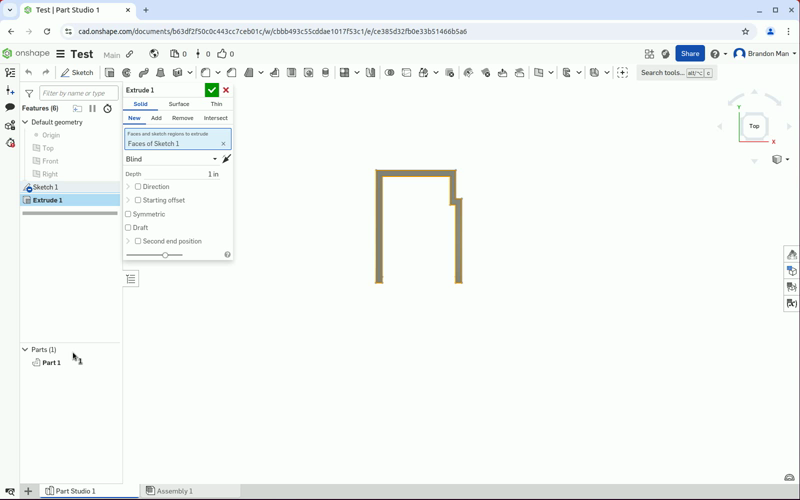
mouse_move(143, 106)
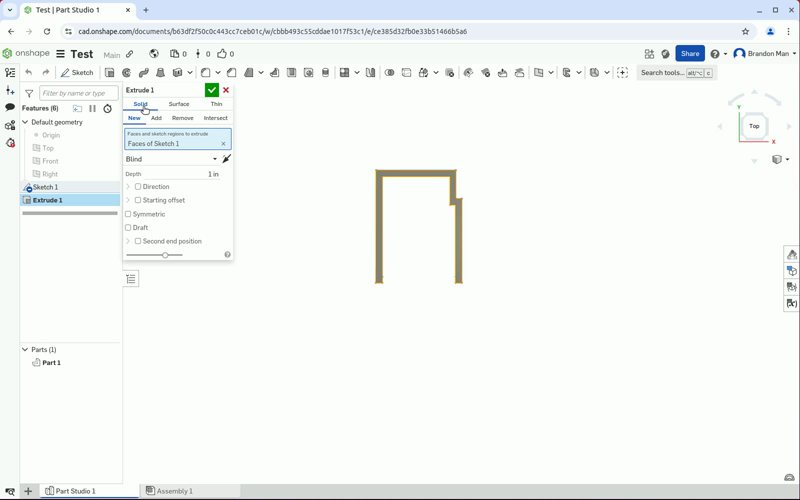
click(143, 106)
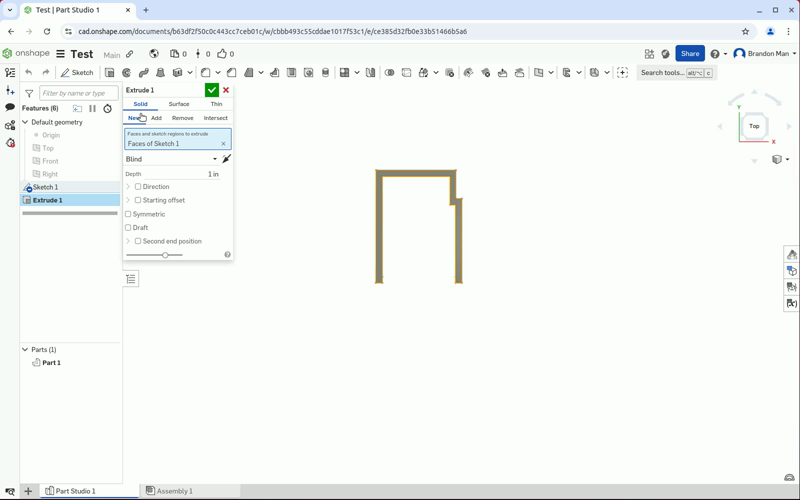
mouse_move(137, 120)
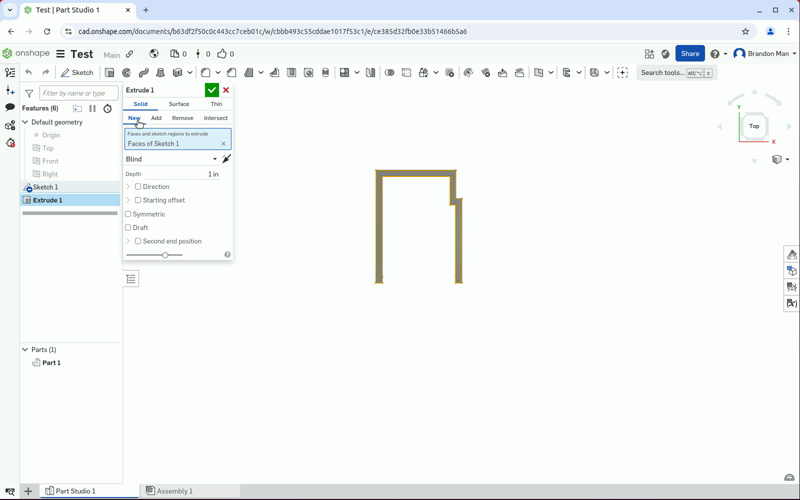
click(137, 120)
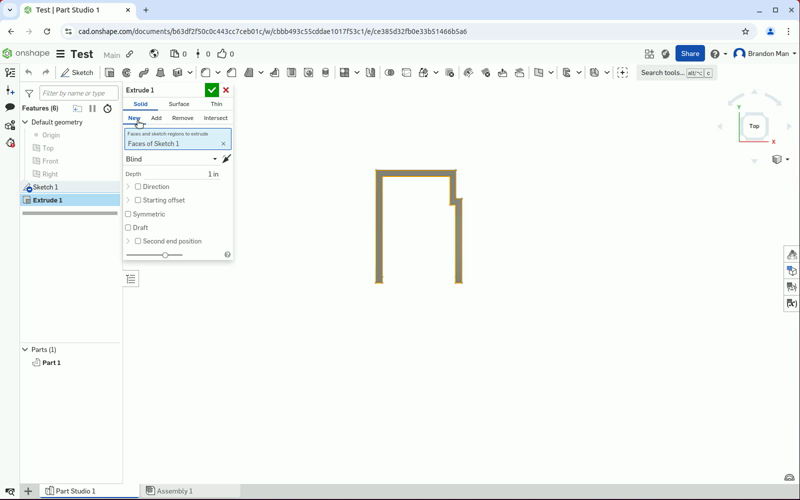
key(tab, 4)
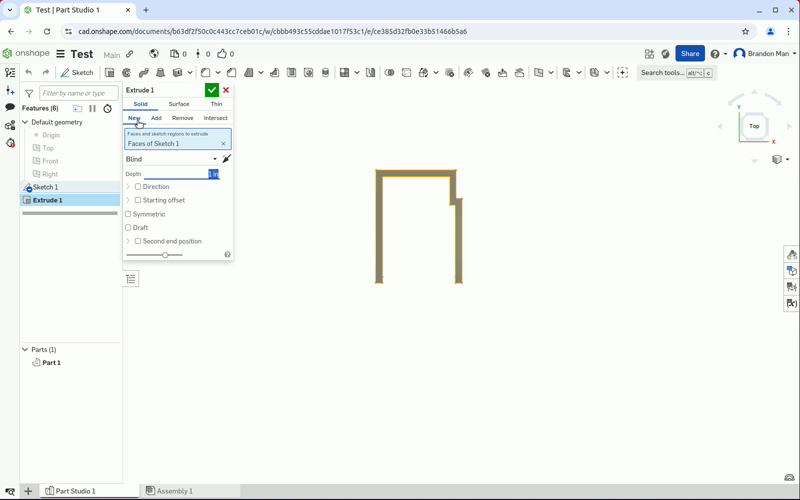
text(16.609)
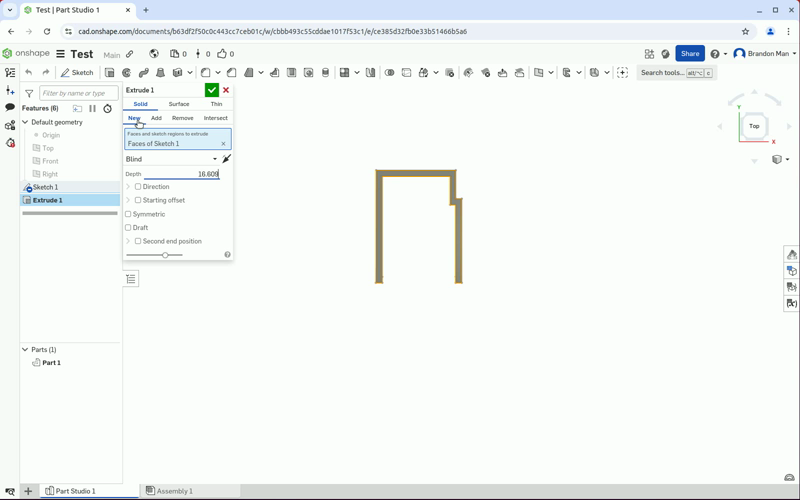
key(enter)
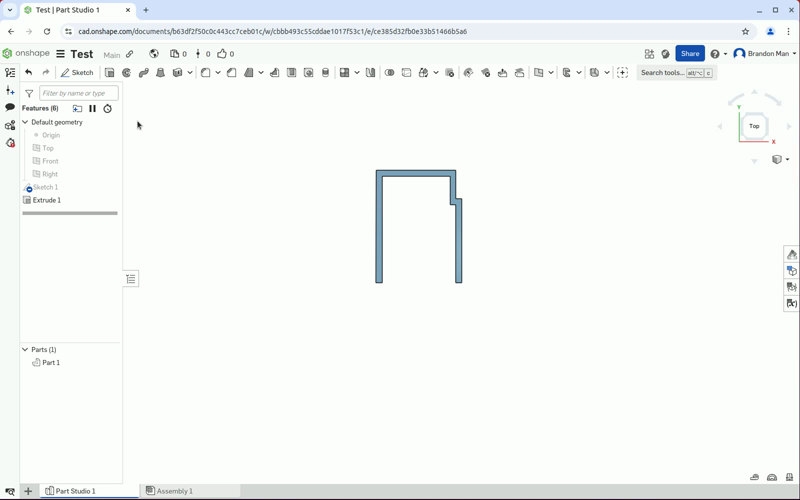
key(shift+h)
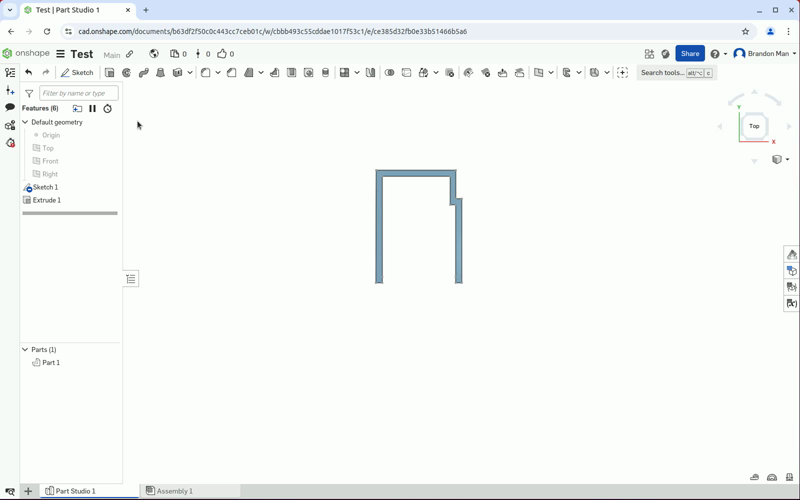
key(shift+h)
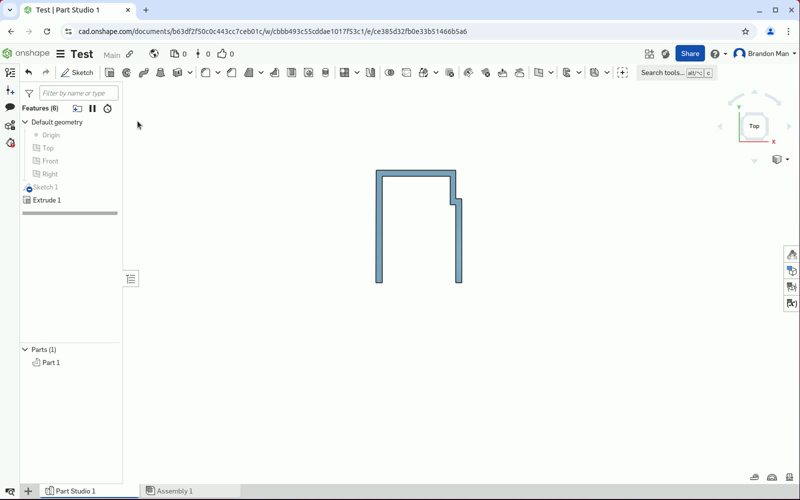
mouse_move(73, 189)
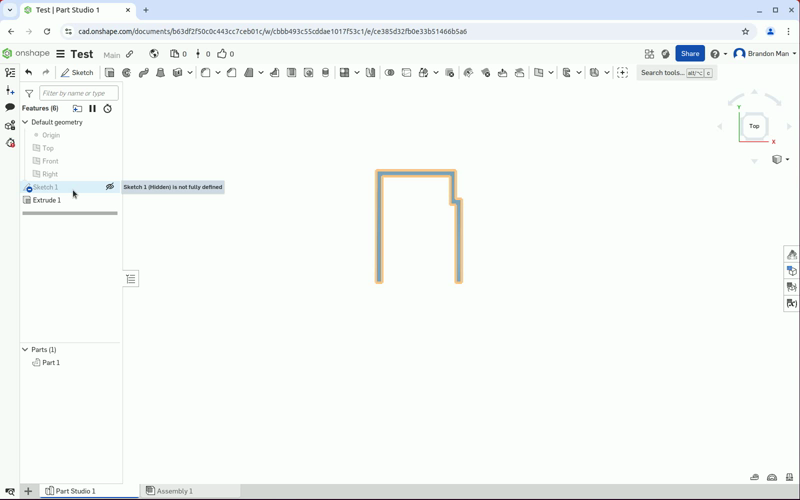
click(73, 189)
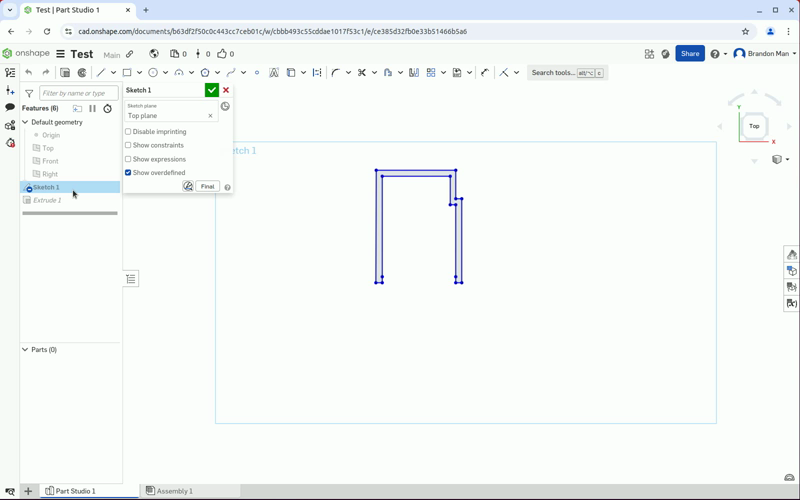
mouse_move(229, 92)
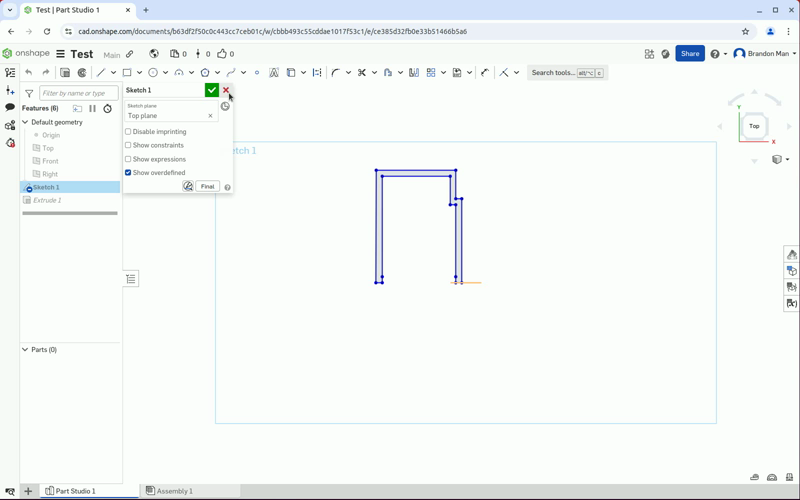
click(229, 92)
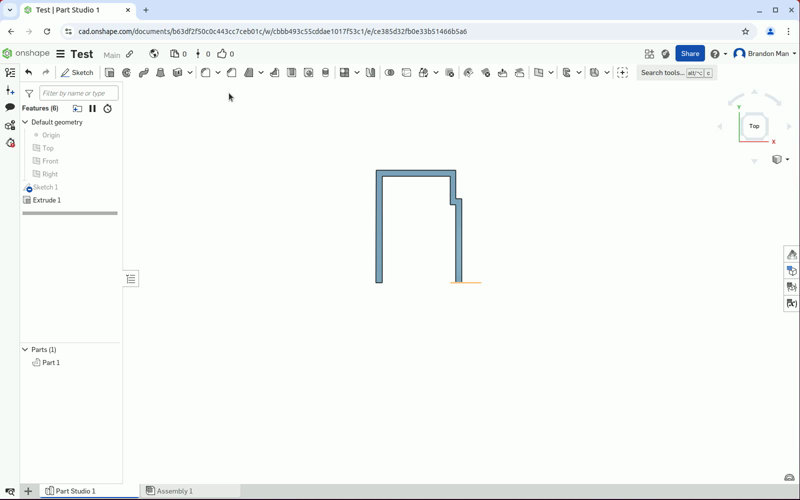
mouse_move(73, 352)
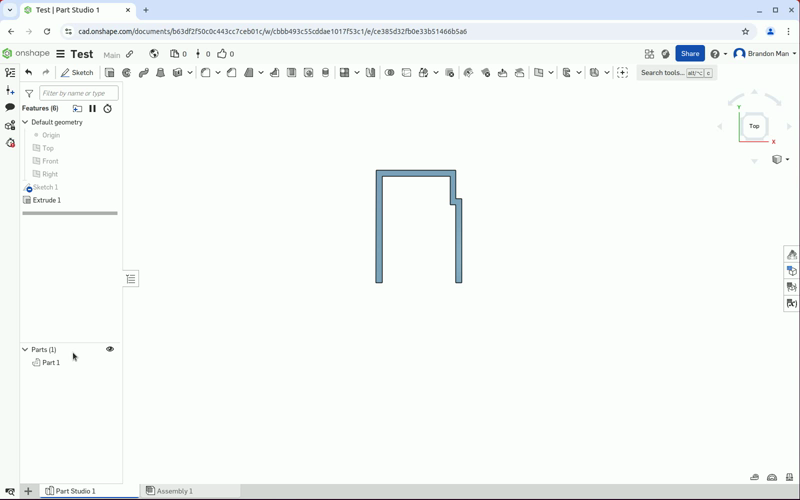
key(y)
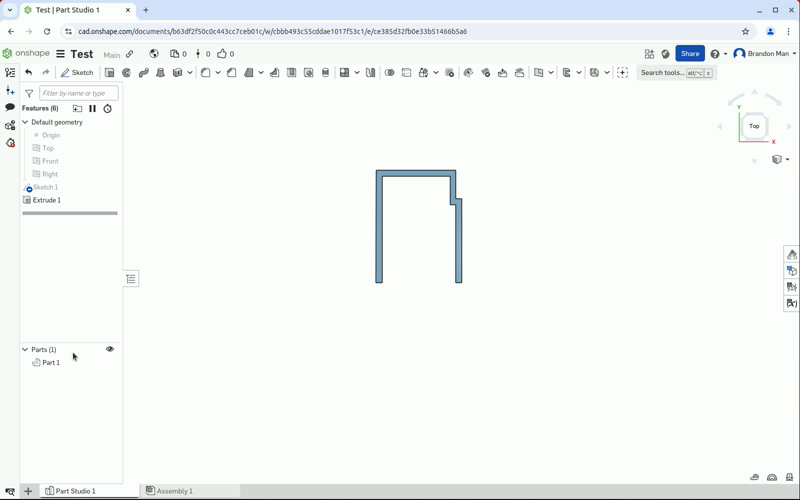
key(shift+p)
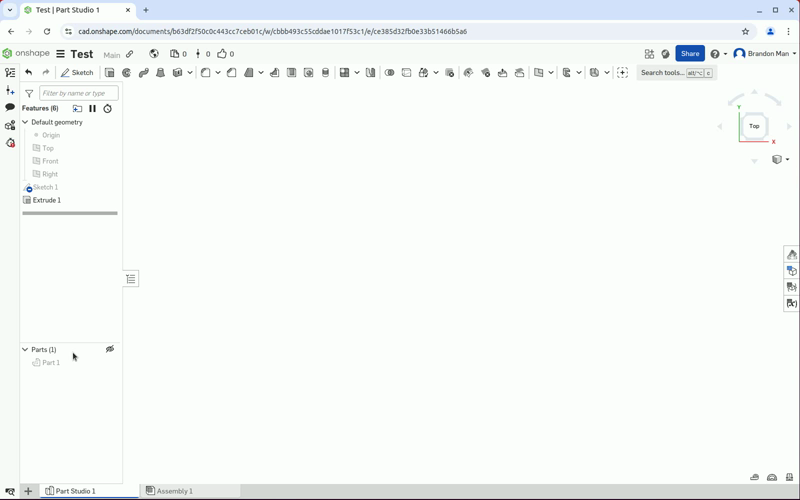
key(space)
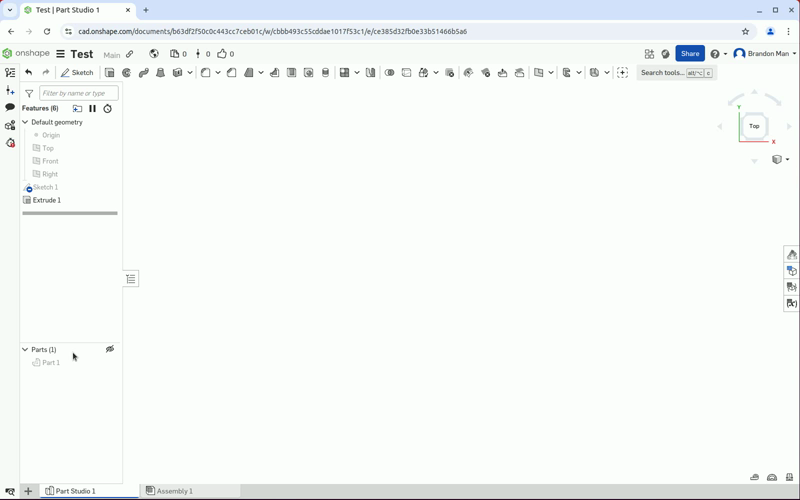
key_down(shift)
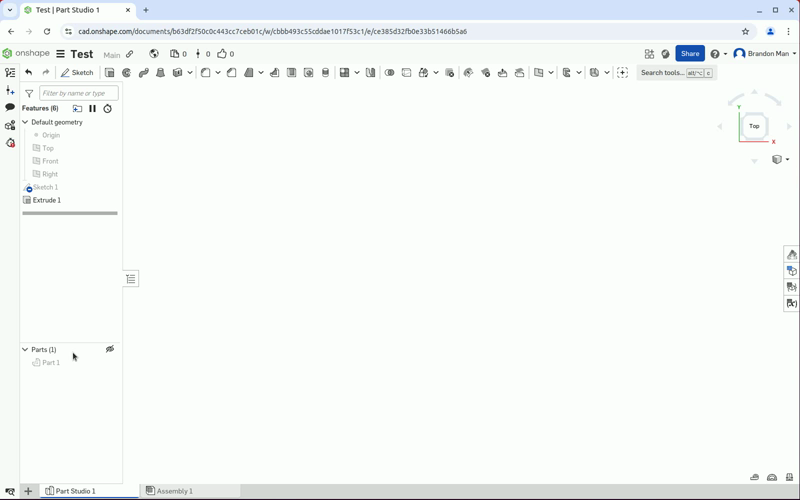
key(up)
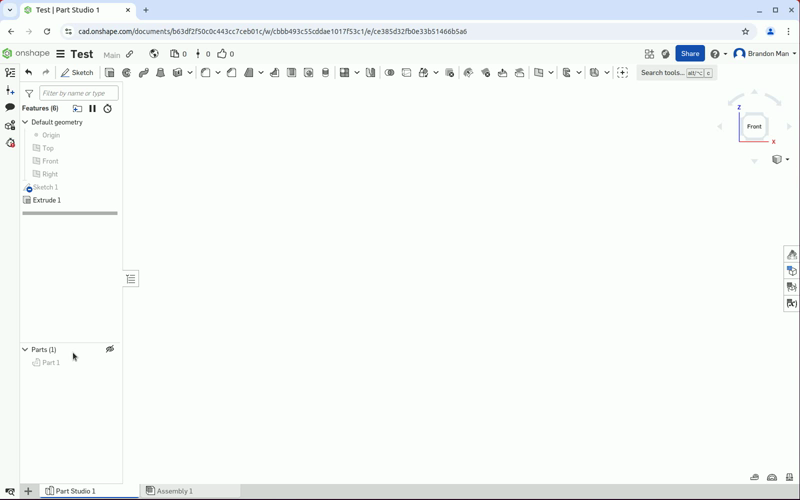
key_up(shift)
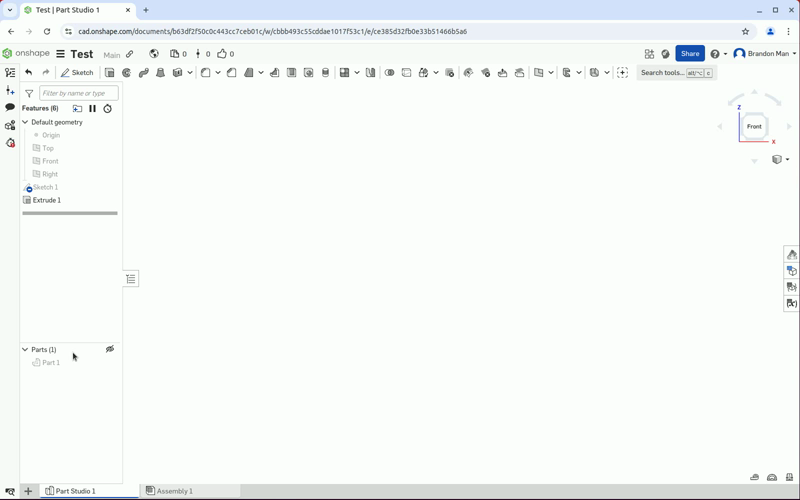
mouse_move(73, 352)
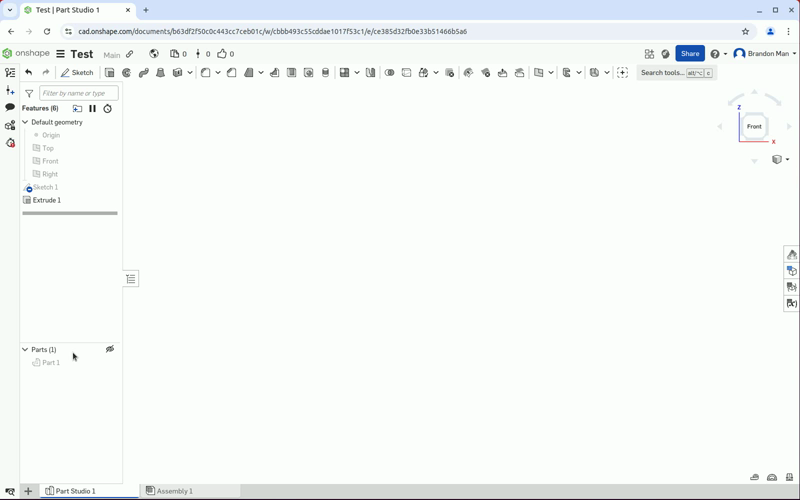
key(shift+y)
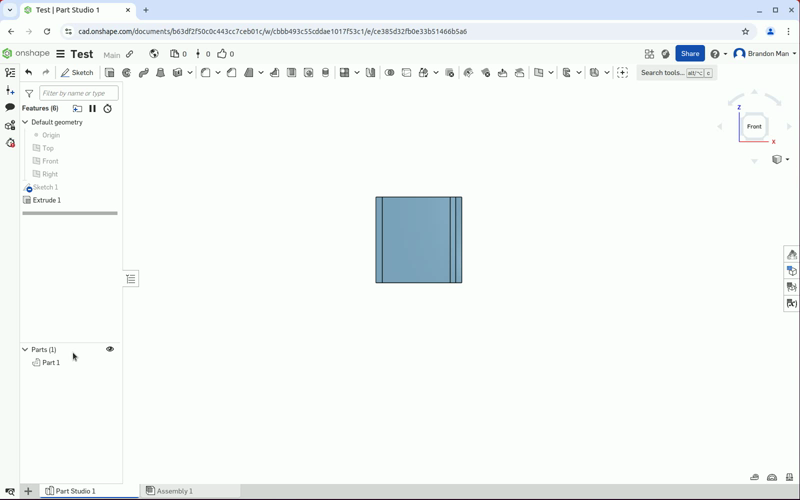
mouse_move(541, 75)
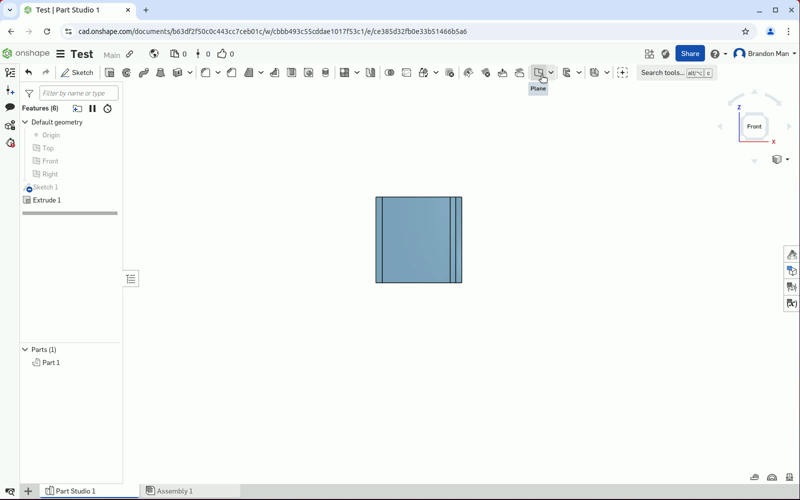
click(541, 75)
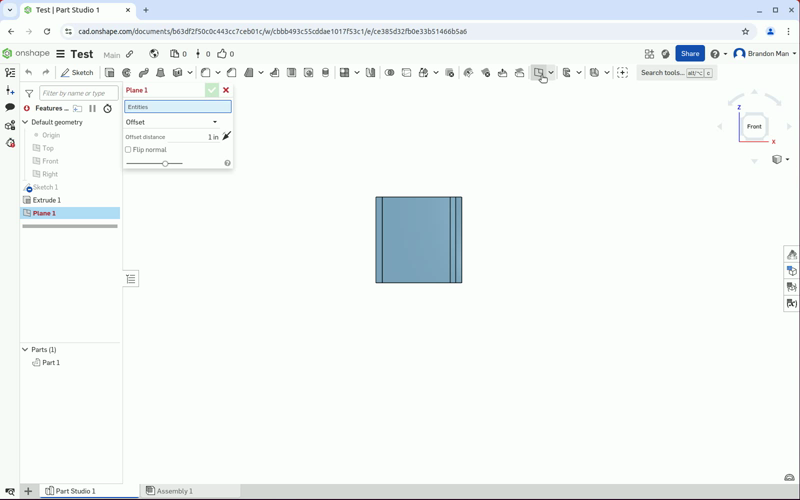
mouse_move(73, 163)
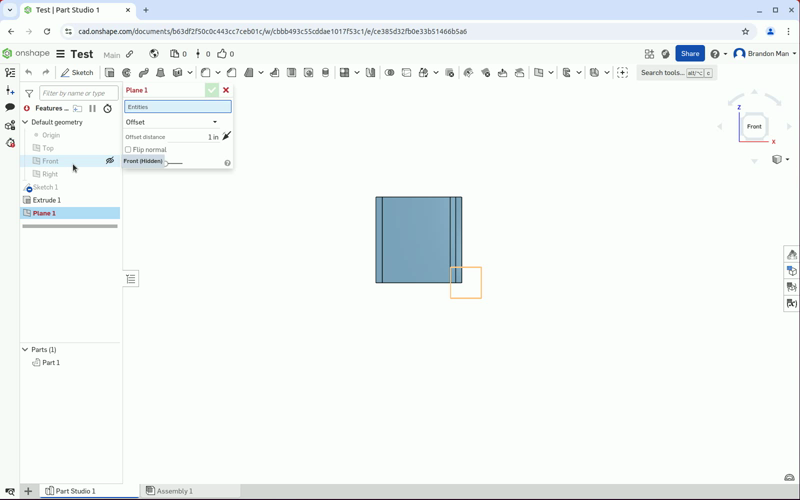
click(73, 163)
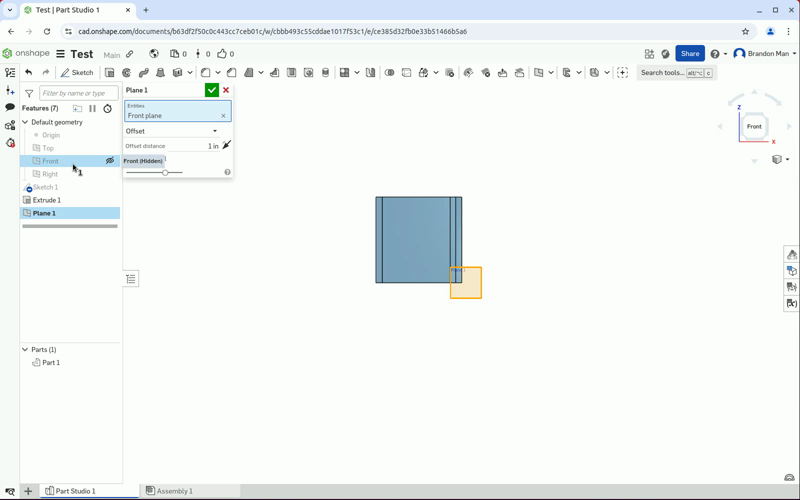
key(tab, 2)
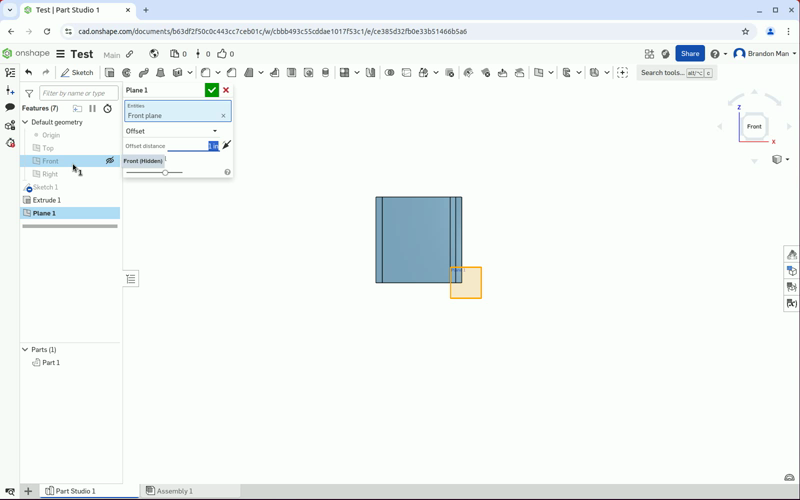
text(21.907)
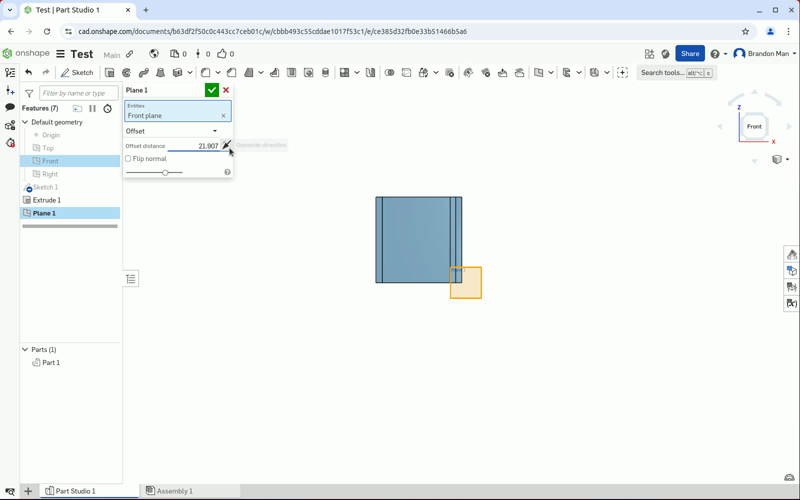
mouse_move(229, 147)
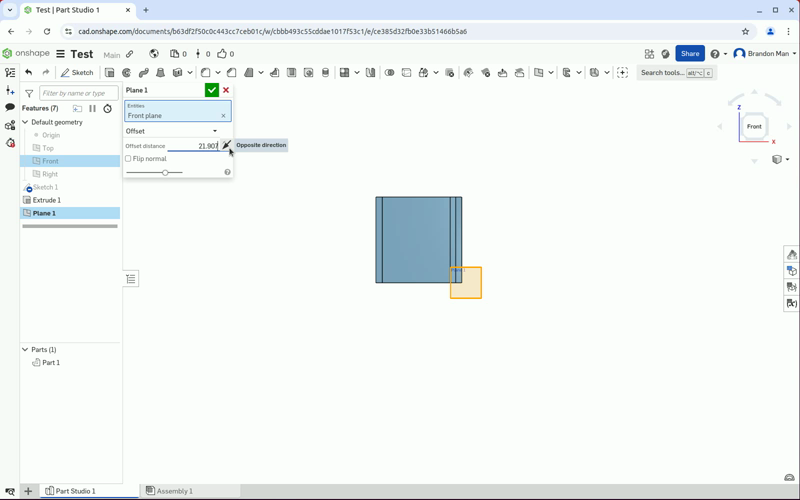
click(229, 147)
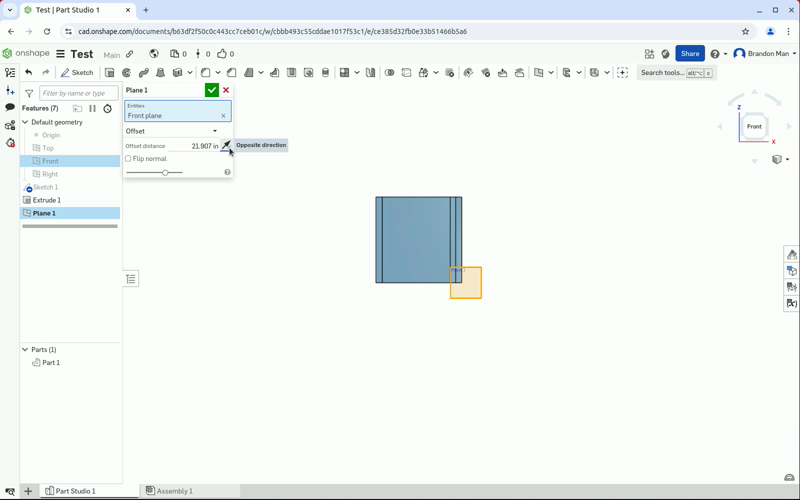
key(enter, 2)
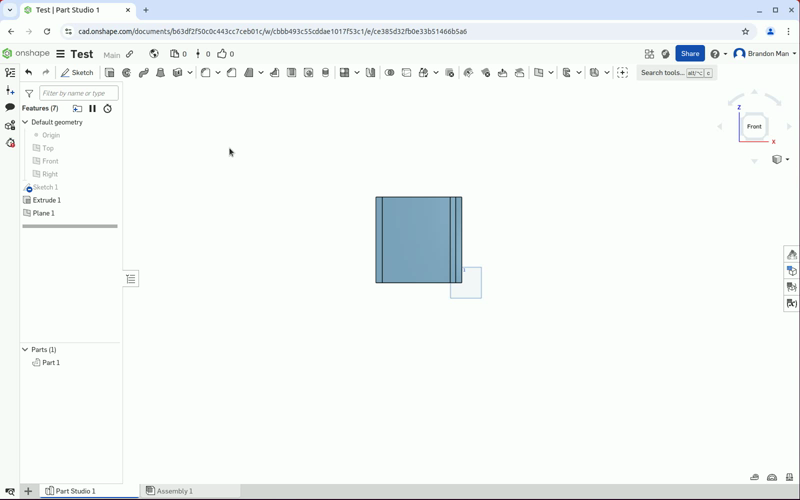
key(shift+s)
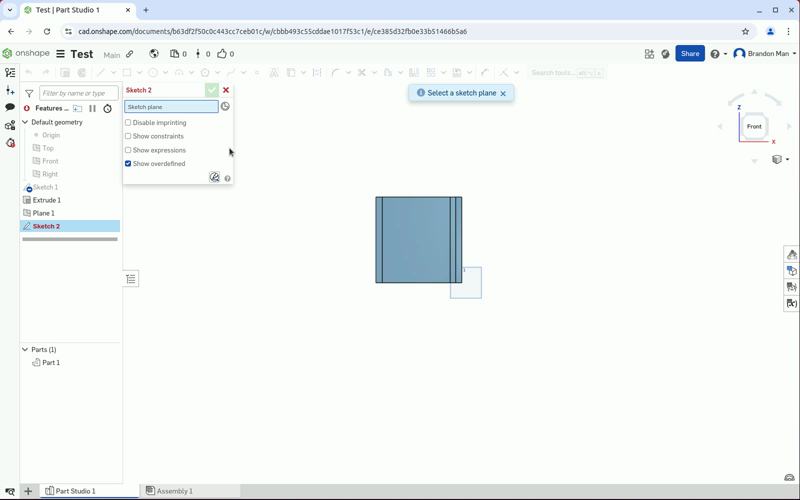
mouse_move(73, 215)
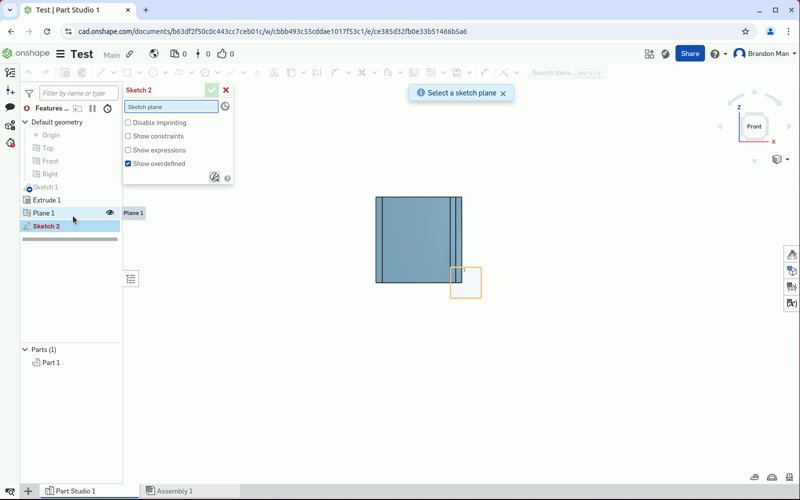
click(73, 215)
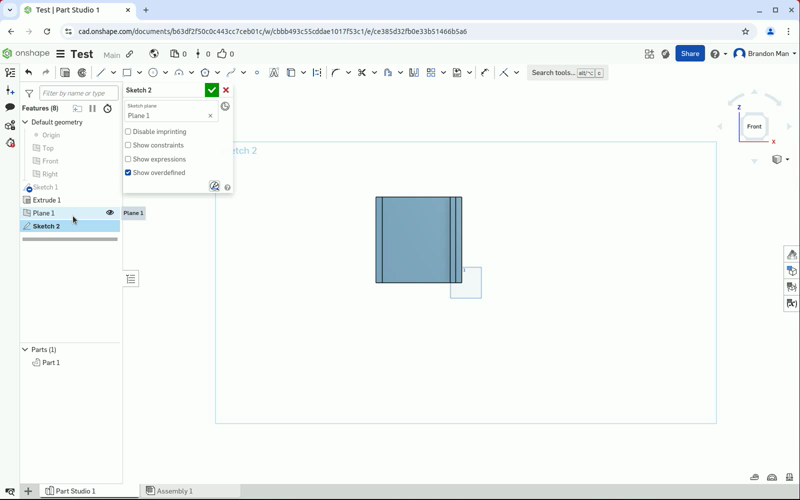
mouse_move(73, 352)
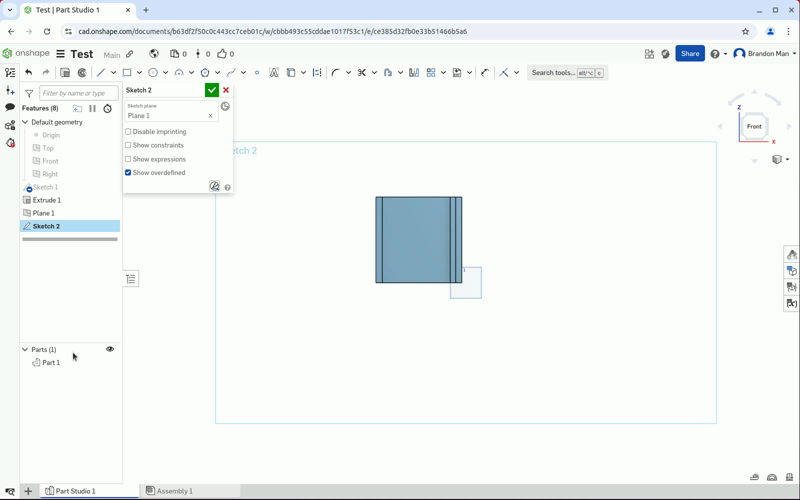
key(y)
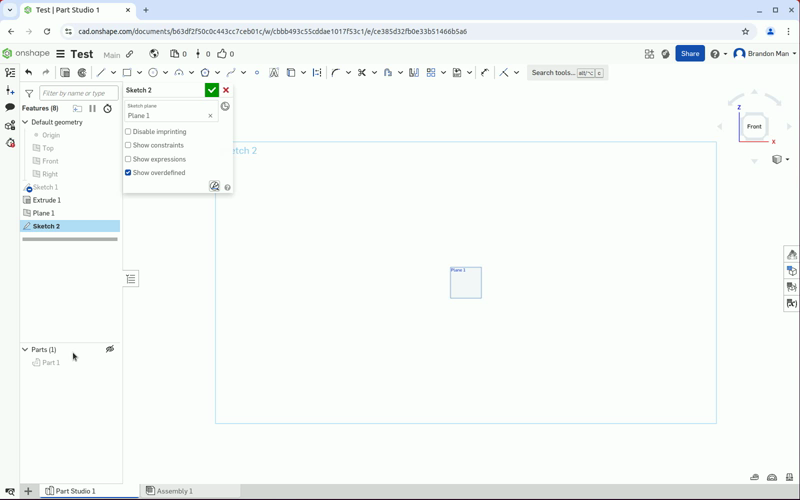
key(l)
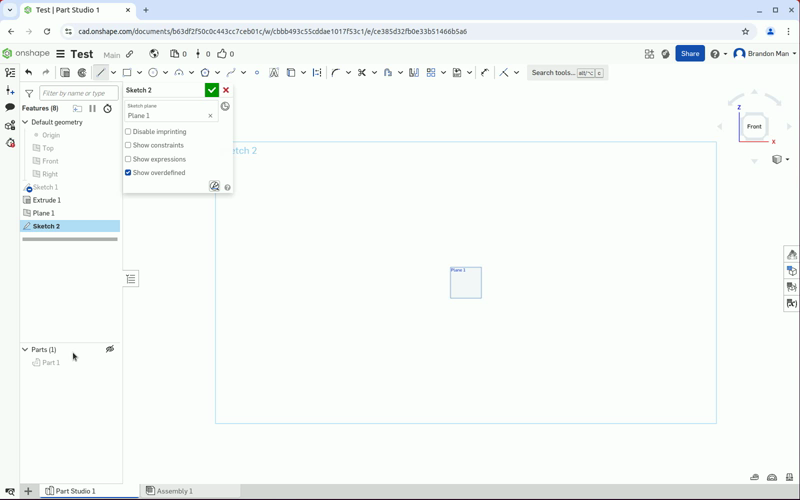
key_down(shift)
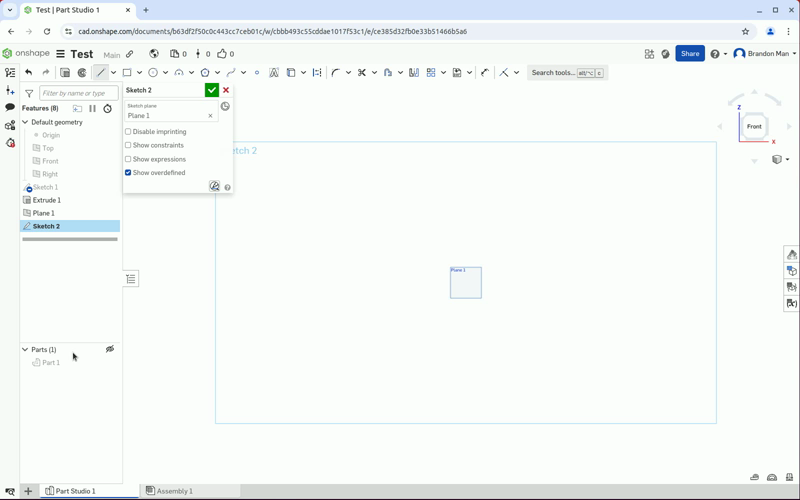
mouse_move(383, 282)
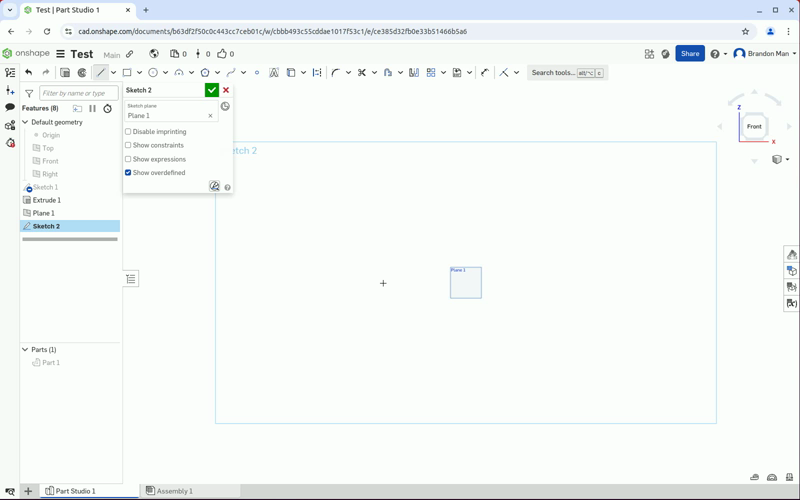
click(383, 282)
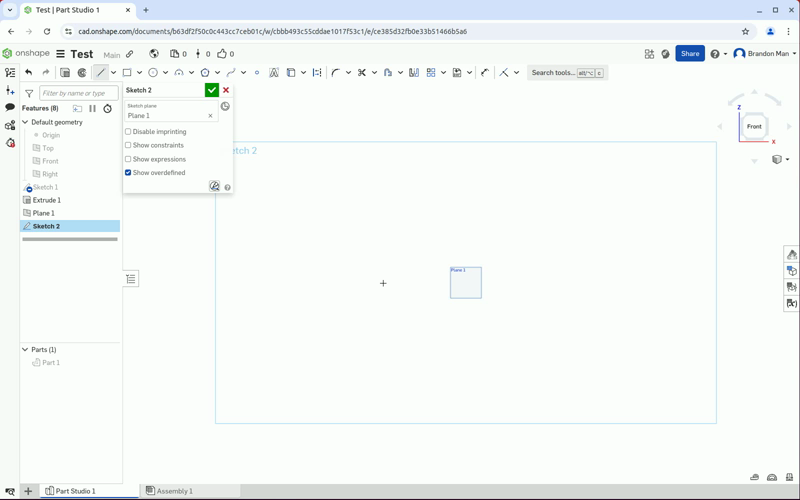
key_up(shift)
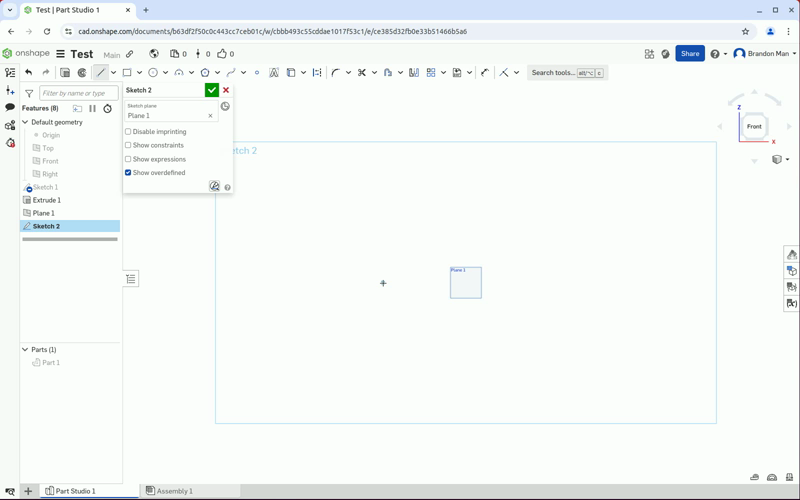
key_down(shift)
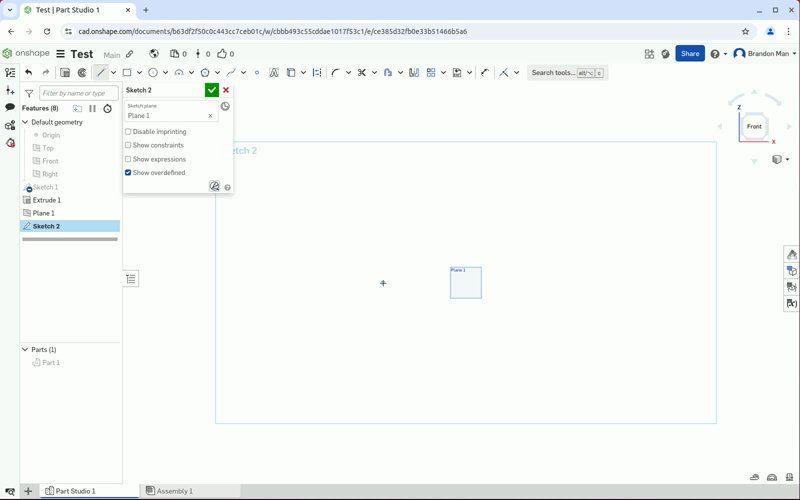
mouse_move(413, 282)
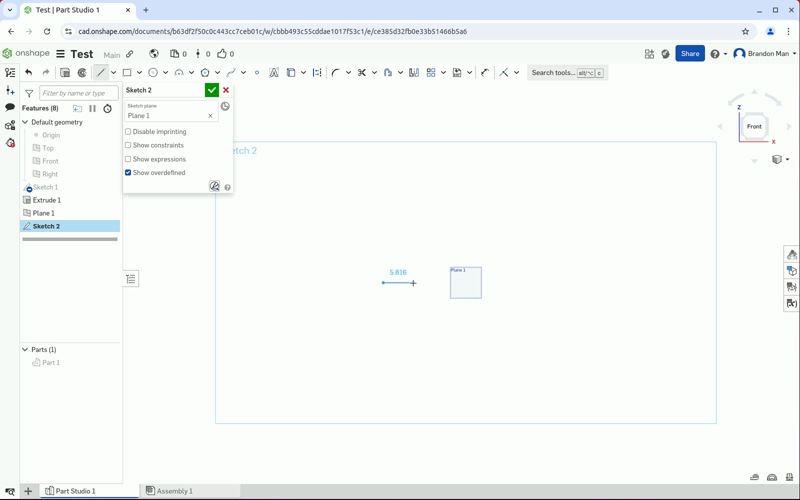
mouse_move(387, 282)
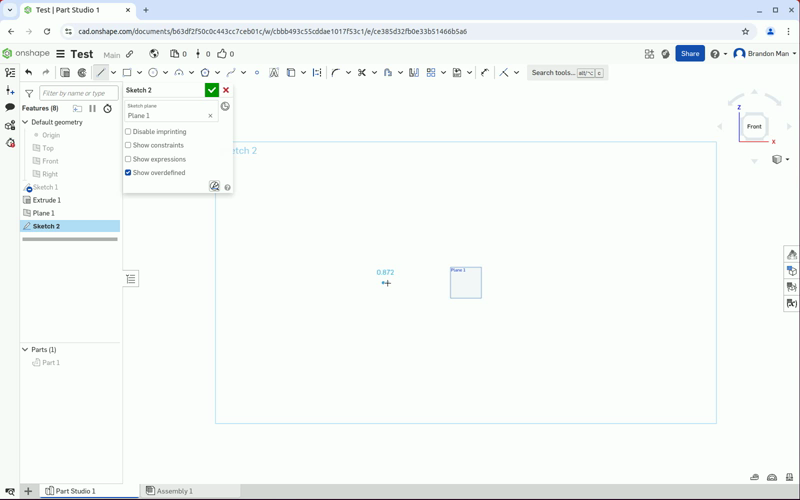
scroll(6)
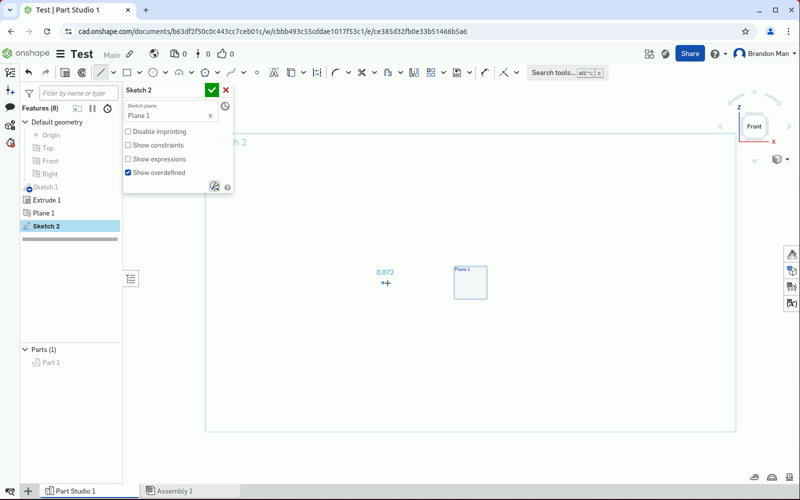
scroll(6)
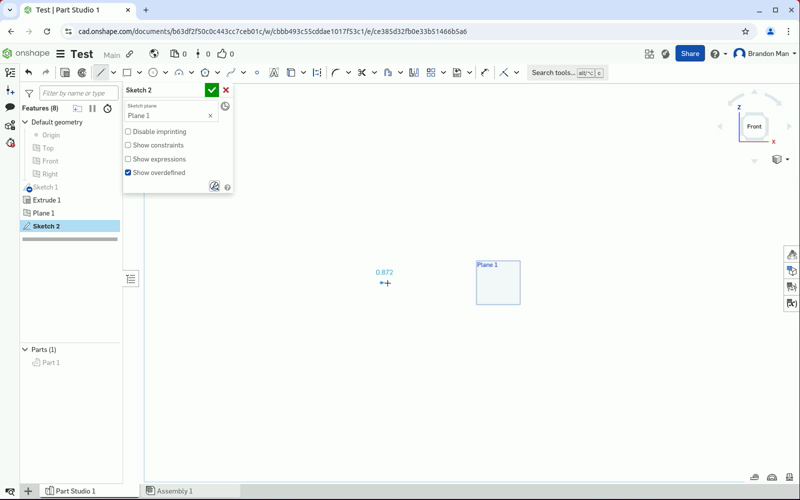
scroll(6)
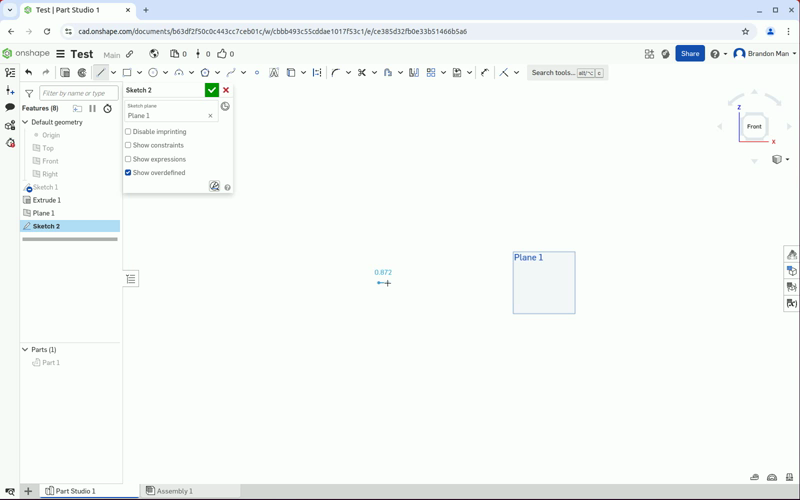
scroll(6)
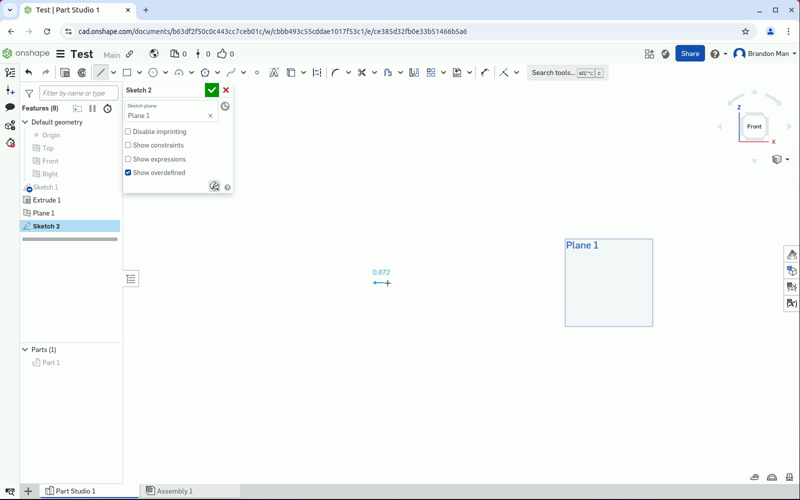
scroll(6)
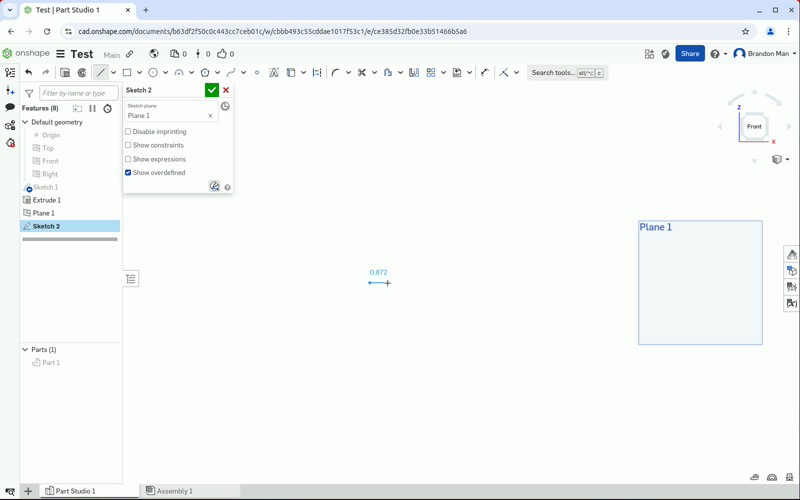
scroll(6)
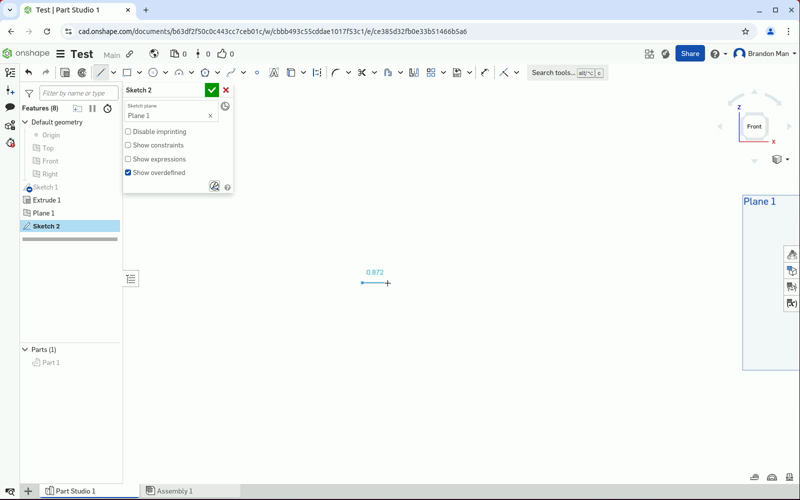
scroll(6)
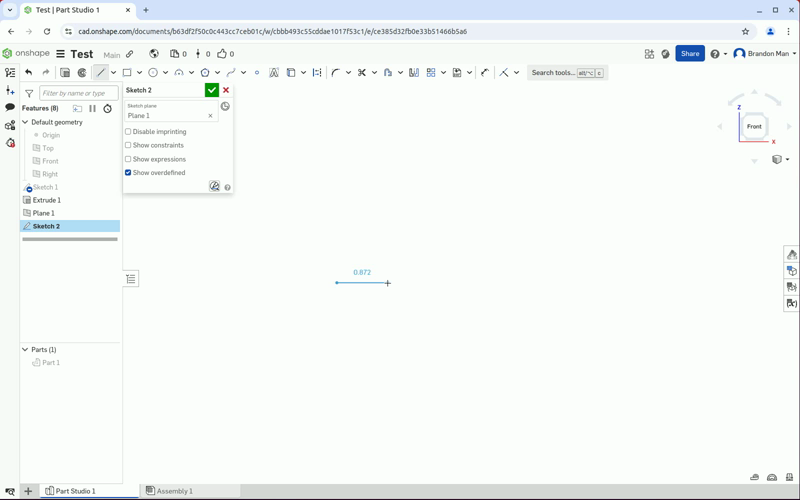
click(387, 282)
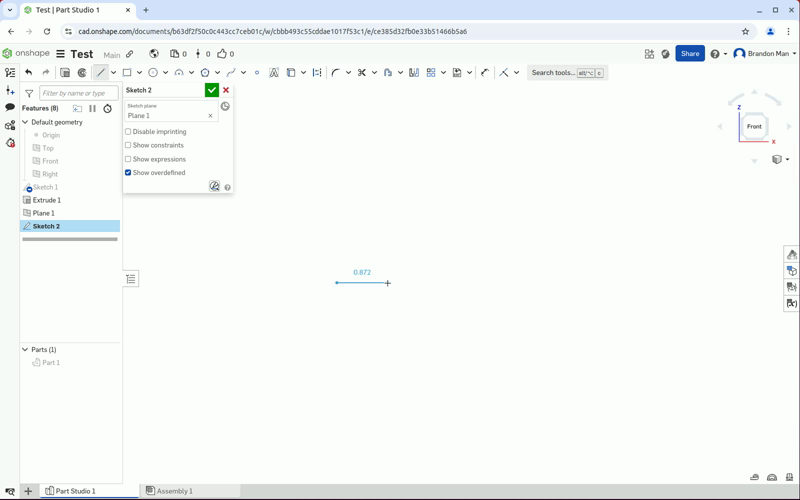
scroll(-6)
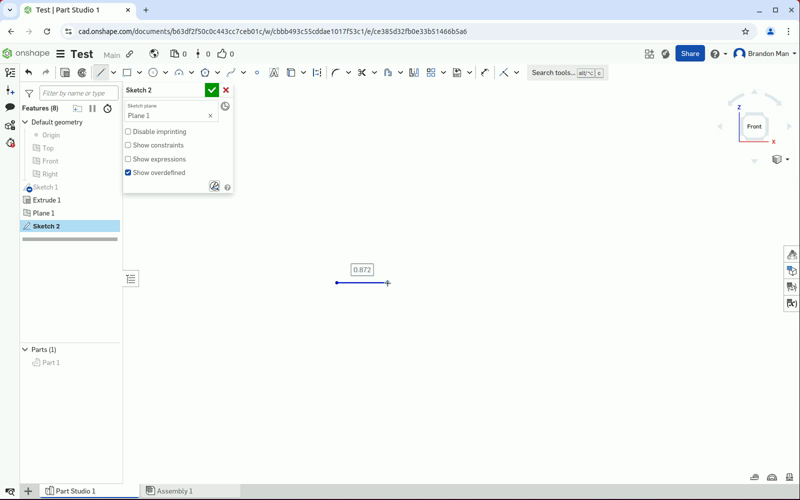
scroll(-6)
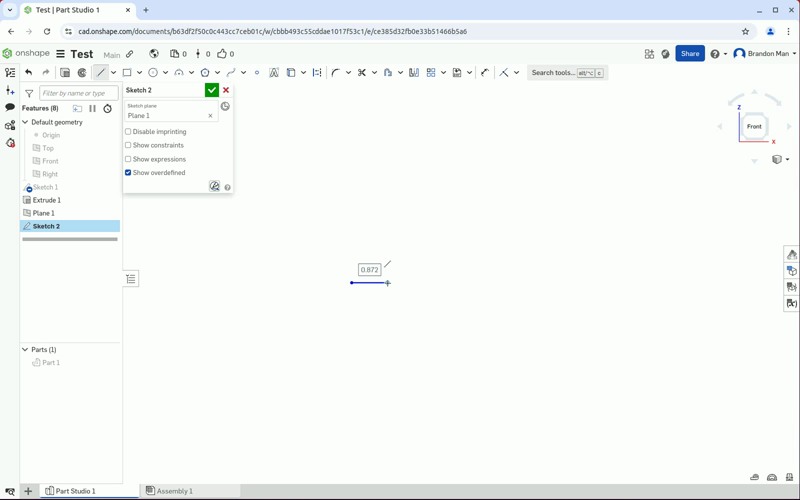
scroll(-6)
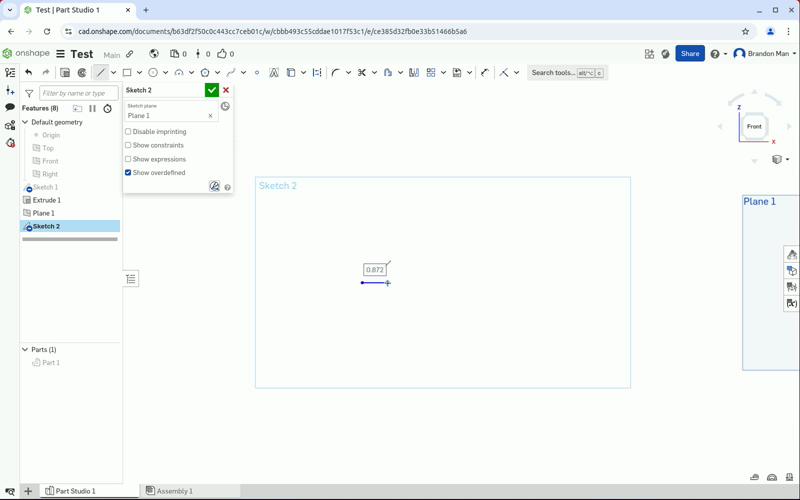
scroll(-6)
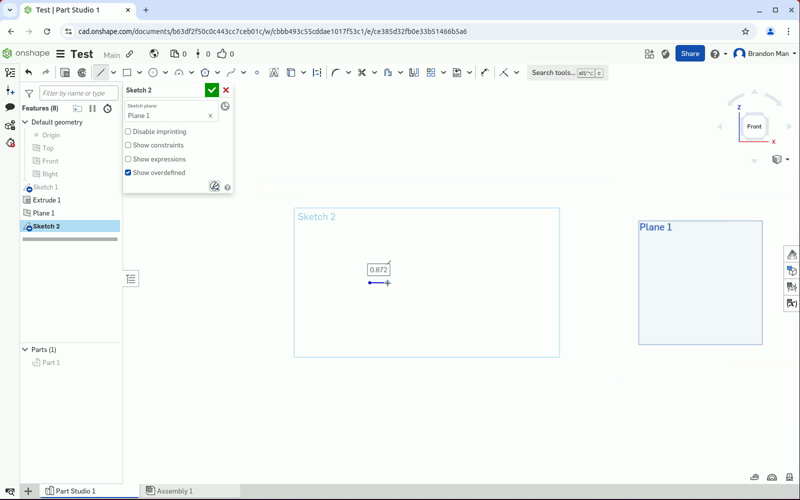
scroll(-6)
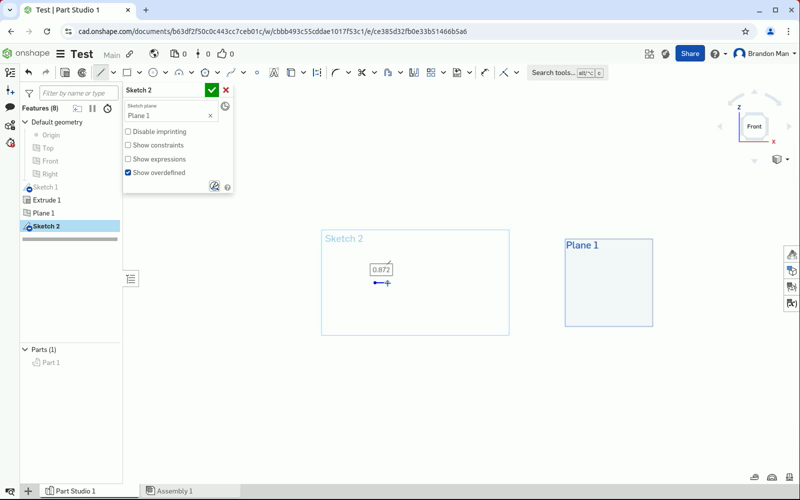
scroll(-6)
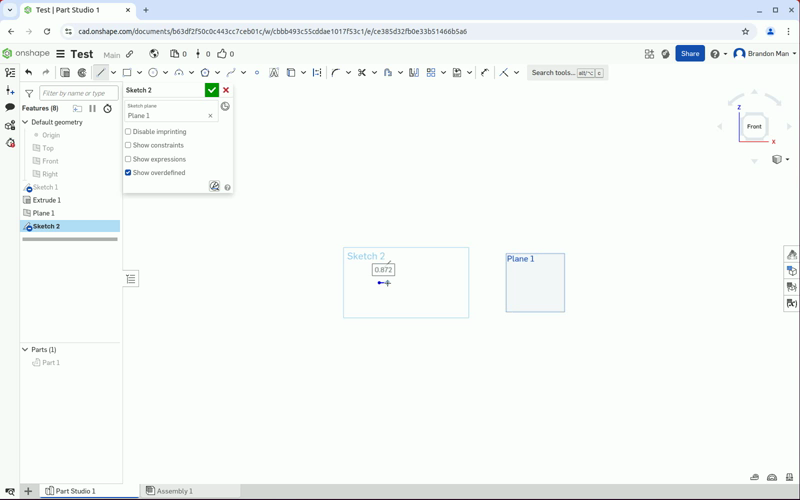
scroll(-6)
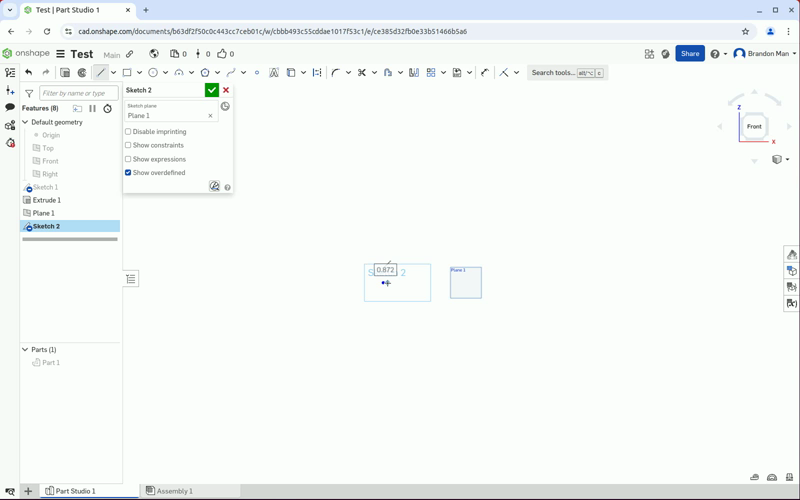
key_up(shift)
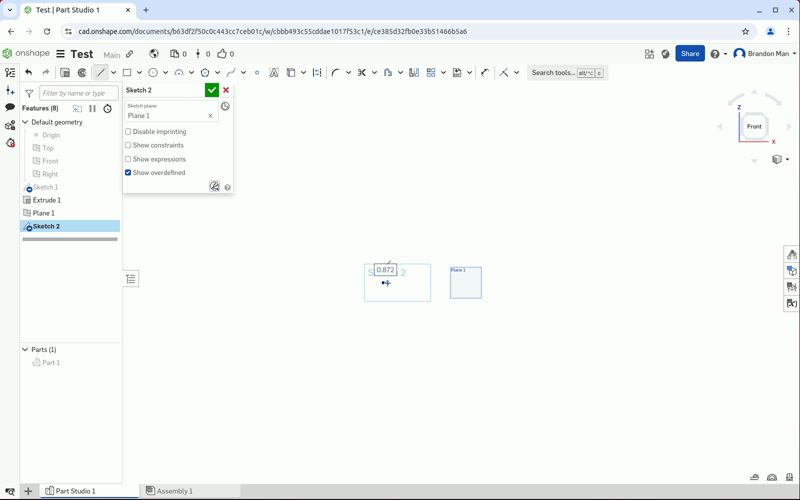
key_down(shift)
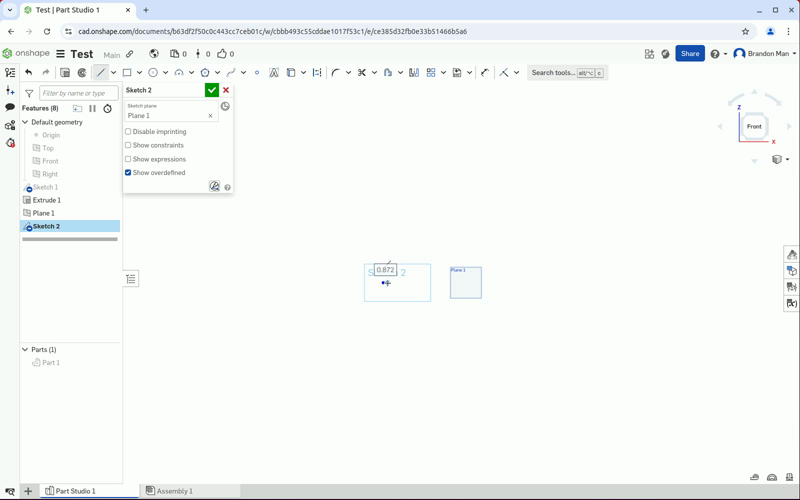
mouse_move(417, 282)
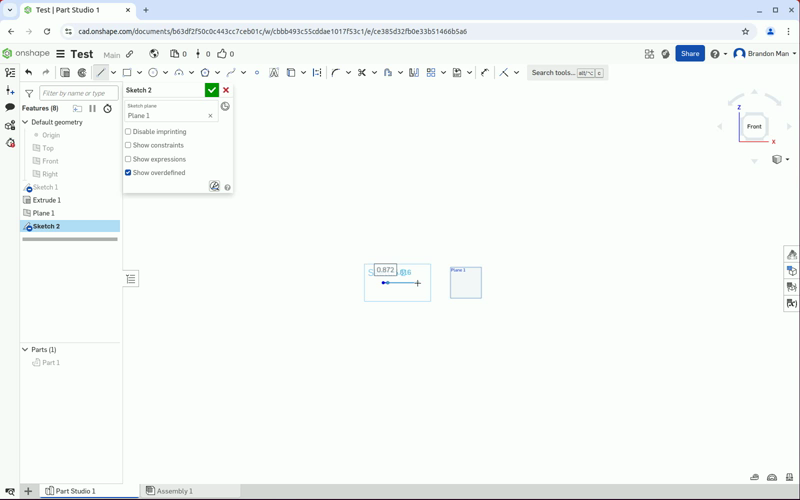
mouse_move(387, 231)
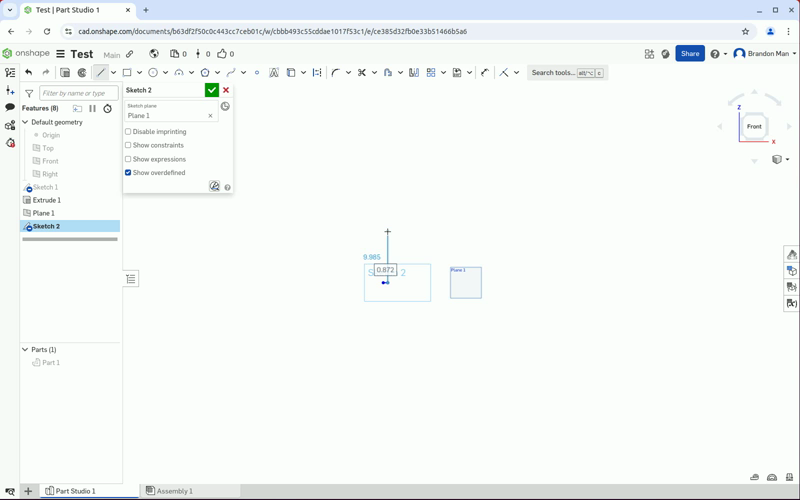
click(387, 231)
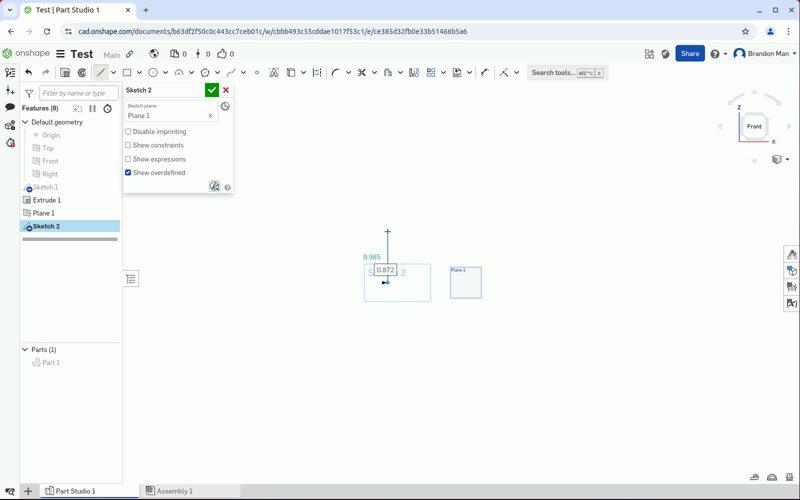
key_up(shift)
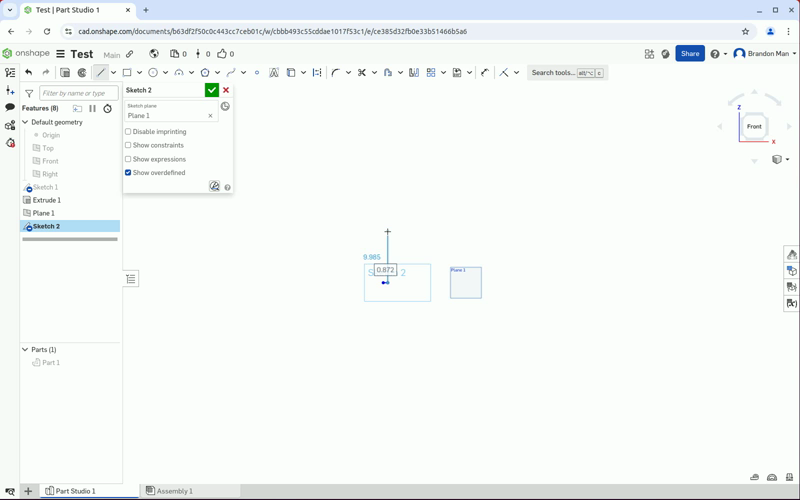
key_down(shift)
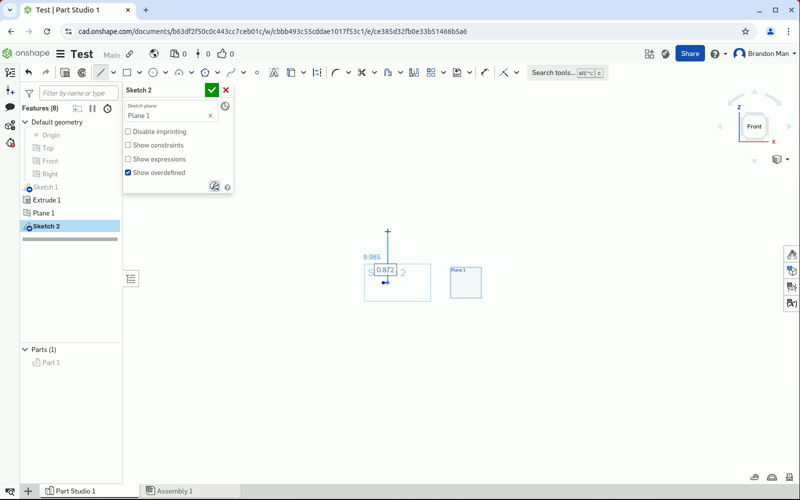
mouse_move(417, 231)
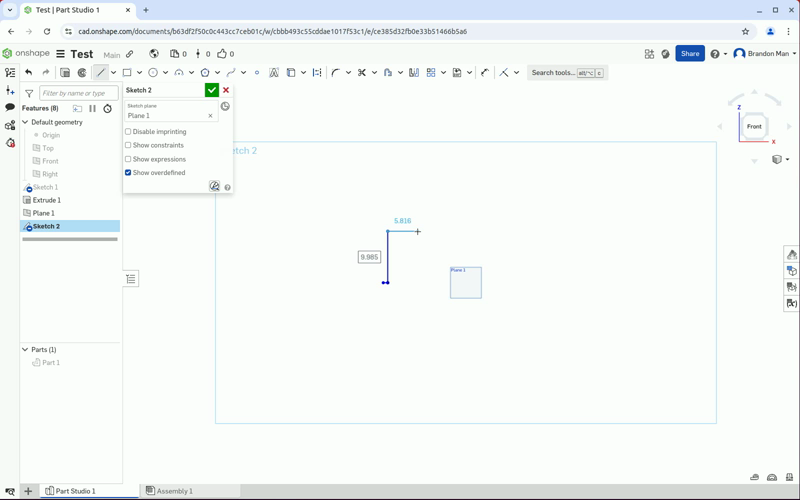
mouse_move(409, 231)
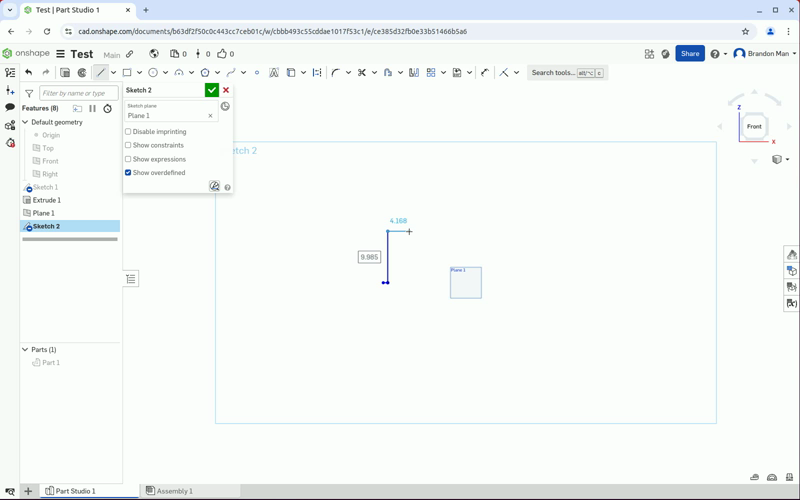
click(409, 231)
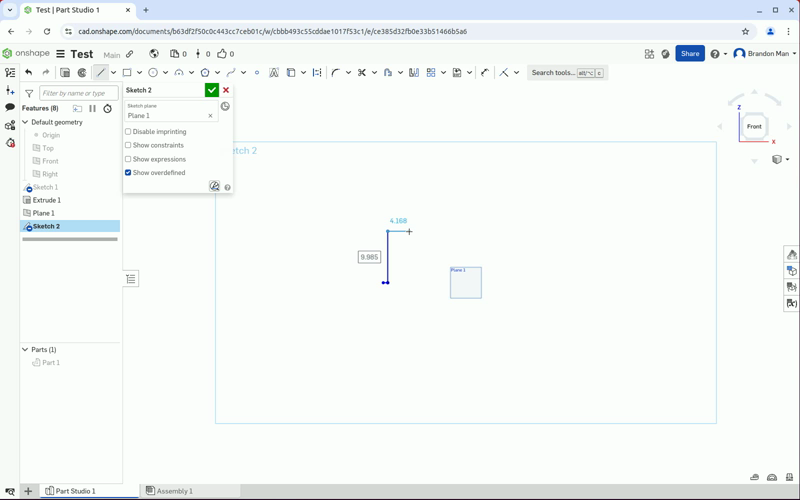
key_up(shift)
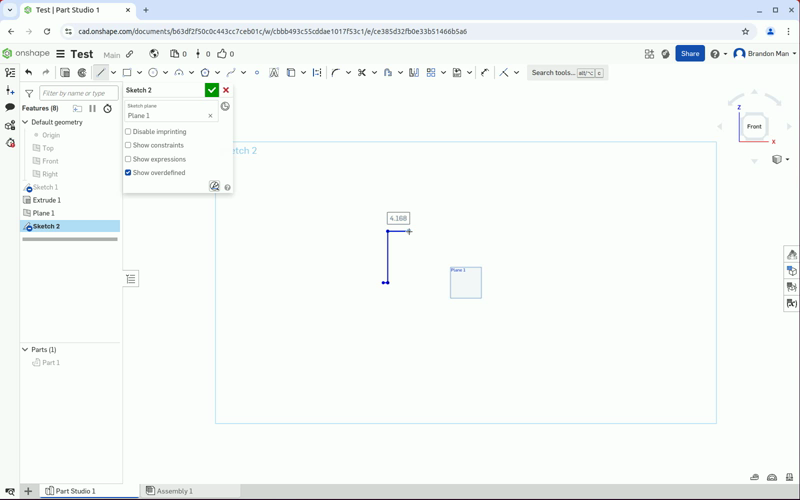
key_down(shift)
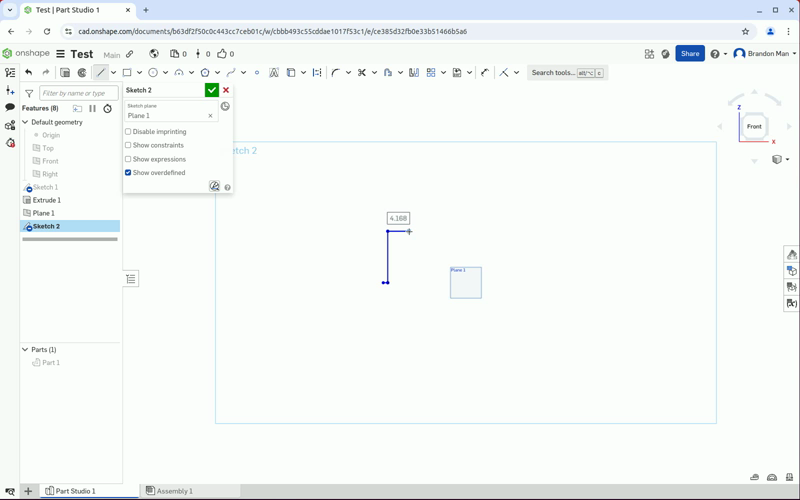
mouse_move(439, 231)
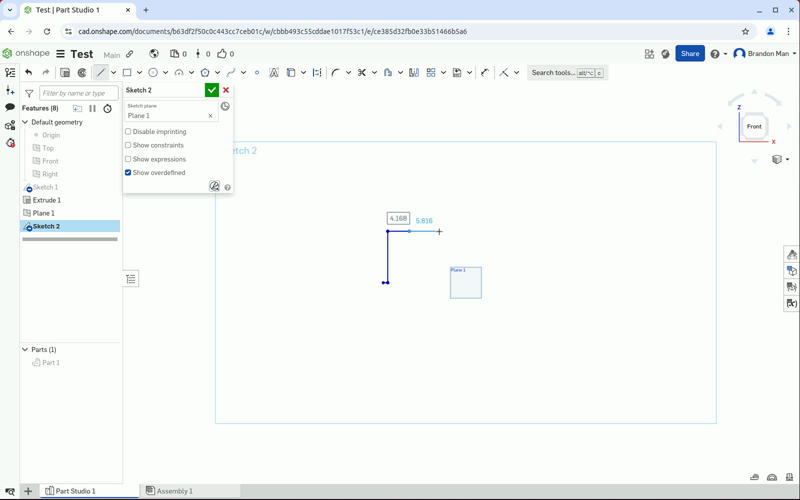
mouse_move(409, 282)
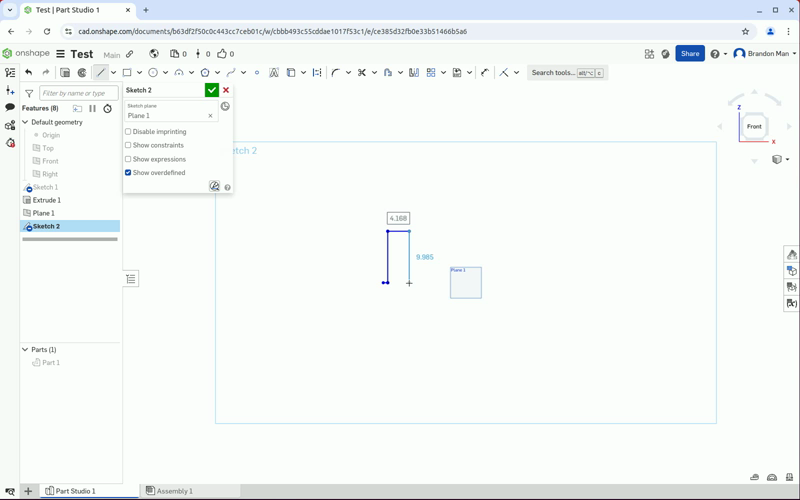
click(409, 282)
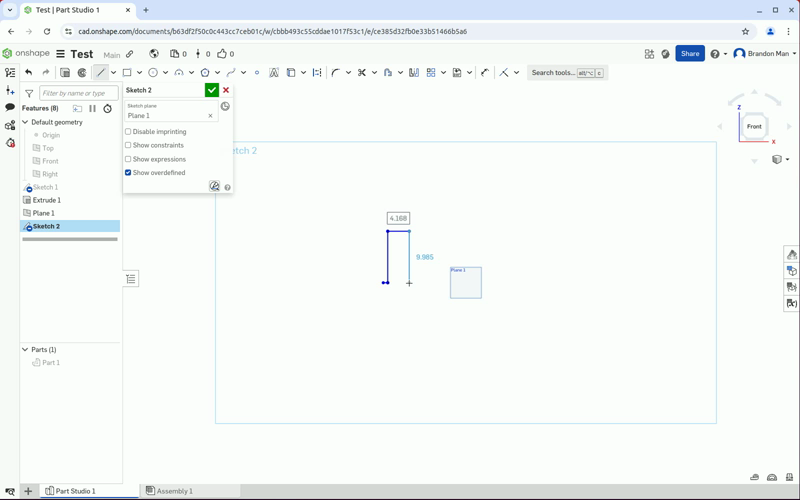
key_up(shift)
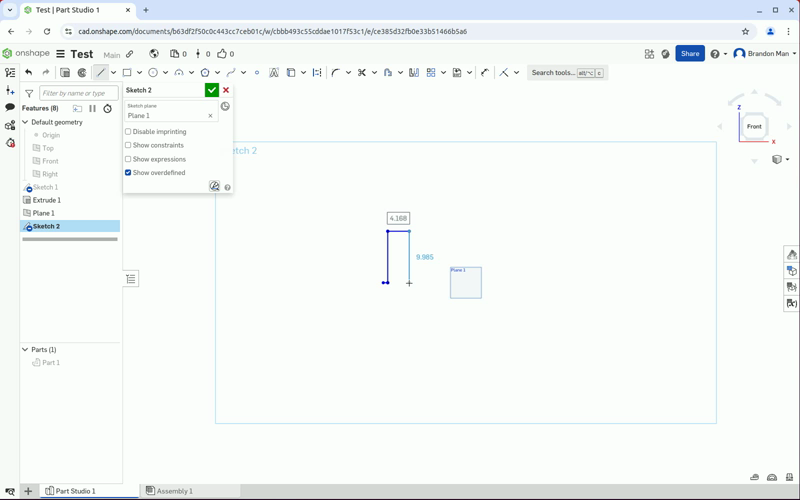
key_down(shift)
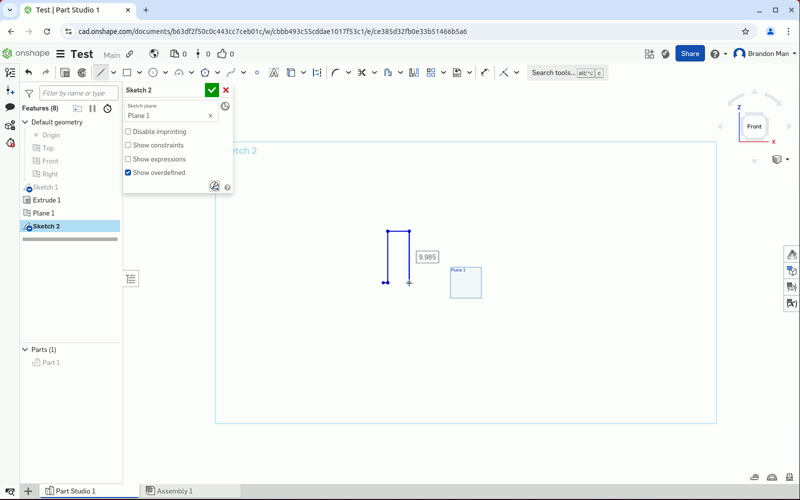
mouse_move(439, 282)
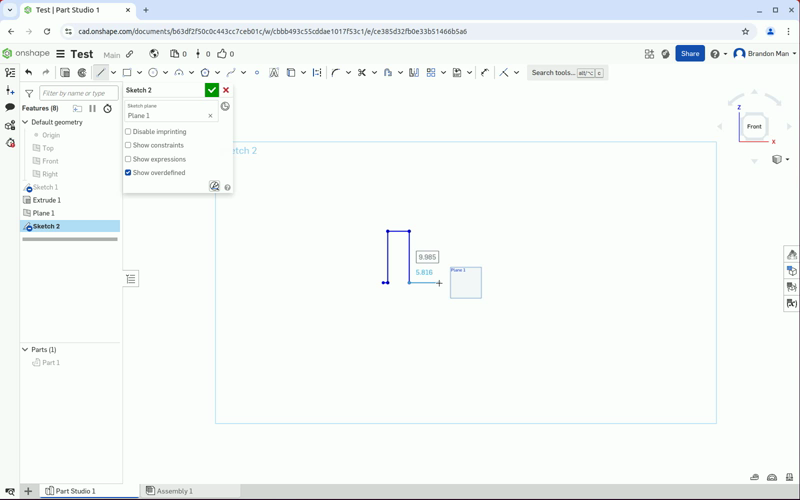
mouse_move(412, 282)
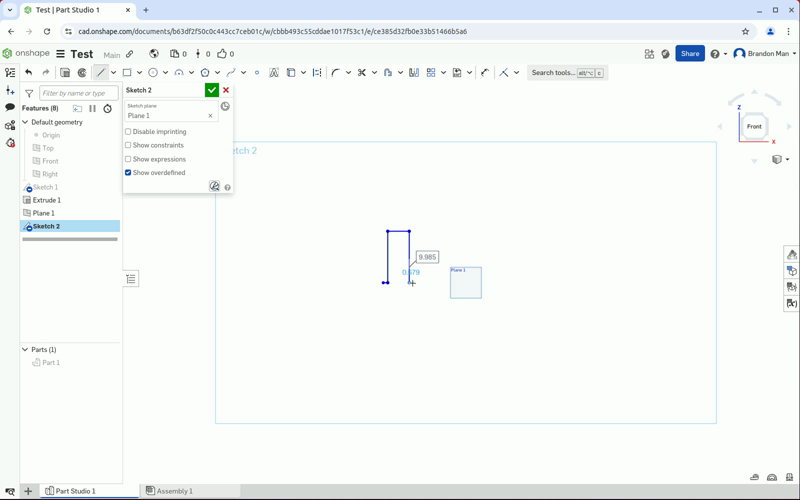
scroll(6)
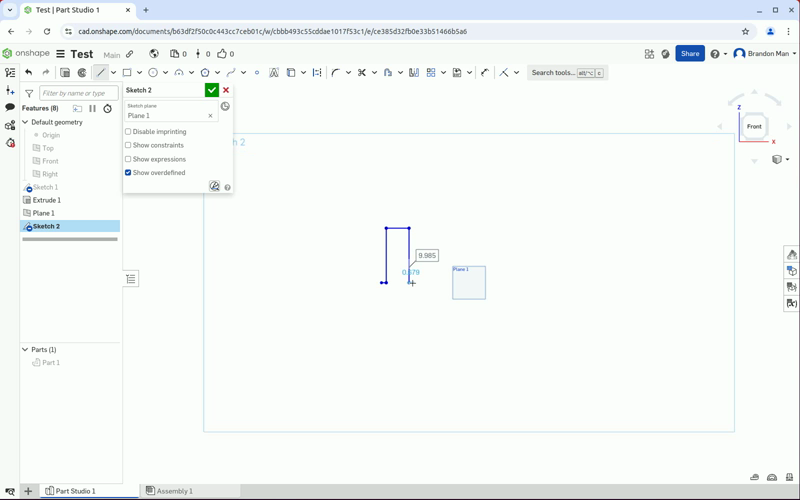
scroll(6)
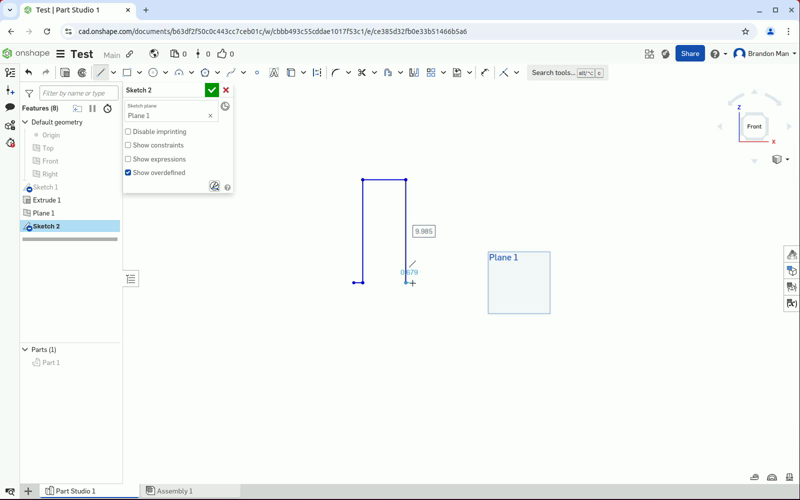
scroll(6)
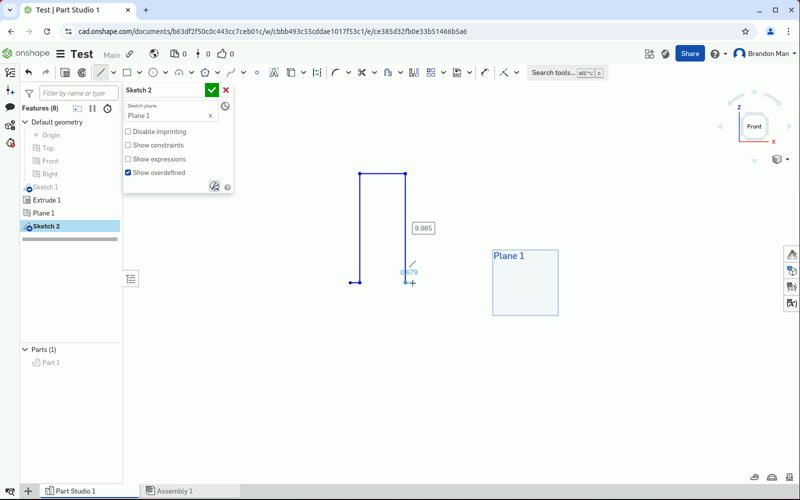
scroll(6)
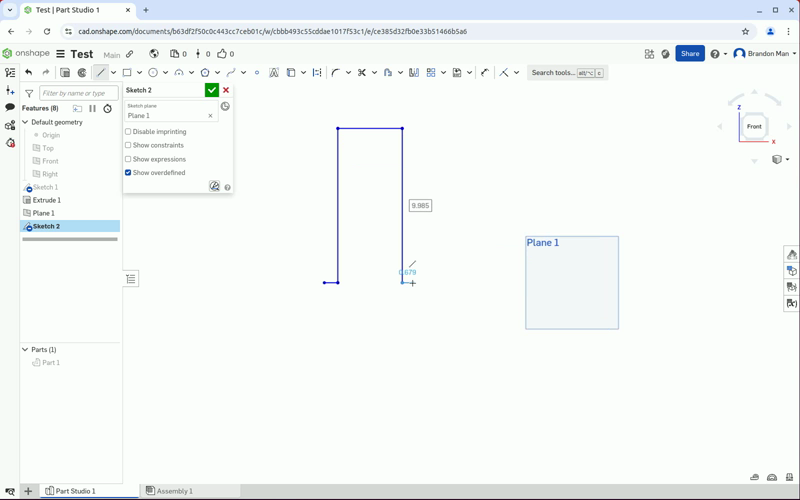
scroll(6)
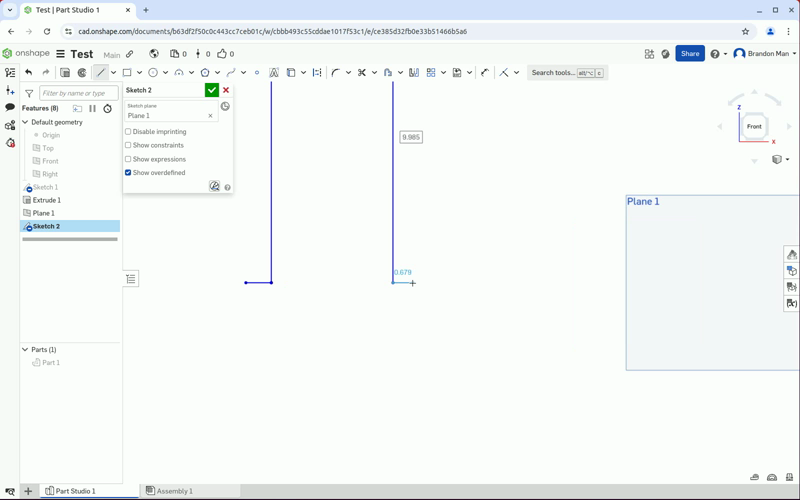
scroll(6)
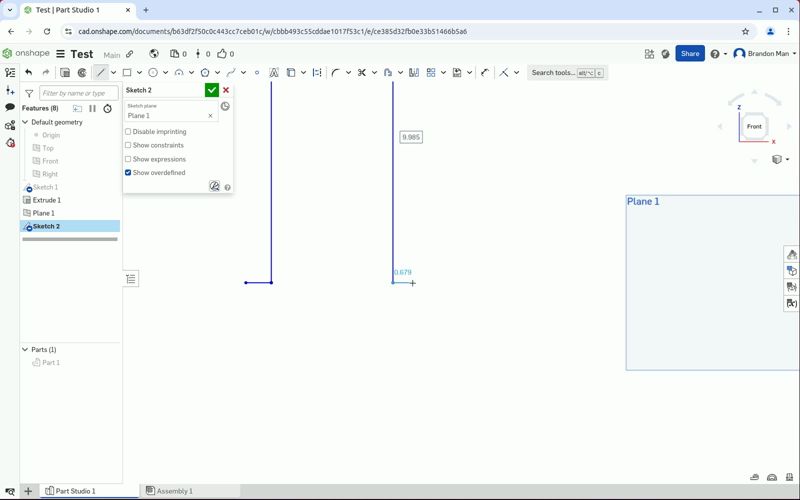
scroll(6)
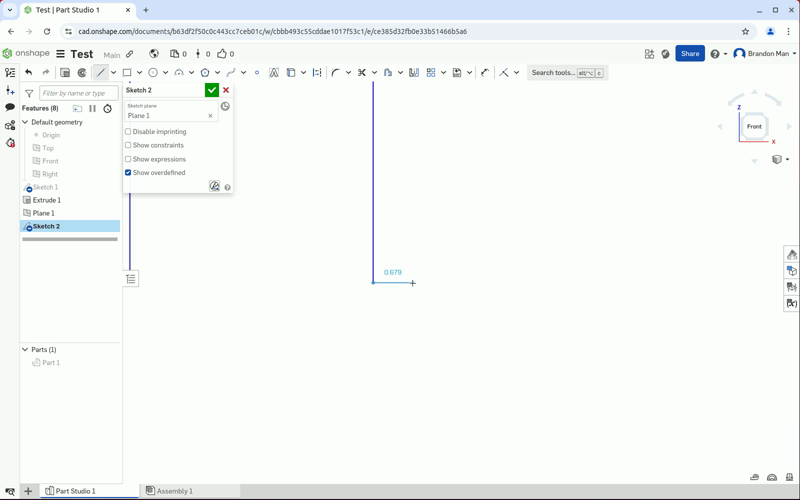
click(412, 282)
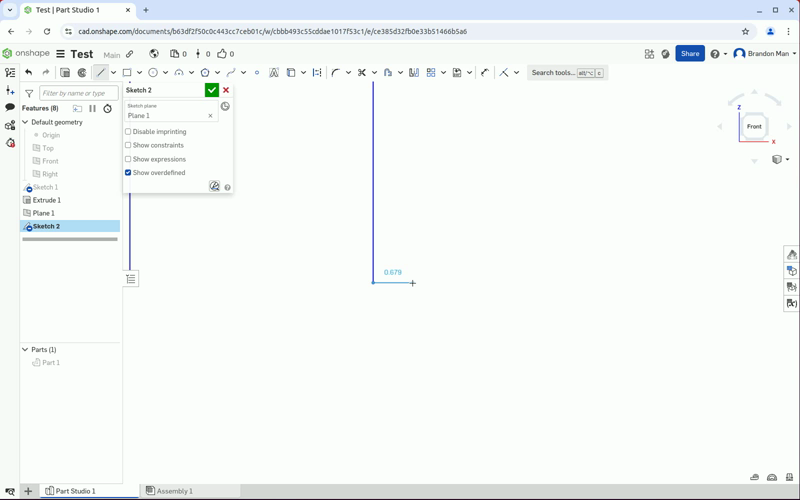
scroll(-6)
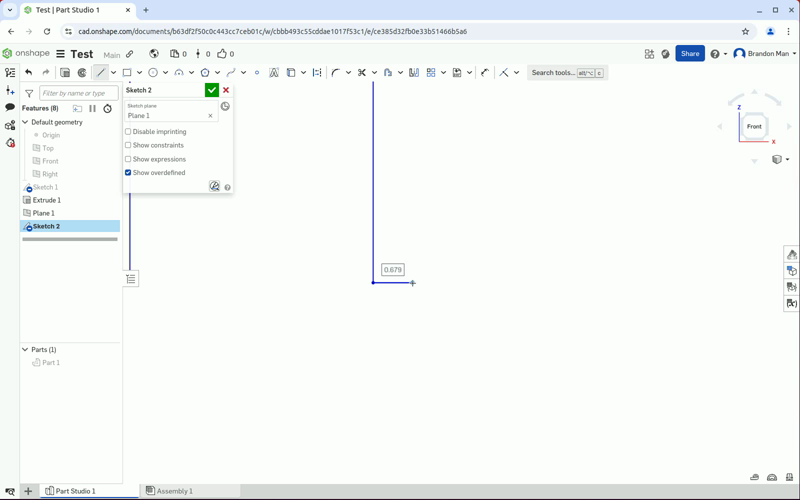
scroll(-6)
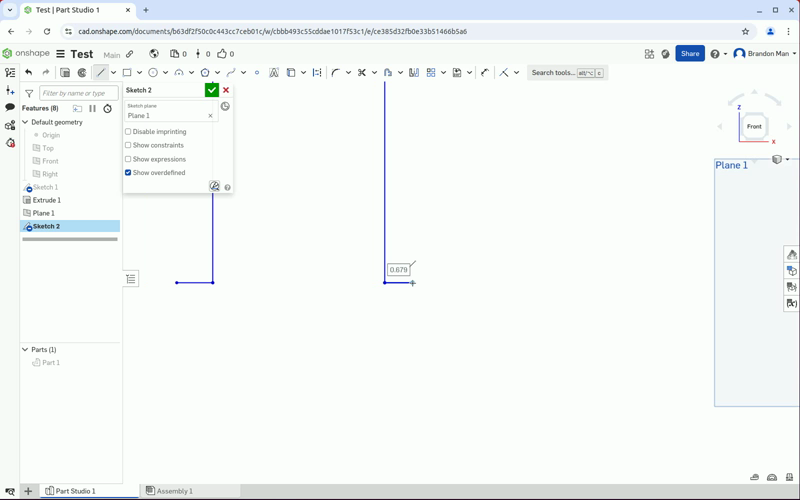
scroll(-6)
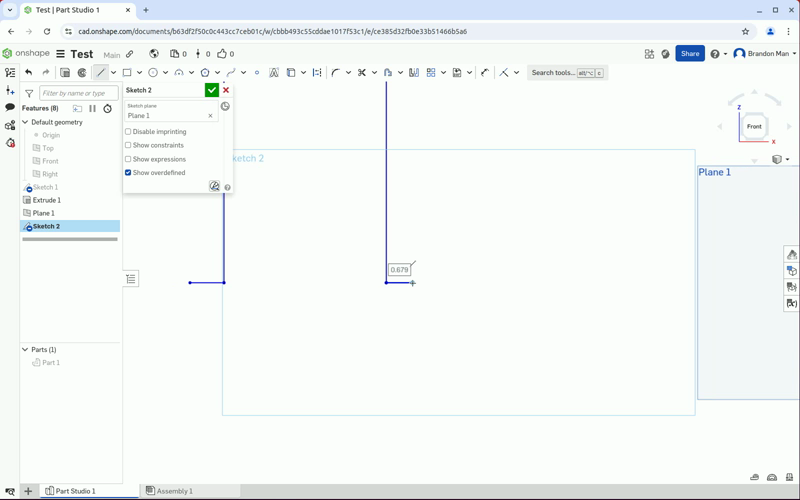
scroll(-6)
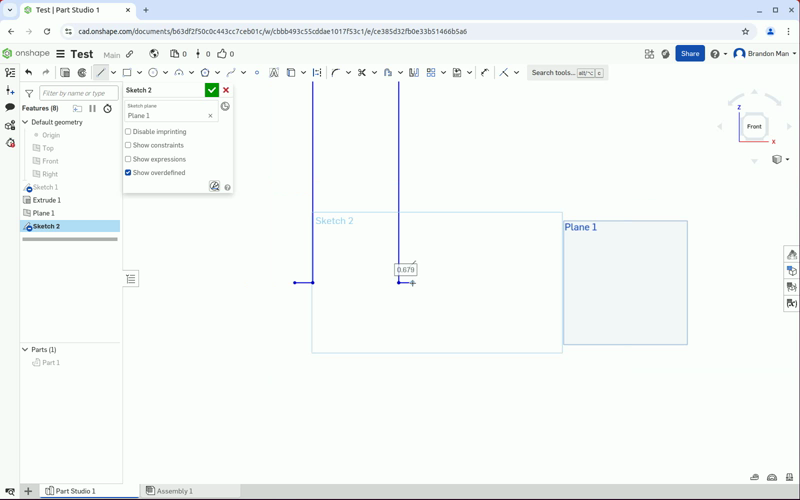
scroll(-6)
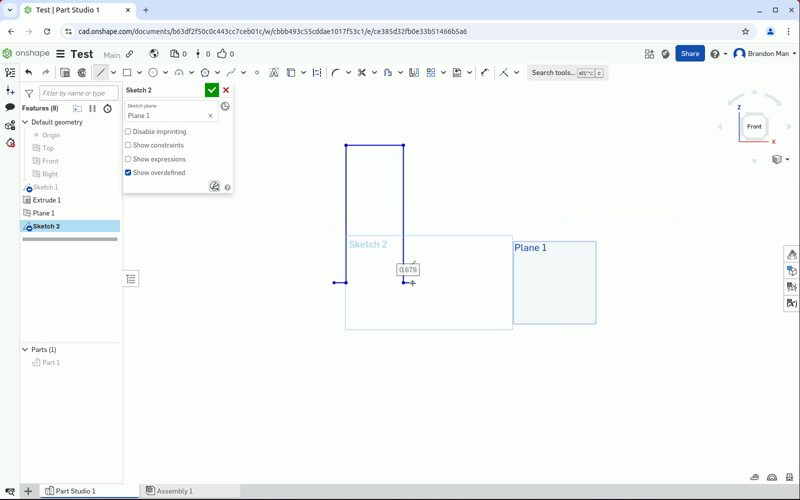
scroll(-6)
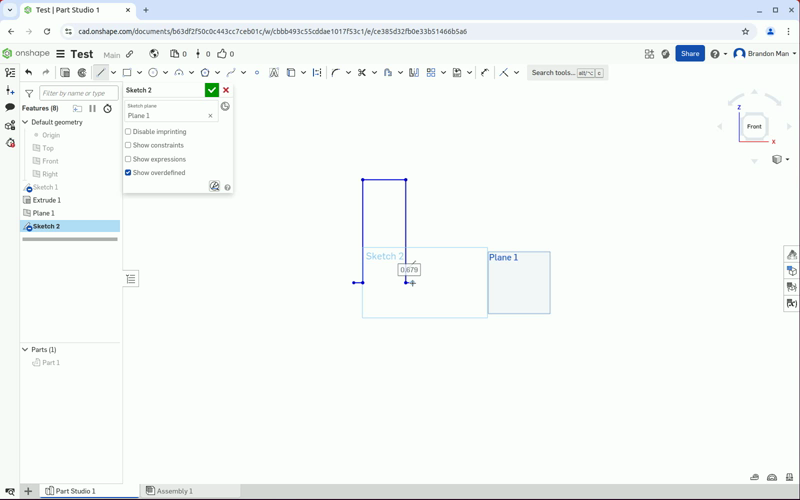
scroll(-6)
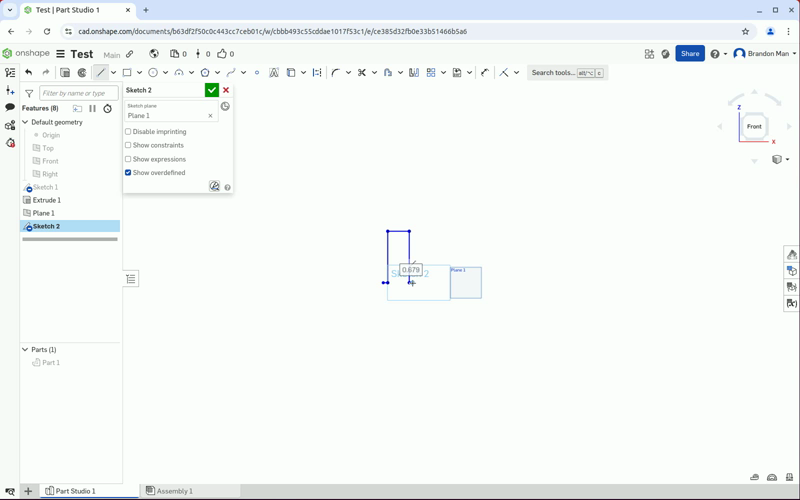
key_up(shift)
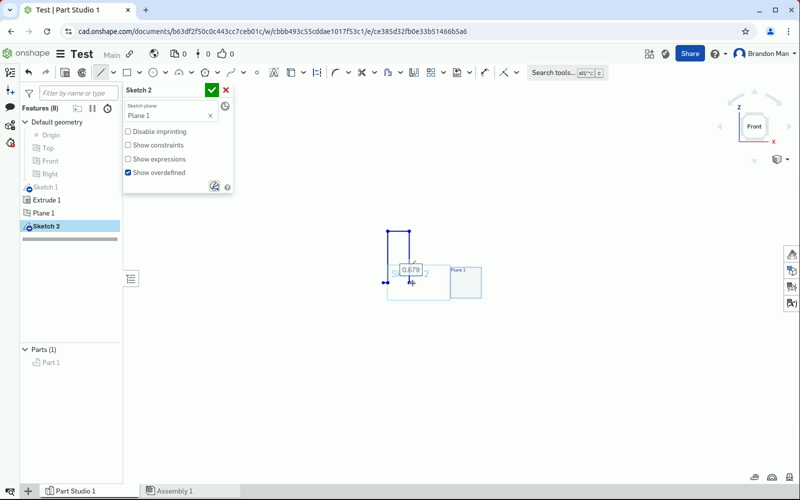
key_down(shift)
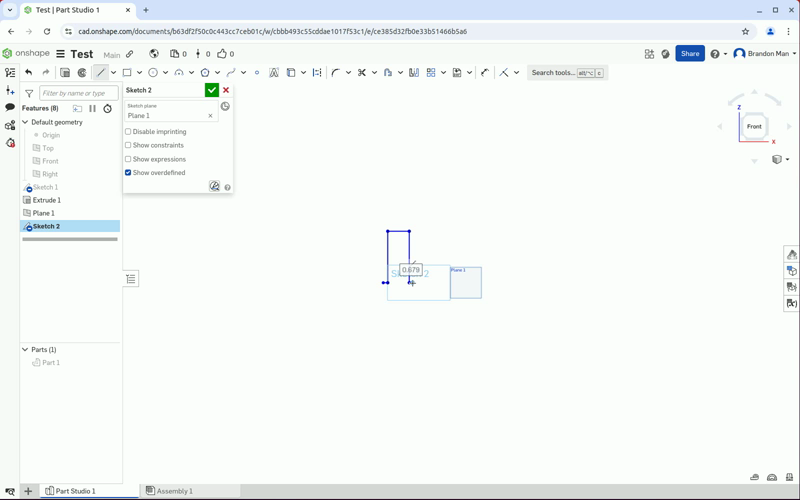
mouse_move(442, 282)
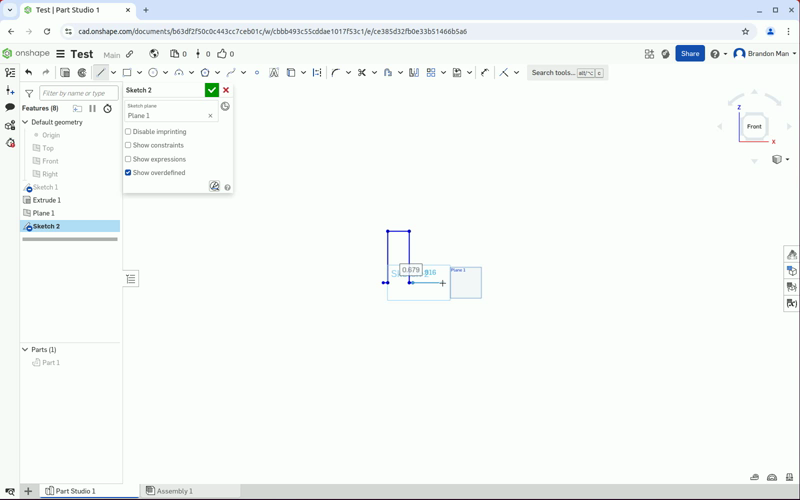
mouse_move(412, 227)
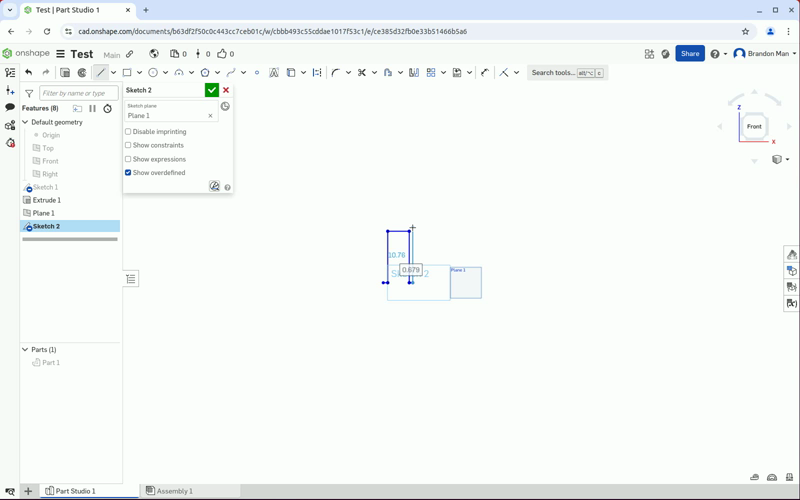
click(412, 227)
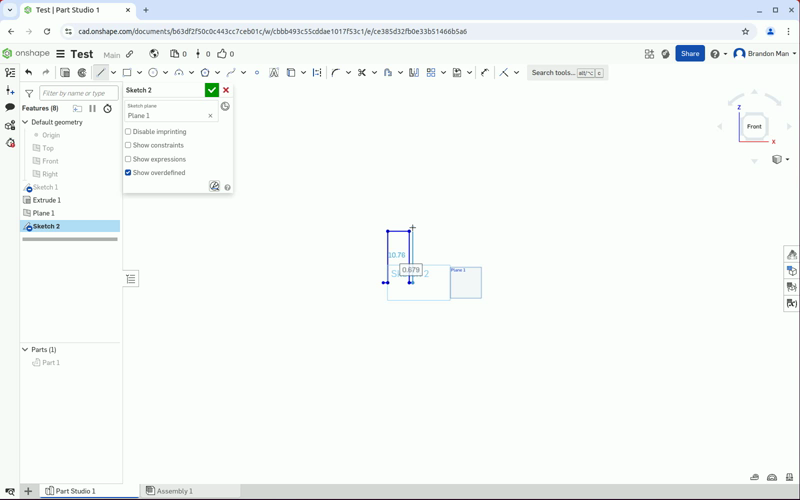
key_up(shift)
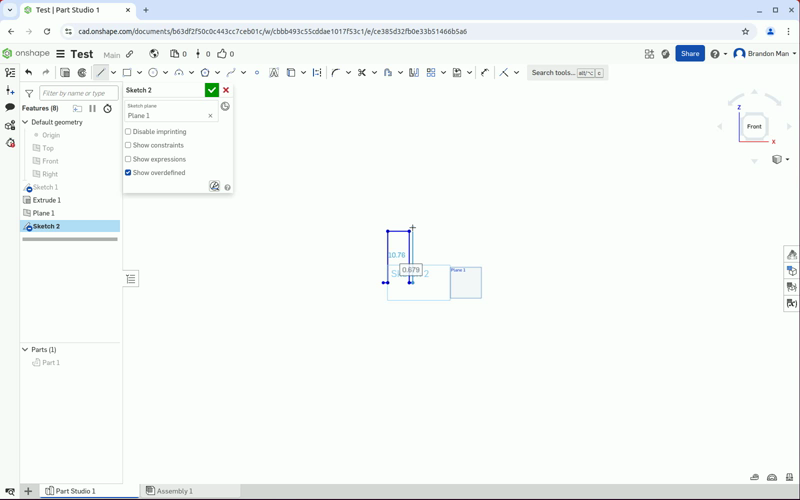
key_down(shift)
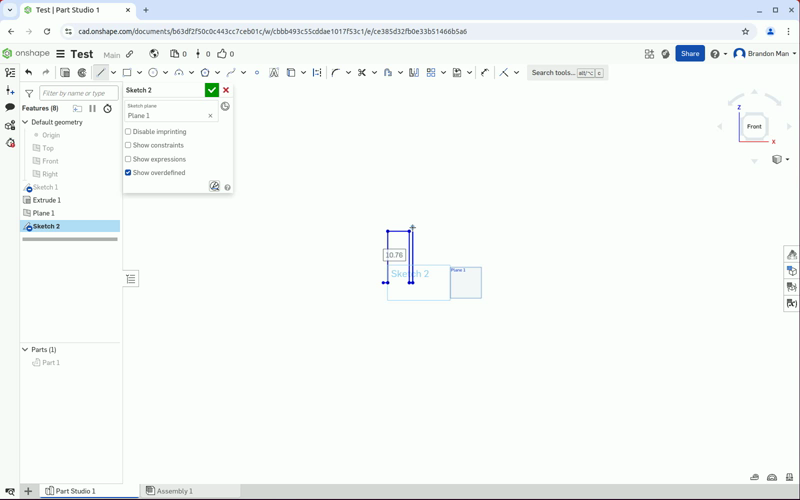
mouse_move(442, 227)
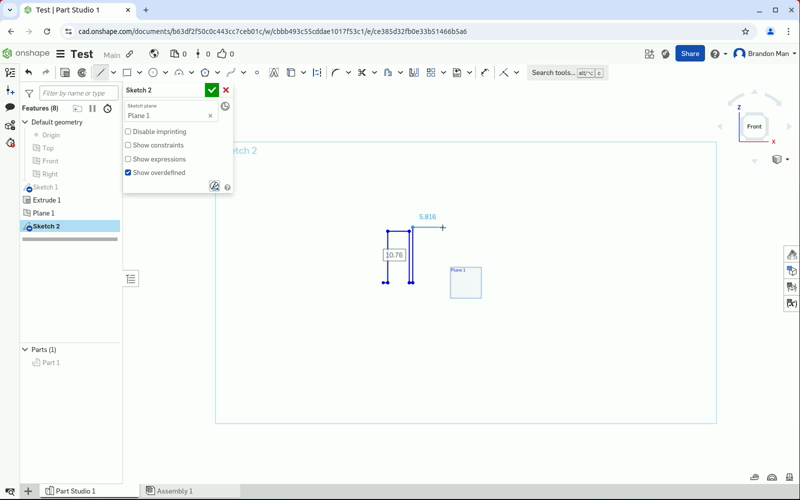
mouse_move(383, 227)
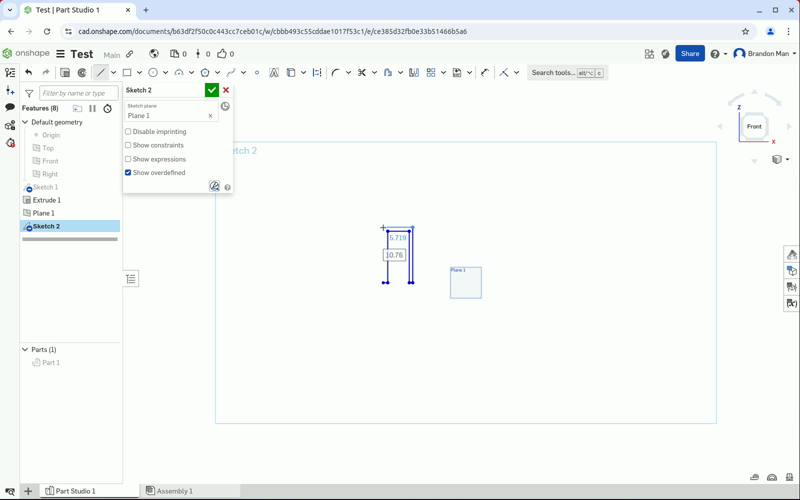
click(383, 227)
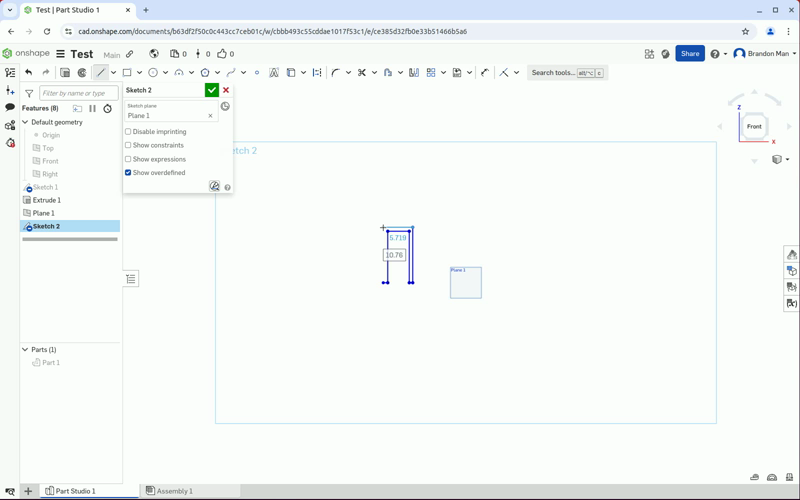
key_up(shift)
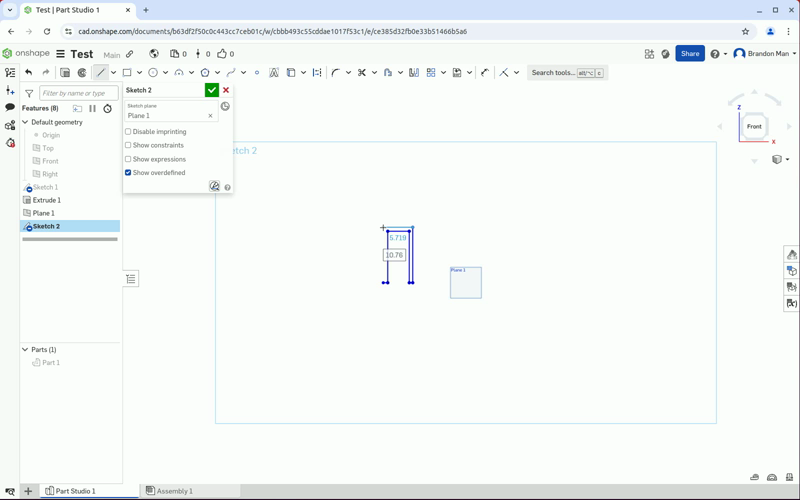
mouse_move(413, 227)
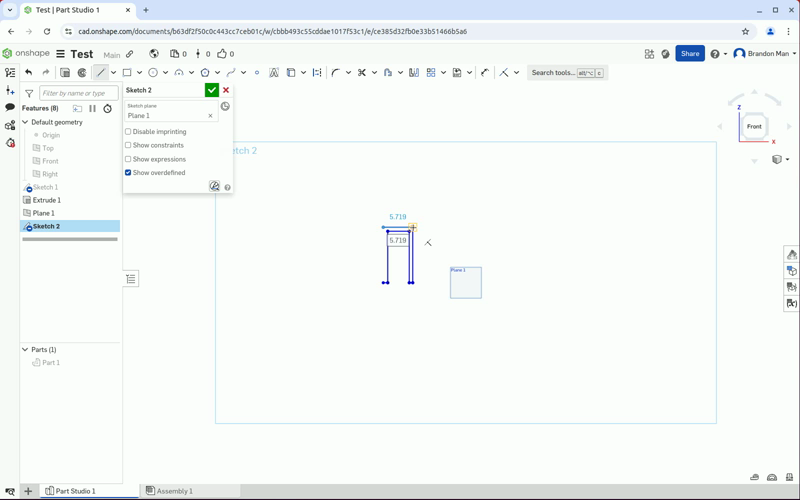
key_down(shift)
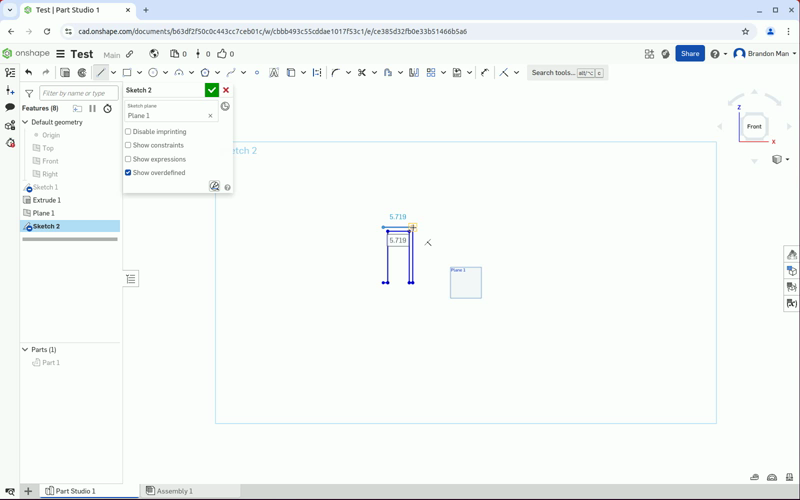
mouse_move(383, 282)
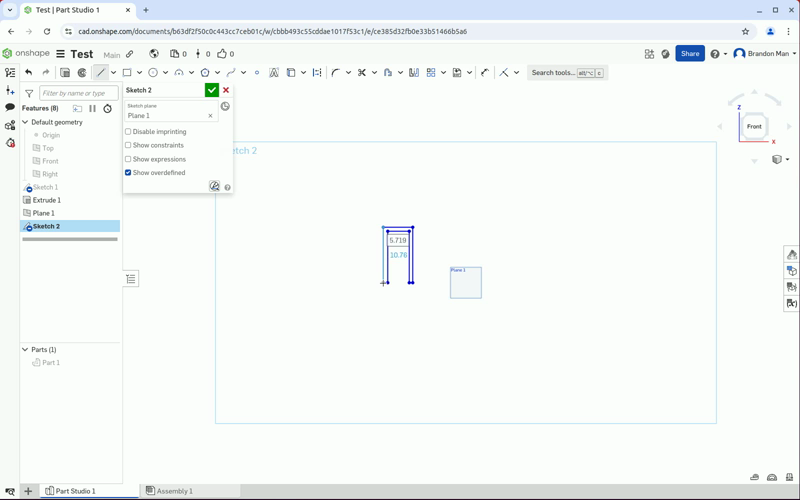
scroll(6)
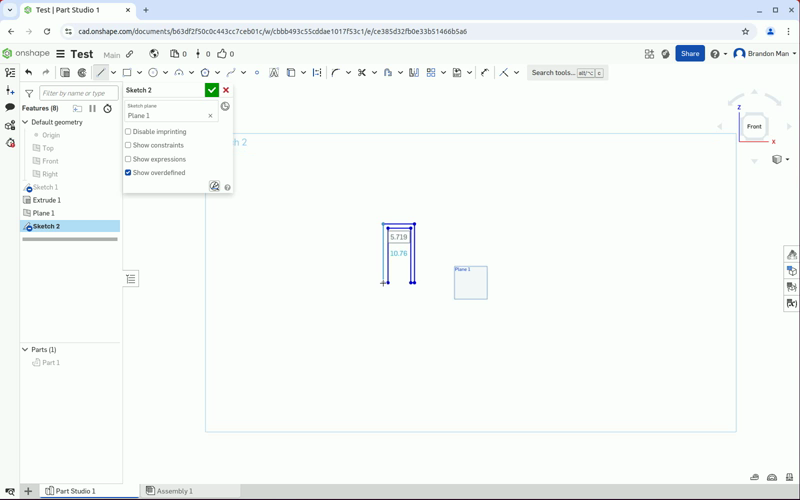
scroll(6)
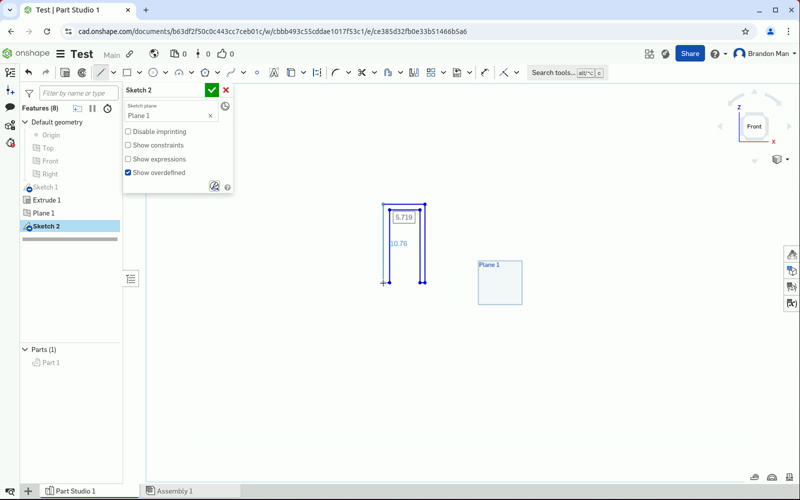
scroll(6)
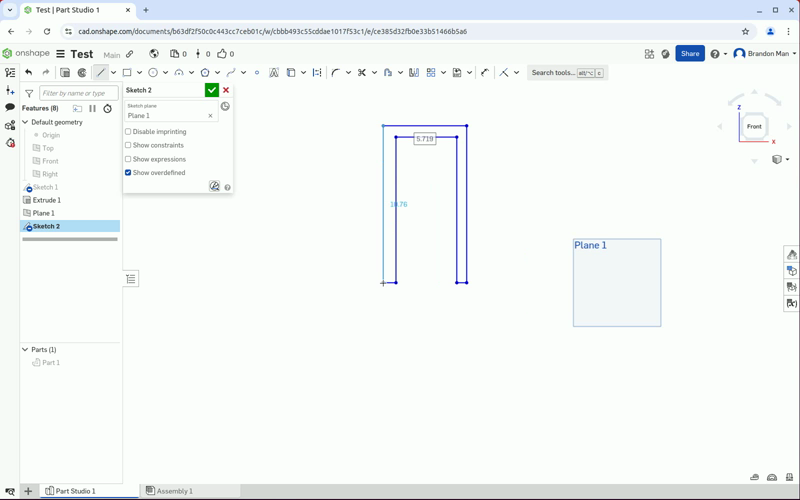
scroll(6)
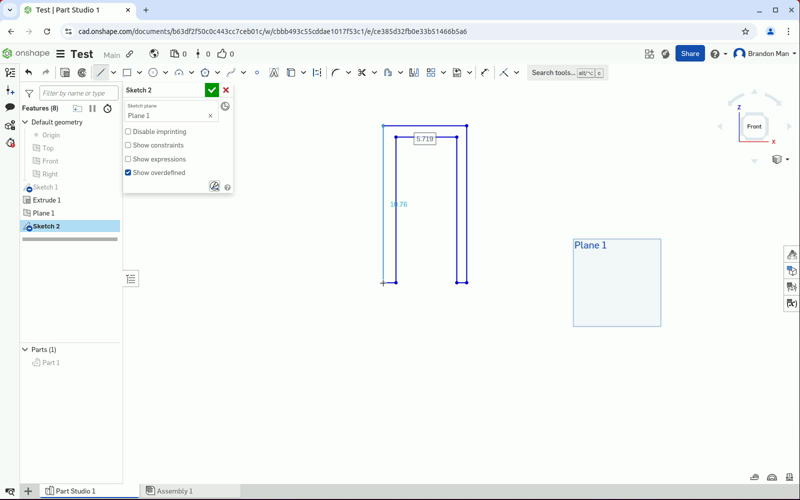
scroll(6)
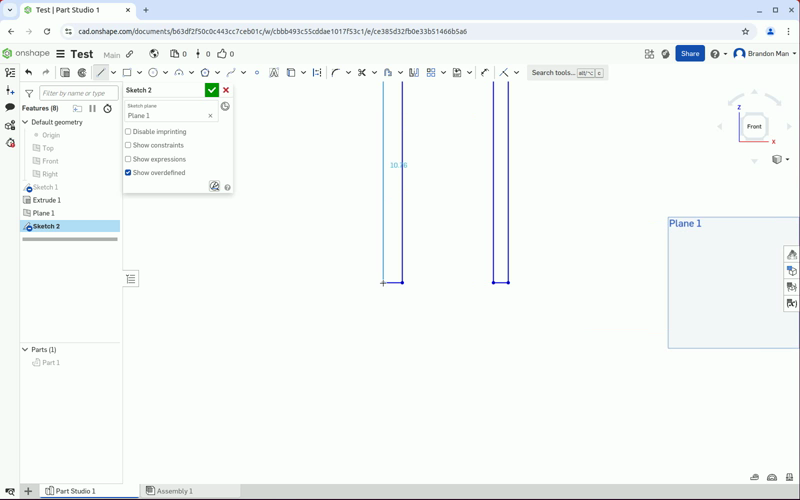
scroll(6)
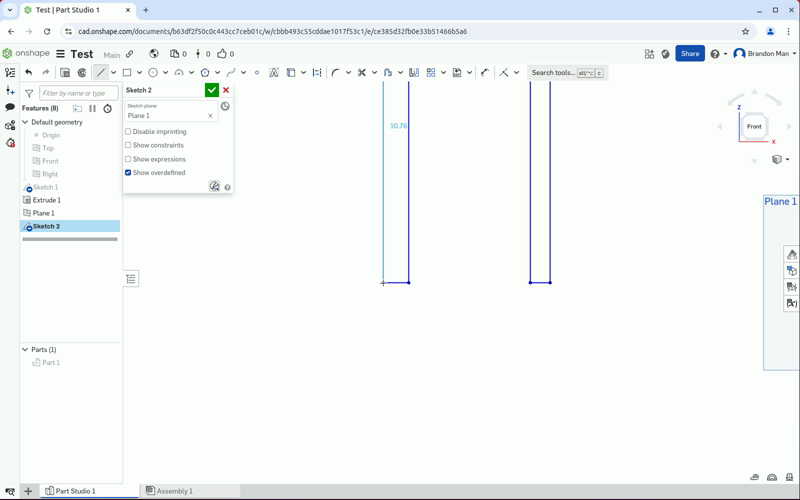
scroll(6)
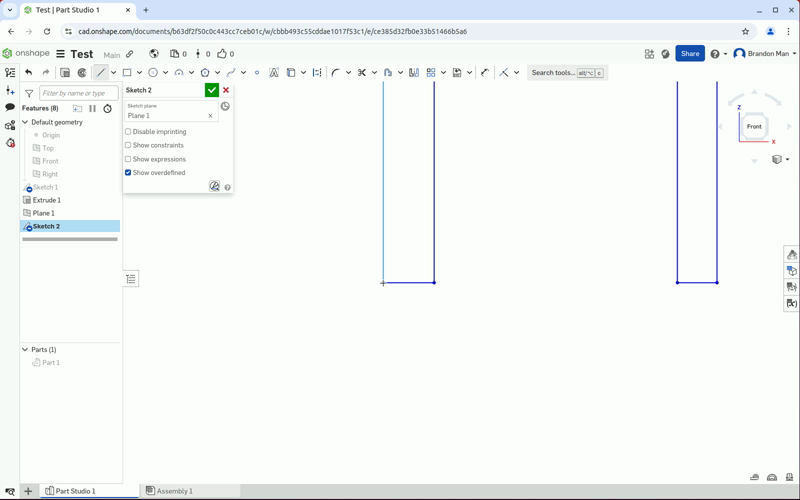
key_up(shift)
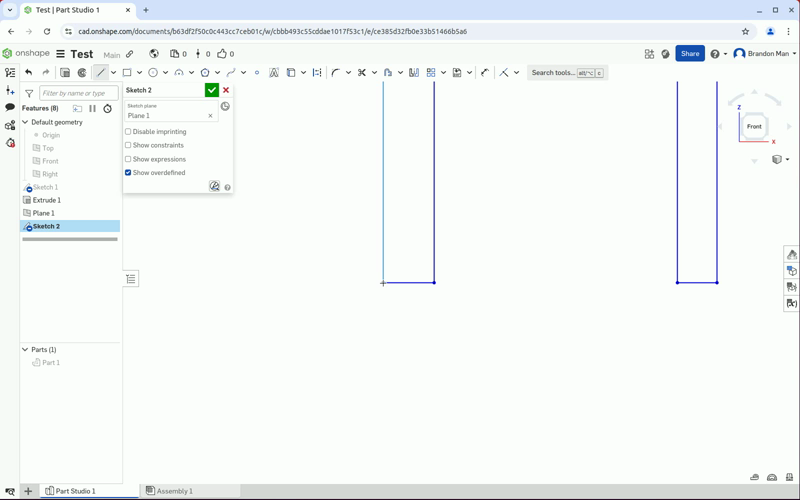
click(383, 282)
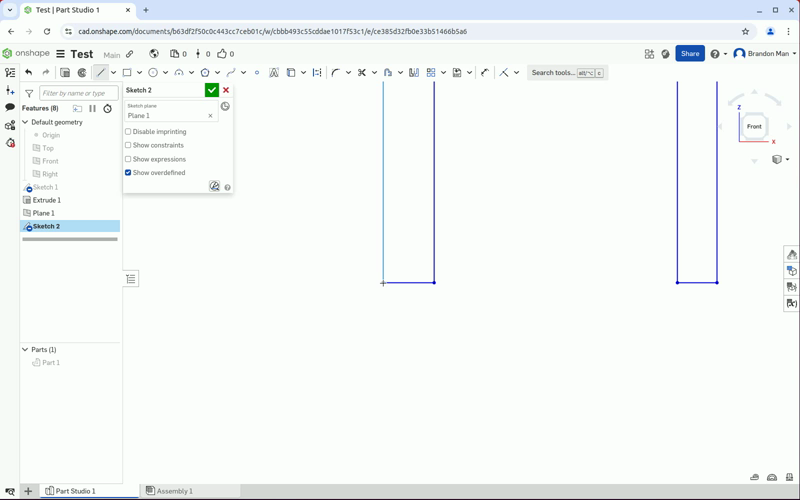
scroll(-6)
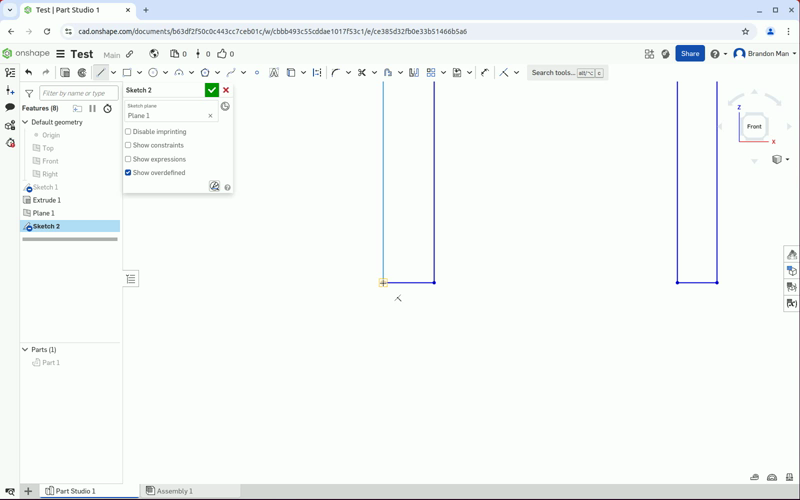
scroll(-6)
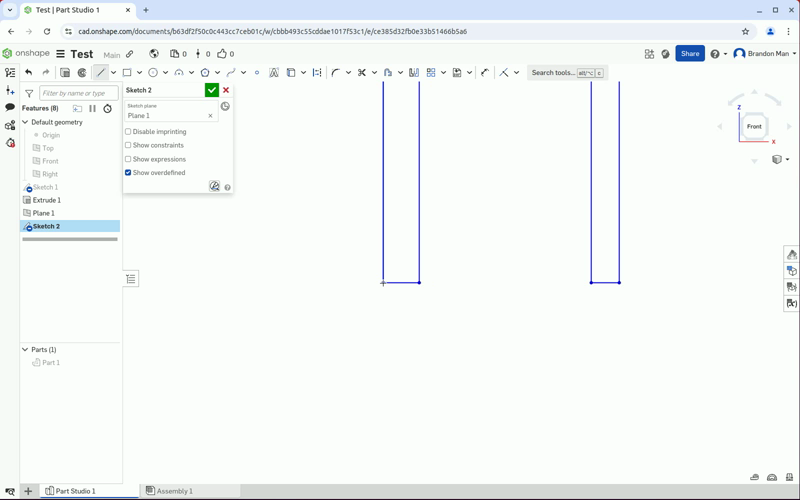
scroll(-6)
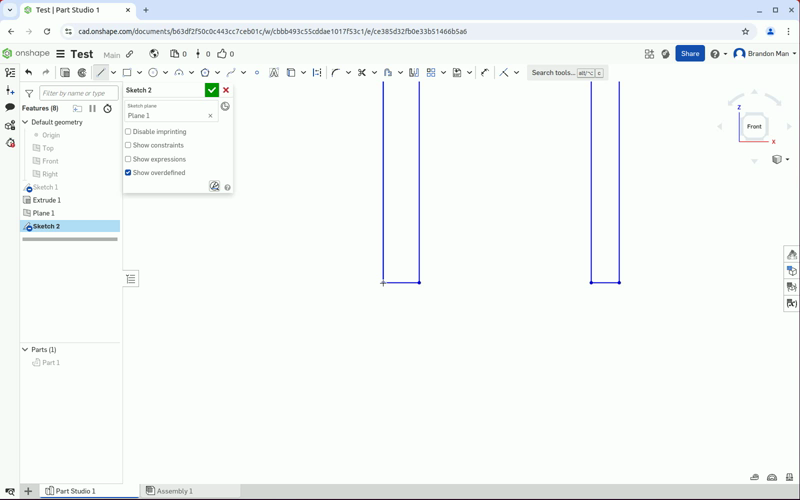
scroll(-6)
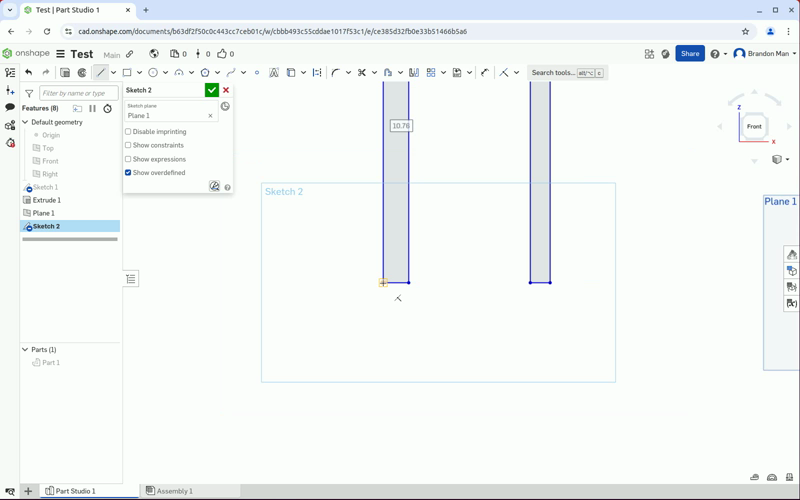
scroll(-6)
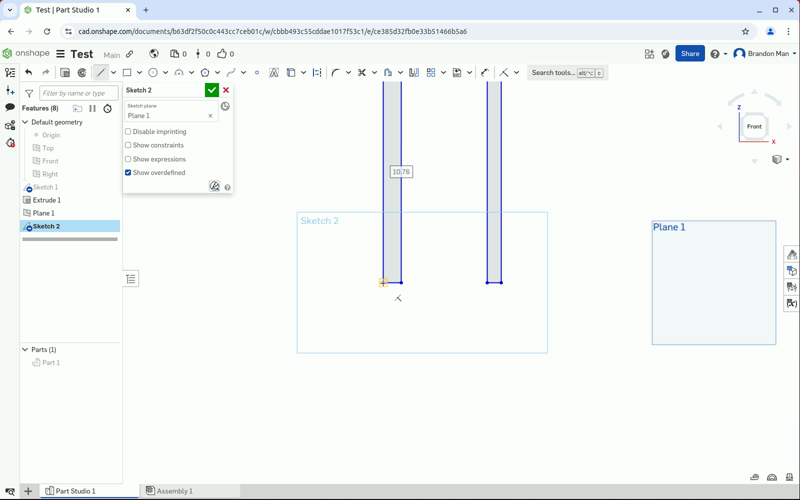
scroll(-6)
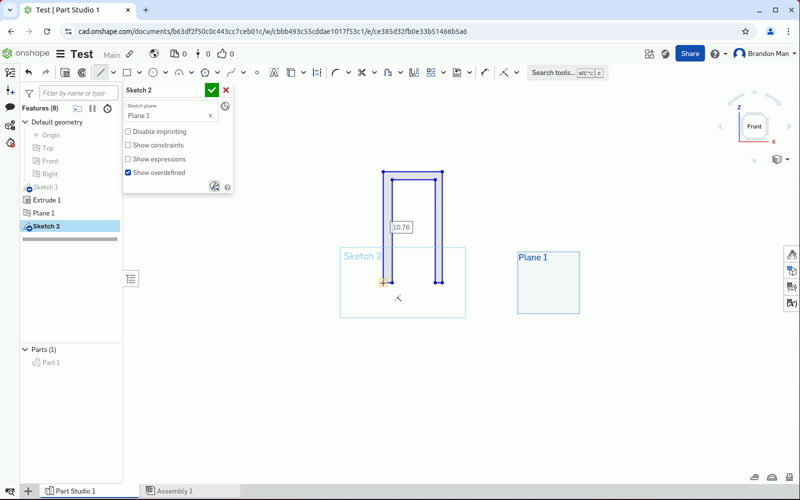
scroll(-6)
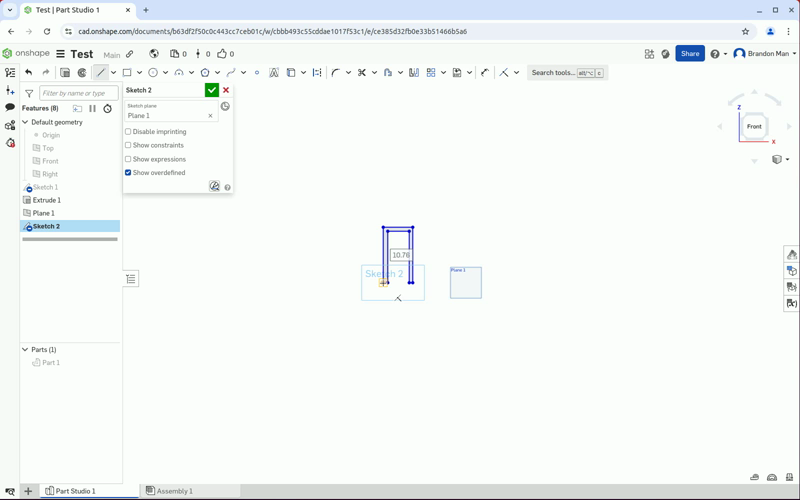
key(esc)
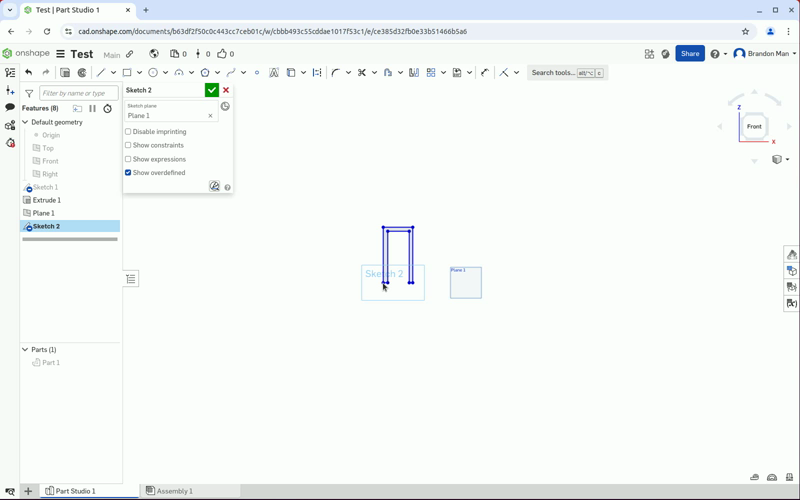
mouse_move(392, 229)
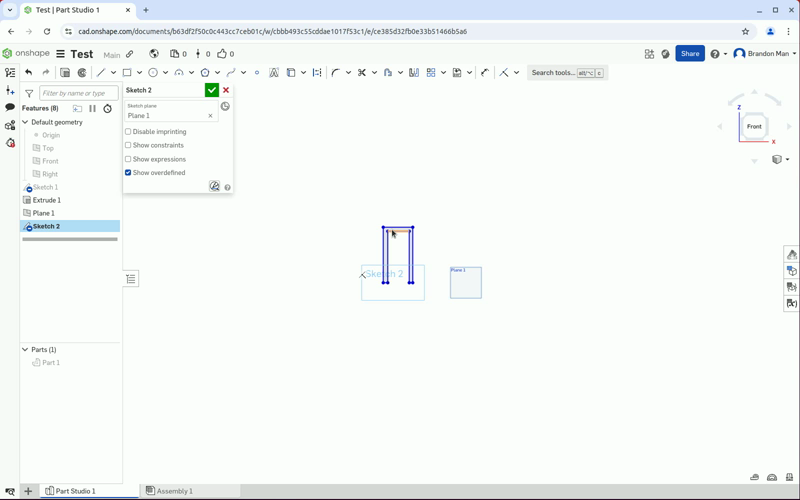
scroll(6)
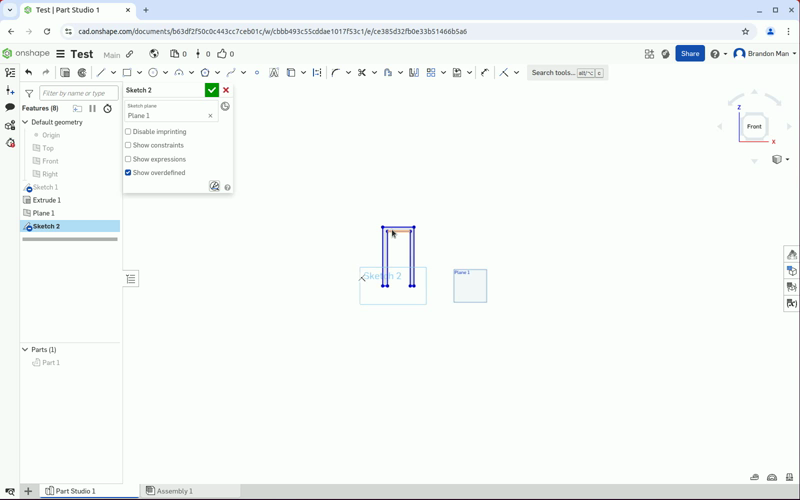
scroll(6)
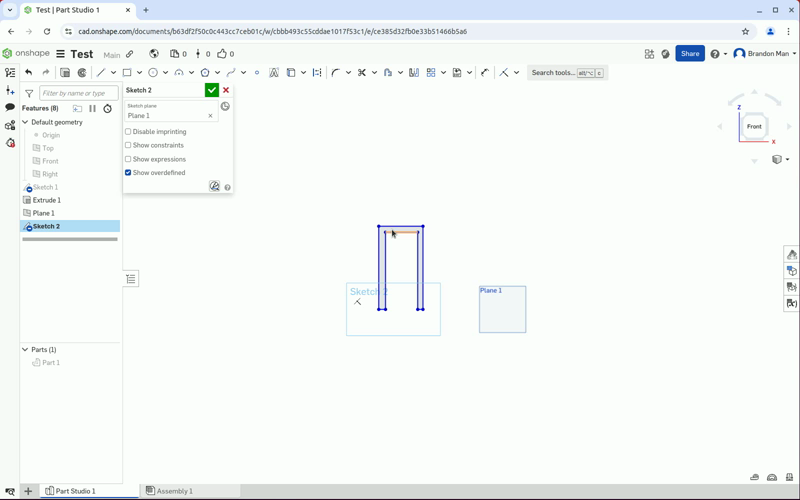
scroll(6)
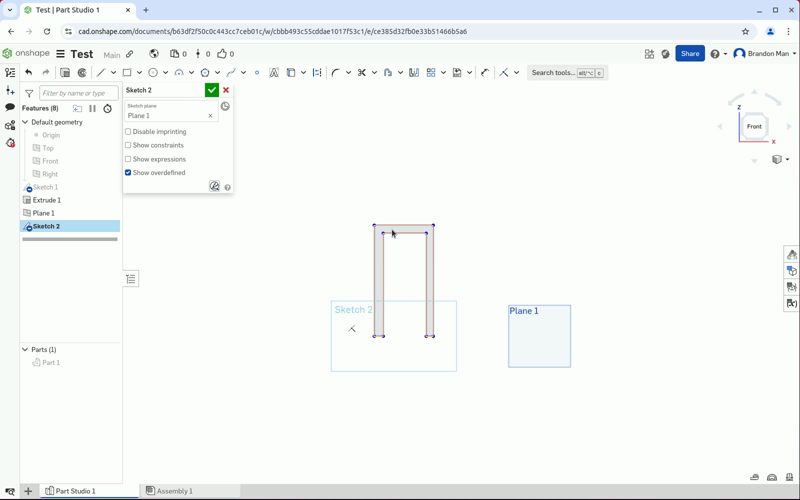
scroll(6)
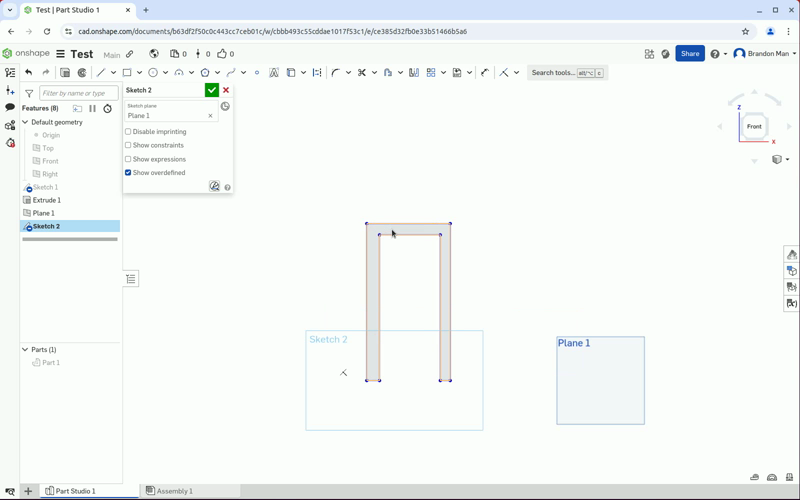
scroll(6)
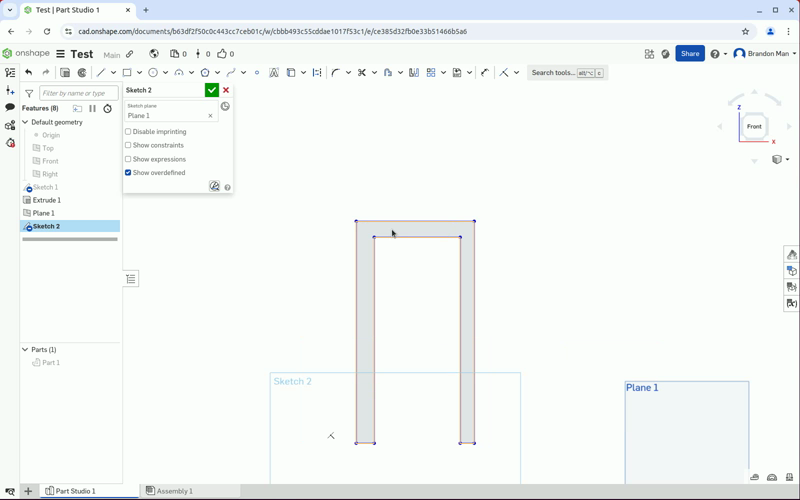
scroll(6)
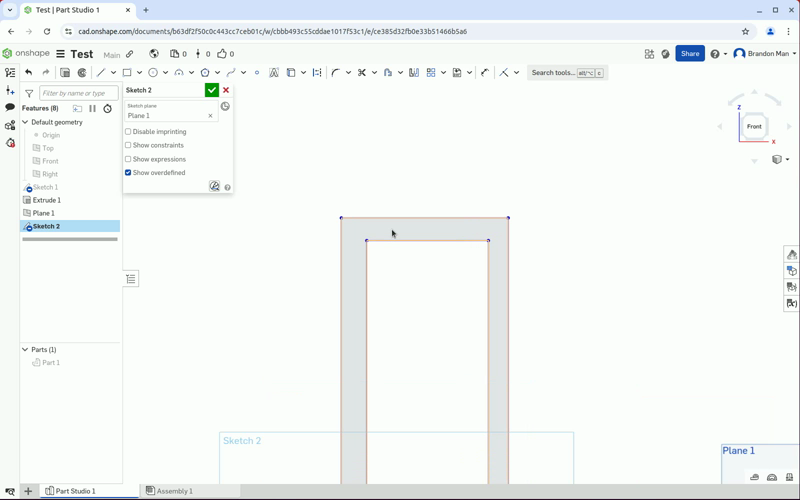
scroll(6)
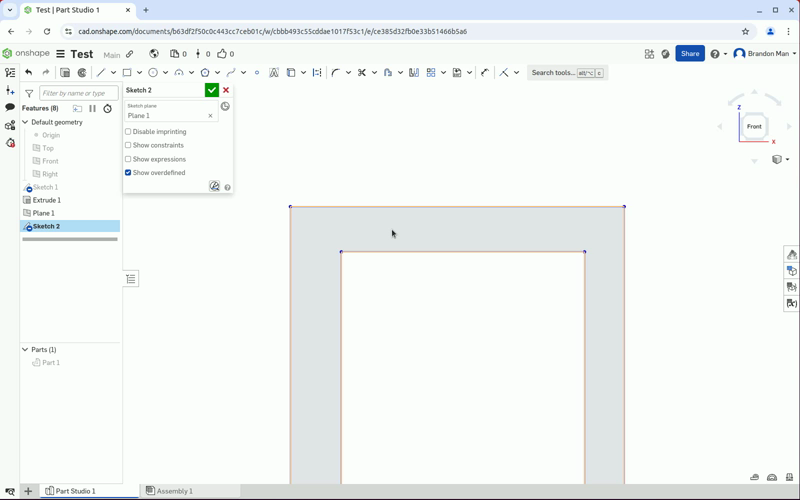
click(392, 229)
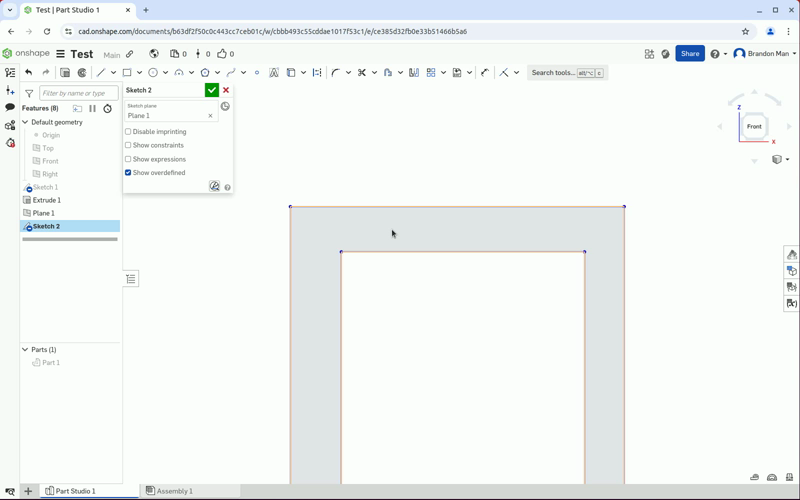
scroll(-6)
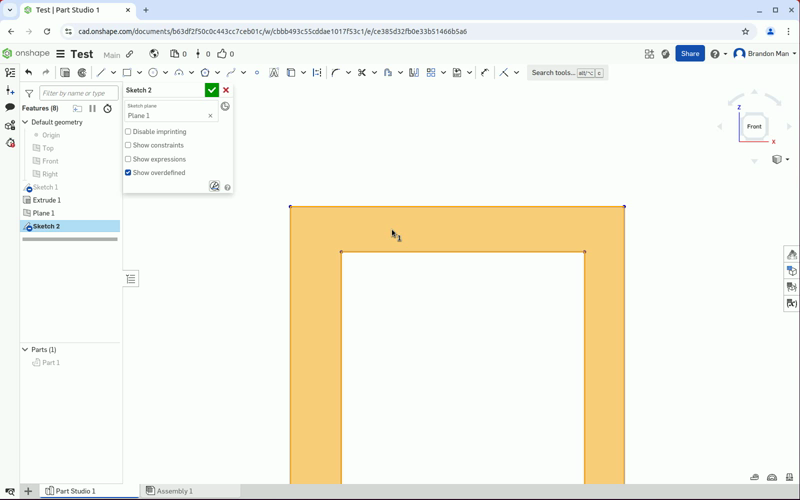
scroll(-6)
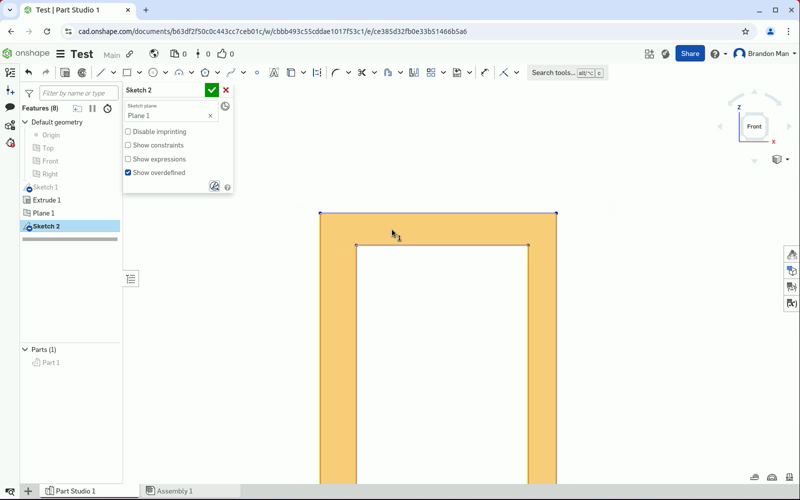
scroll(-6)
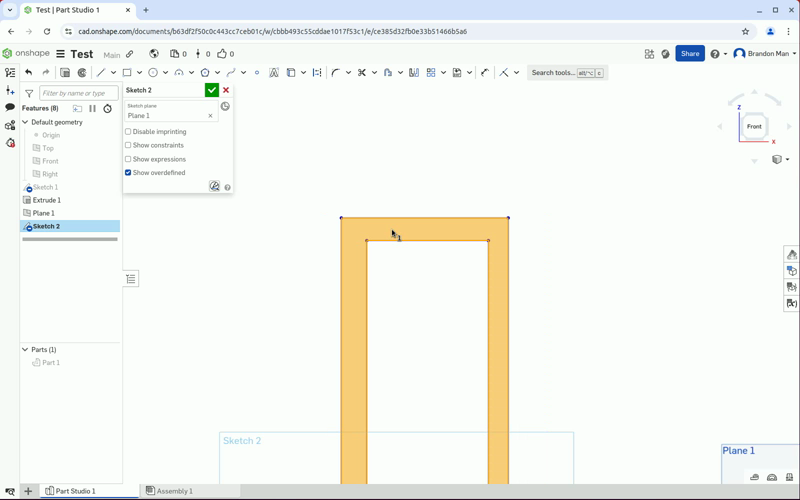
scroll(-6)
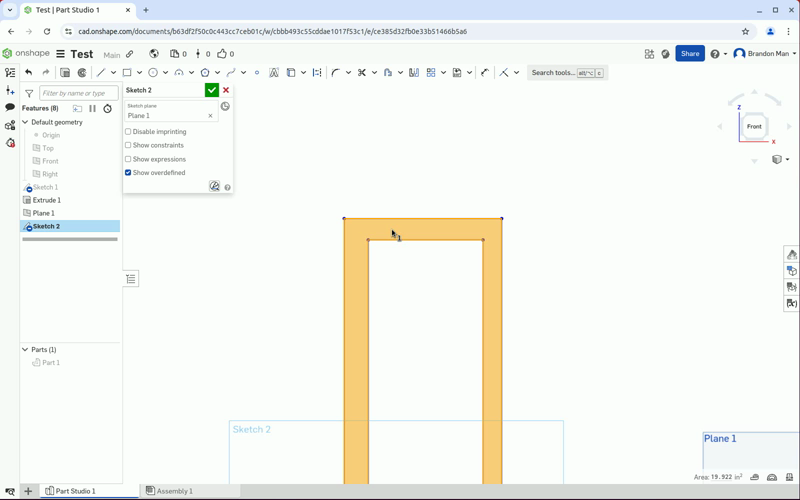
scroll(-6)
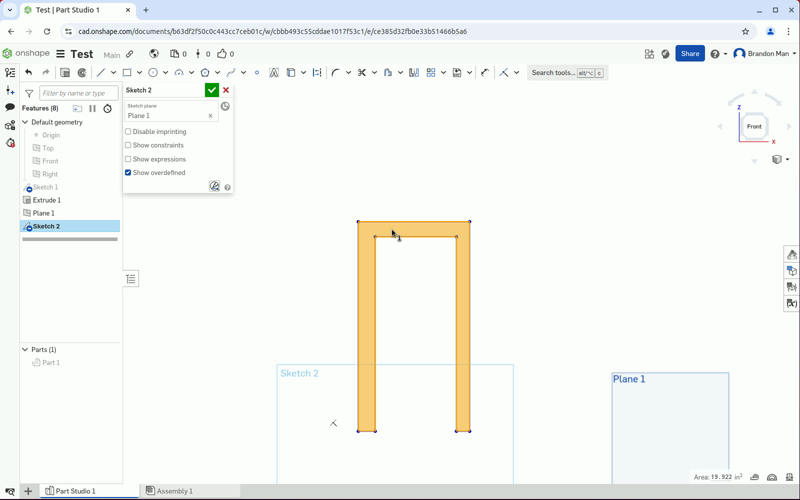
scroll(-6)
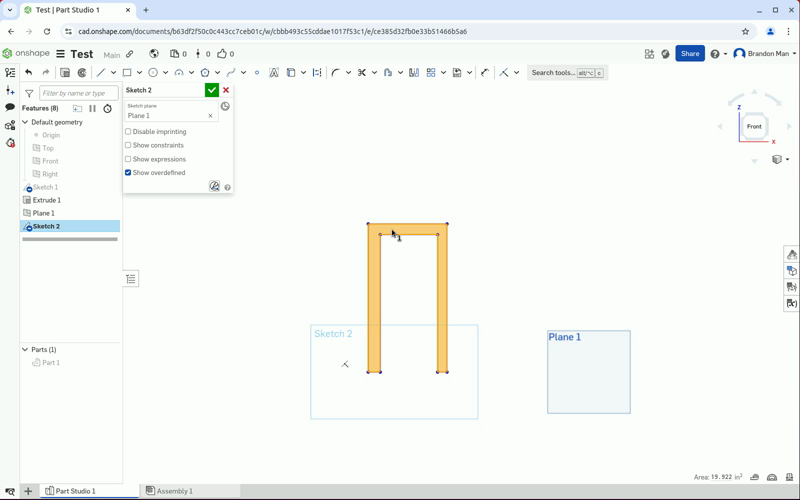
scroll(-6)
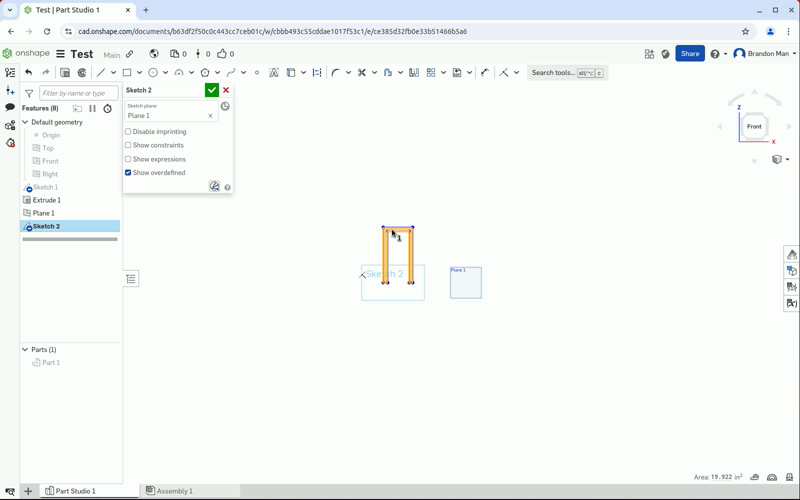
mouse_move(73, 352)
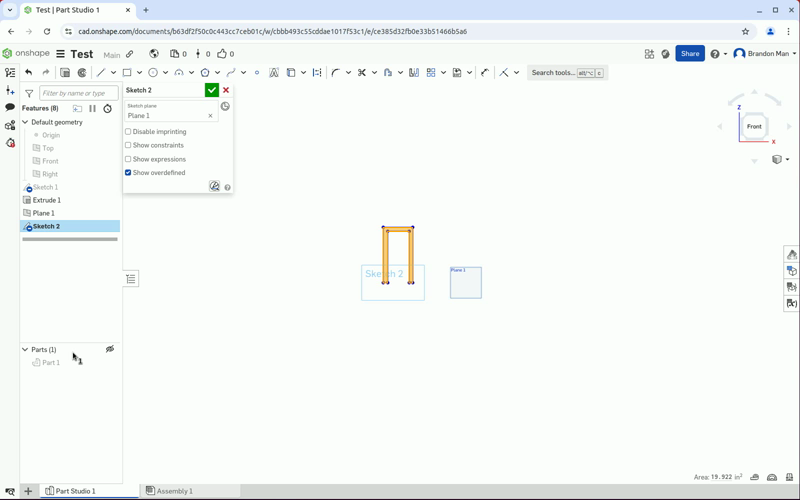
key(shift+y)
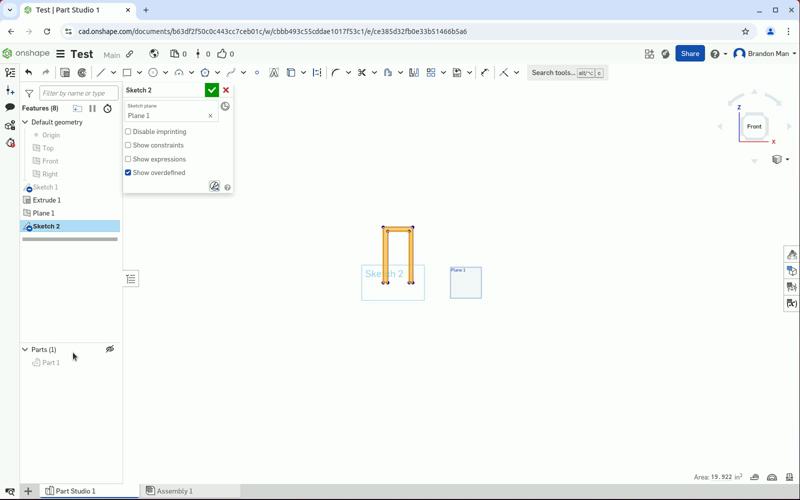
key(shift+e)
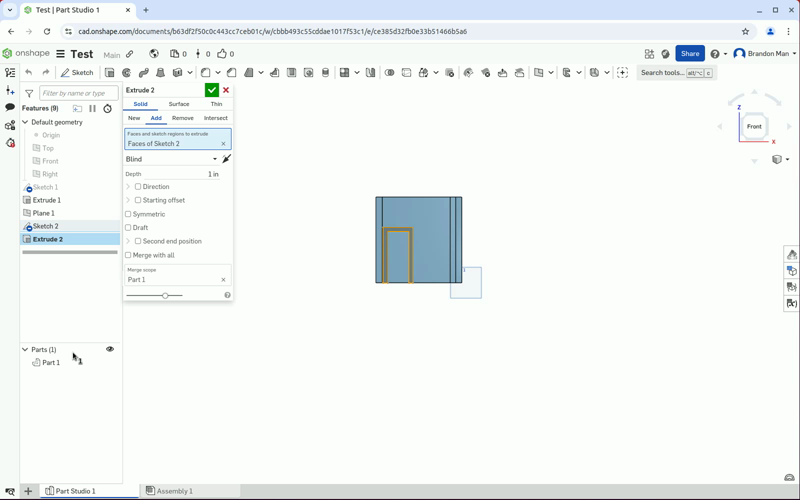
mouse_move(143, 106)
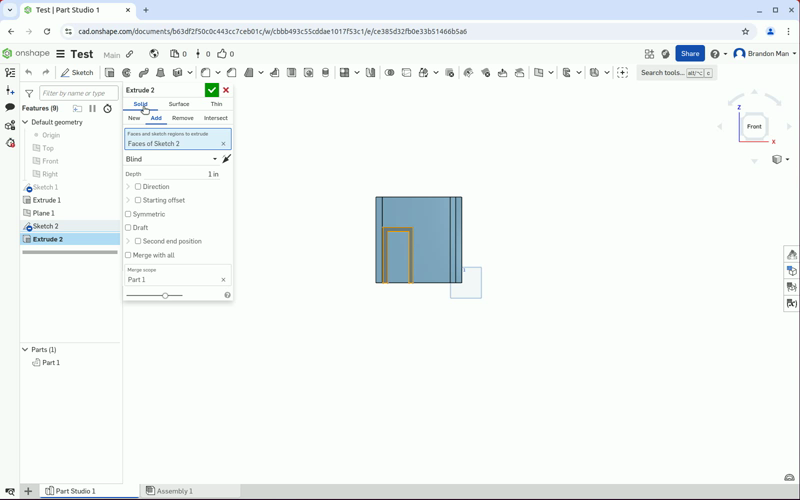
click(143, 106)
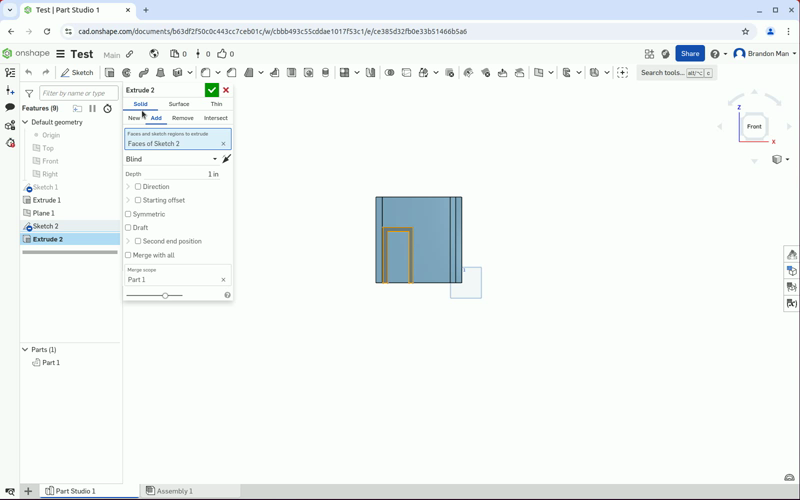
mouse_move(137, 120)
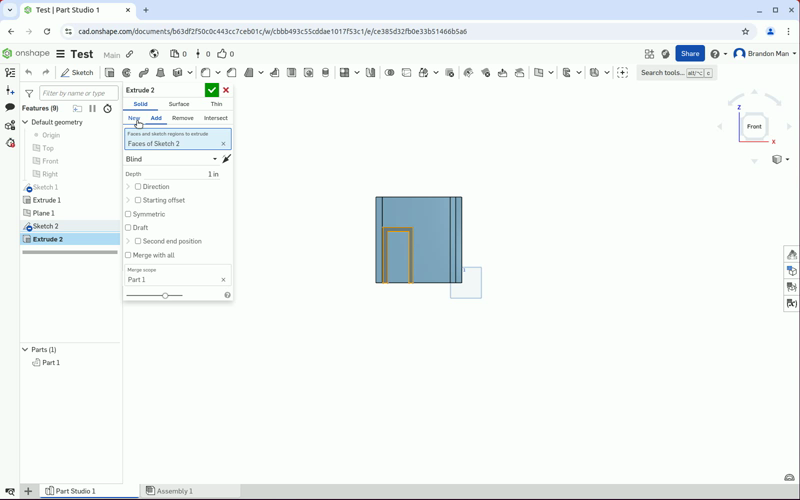
click(137, 120)
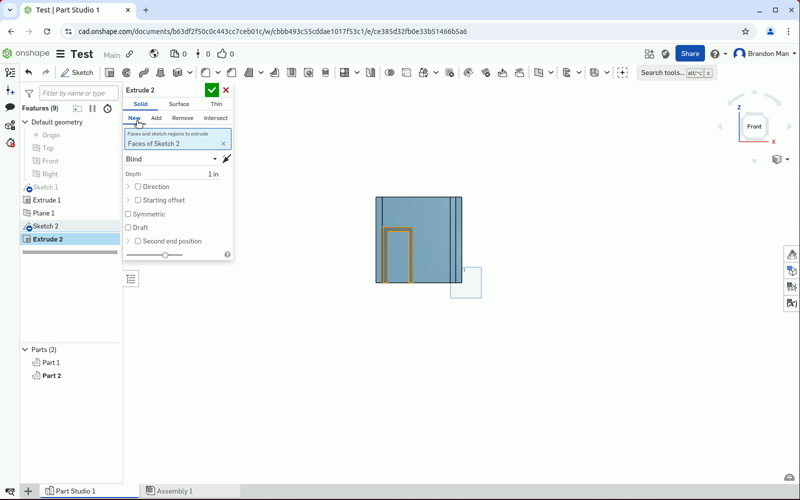
key(tab, 4)
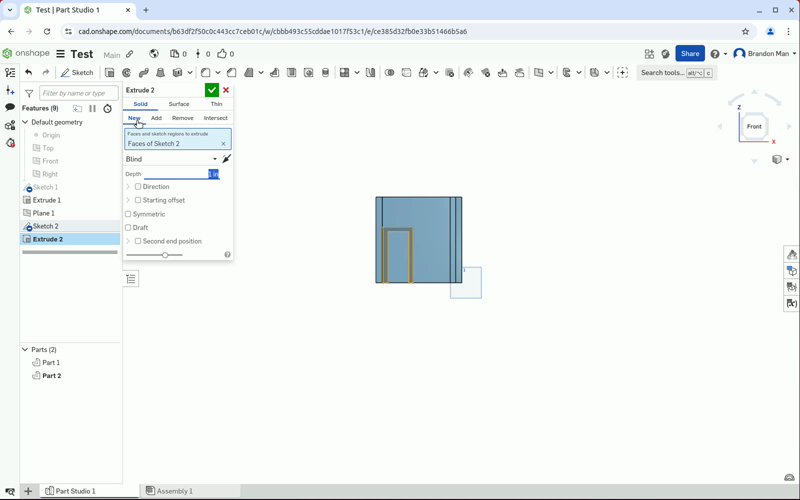
text(0.241)
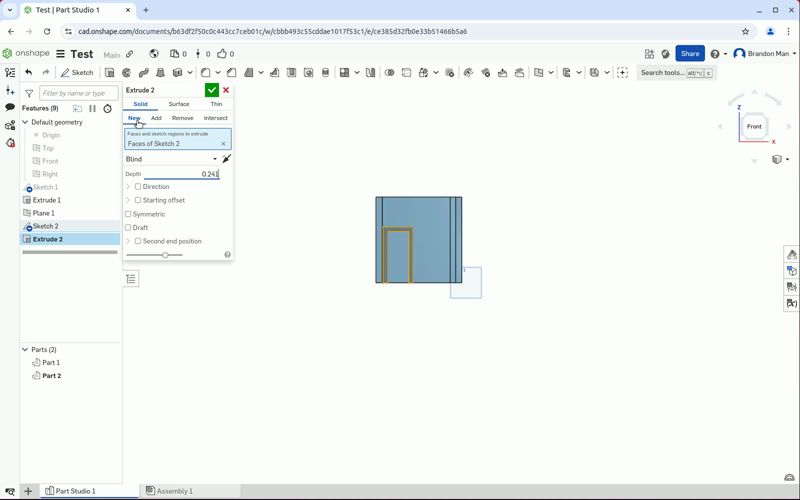
key(enter)
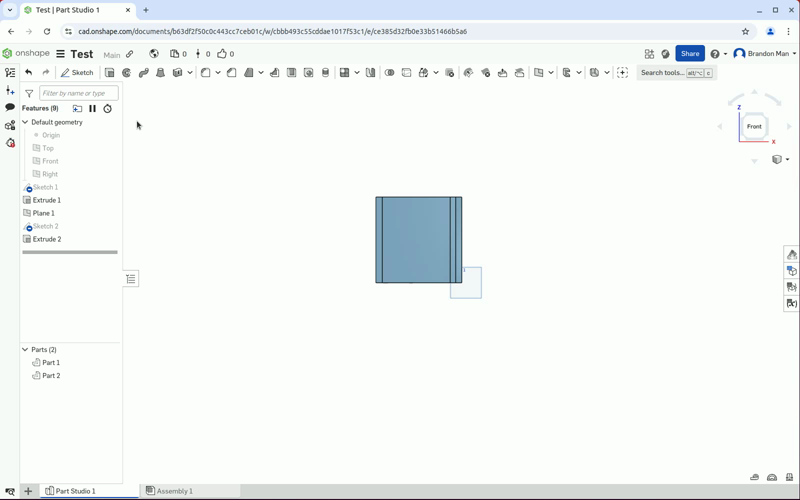
key(shift+h)
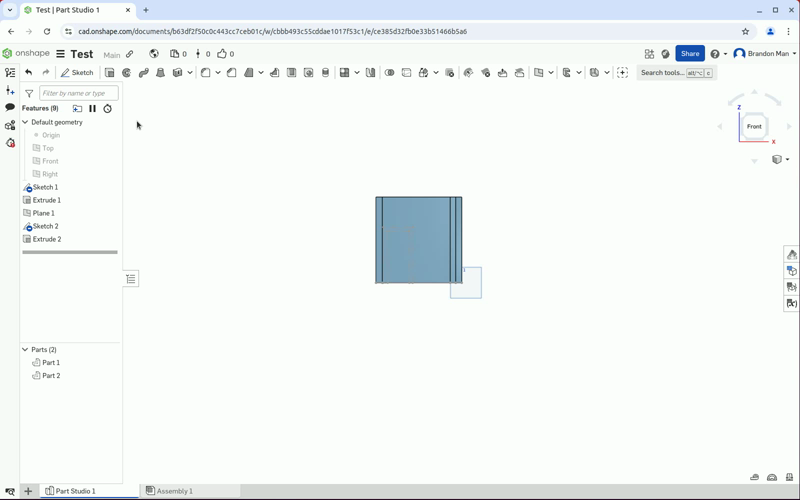
key(shift+h)
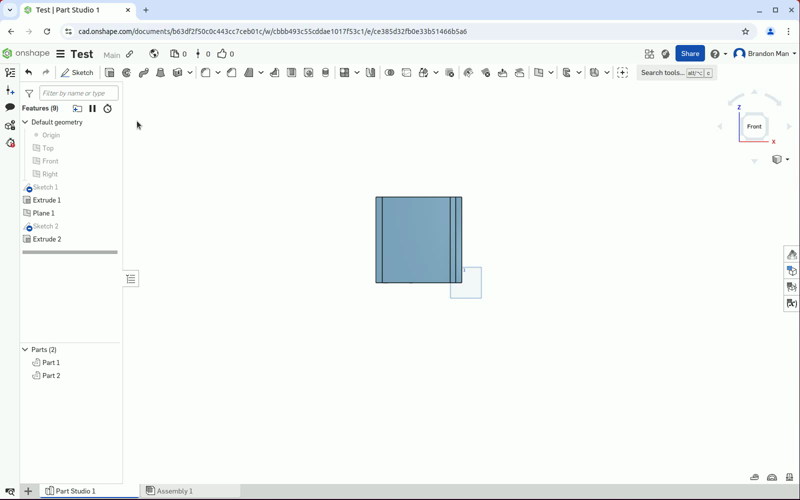
mouse_move(73, 189)
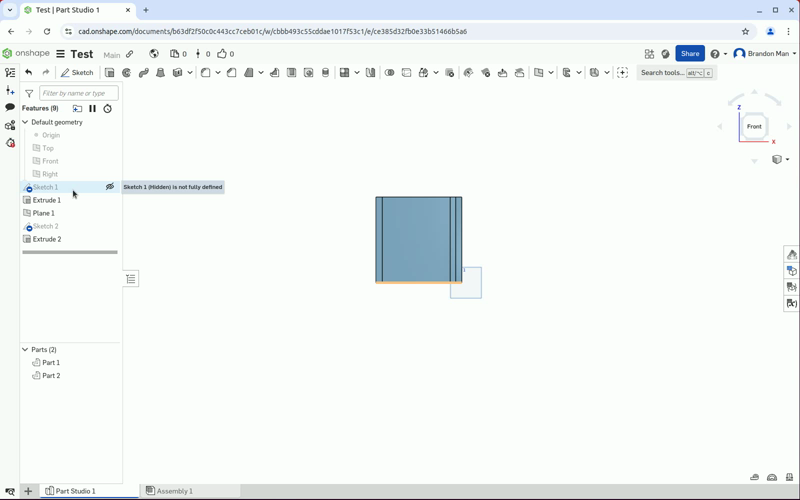
click(73, 189)
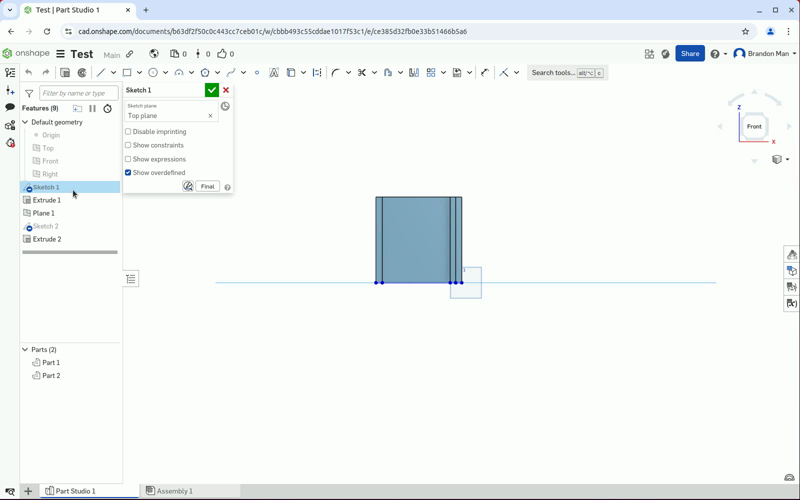
mouse_move(229, 92)
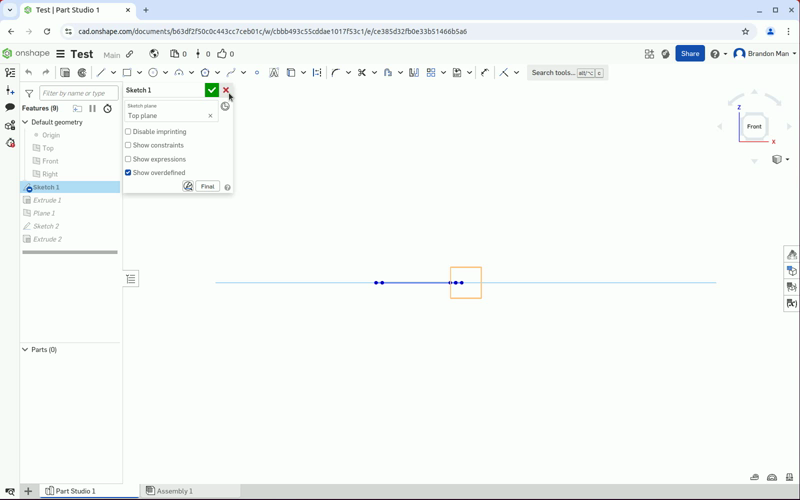
click(229, 92)
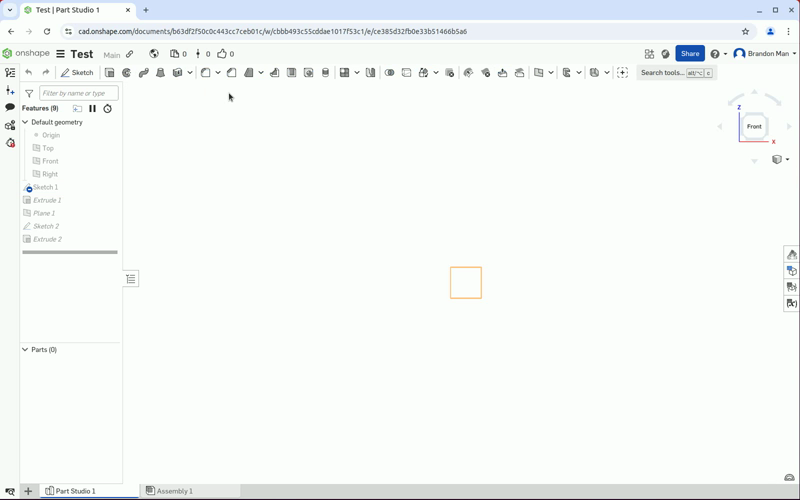
key(shift+s)
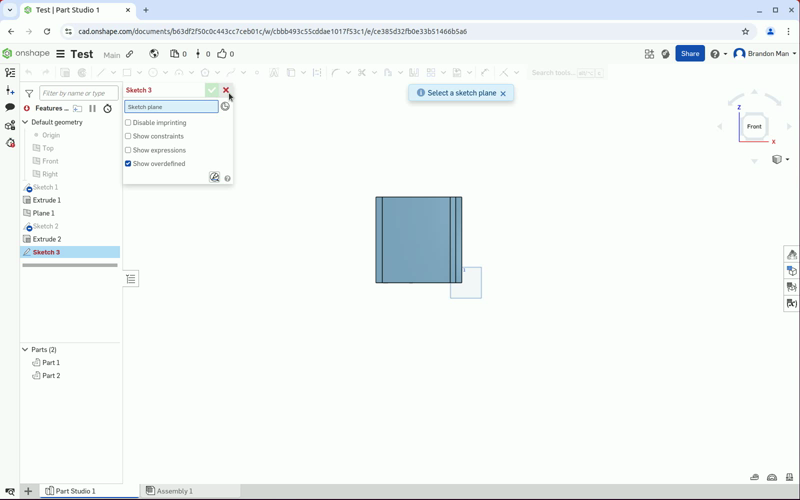
mouse_move(73, 215)
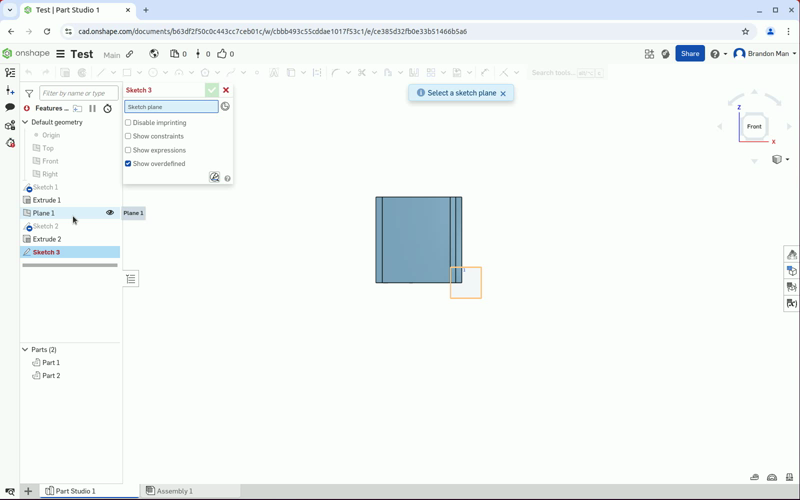
click(73, 215)
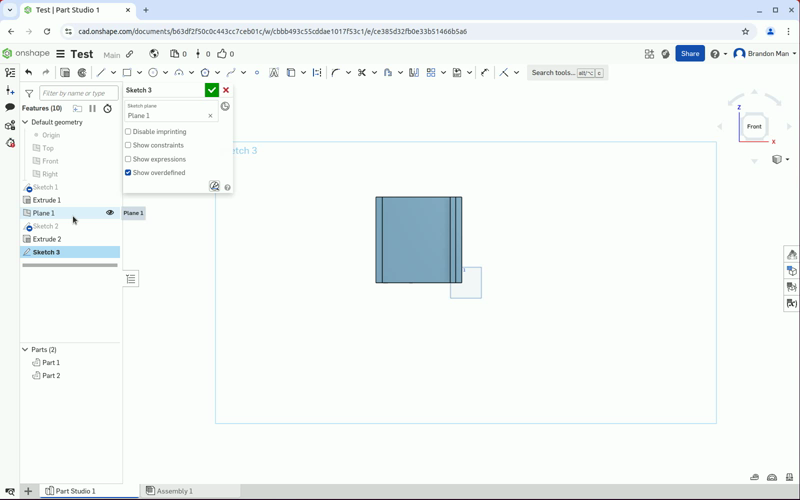
mouse_move(73, 352)
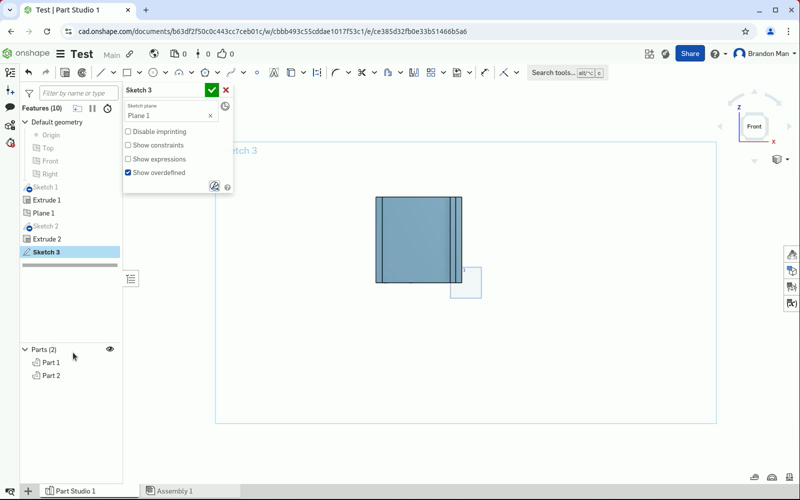
key(y)
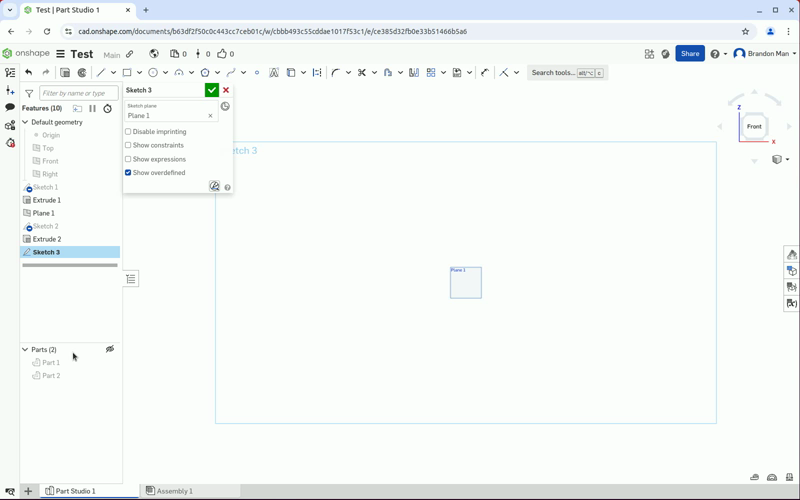
key(l)
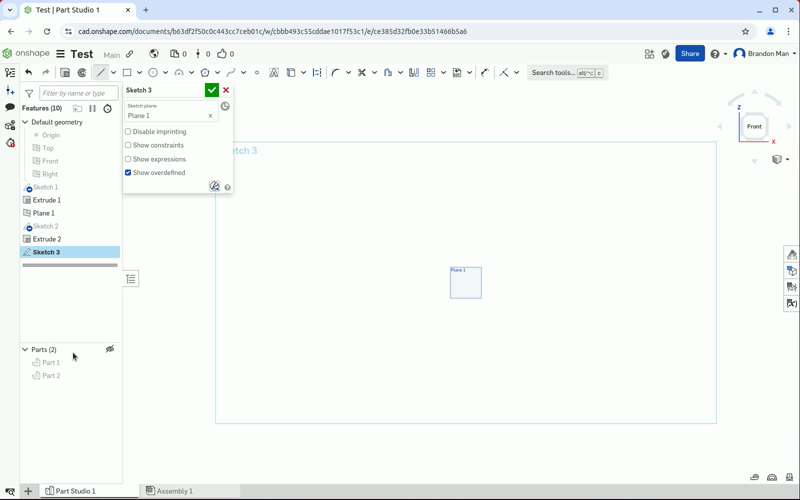
key_down(shift)
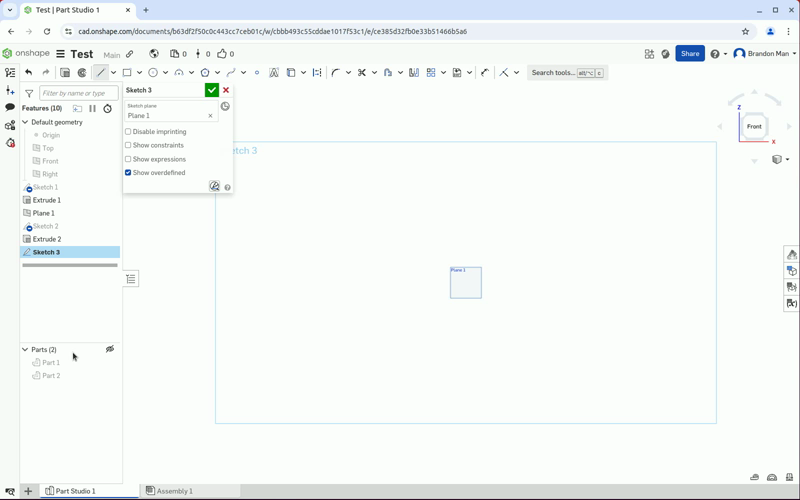
mouse_move(386, 282)
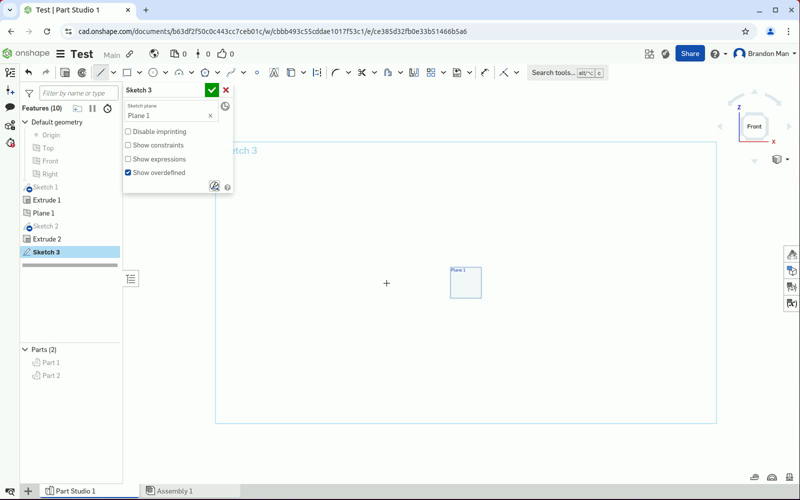
click(386, 282)
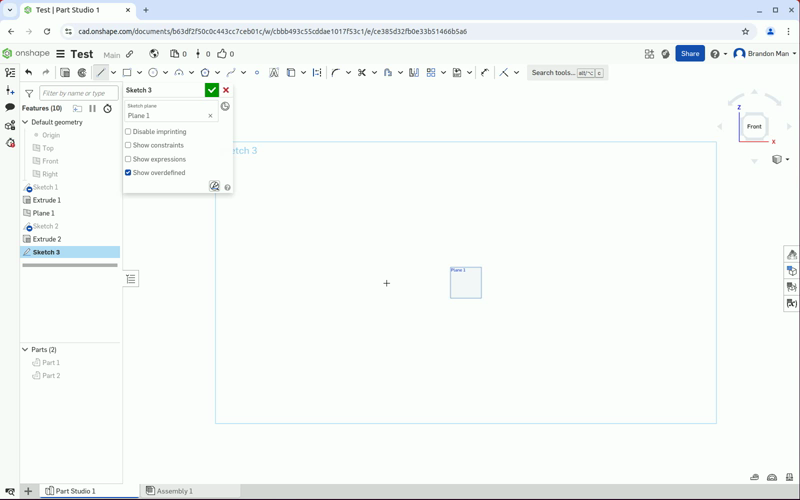
key_up(shift)
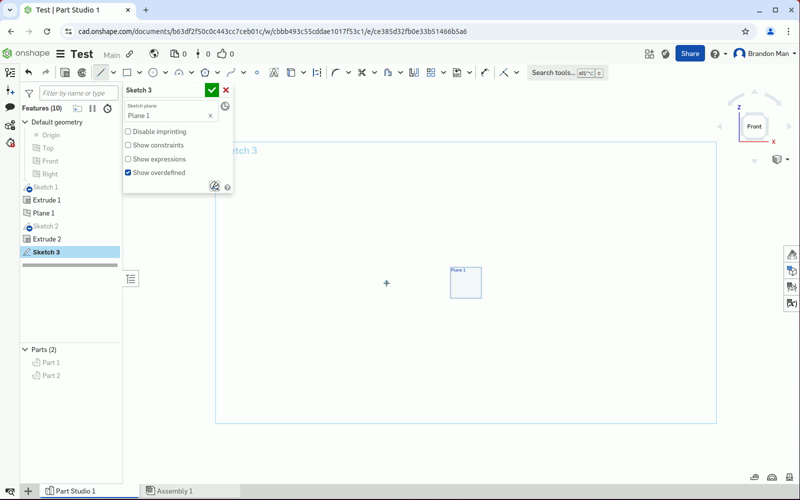
key_down(shift)
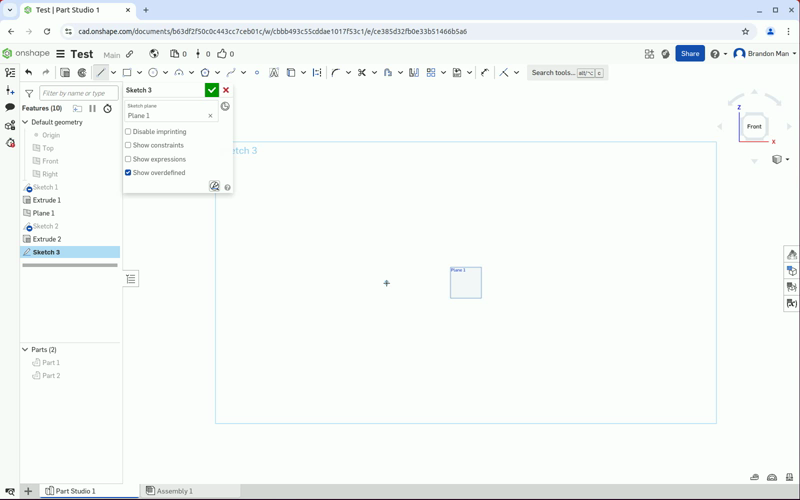
mouse_move(417, 282)
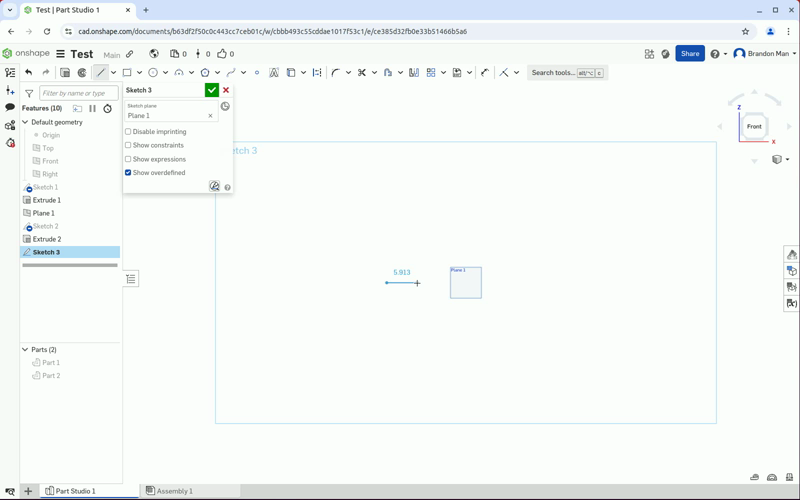
mouse_move(408, 282)
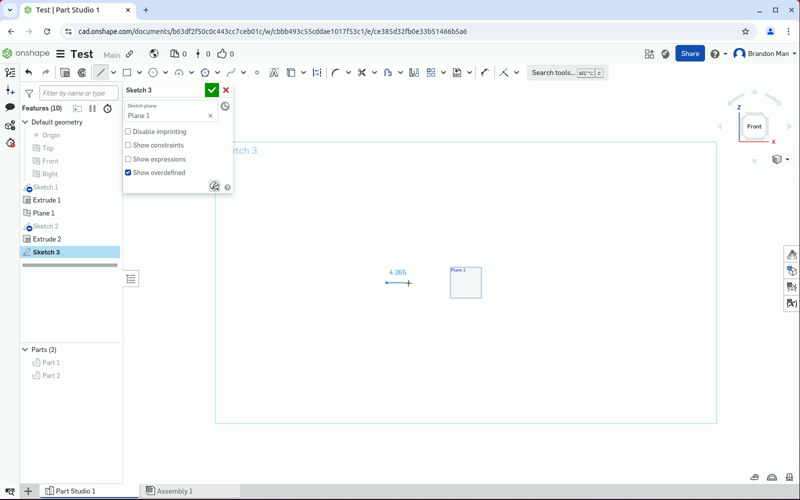
click(408, 282)
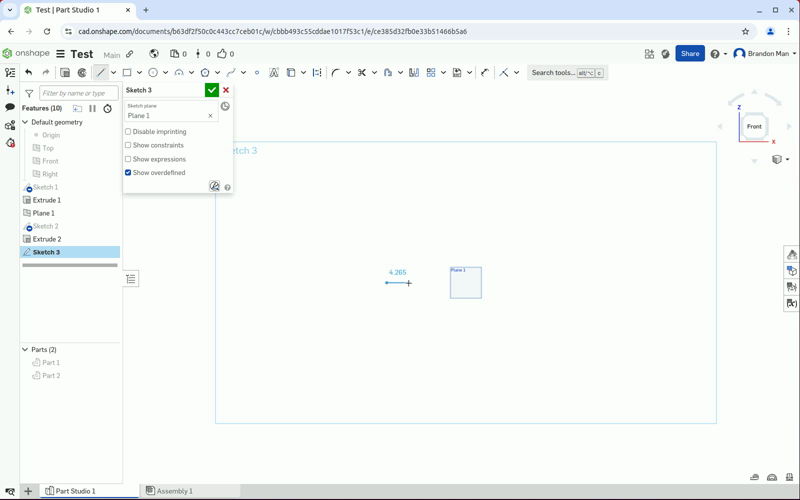
key_up(shift)
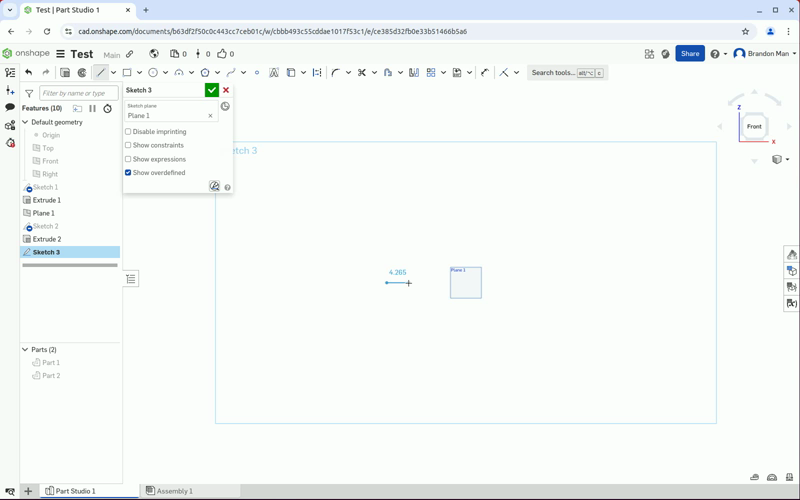
key_down(shift)
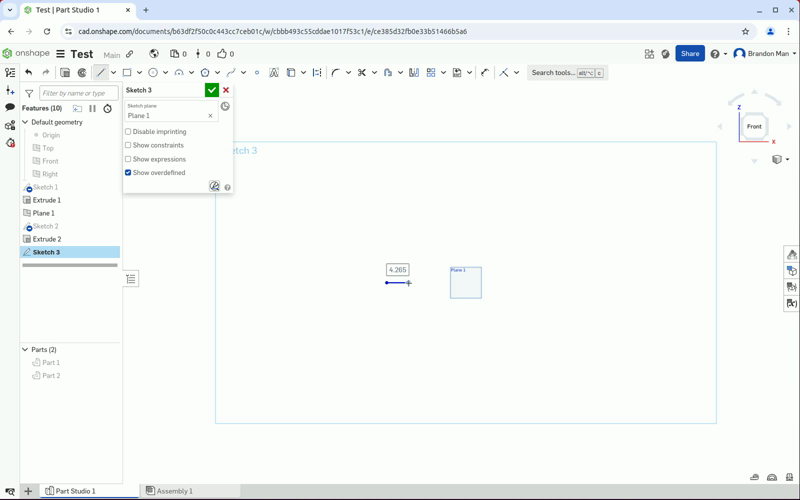
mouse_move(438, 282)
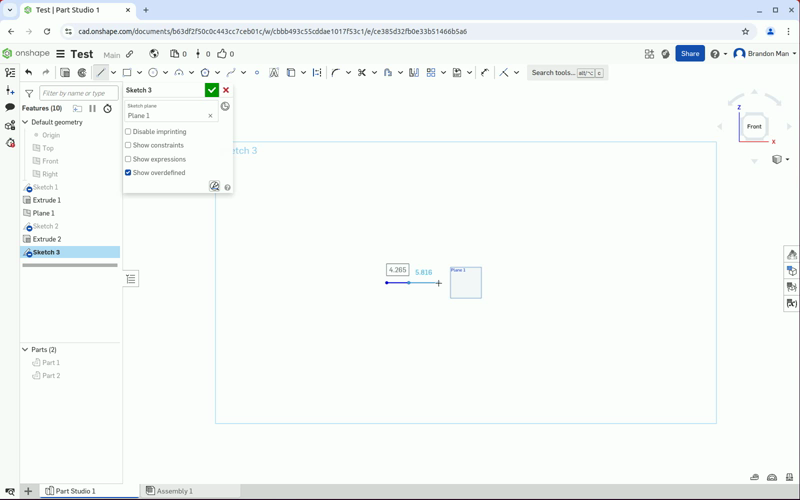
mouse_move(408, 230)
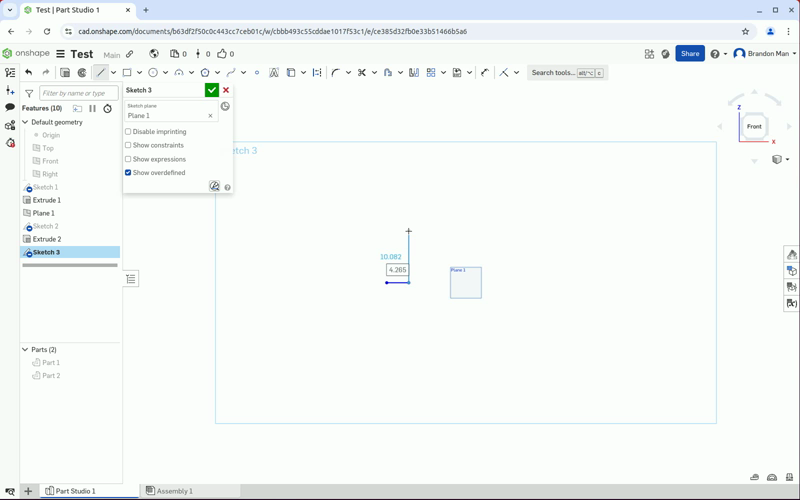
click(408, 230)
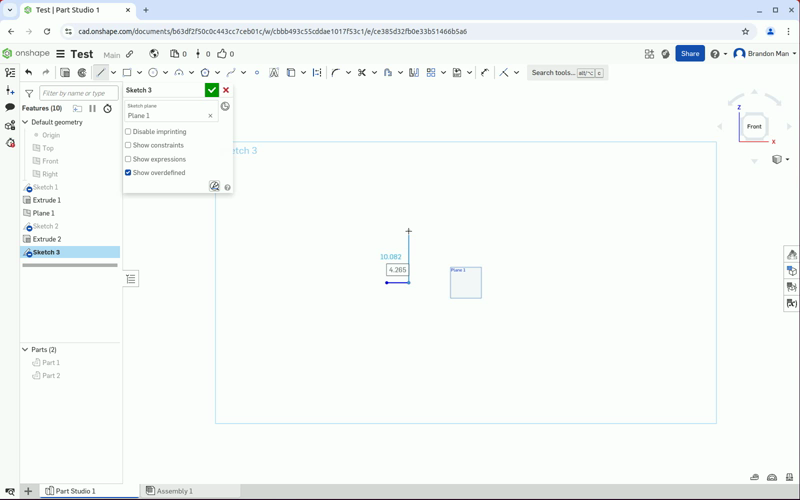
key_up(shift)
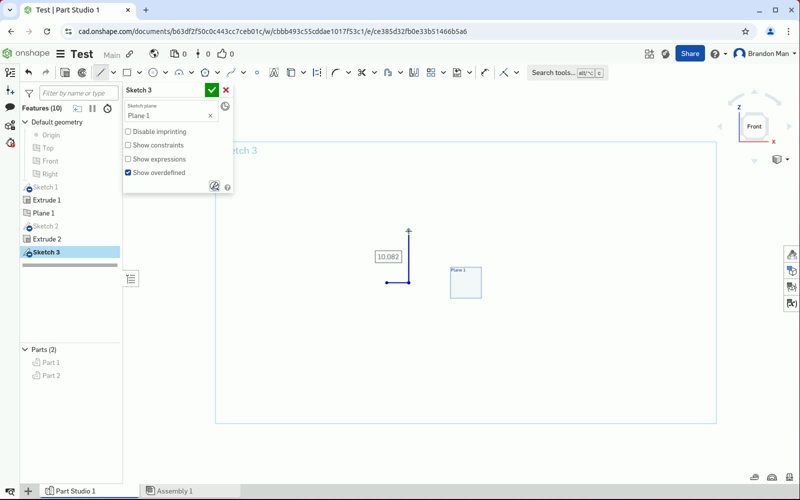
key_down(shift)
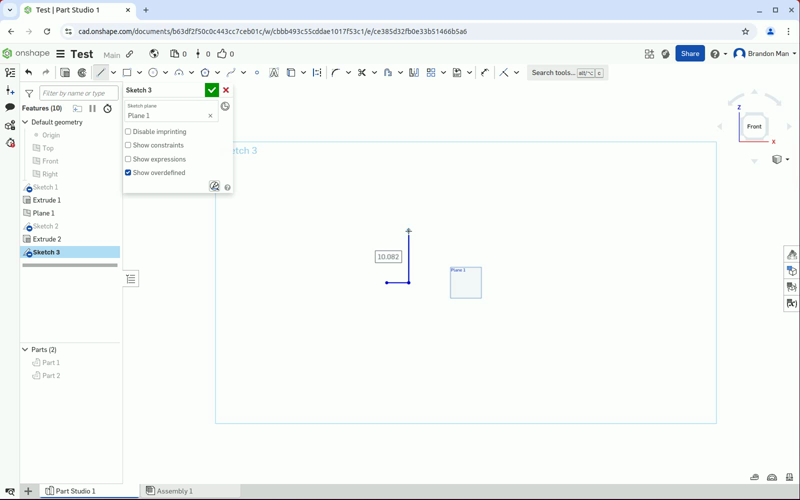
mouse_move(438, 230)
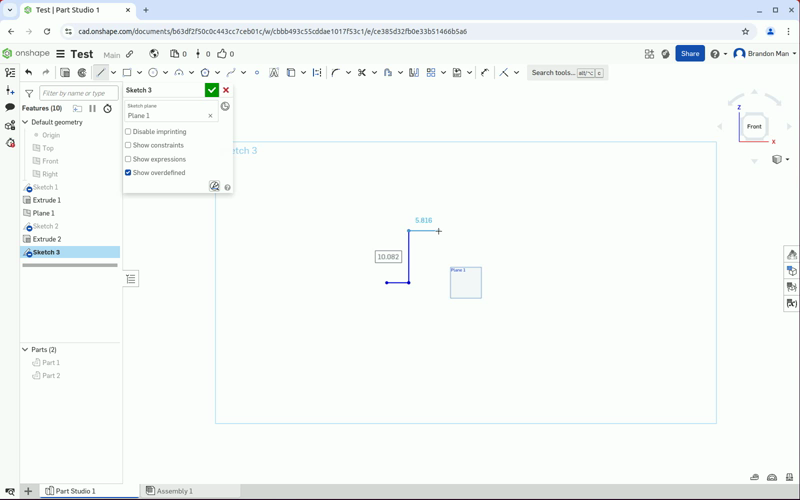
mouse_move(386, 230)
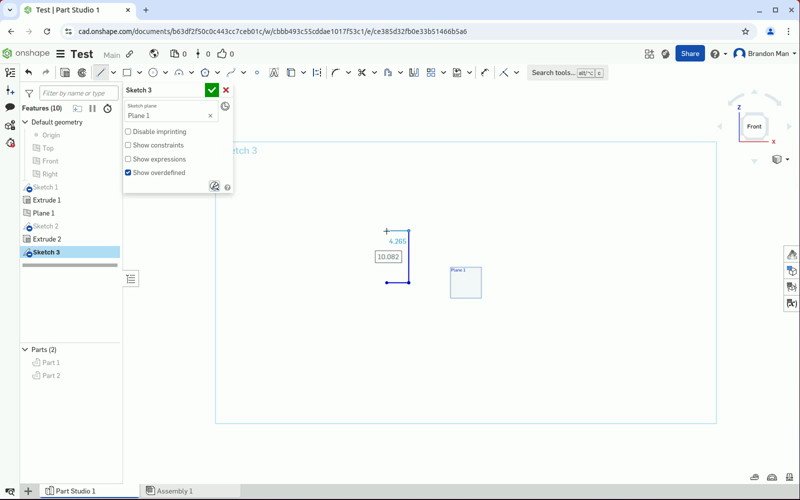
click(386, 230)
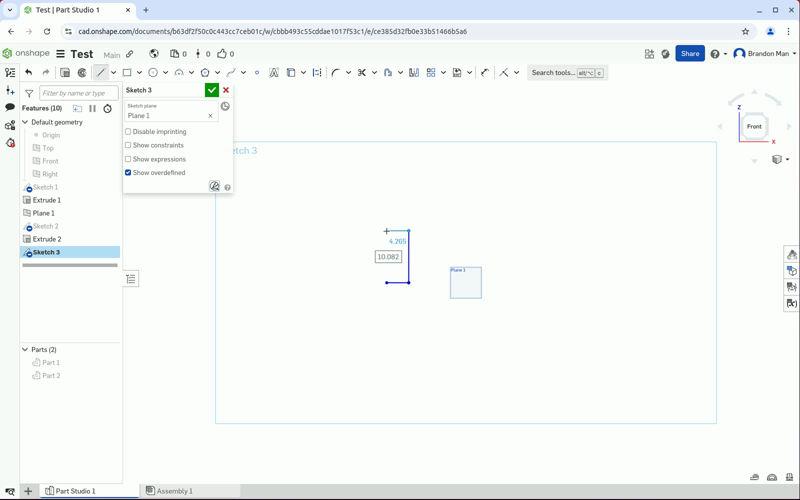
key_up(shift)
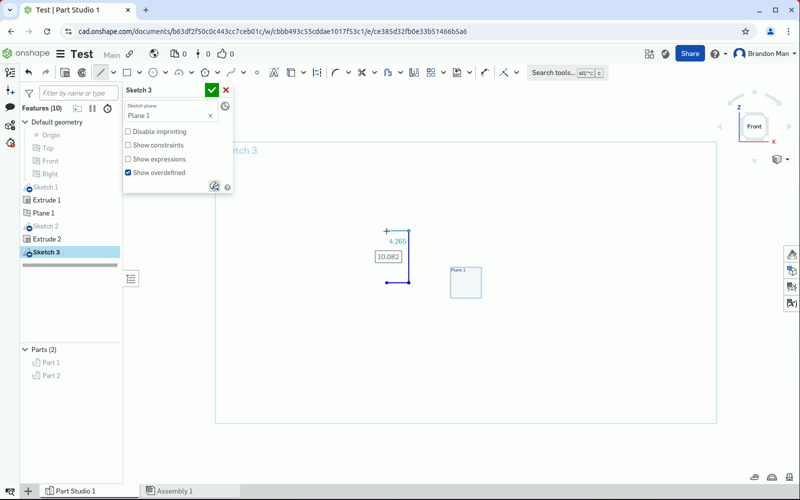
mouse_move(417, 230)
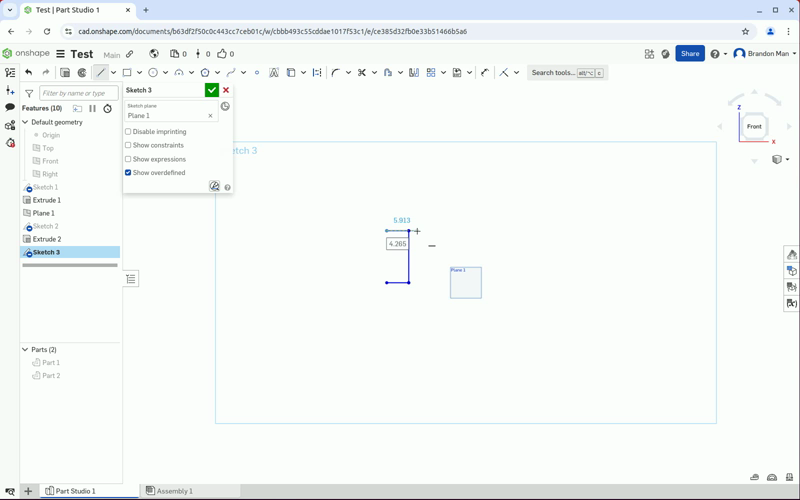
key_down(shift)
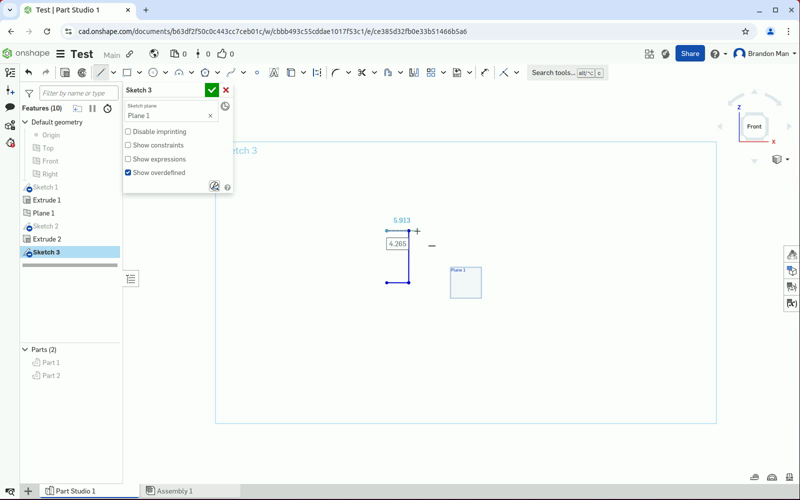
mouse_move(386, 282)
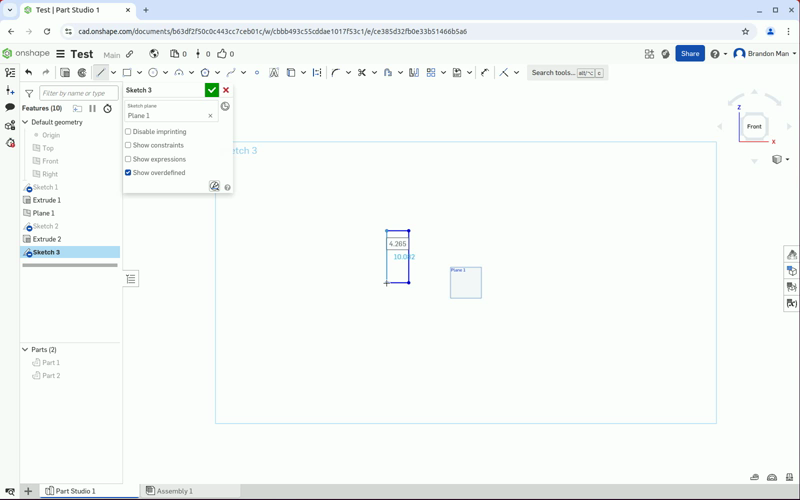
key_up(shift)
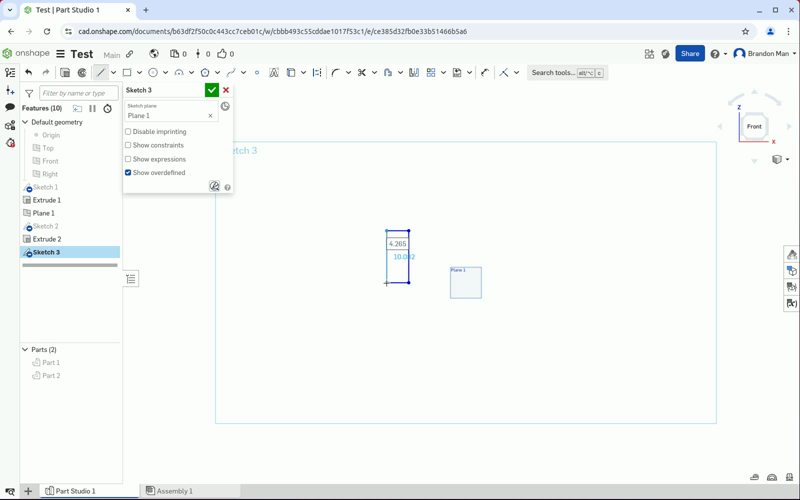
click(386, 282)
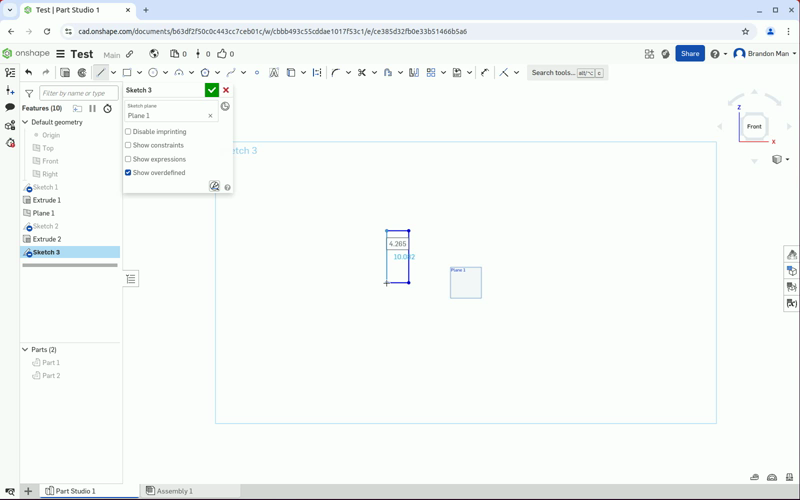
key(esc)
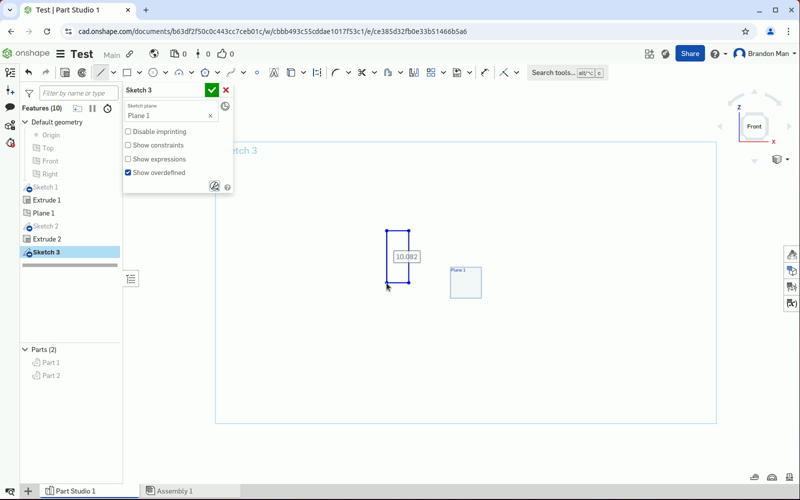
mouse_move(398, 242)
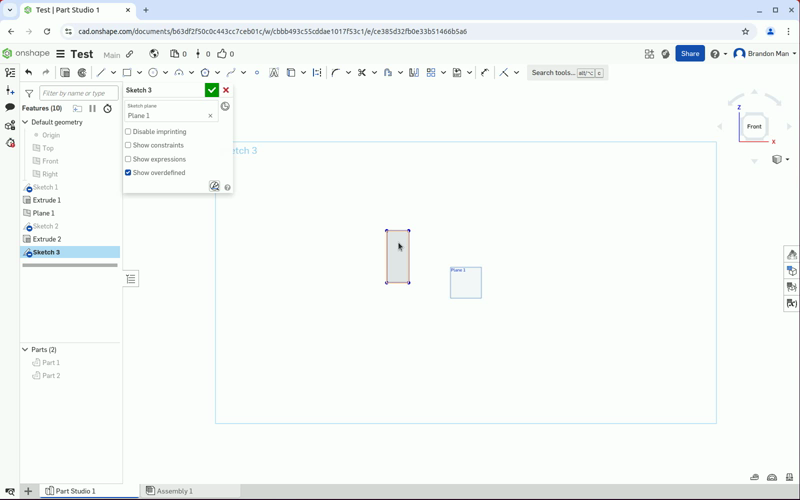
scroll(6)
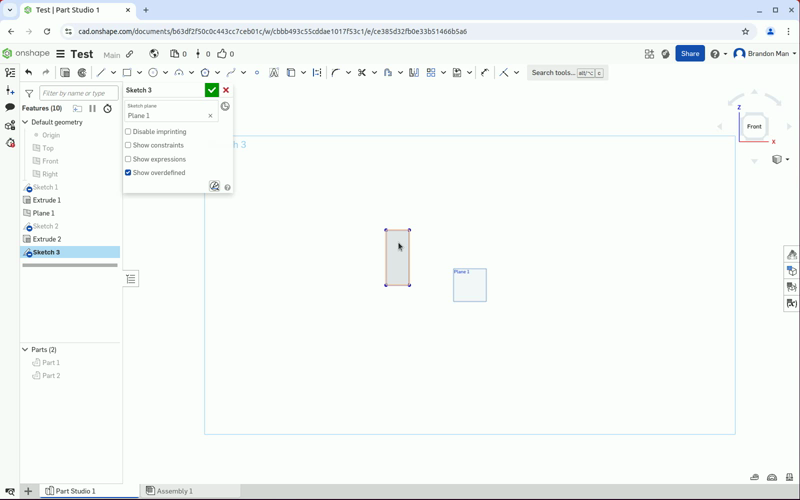
scroll(6)
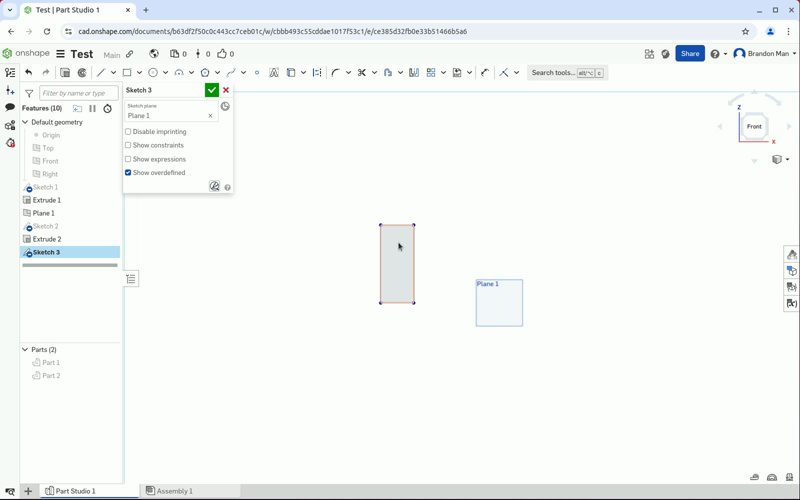
scroll(6)
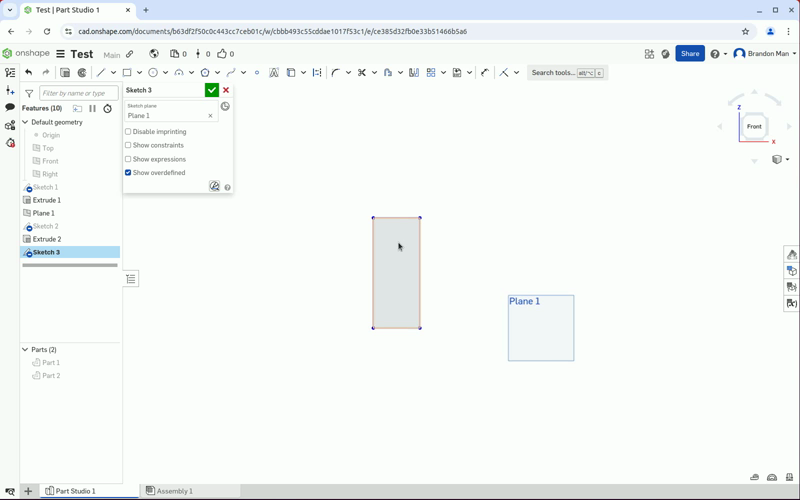
scroll(6)
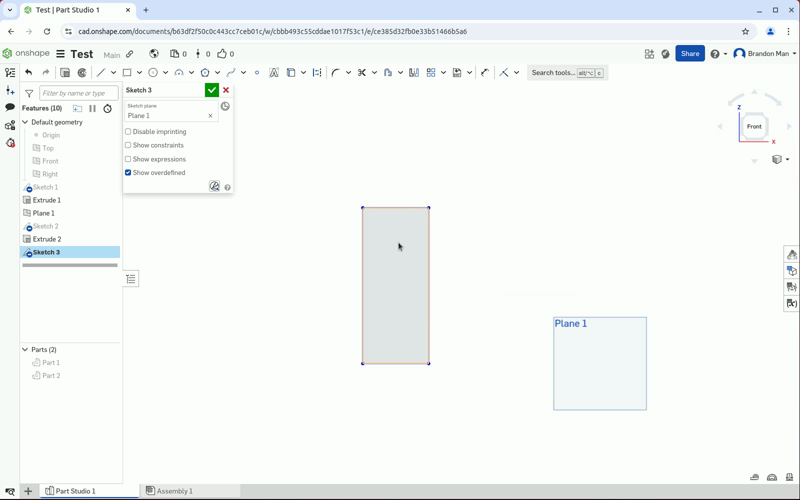
scroll(6)
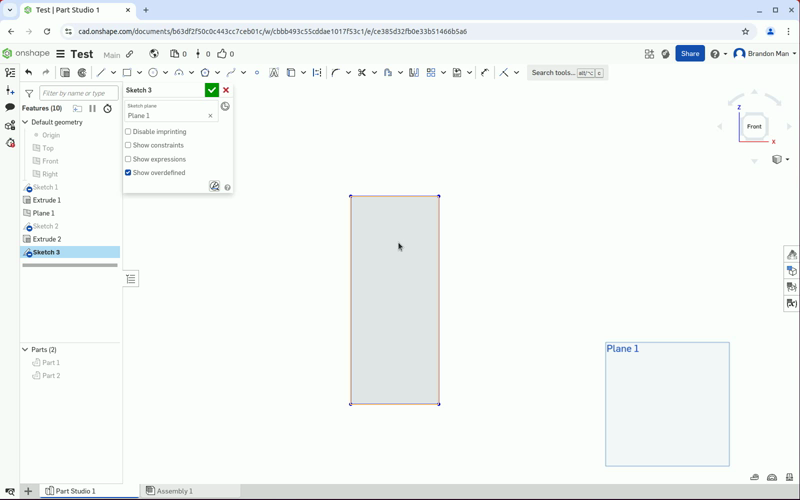
scroll(6)
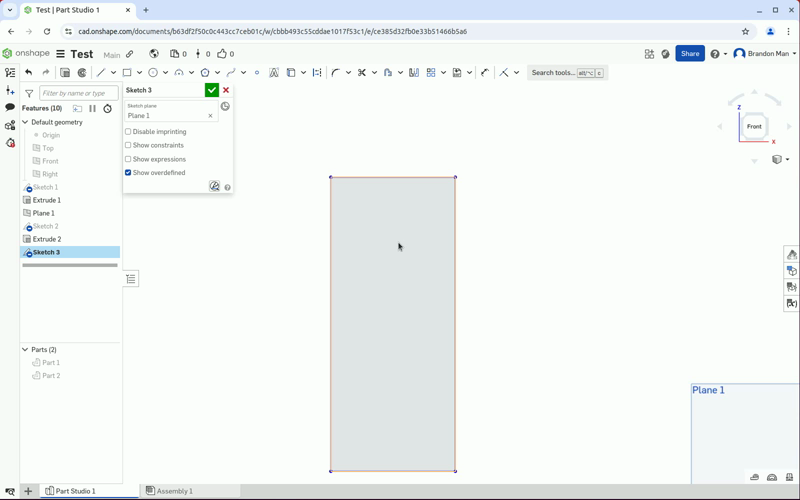
scroll(6)
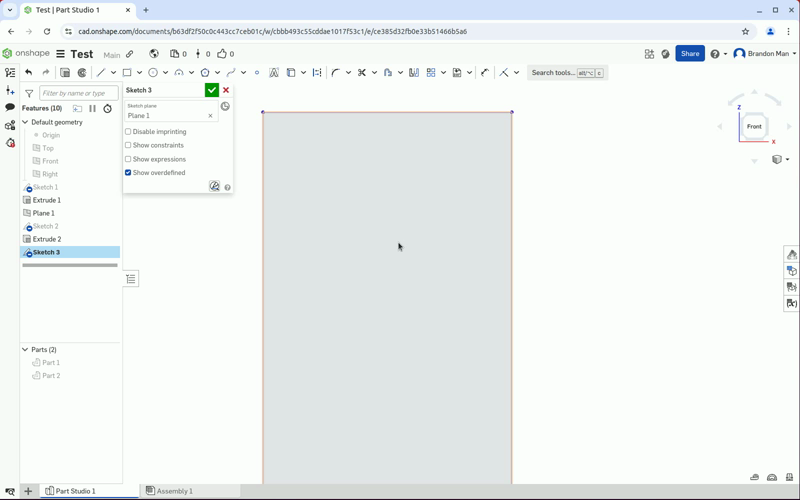
click(398, 242)
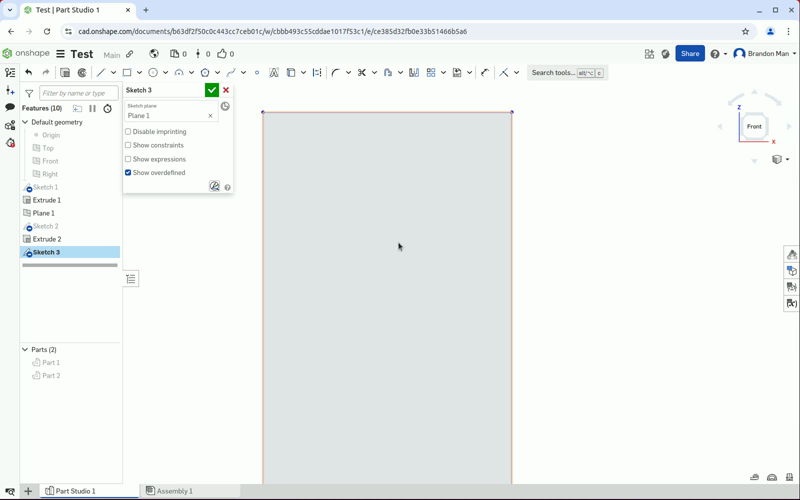
scroll(-6)
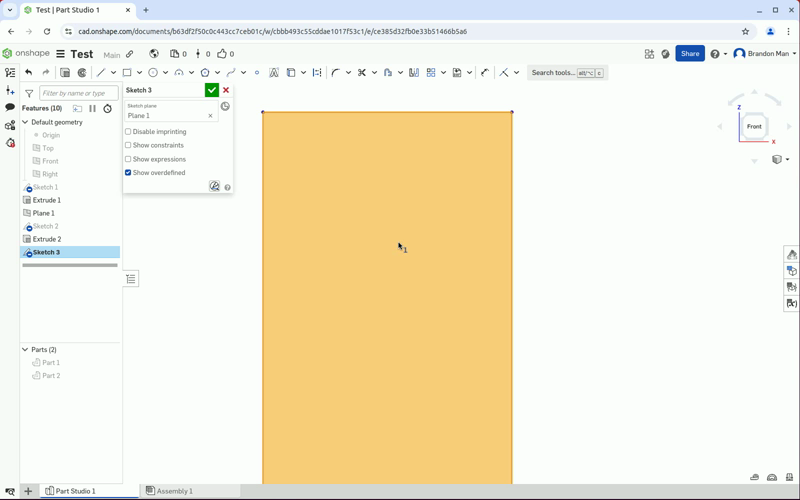
scroll(-6)
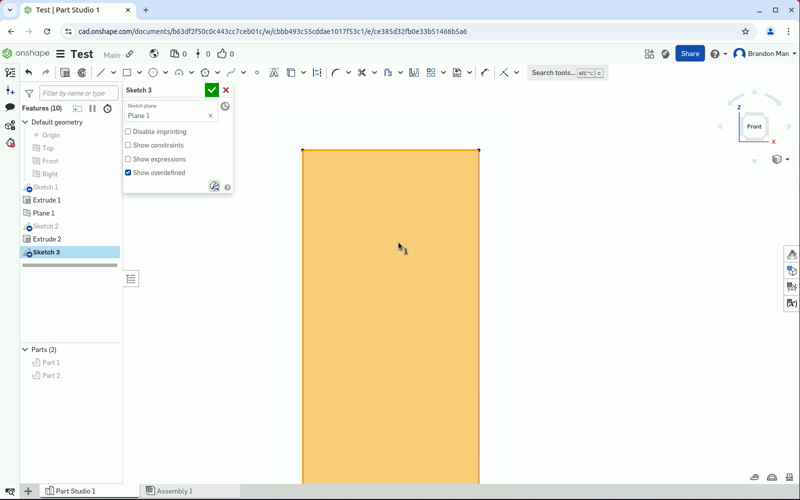
scroll(-6)
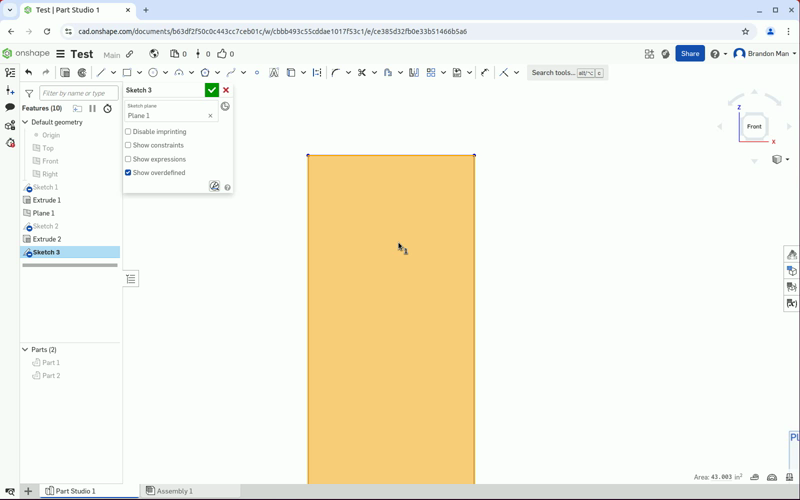
scroll(-6)
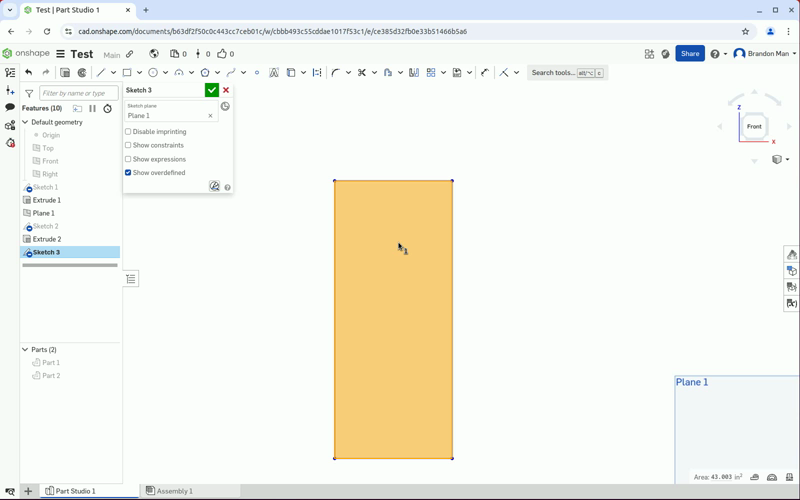
scroll(-6)
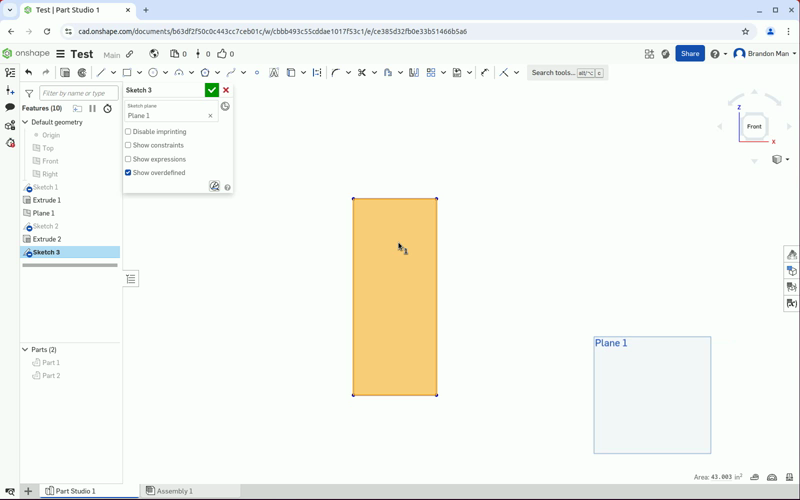
scroll(-6)
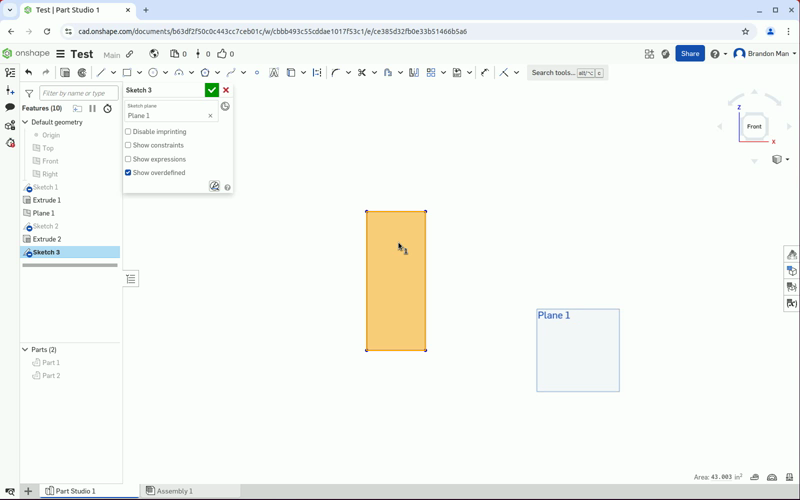
scroll(-6)
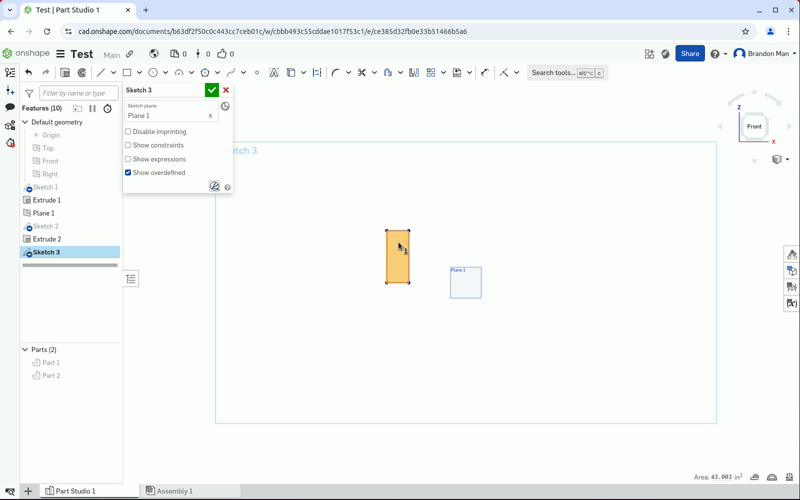
mouse_move(73, 352)
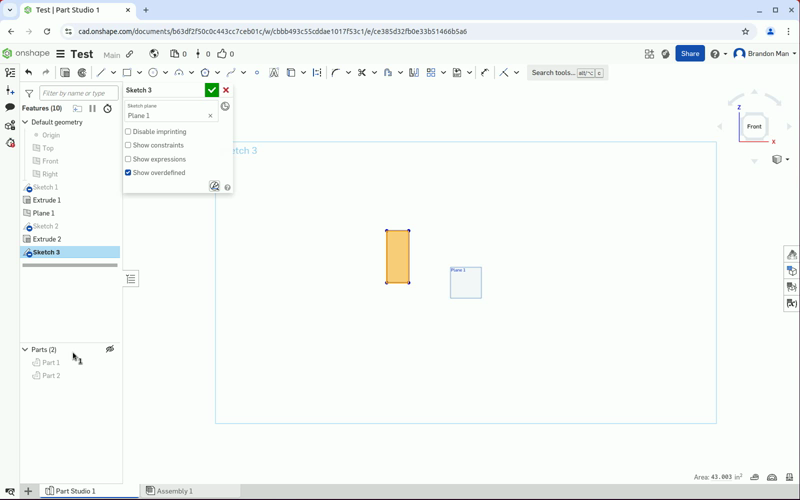
key(shift+y)
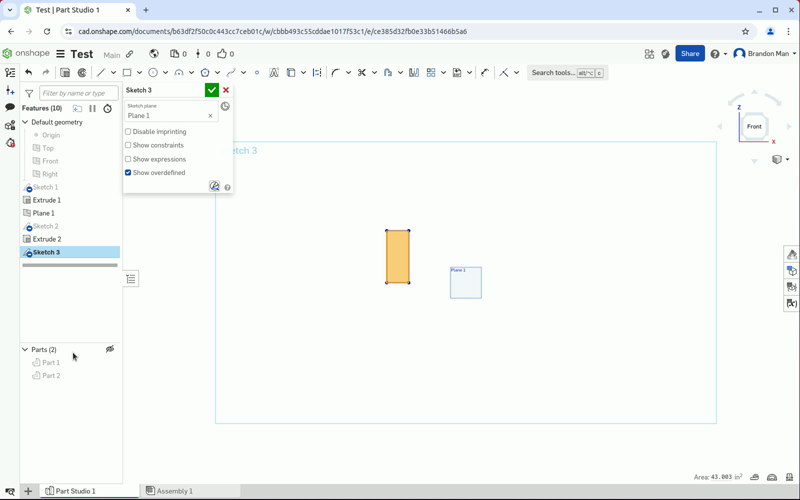
key(shift+e)
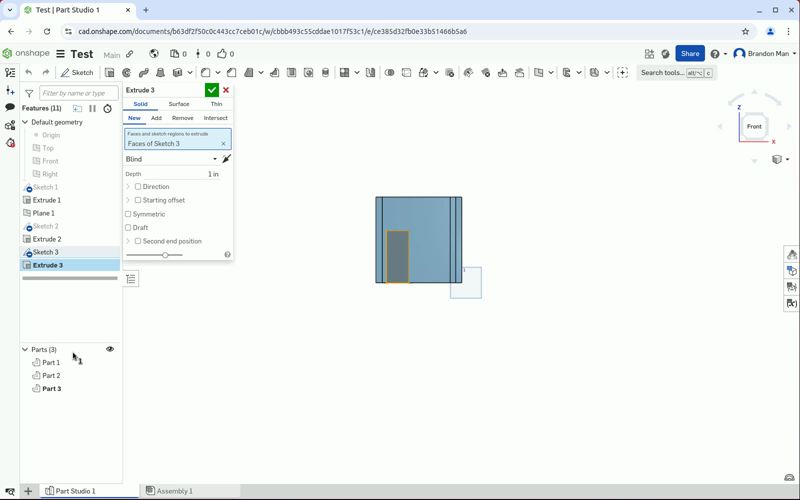
mouse_move(143, 106)
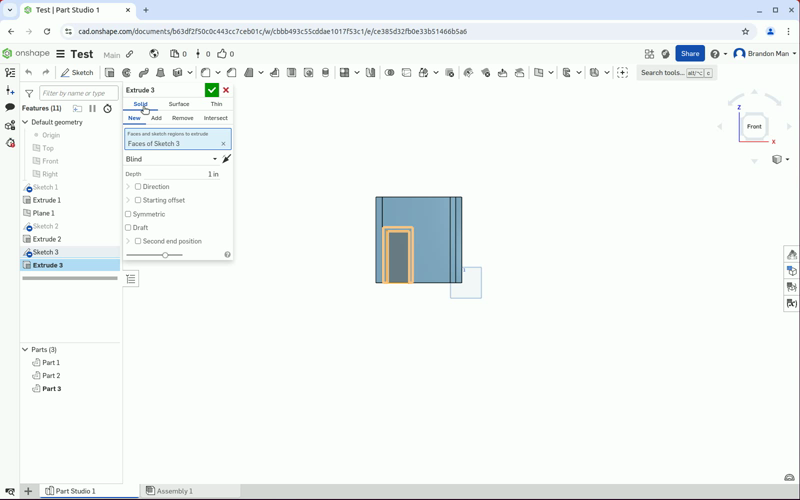
click(143, 106)
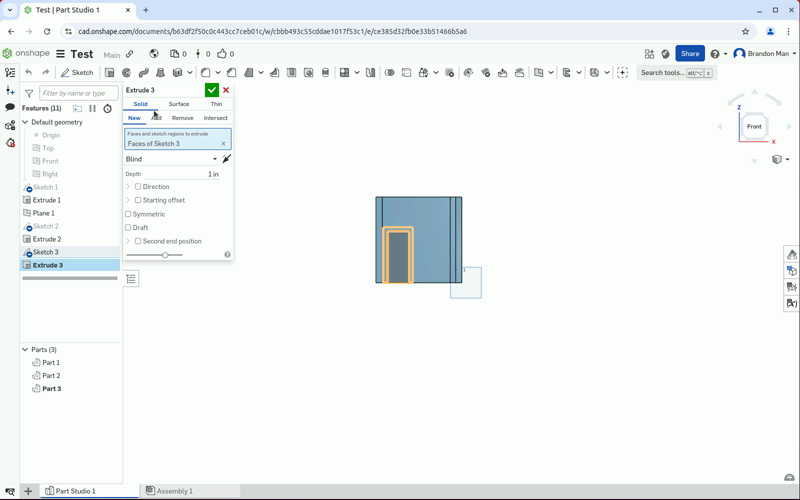
mouse_move(186, 120)
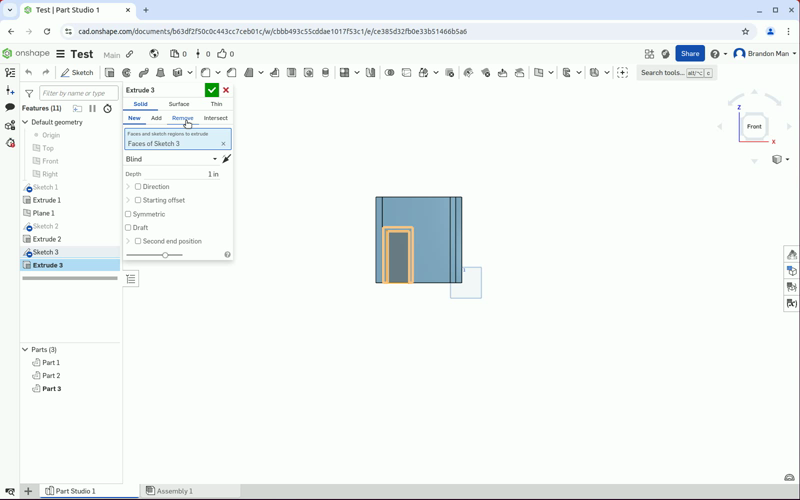
click(186, 120)
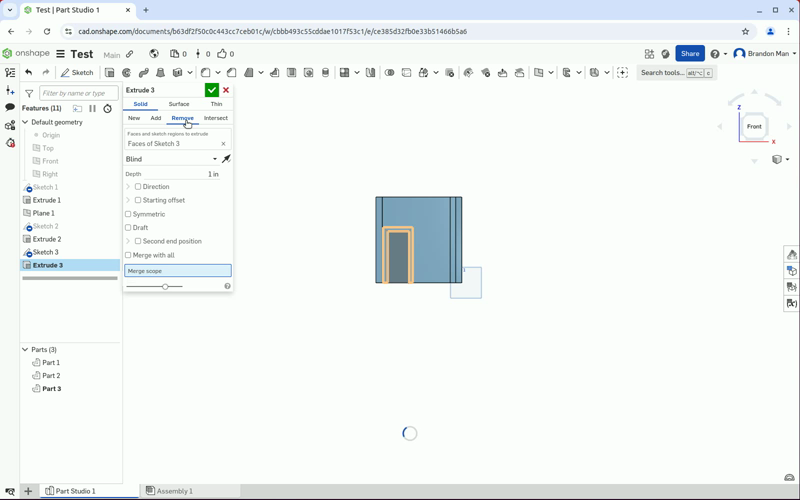
key(tab, 4)
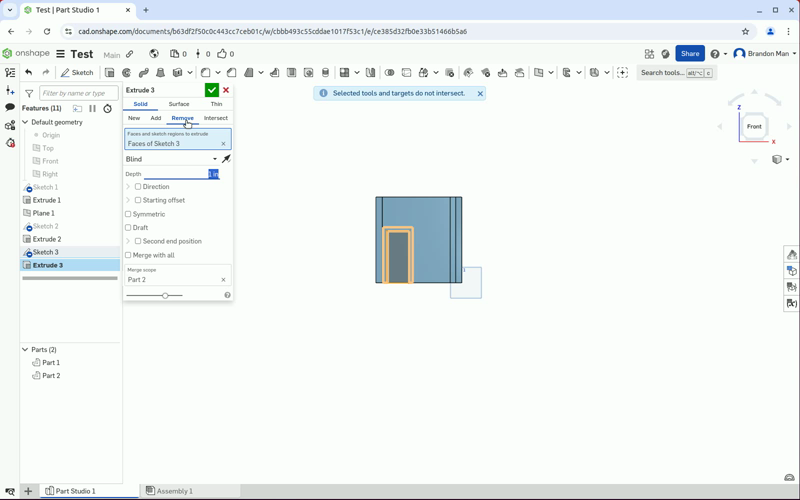
text(1.444)
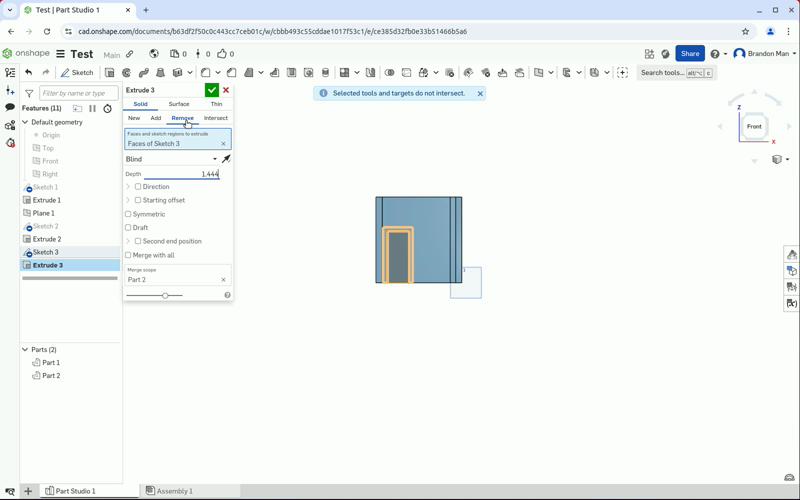
key(tab, 6)
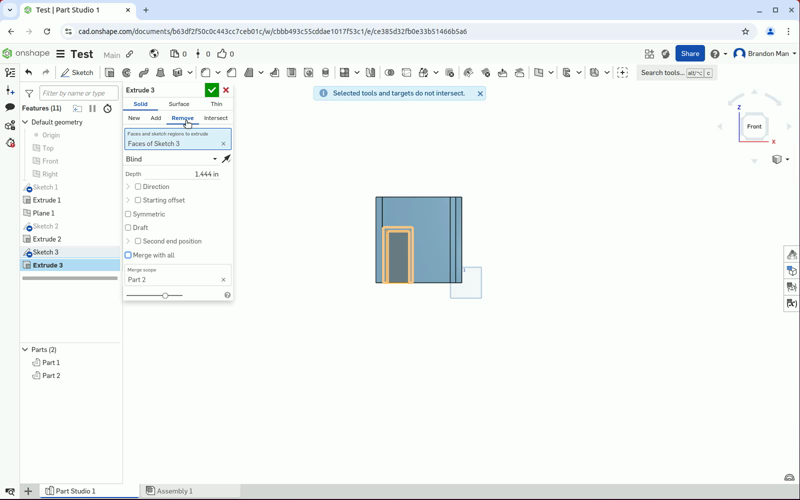
key(space)
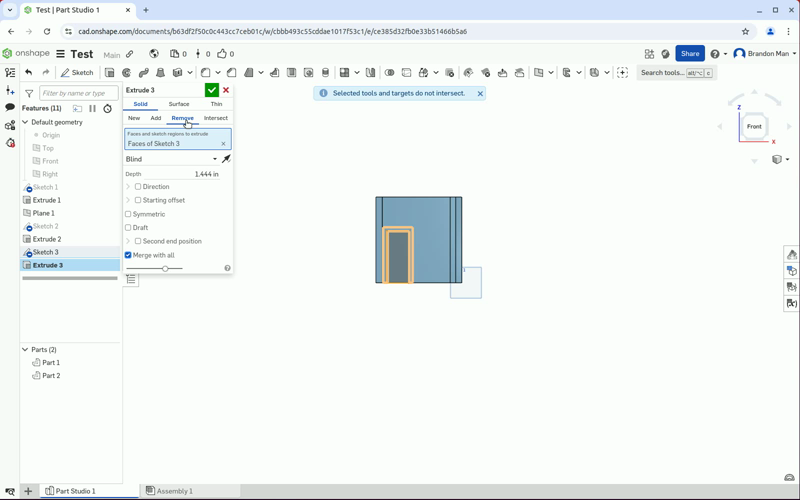
key(enter)
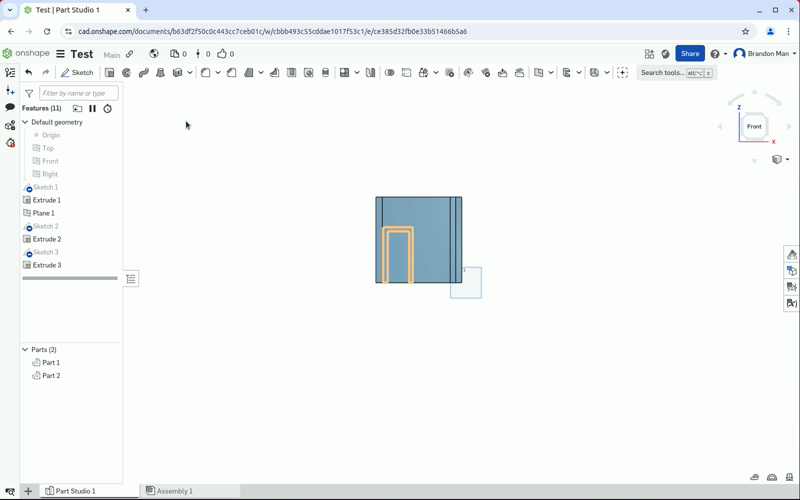
key(shift+h)
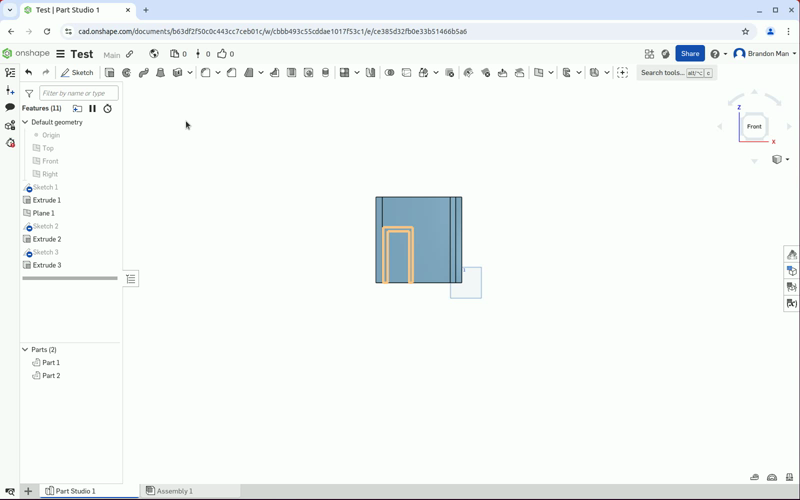
key(shift+h)
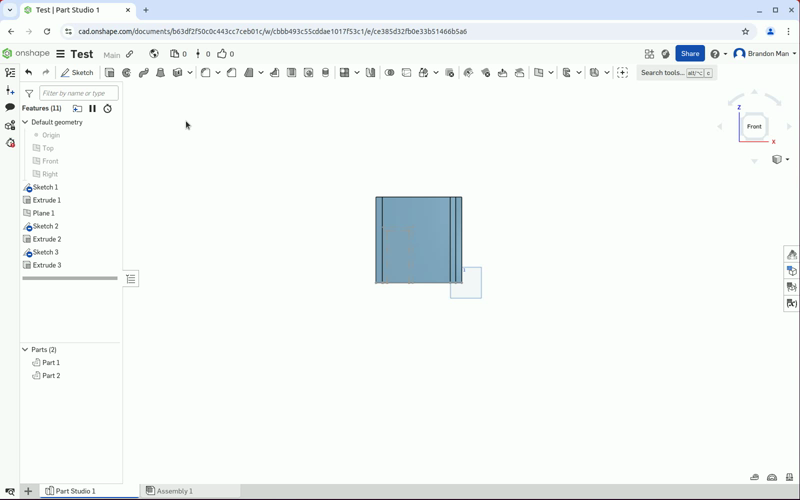
key(shift+7)
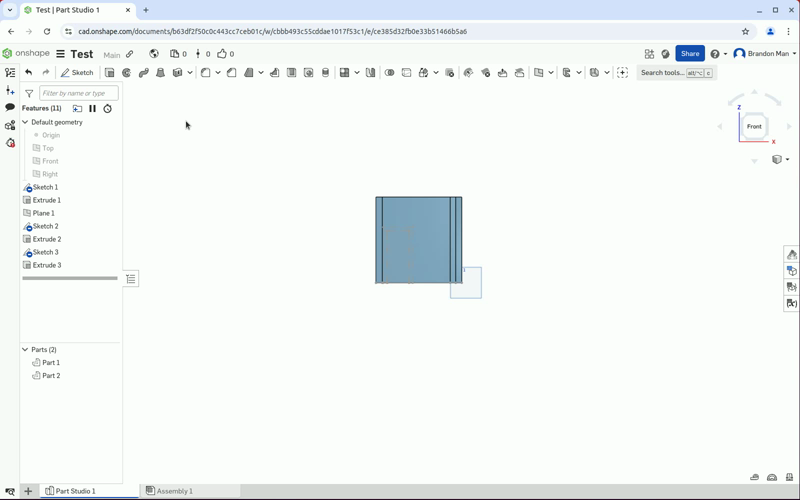
key(left, 2)
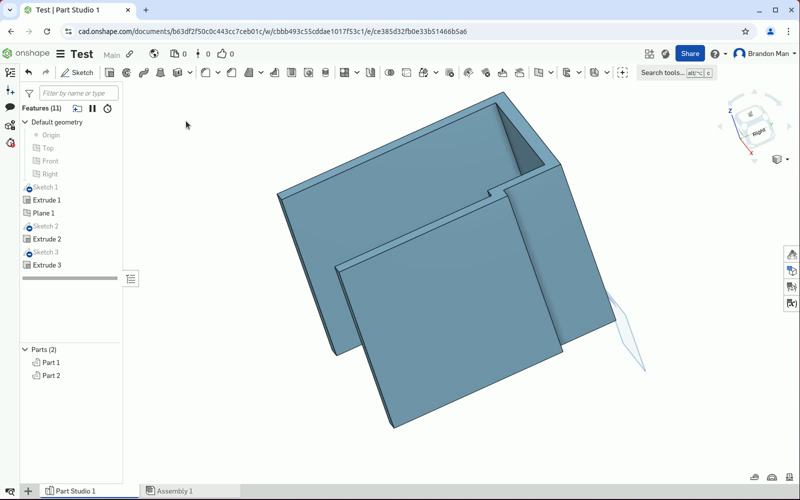
key(down, 2)
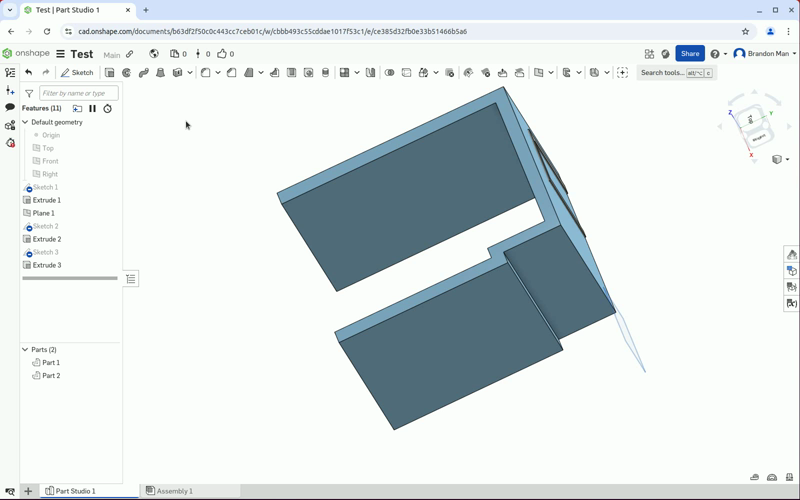
key(up, 2)
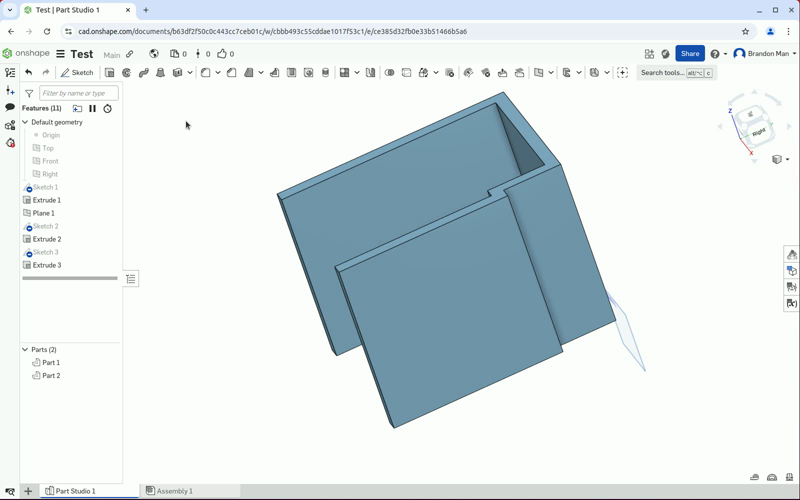
key(right, 2)
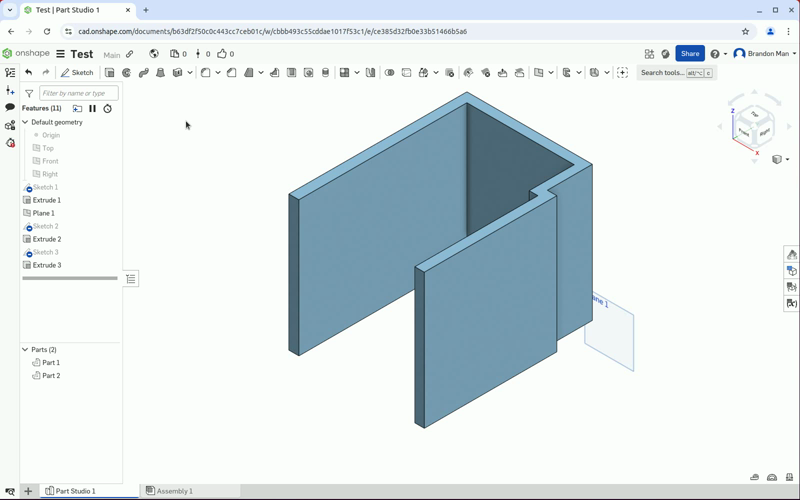
mouse_move(73, 189)
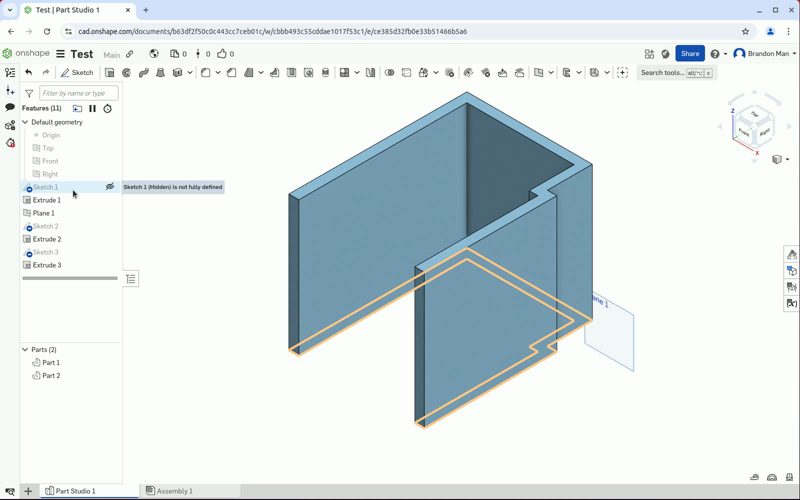
click(73, 189)